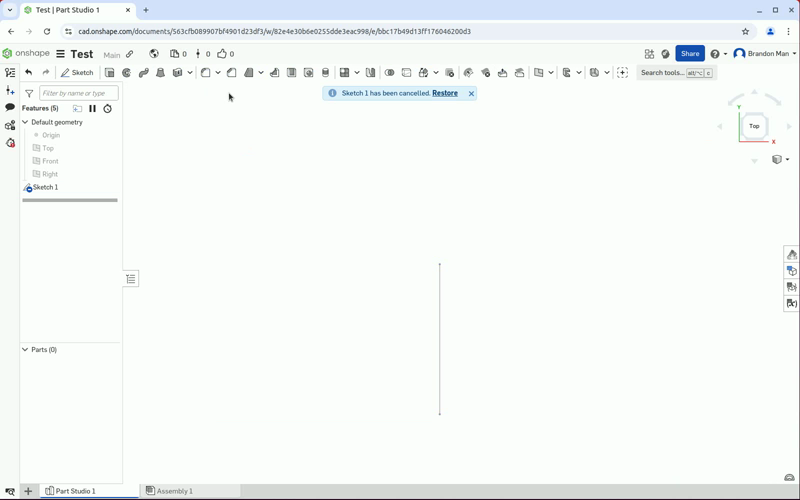
key(shift+h)
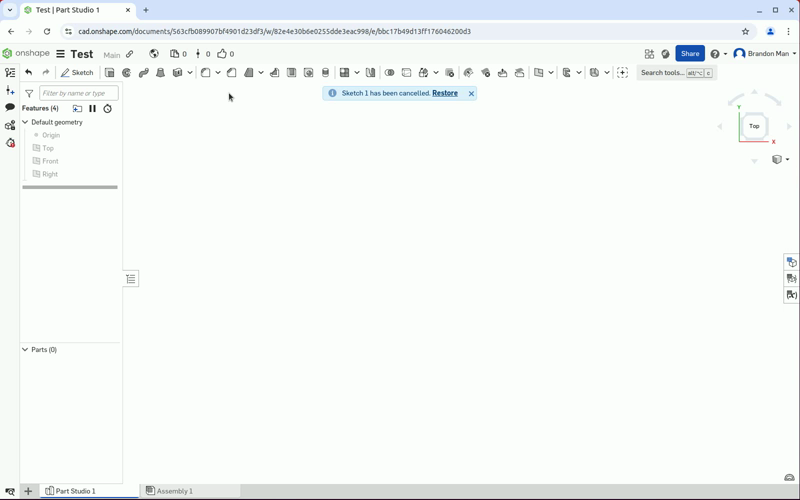
key(shift+s)
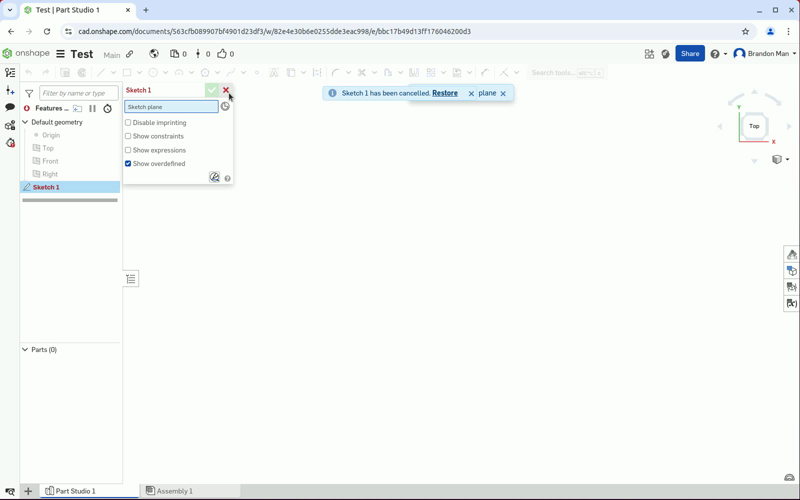
mouse_move(73, 150)
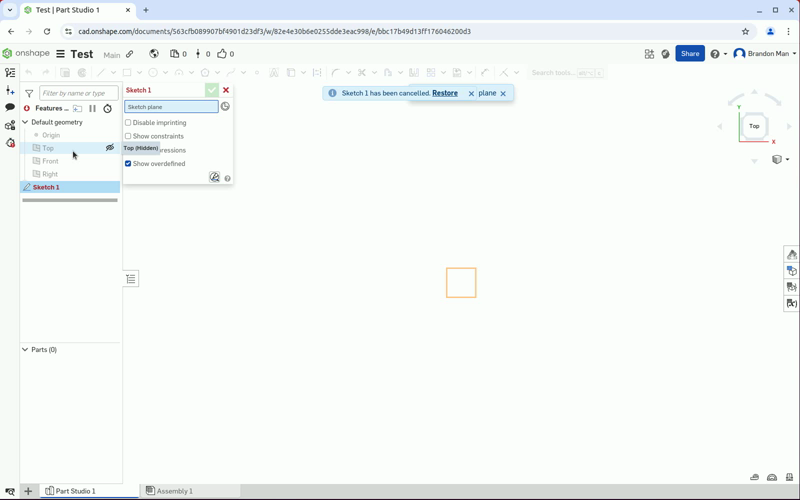
click(73, 150)
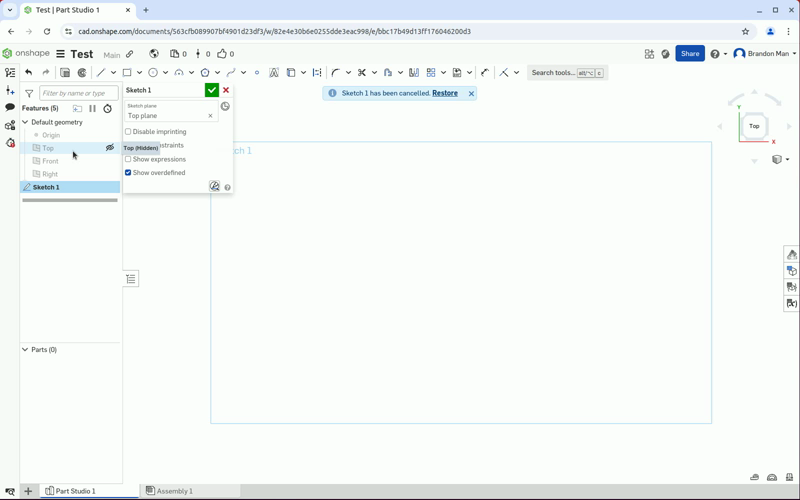
mouse_move(73, 352)
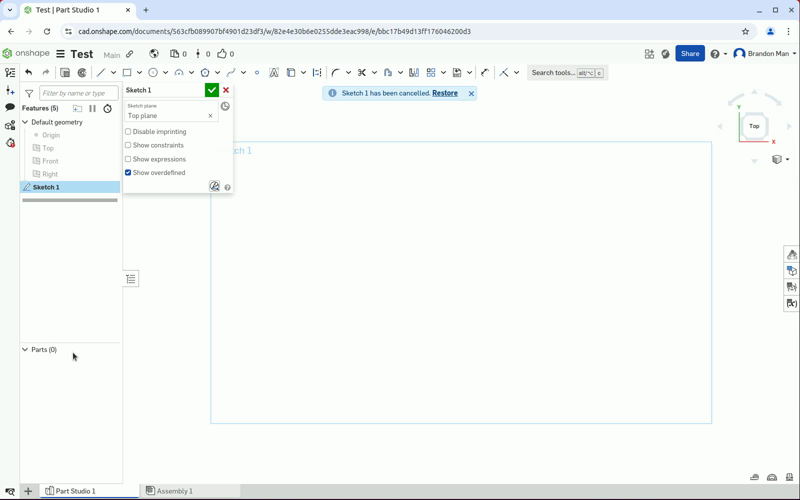
key(y)
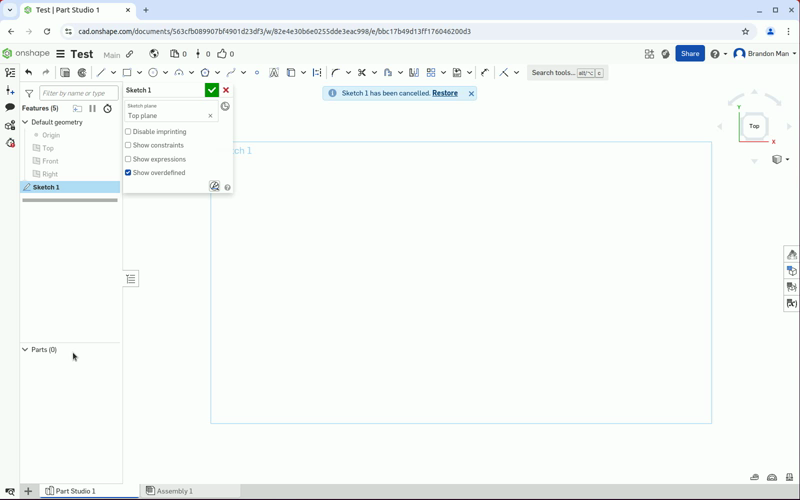
key(a)
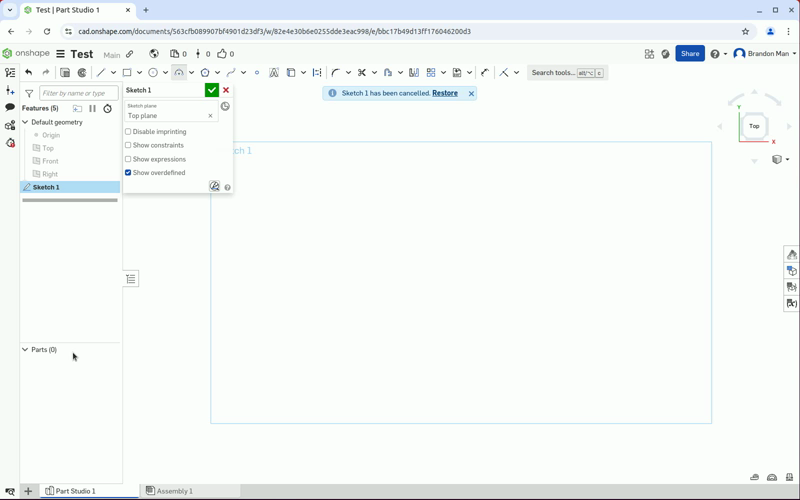
key_down(shift)
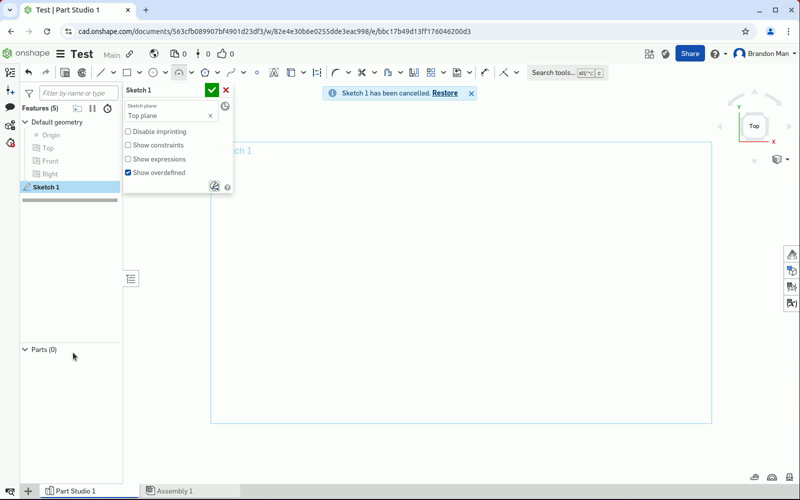
mouse_move(456, 282)
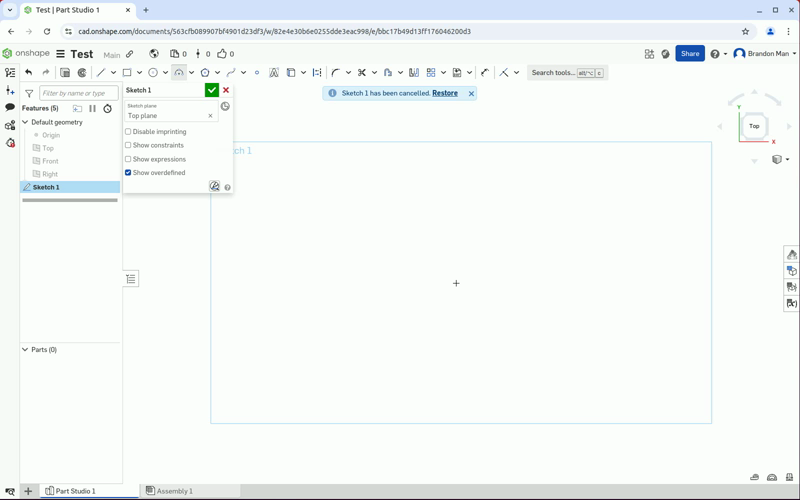
click(456, 282)
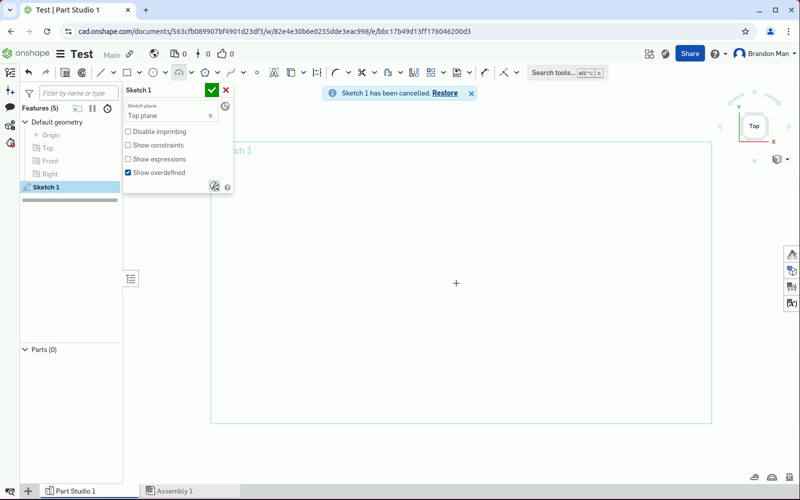
key_up(shift)
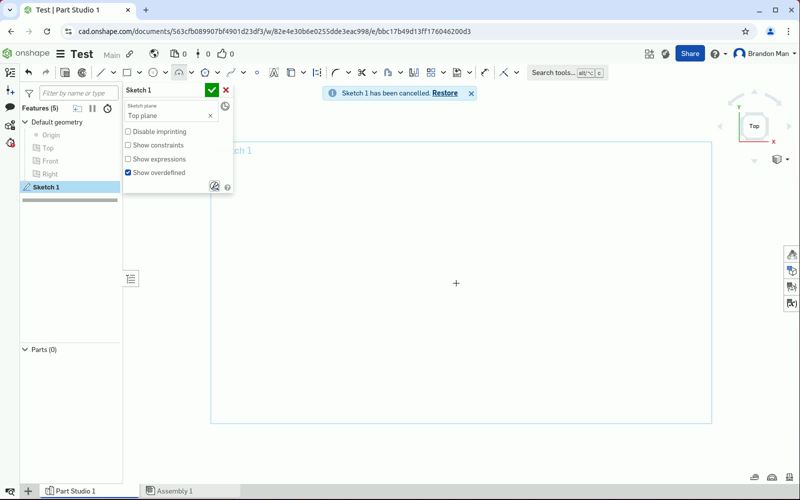
key_down(shift)
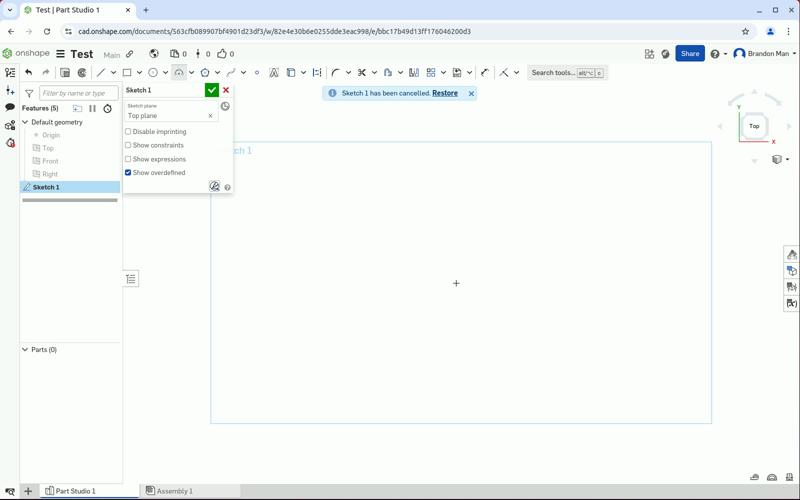
mouse_move(466, 282)
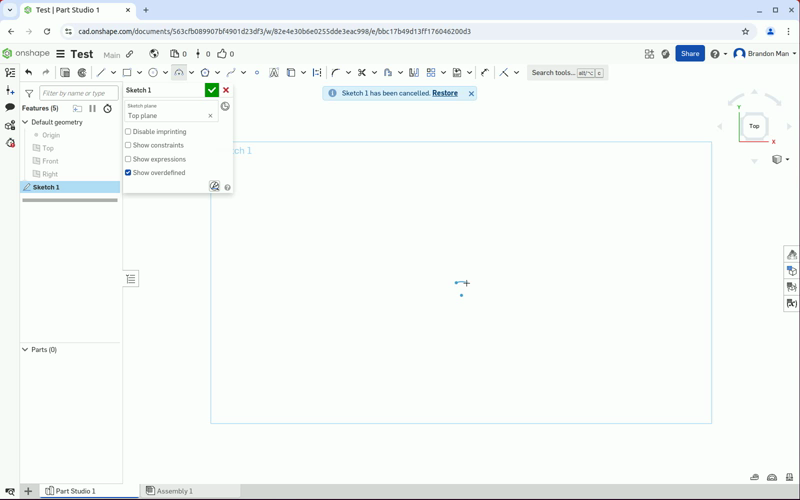
click(466, 282)
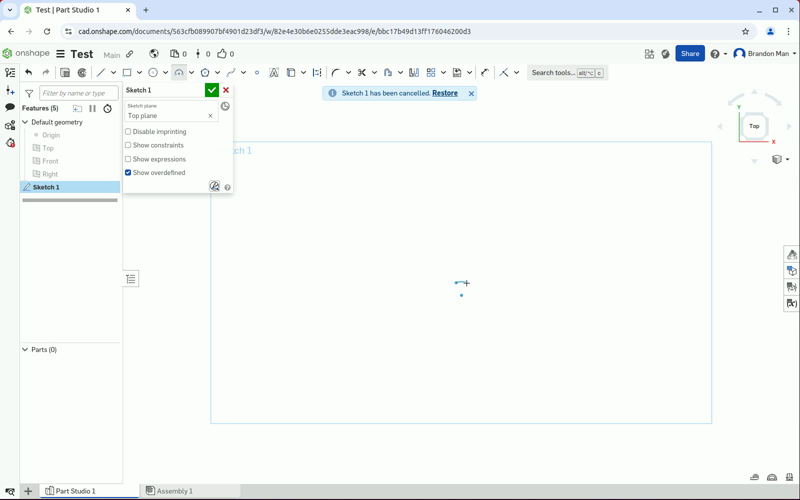
mouse_move(461, 277)
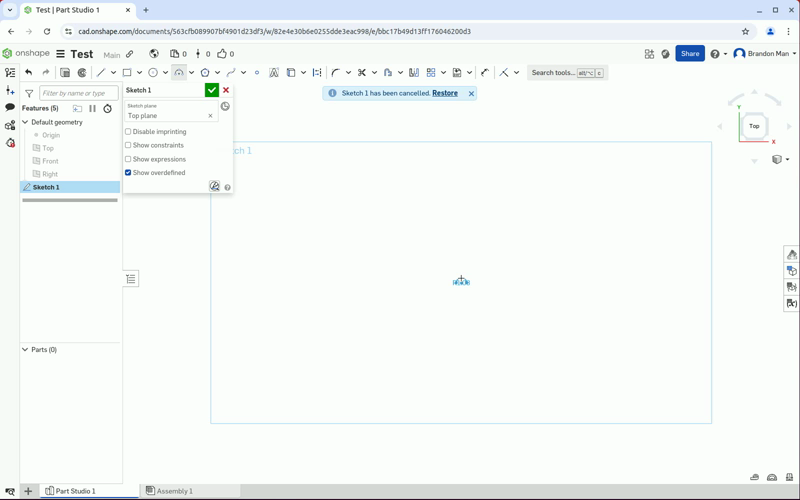
click(461, 277)
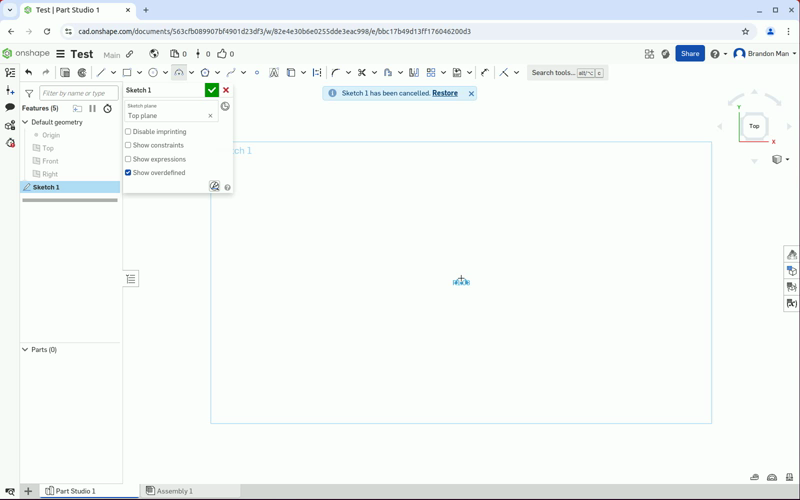
key_up(shift)
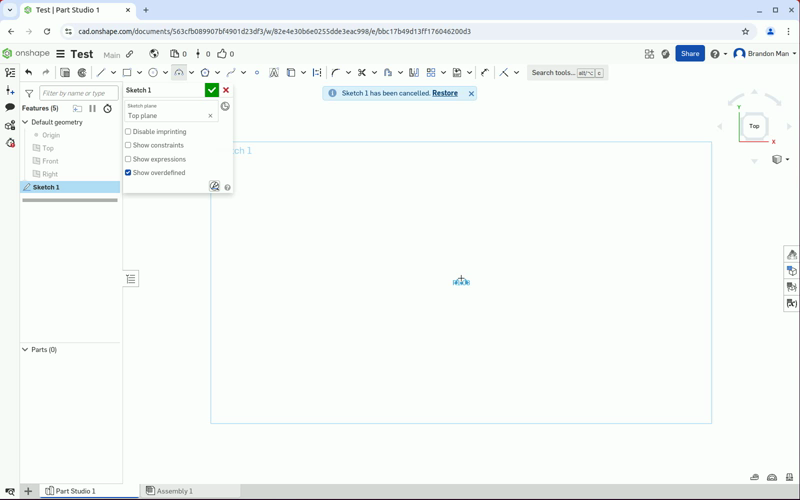
key(esc)
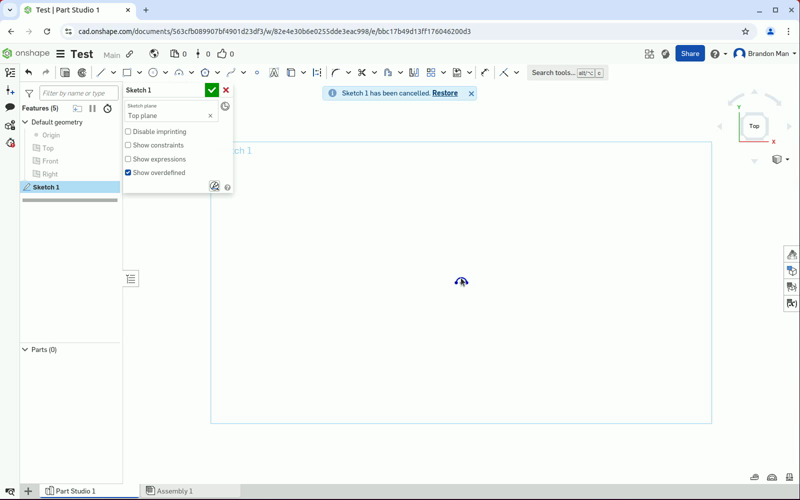
key(l)
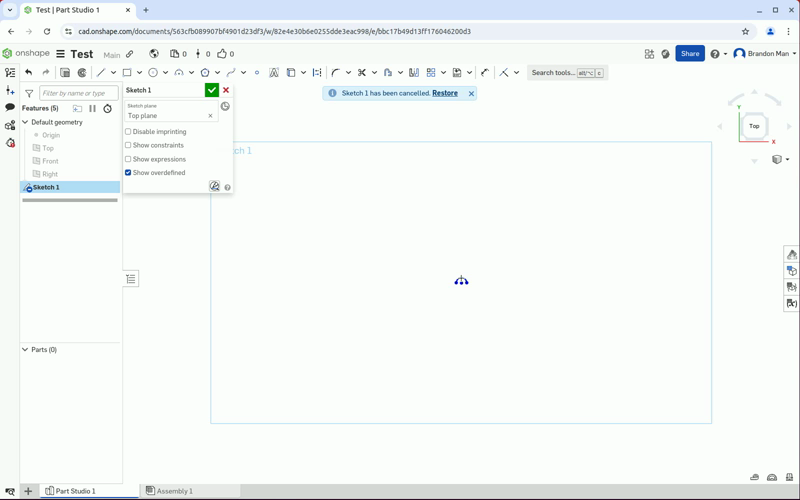
mouse_move(466, 282)
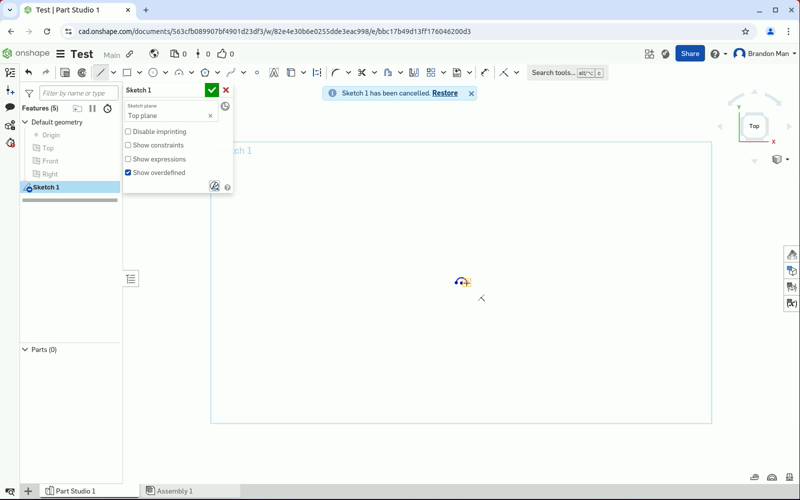
click(466, 282)
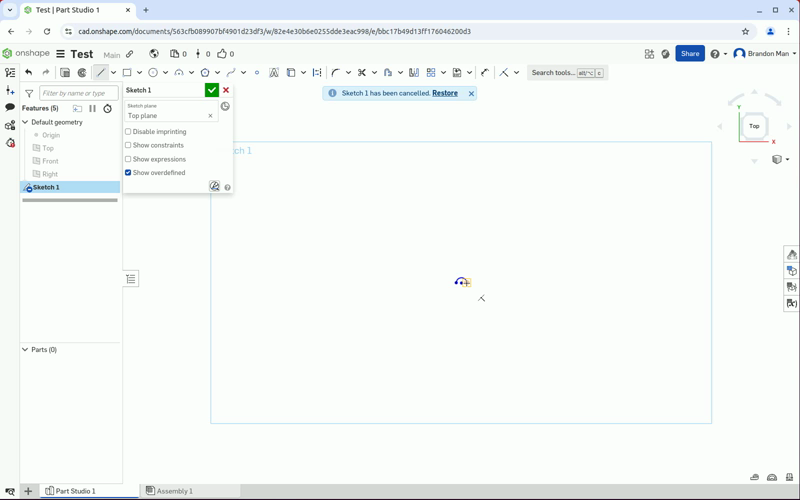
key_down(shift)
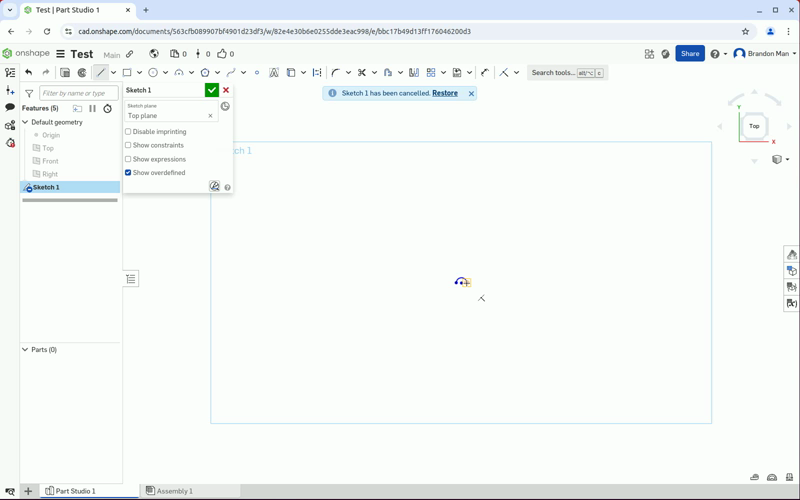
mouse_move(496, 282)
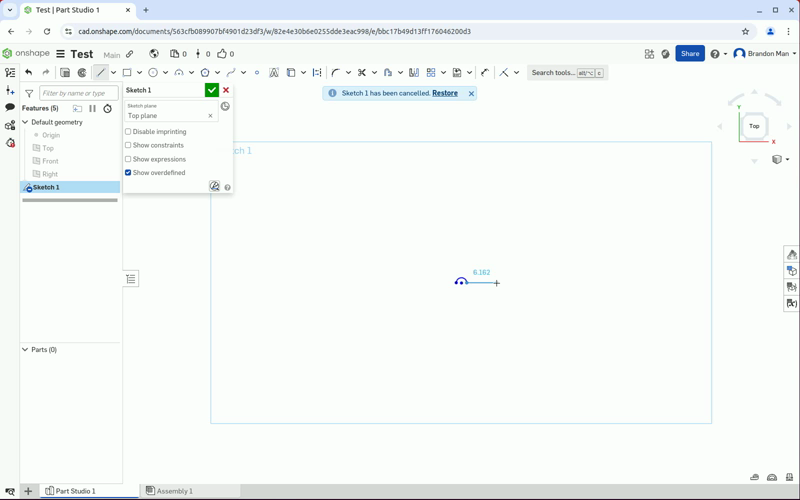
mouse_move(466, 261)
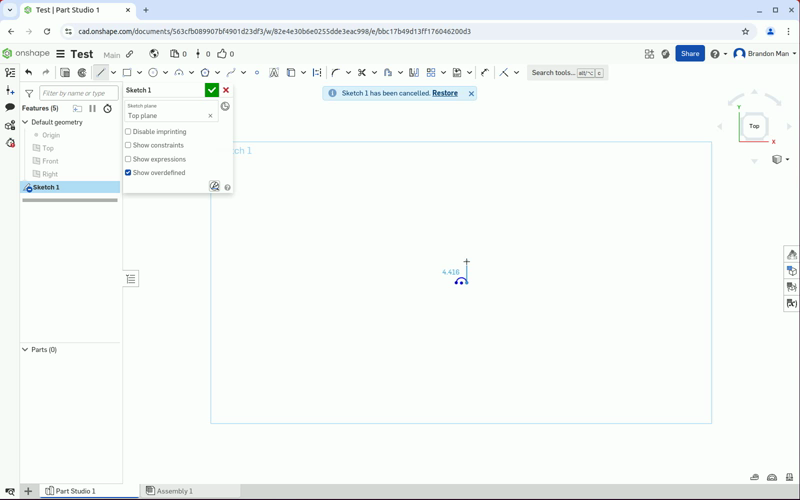
click(466, 261)
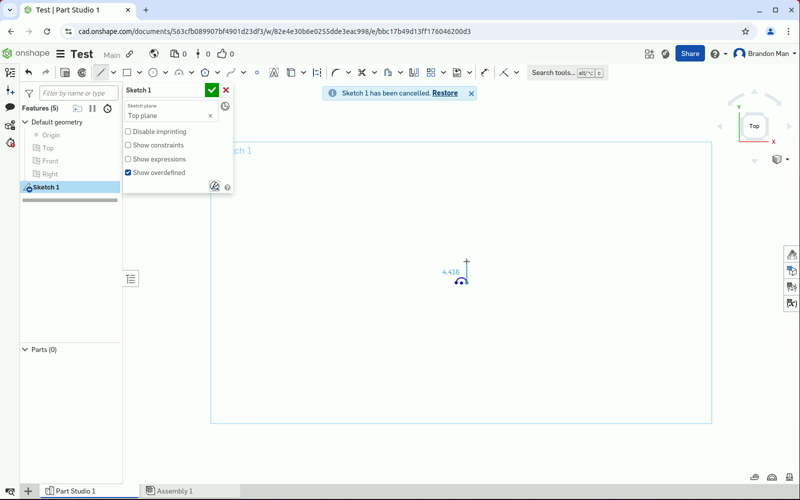
key_up(shift)
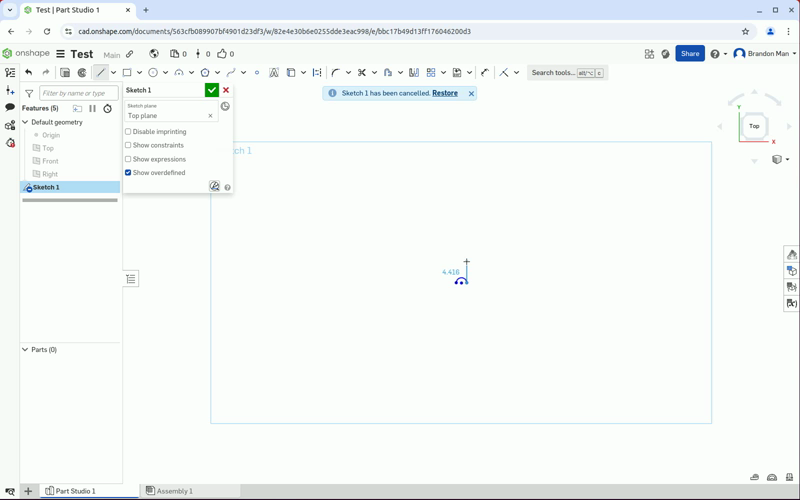
key_down(shift)
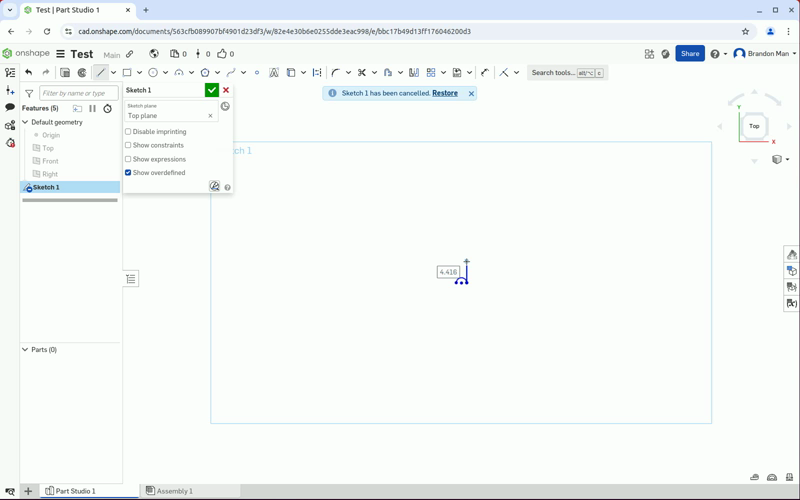
mouse_move(496, 261)
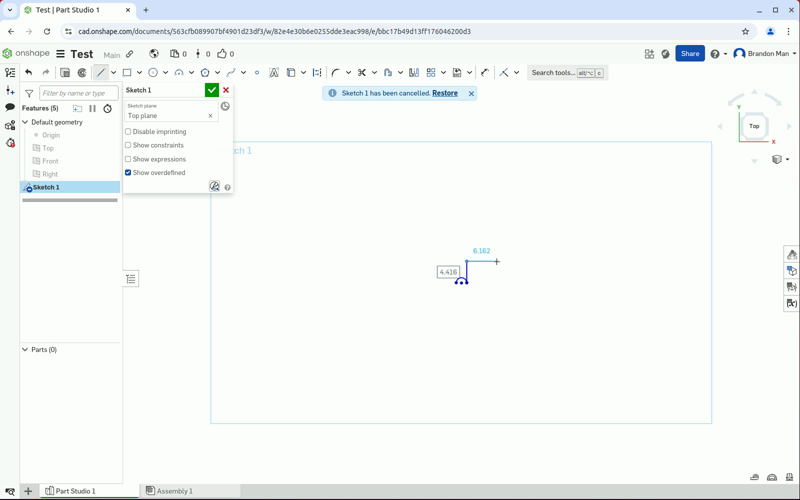
mouse_move(456, 261)
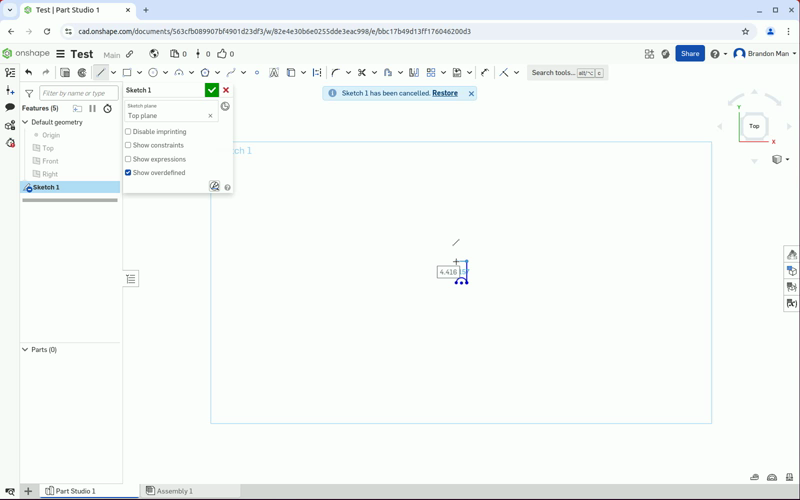
click(456, 261)
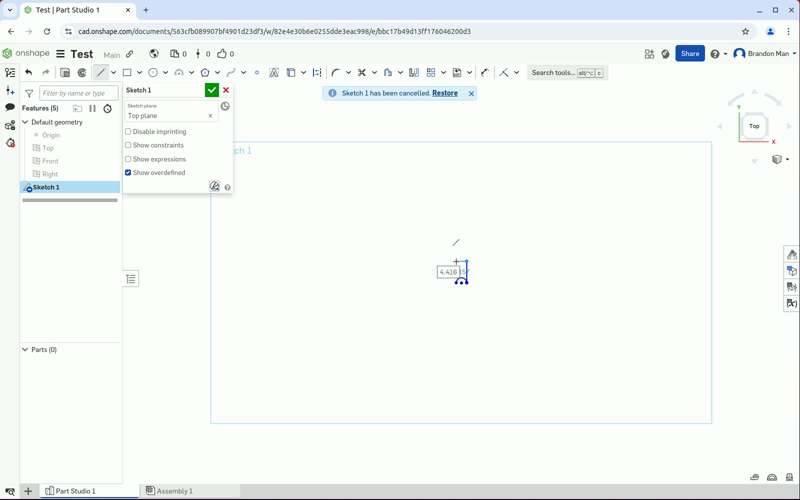
key_up(shift)
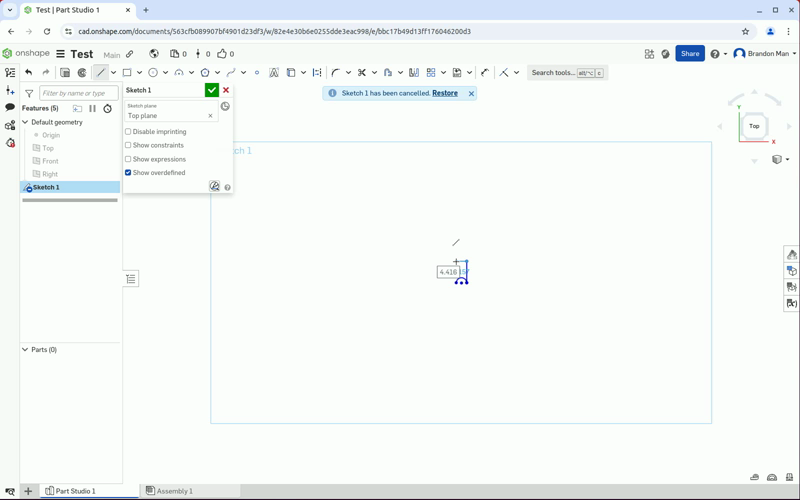
mouse_move(486, 261)
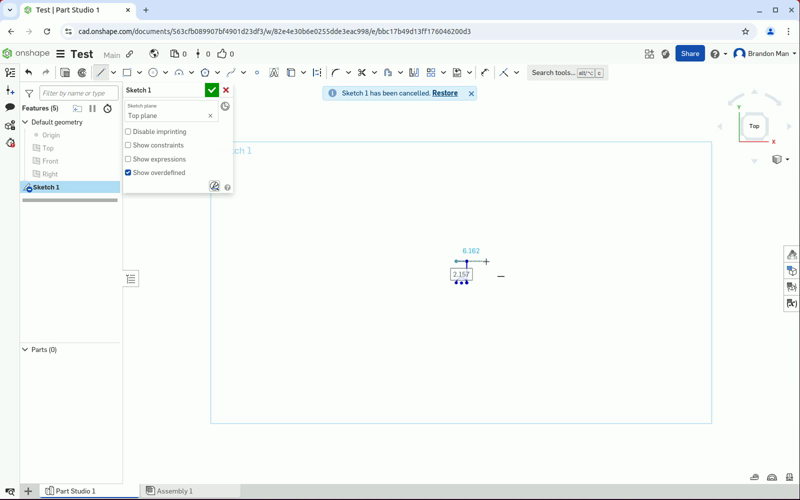
key_down(shift)
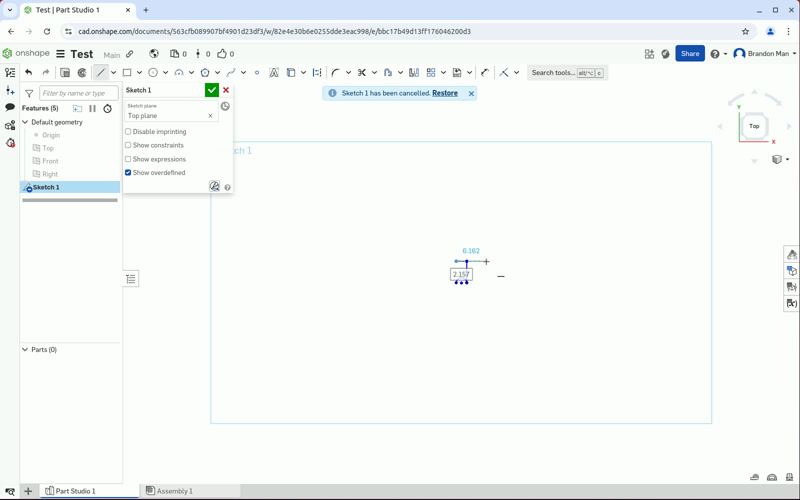
mouse_move(456, 282)
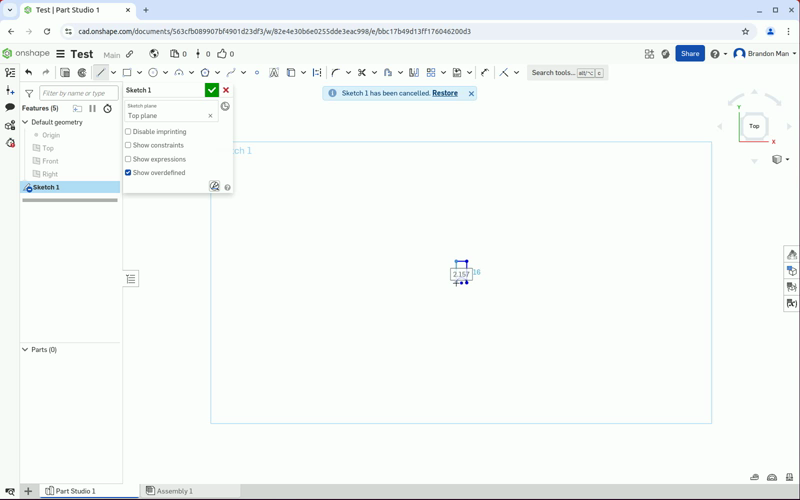
key_up(shift)
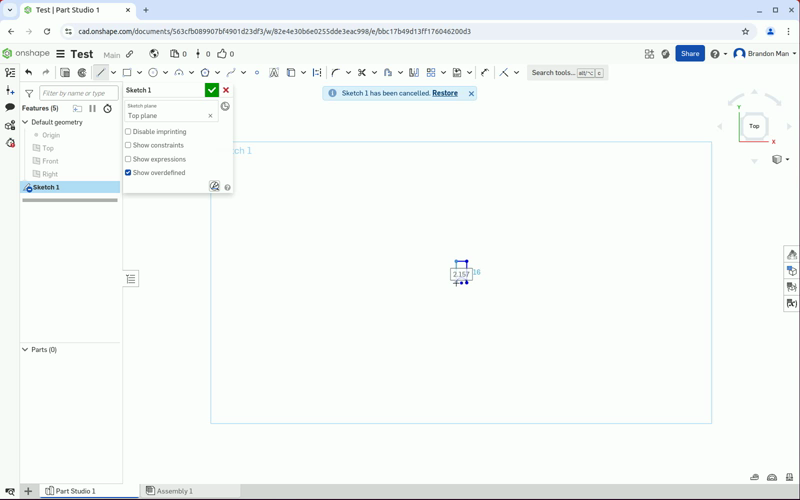
click(456, 282)
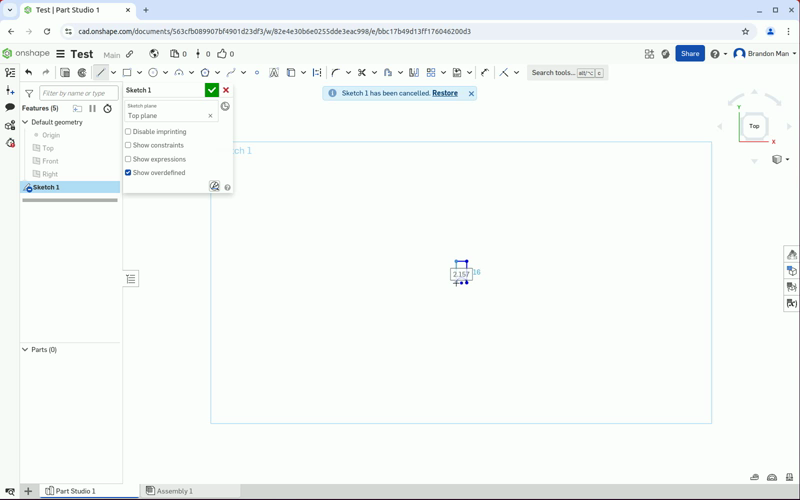
key(esc)
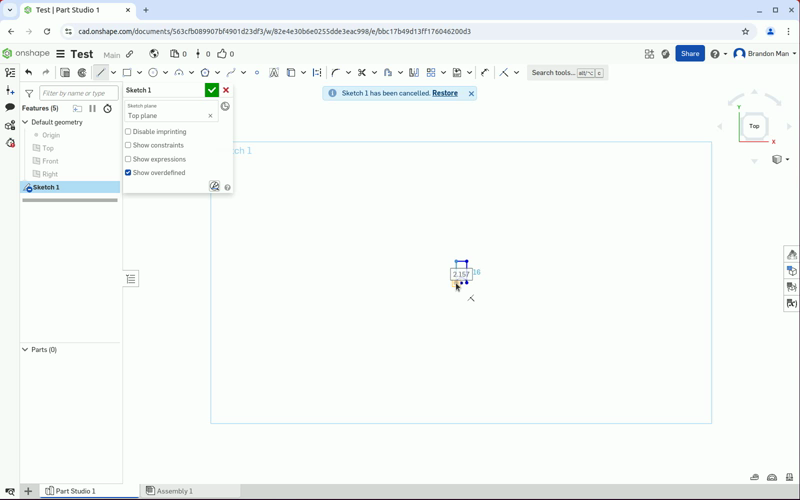
mouse_move(458, 264)
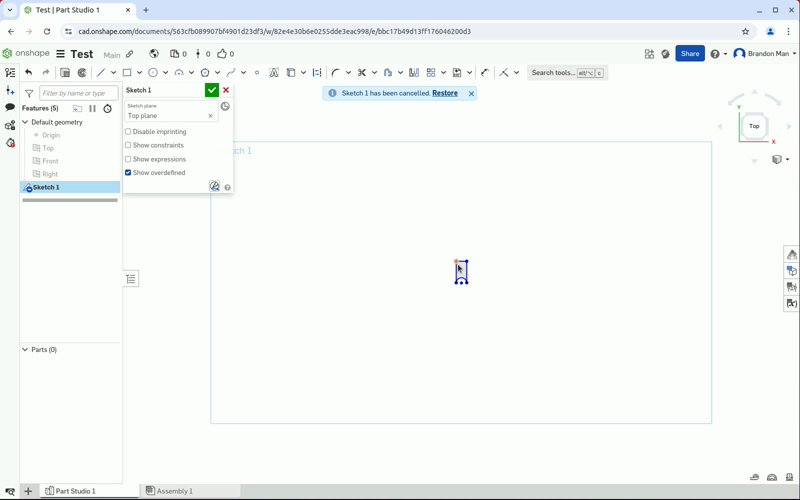
scroll(6)
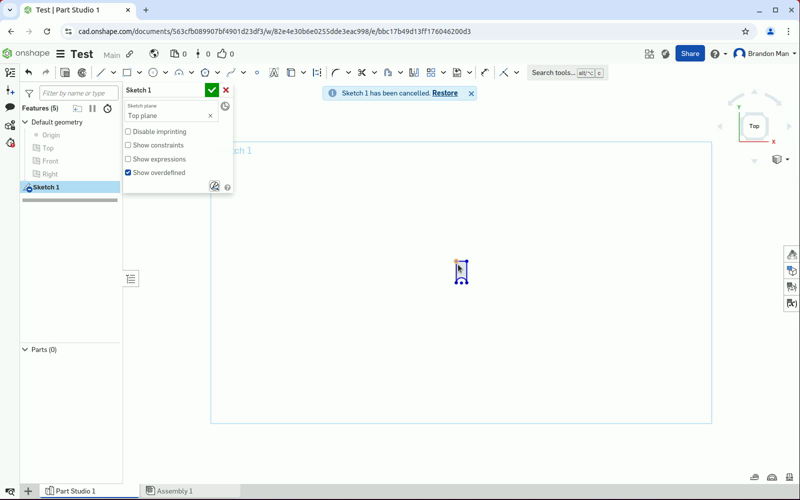
scroll(6)
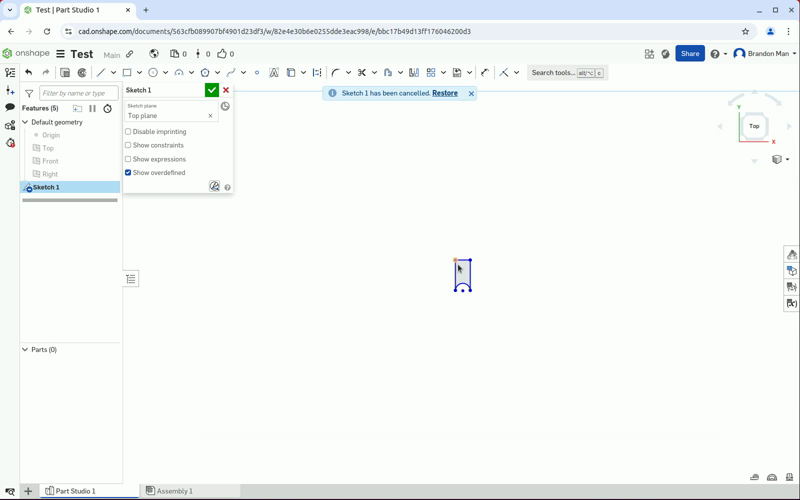
scroll(6)
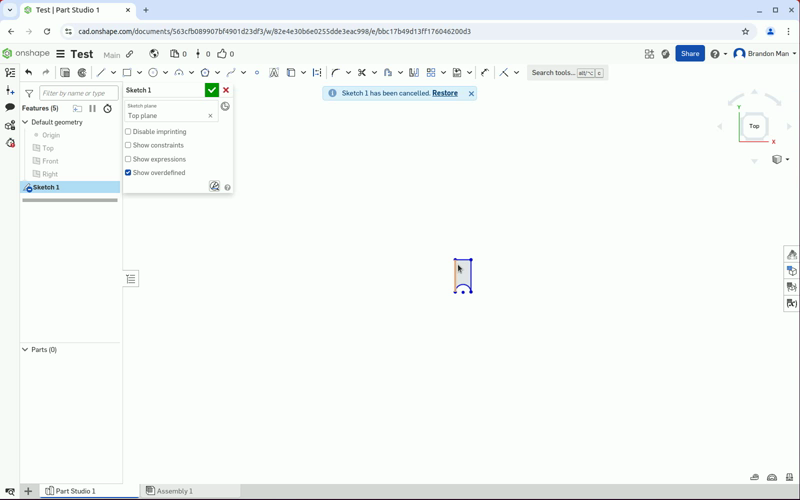
scroll(6)
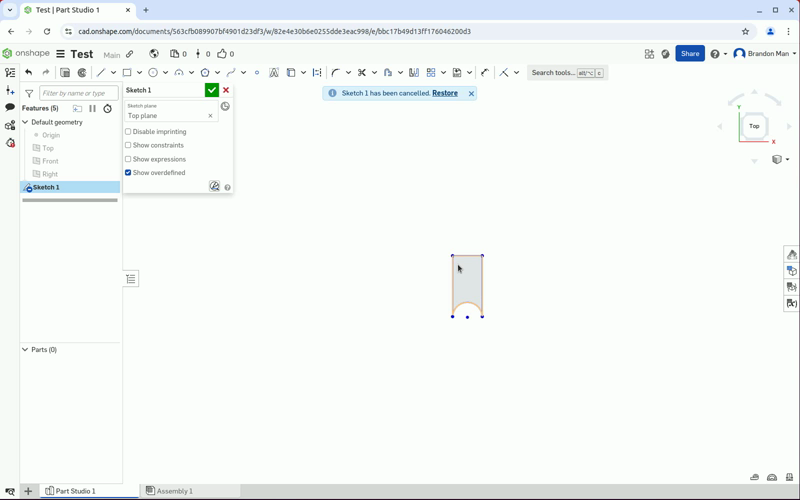
scroll(6)
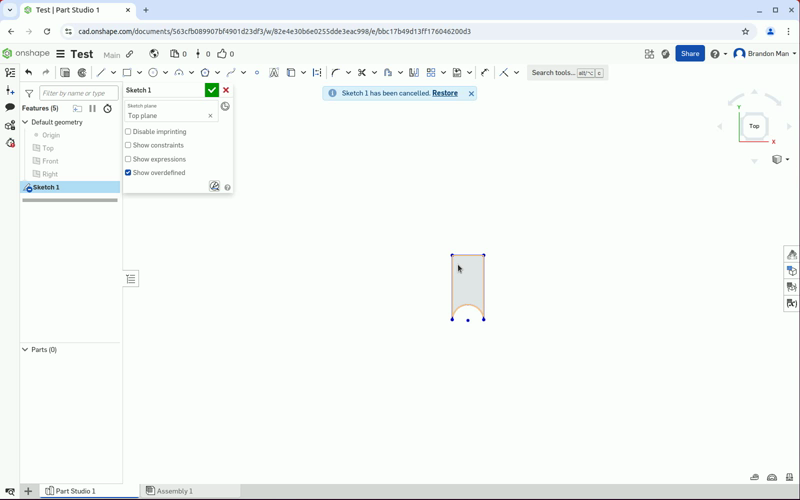
scroll(6)
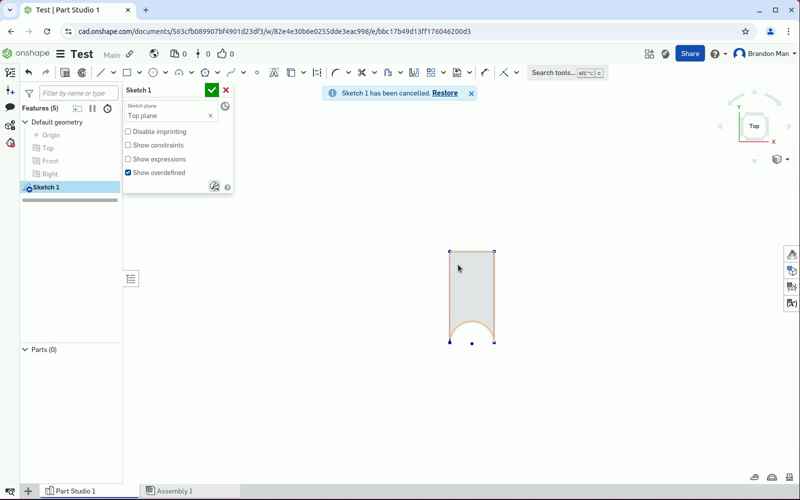
scroll(6)
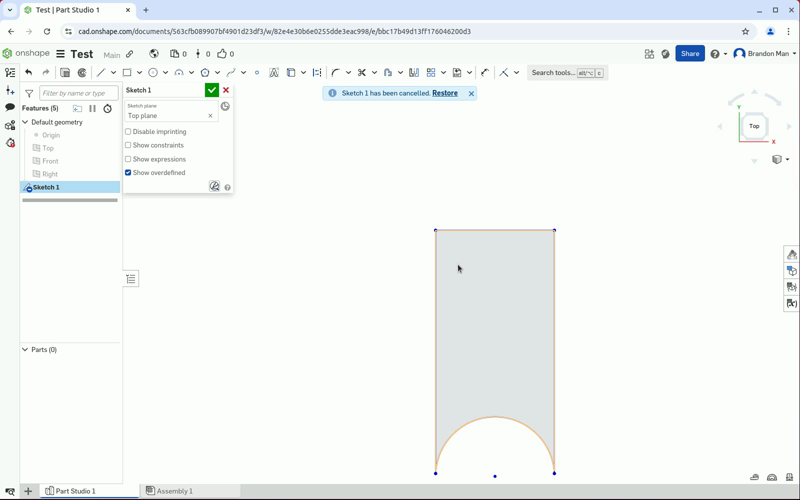
click(458, 264)
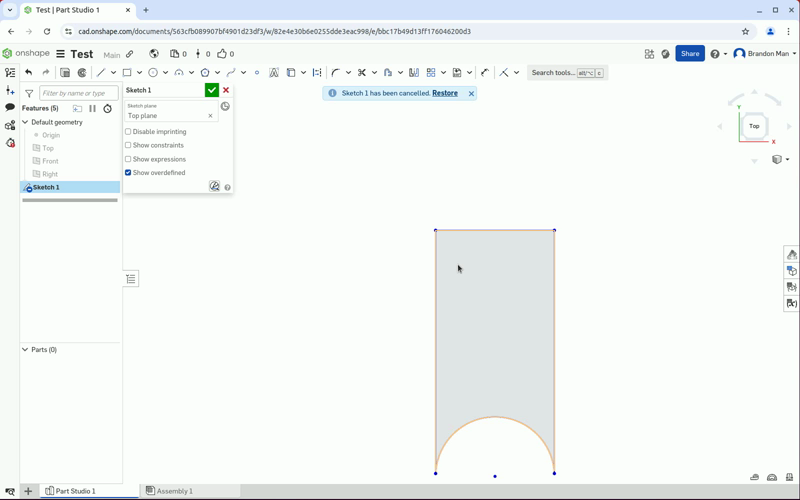
scroll(-6)
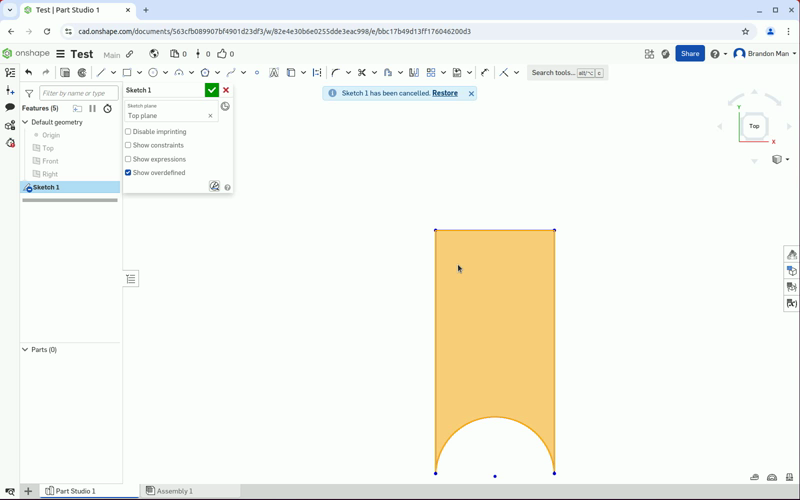
scroll(-6)
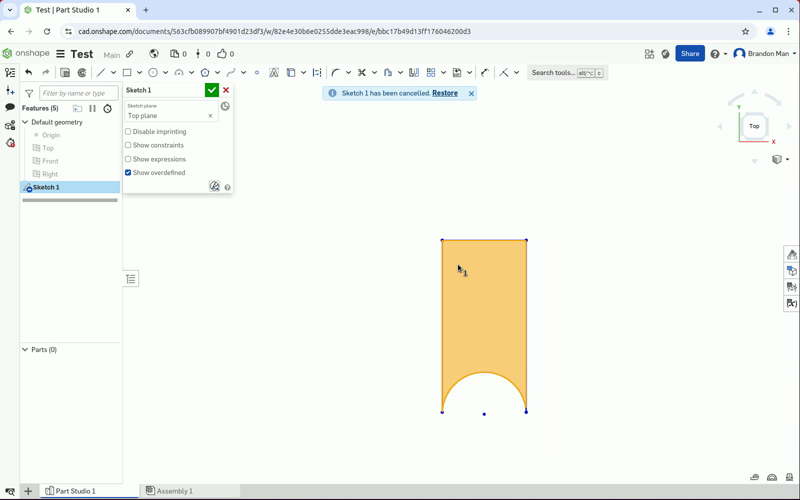
scroll(-6)
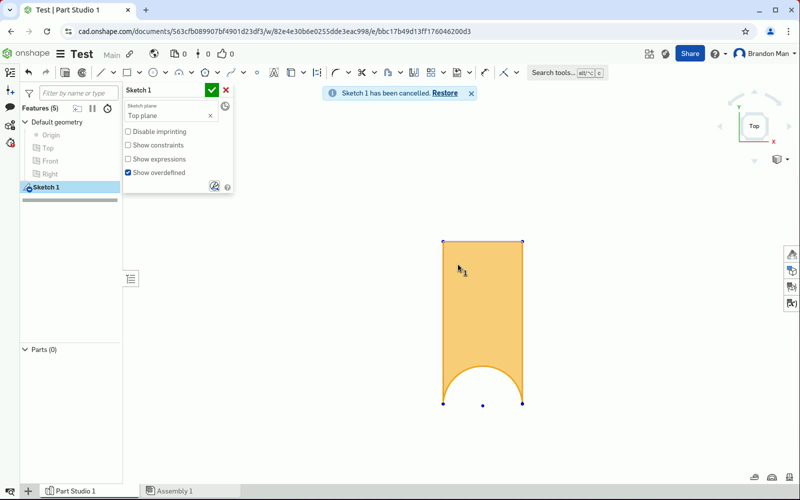
scroll(-6)
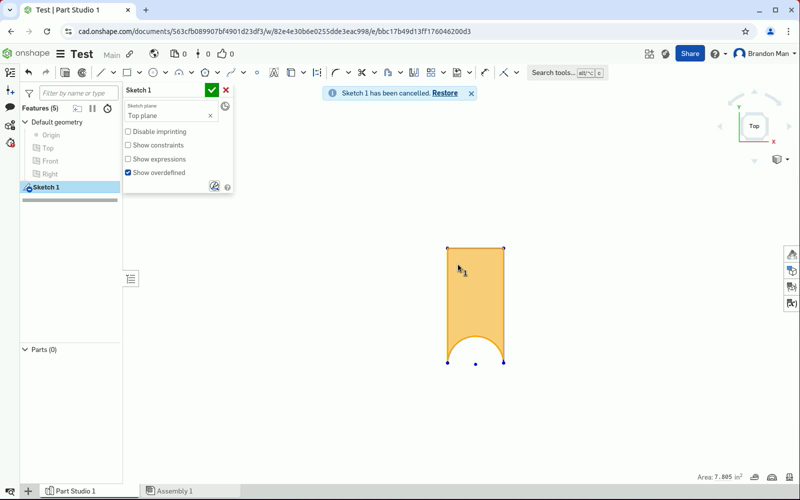
scroll(-6)
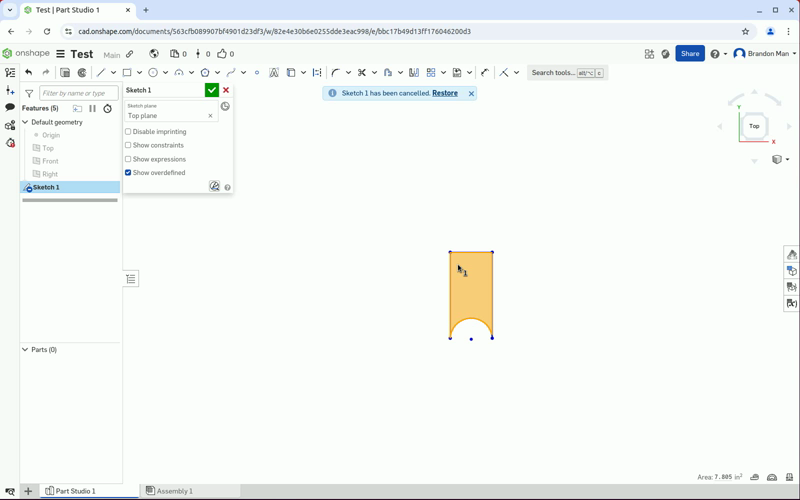
scroll(-6)
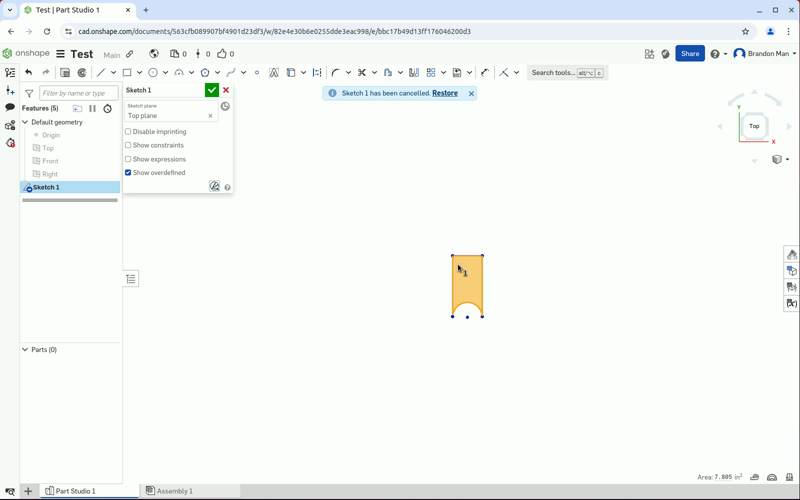
scroll(-6)
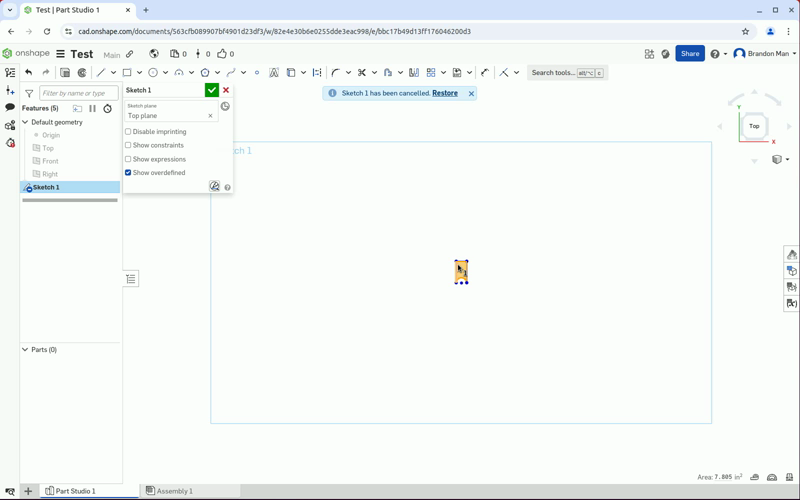
mouse_move(73, 352)
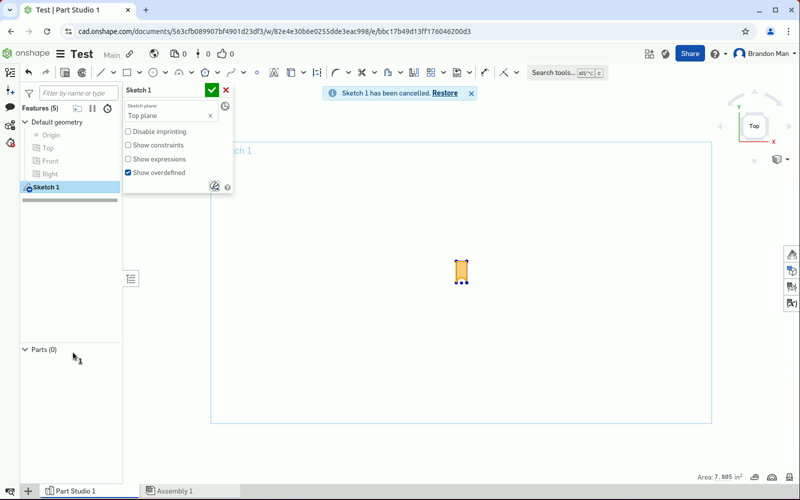
key(shift+y)
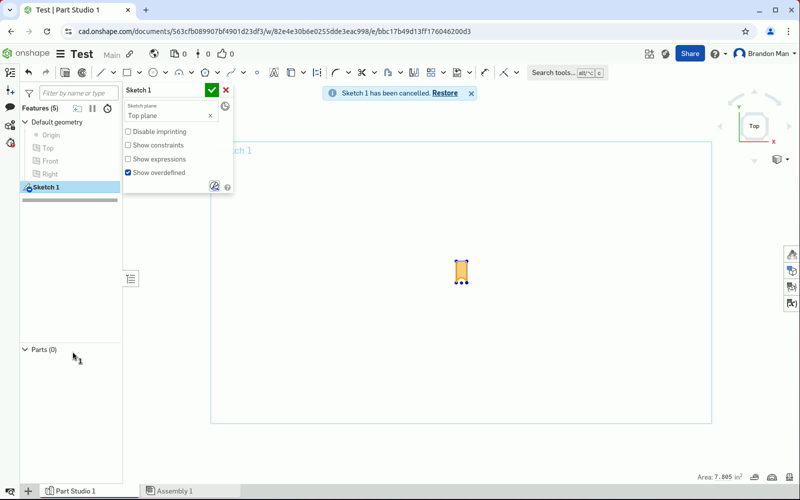
key(shift+e)
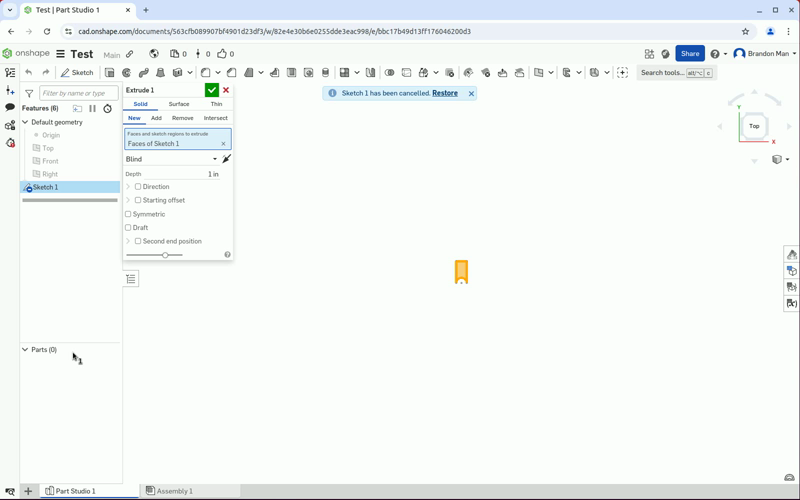
mouse_move(143, 106)
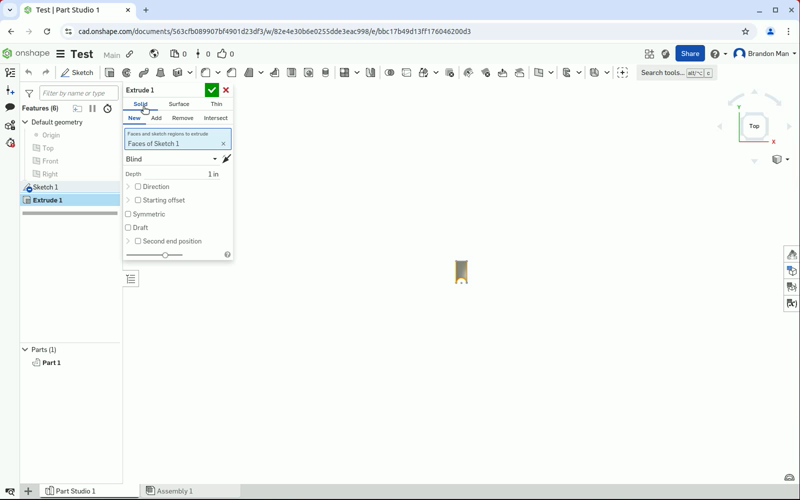
click(143, 106)
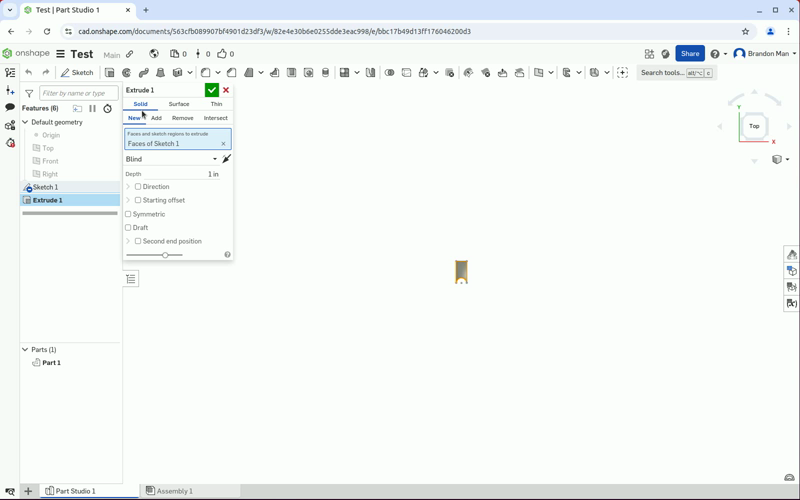
mouse_move(137, 120)
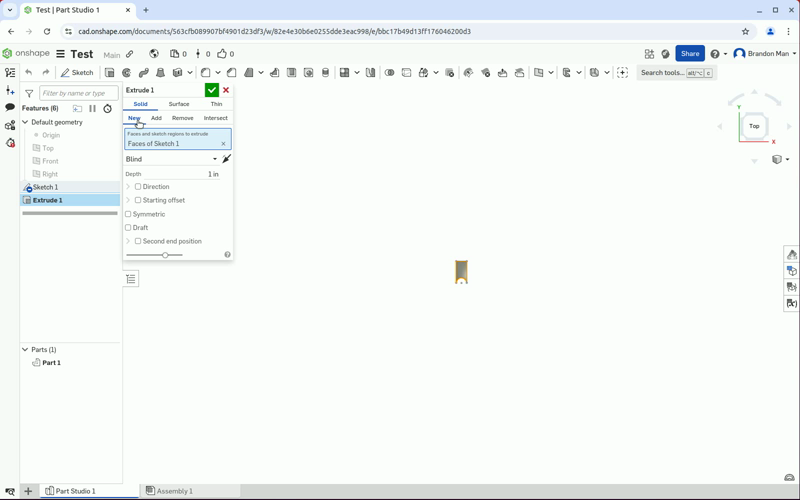
click(137, 120)
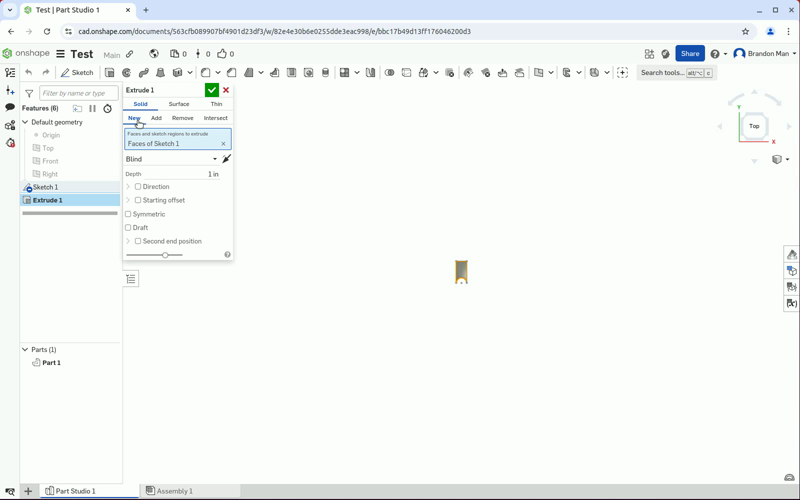
key(tab, 4)
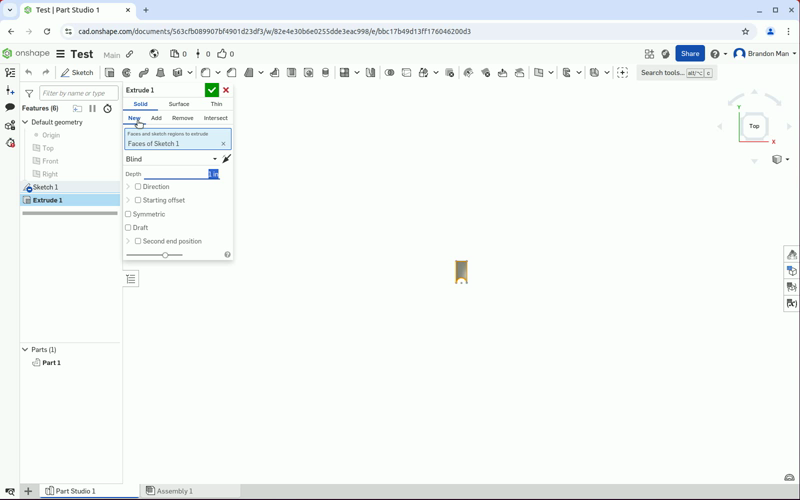
text(8.906)
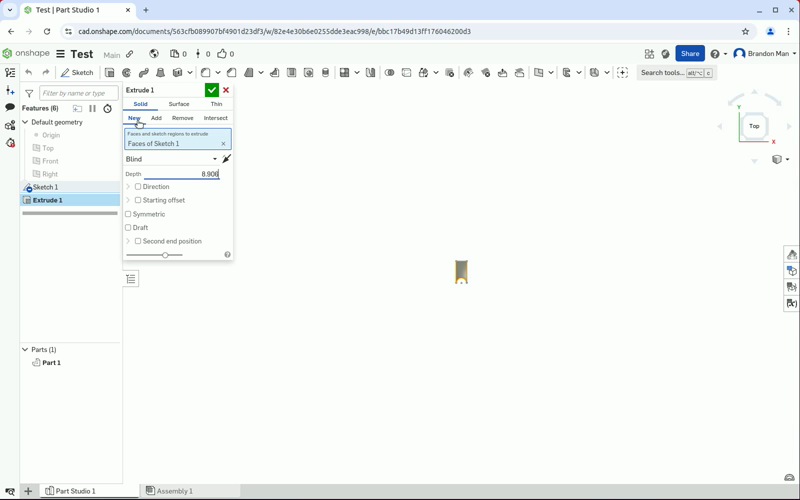
key(enter)
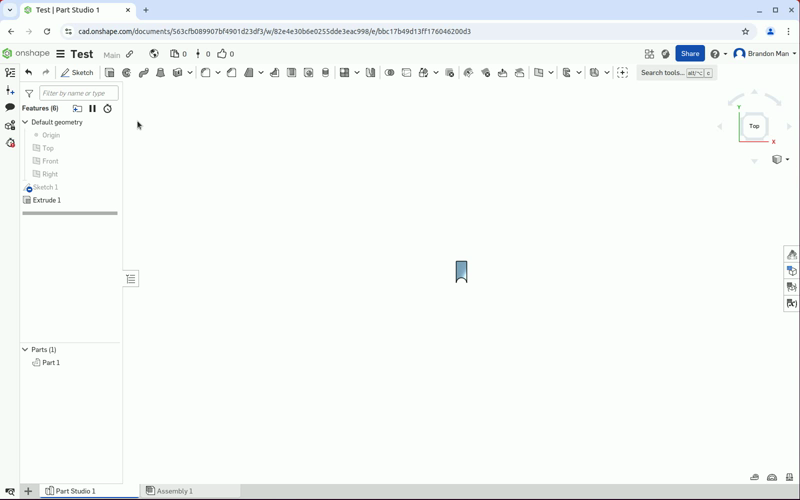
key(shift+h)
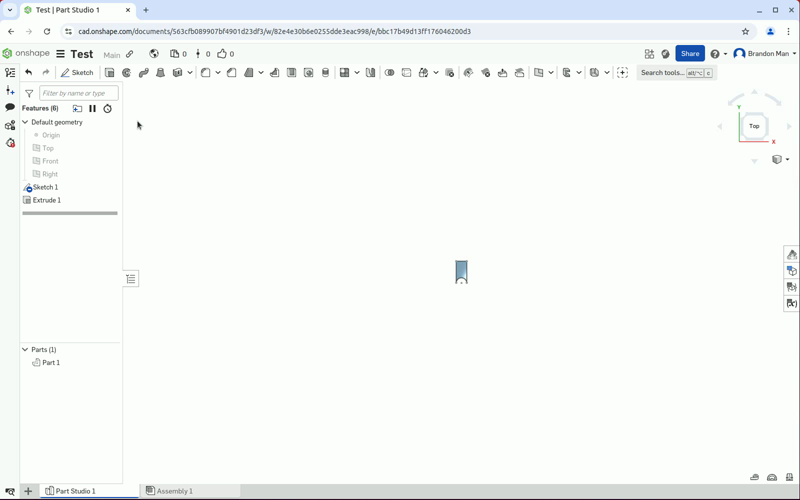
key(shift+h)
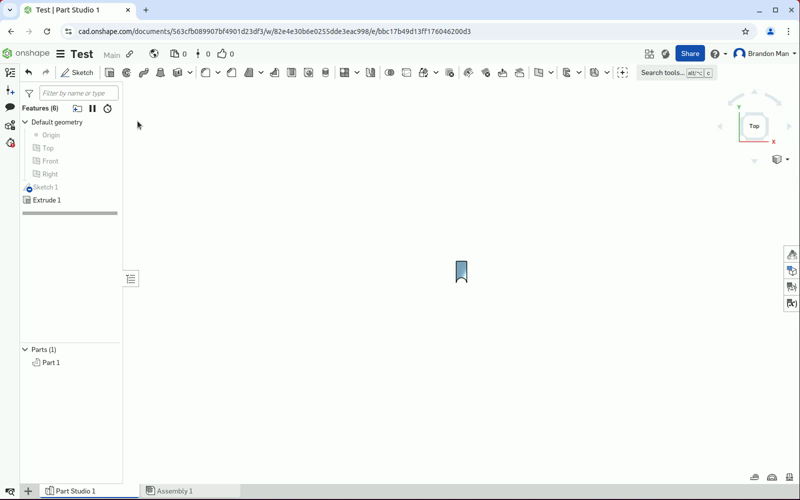
mouse_move(73, 189)
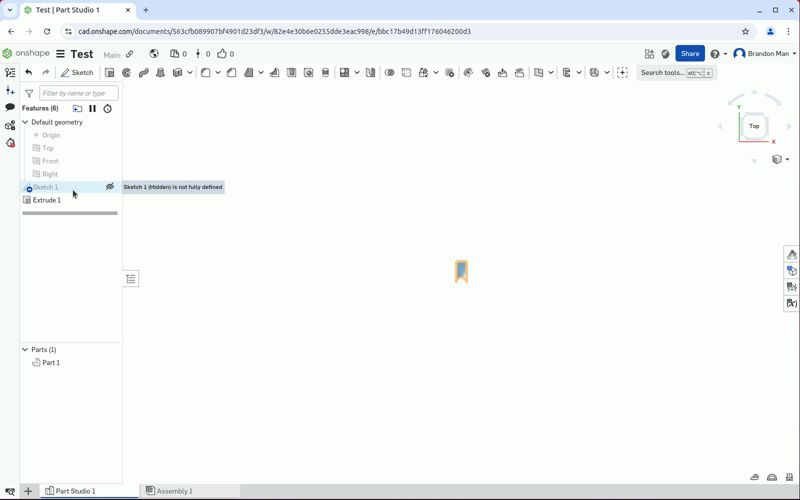
click(73, 189)
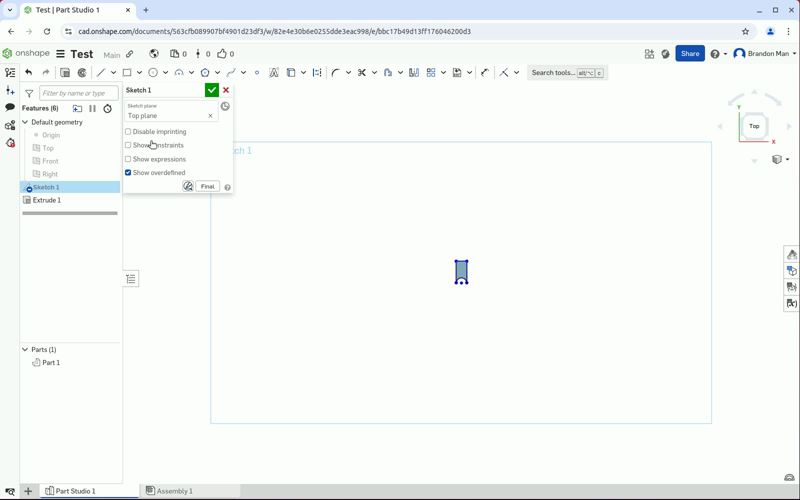
mouse_move(229, 92)
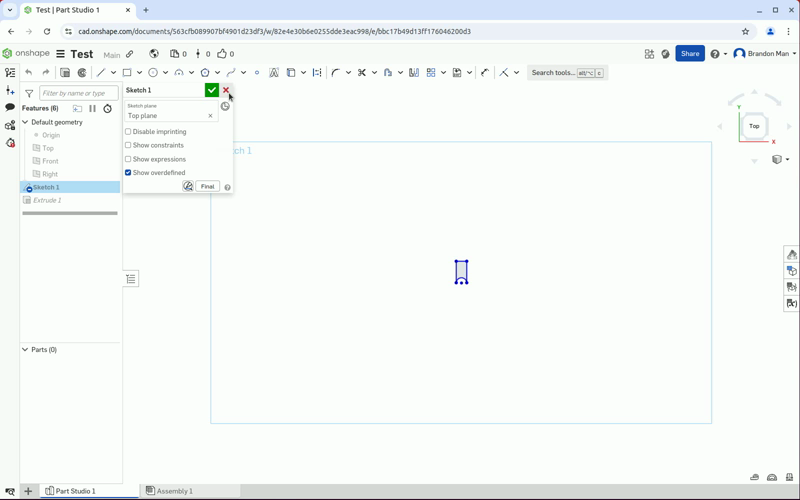
click(229, 92)
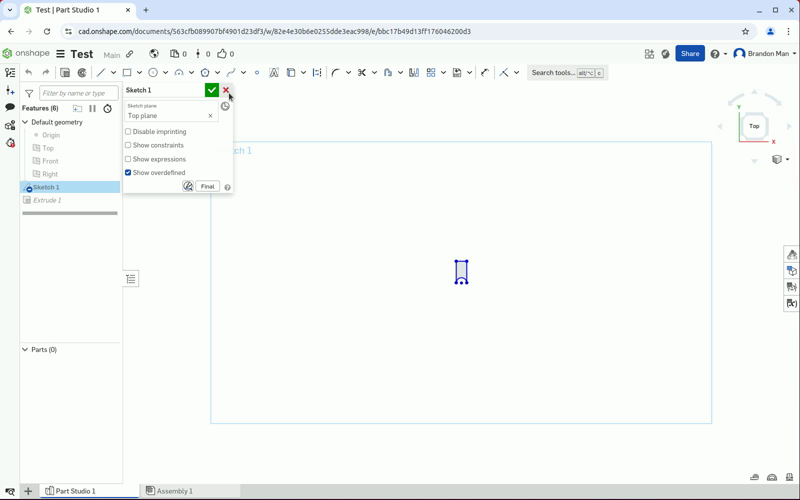
key(shift+s)
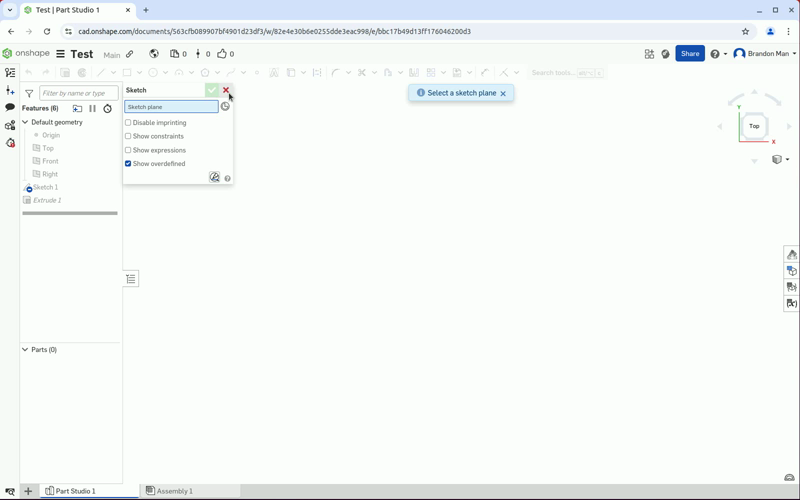
mouse_move(73, 150)
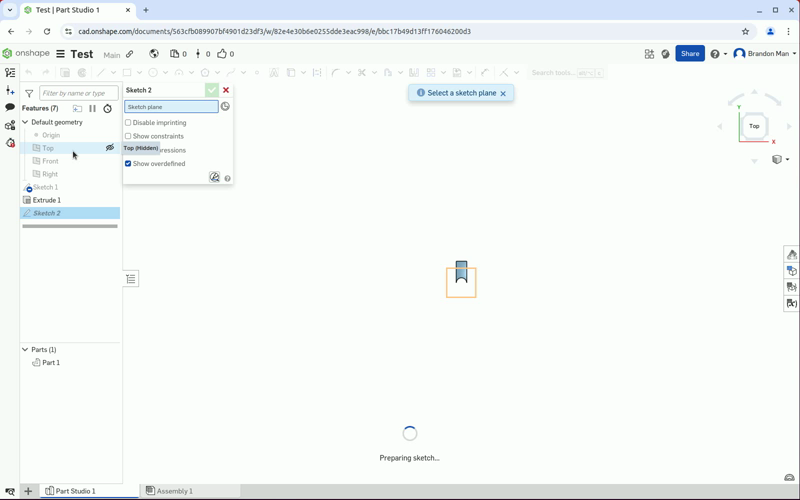
click(73, 150)
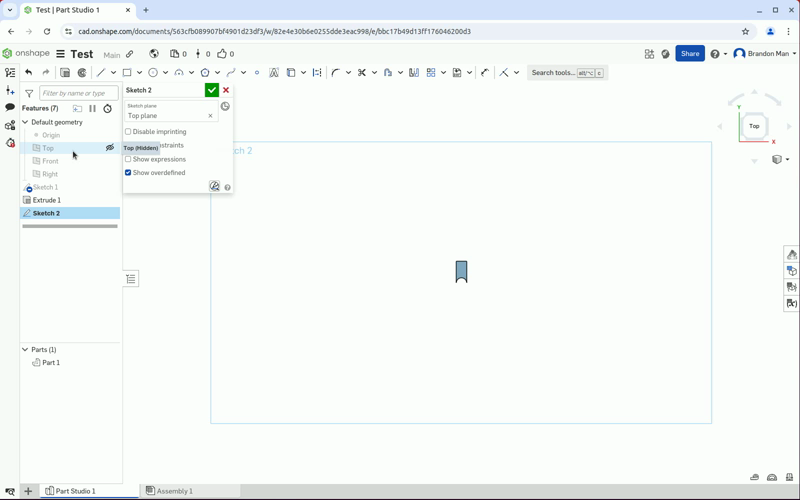
mouse_move(73, 352)
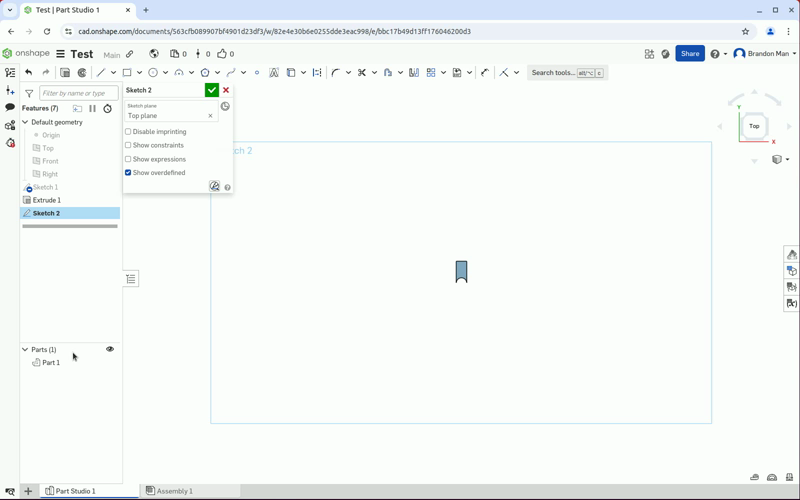
key(y)
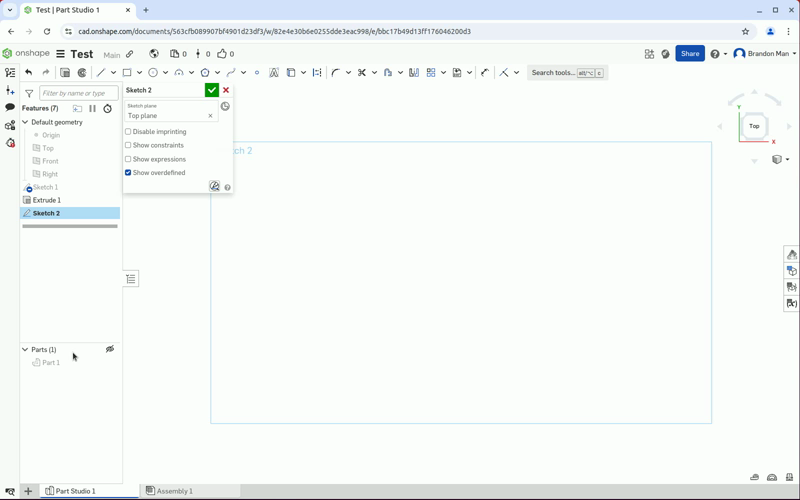
key(l)
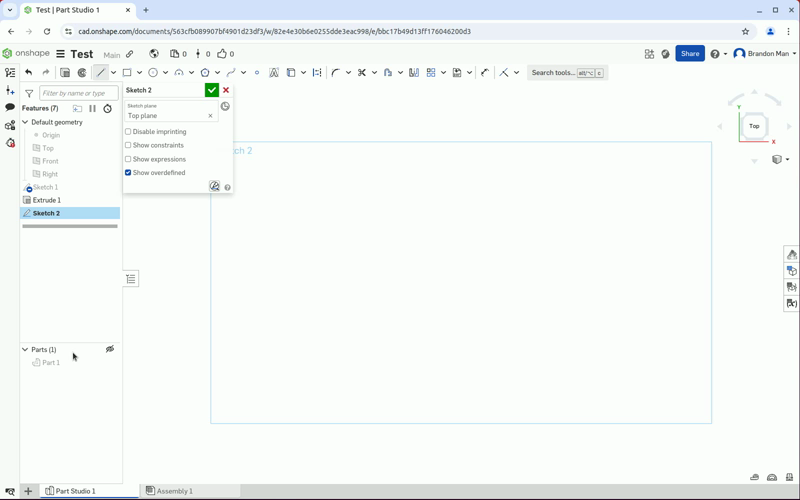
key_down(shift)
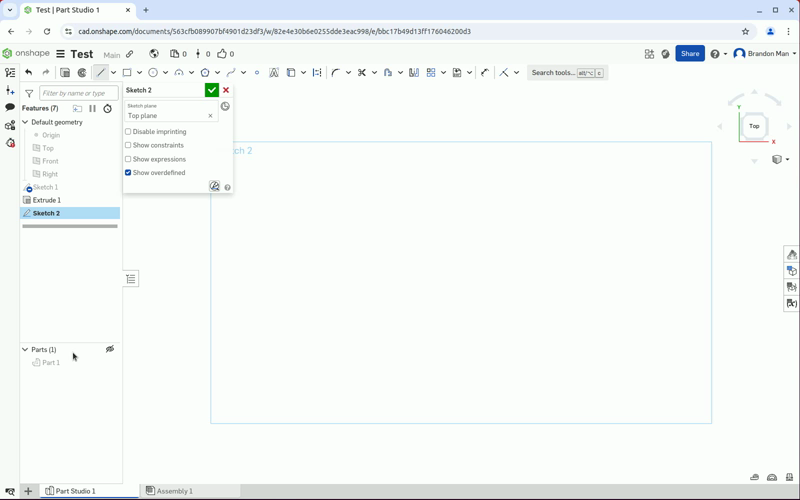
mouse_move(456, 304)
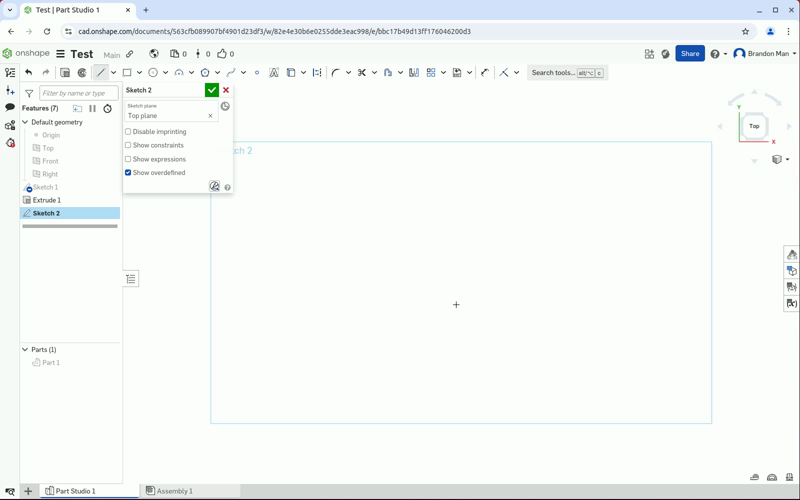
click(456, 304)
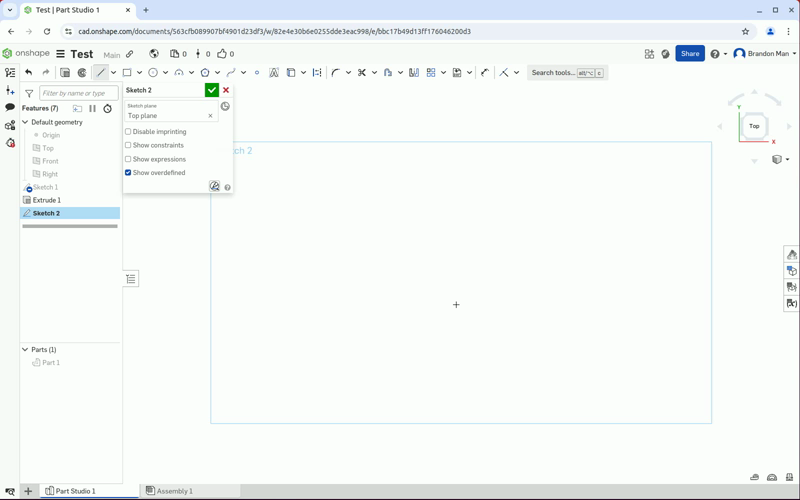
key_up(shift)
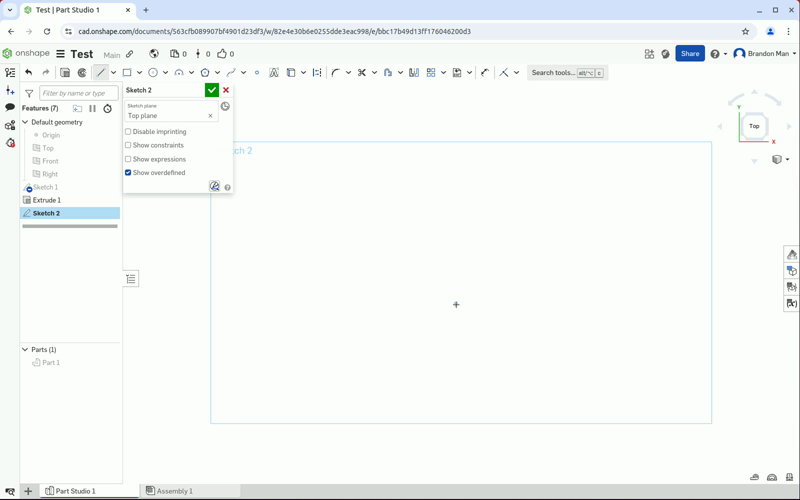
key_down(shift)
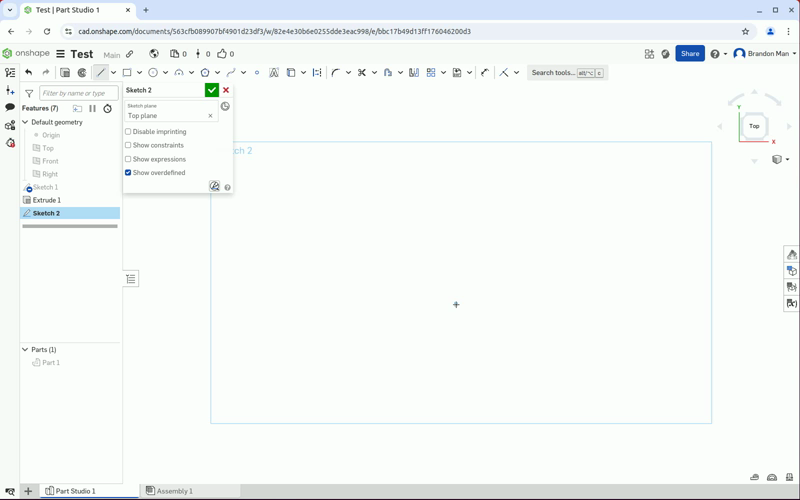
mouse_move(486, 304)
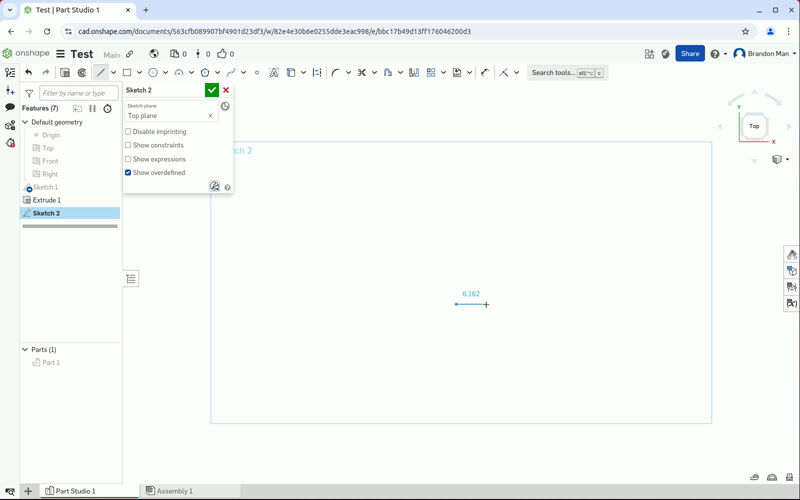
mouse_move(466, 304)
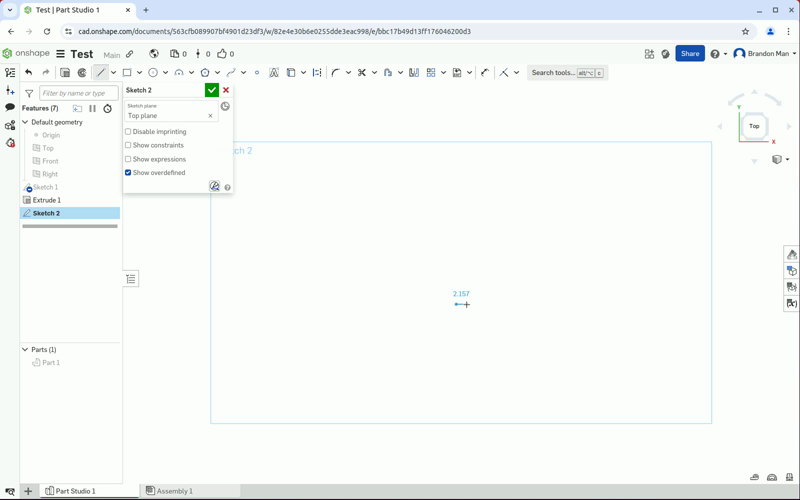
click(466, 304)
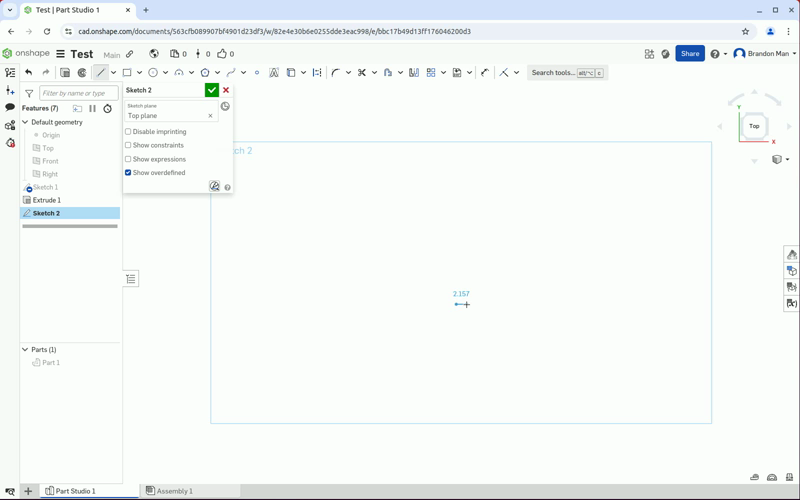
key_up(shift)
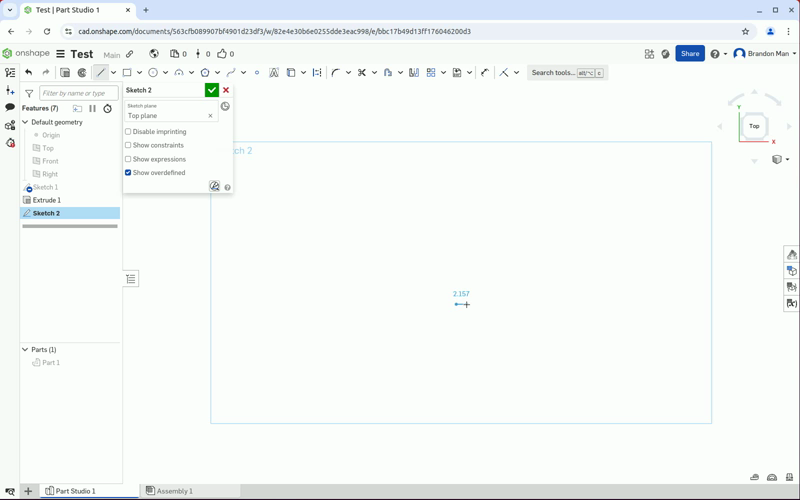
key_down(shift)
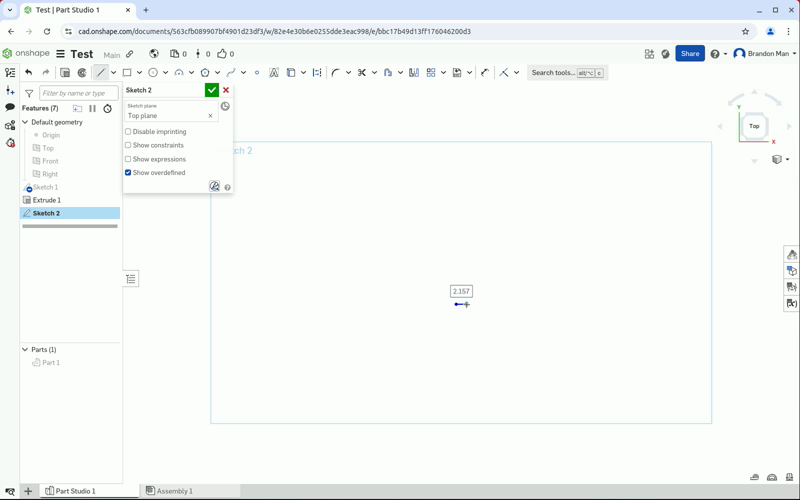
mouse_move(496, 304)
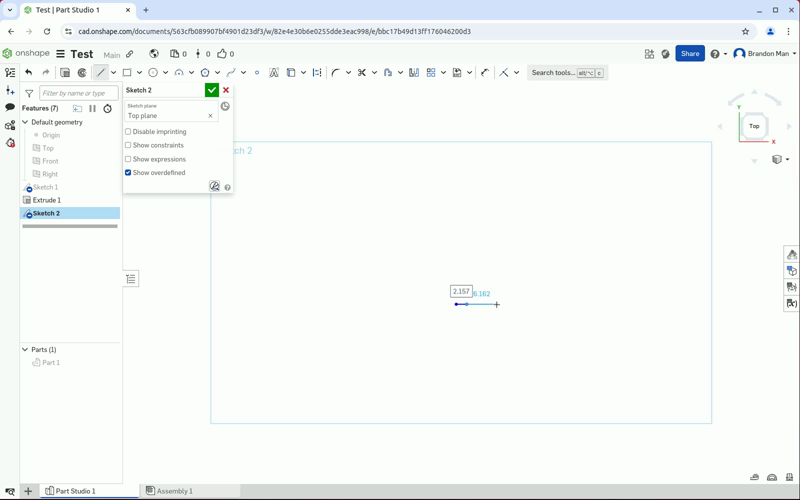
mouse_move(466, 282)
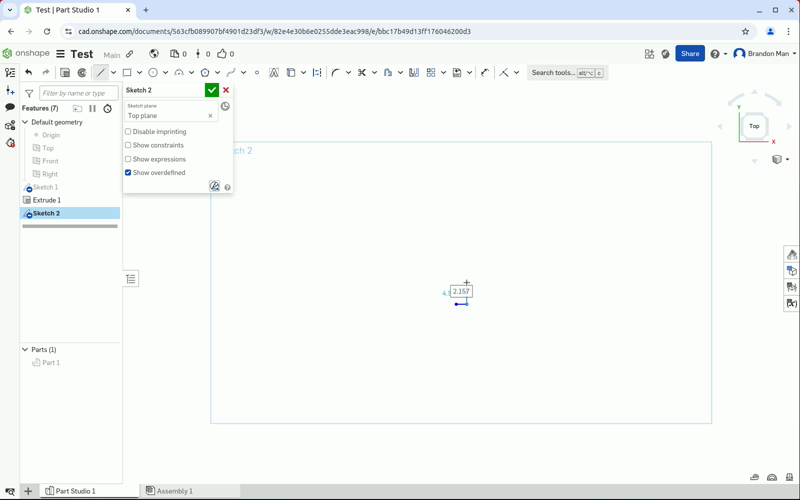
click(466, 282)
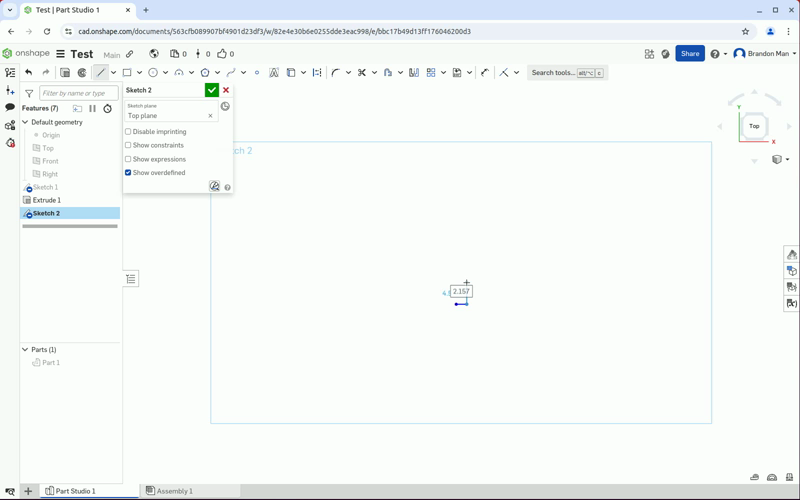
key_up(shift)
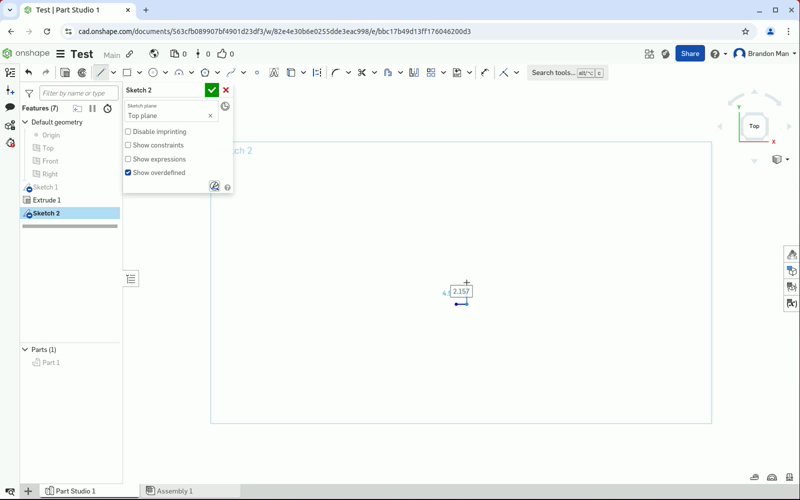
key(esc)
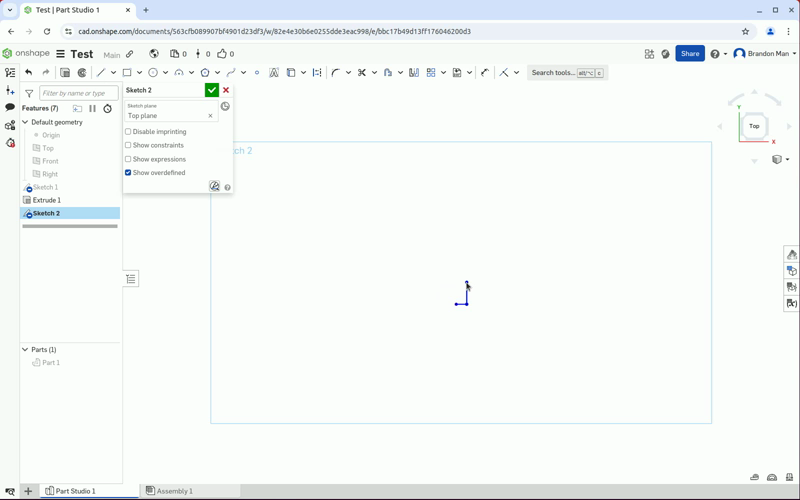
key(a)
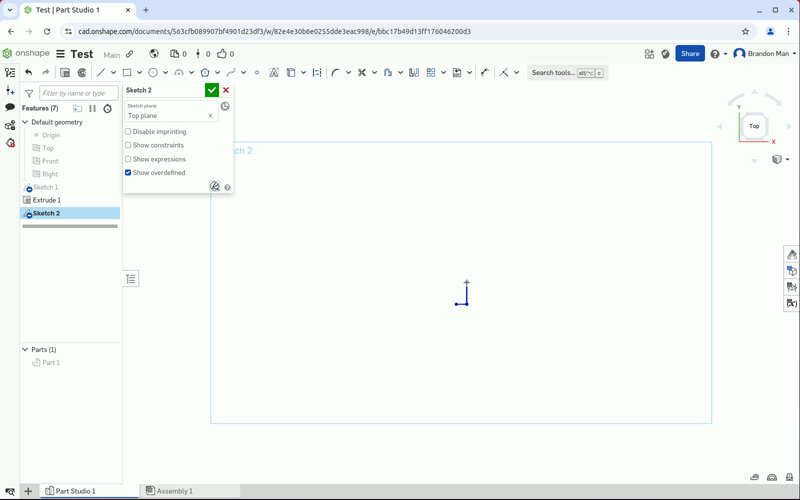
mouse_move(466, 282)
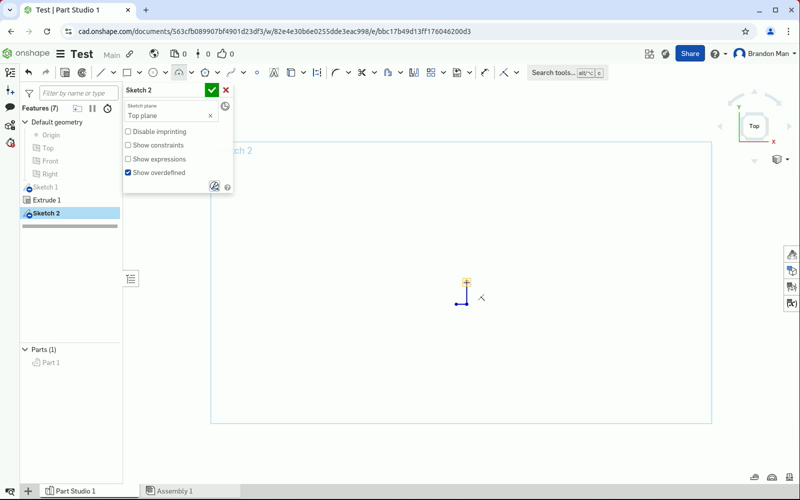
click(466, 282)
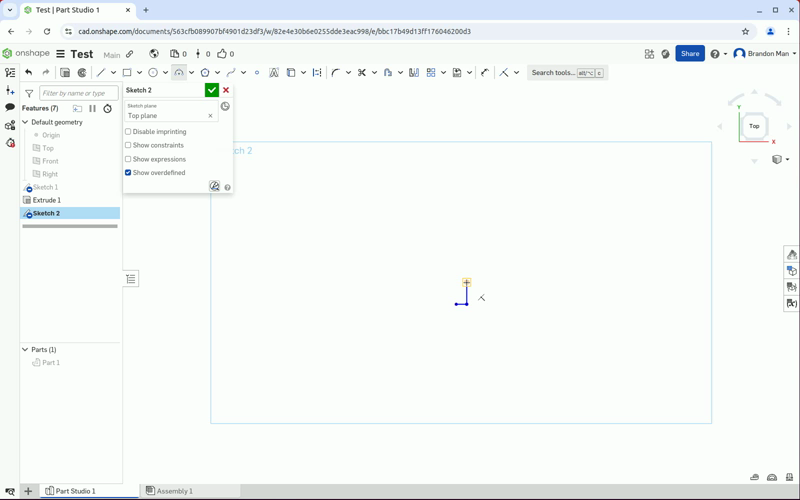
key_down(shift)
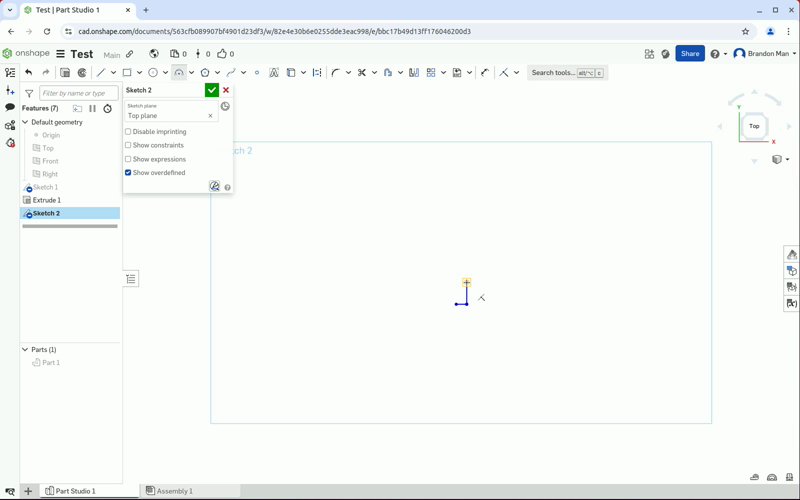
mouse_move(456, 282)
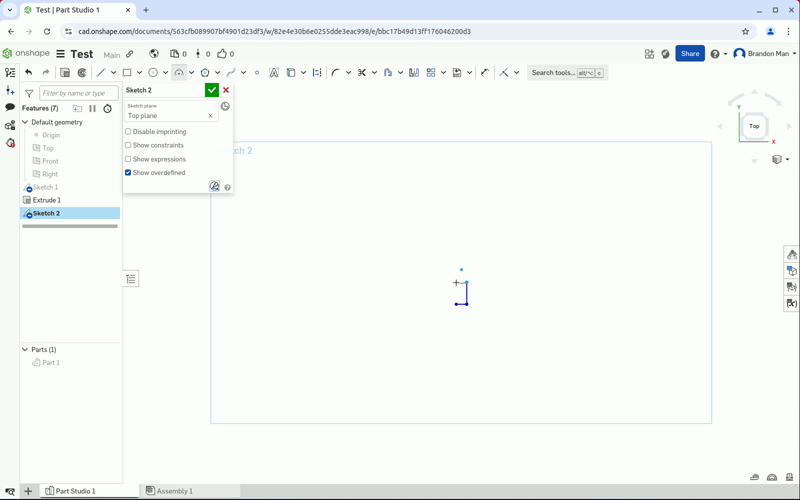
click(456, 282)
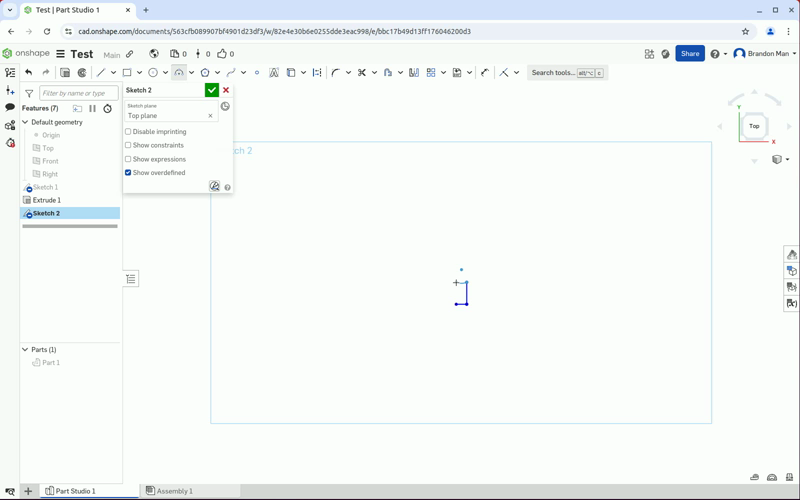
mouse_move(461, 287)
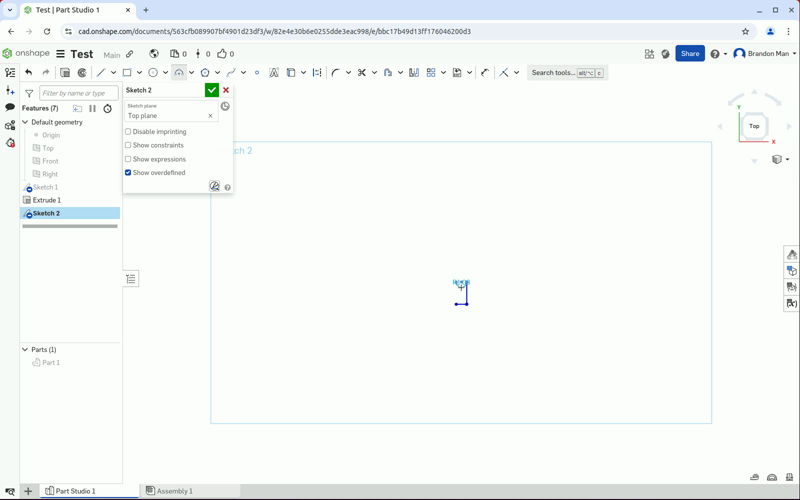
click(461, 287)
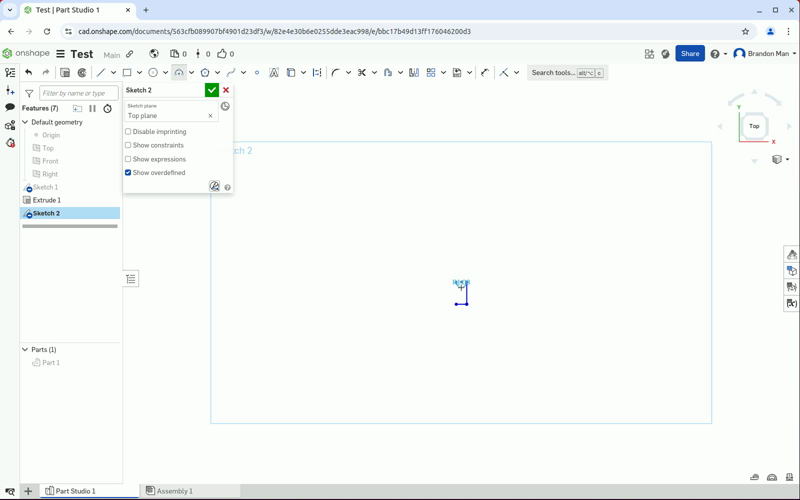
key_up(shift)
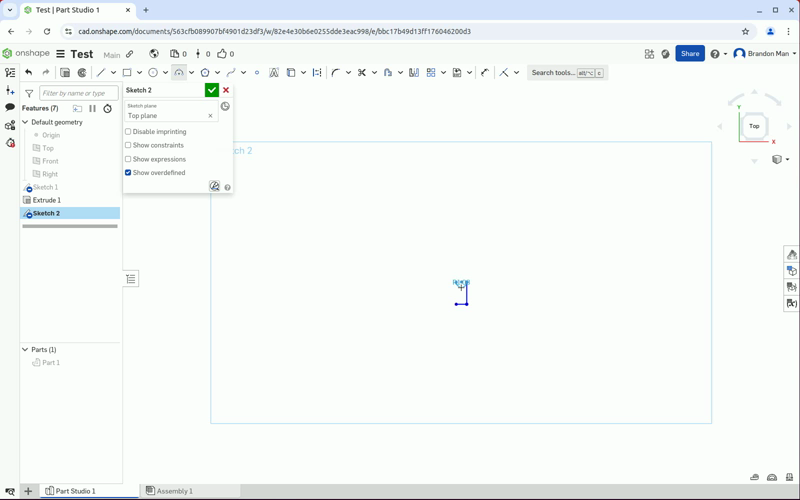
key(esc)
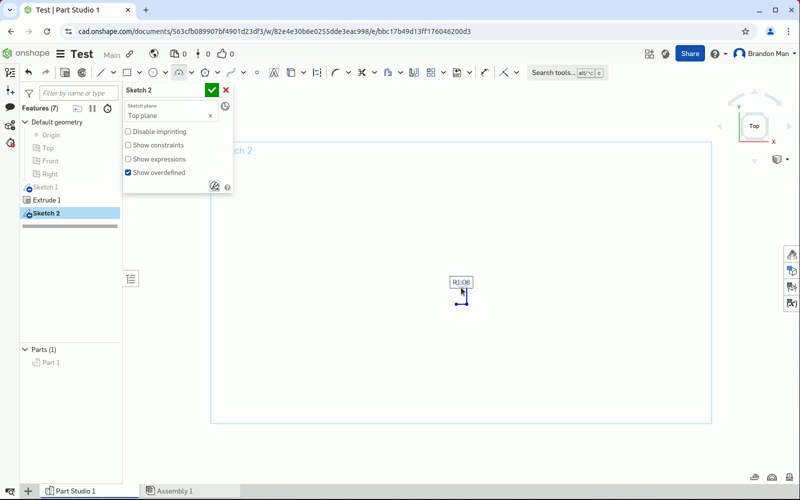
key(l)
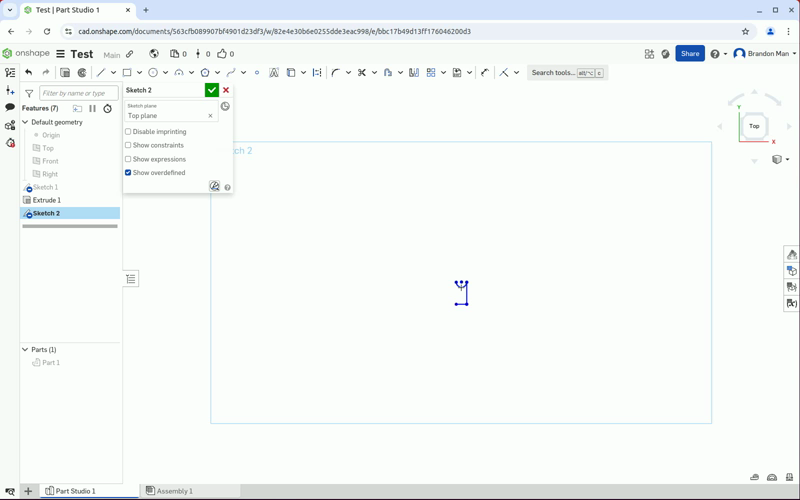
mouse_move(456, 282)
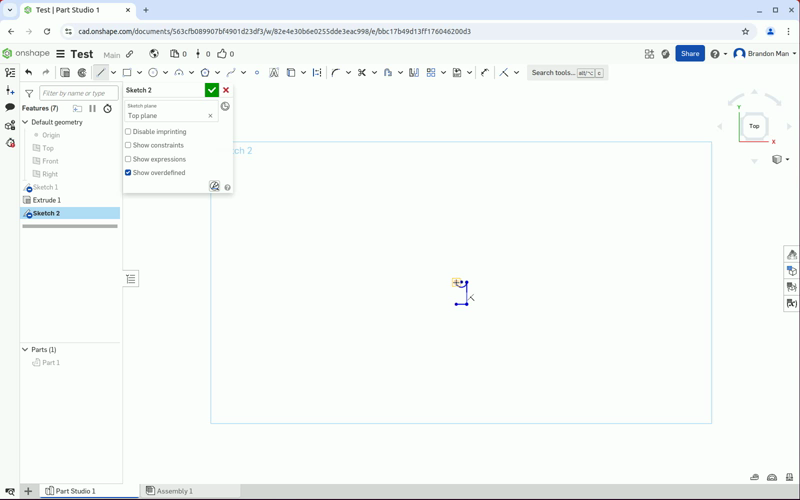
click(456, 282)
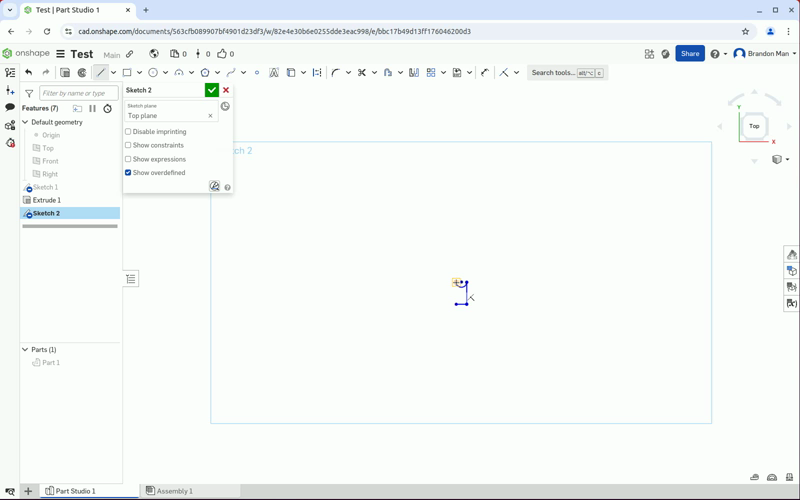
mouse_move(486, 282)
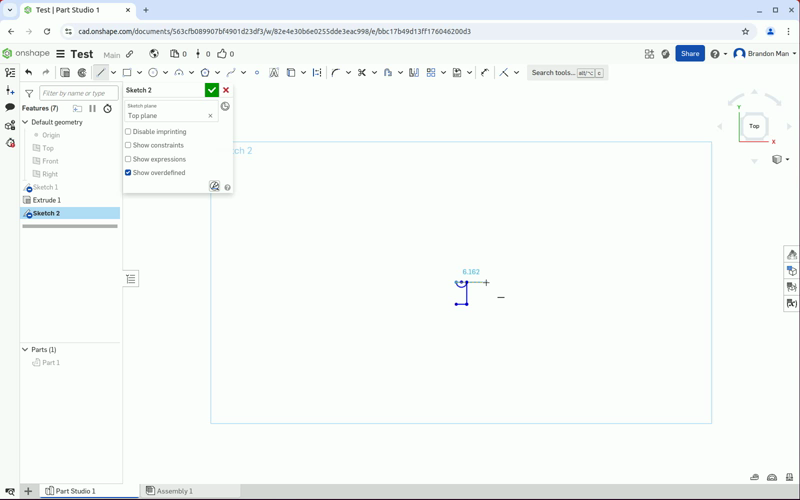
key_down(shift)
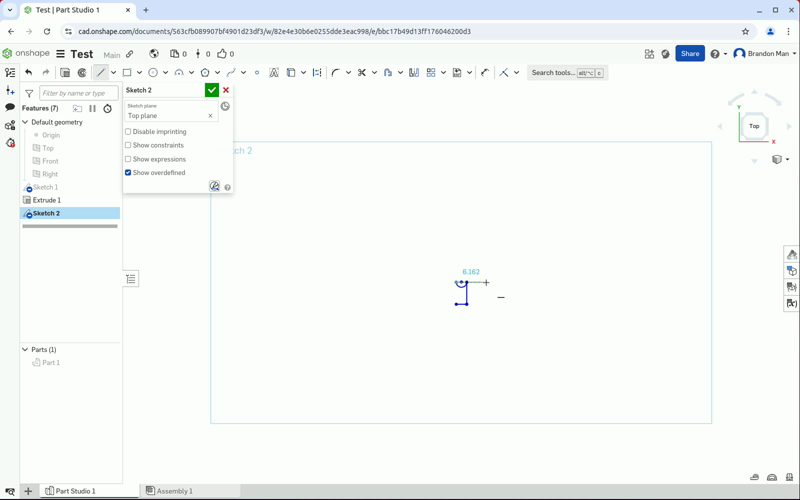
mouse_move(456, 304)
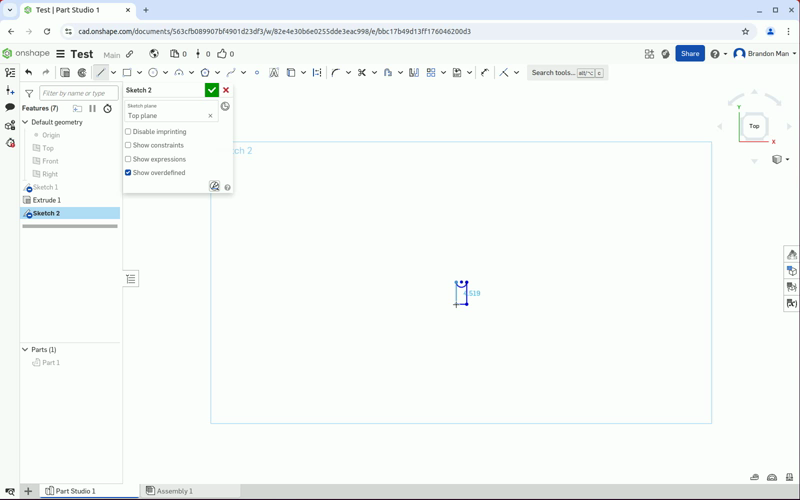
key_up(shift)
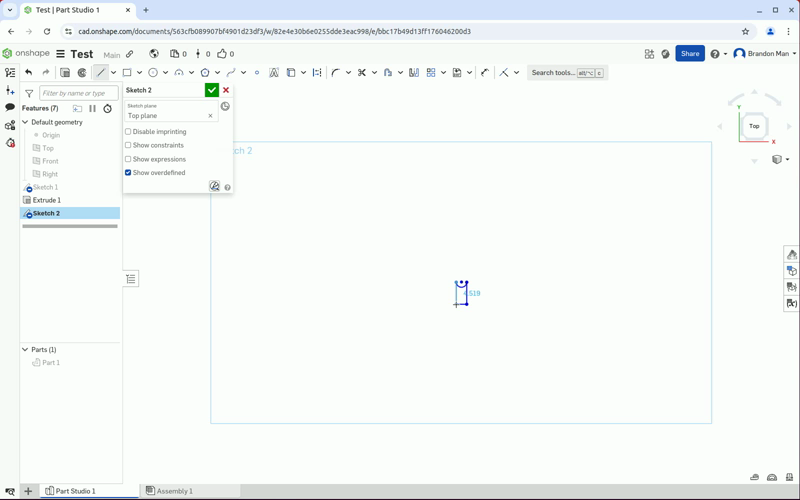
click(456, 304)
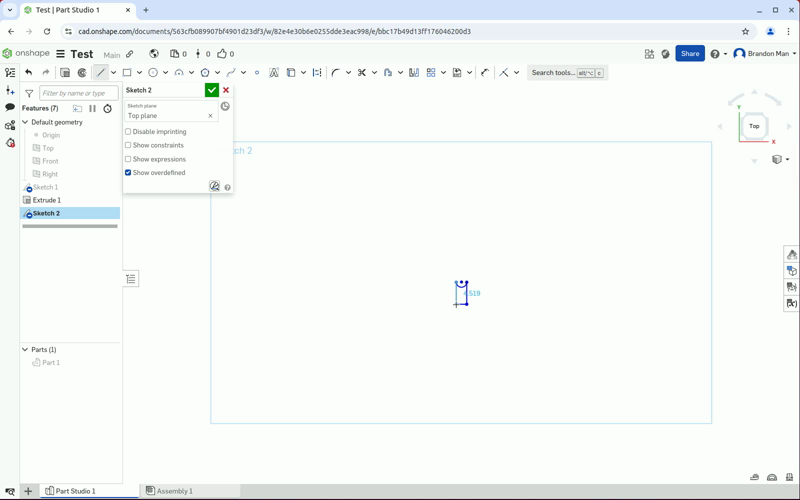
key(esc)
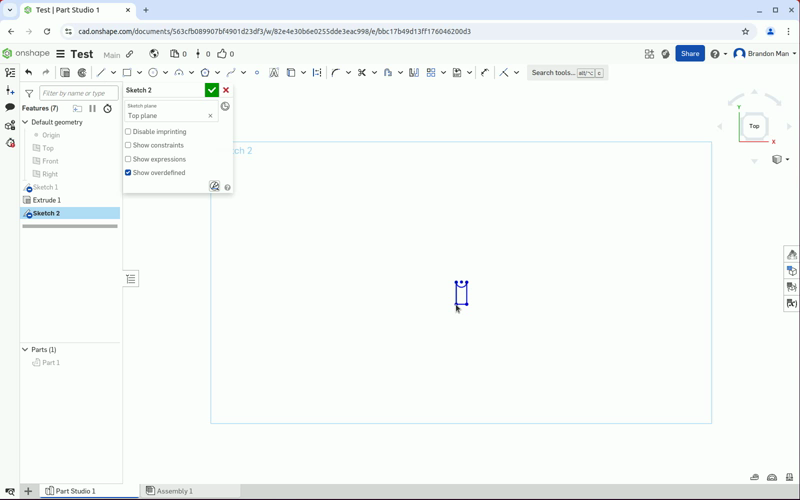
mouse_move(458, 301)
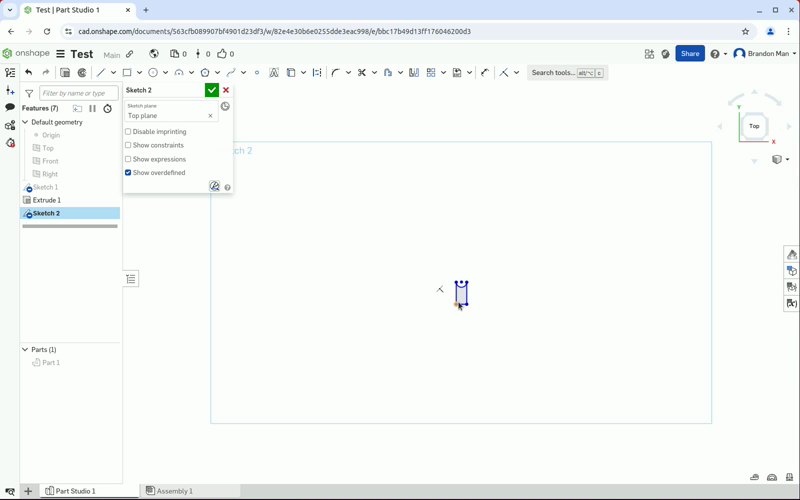
scroll(6)
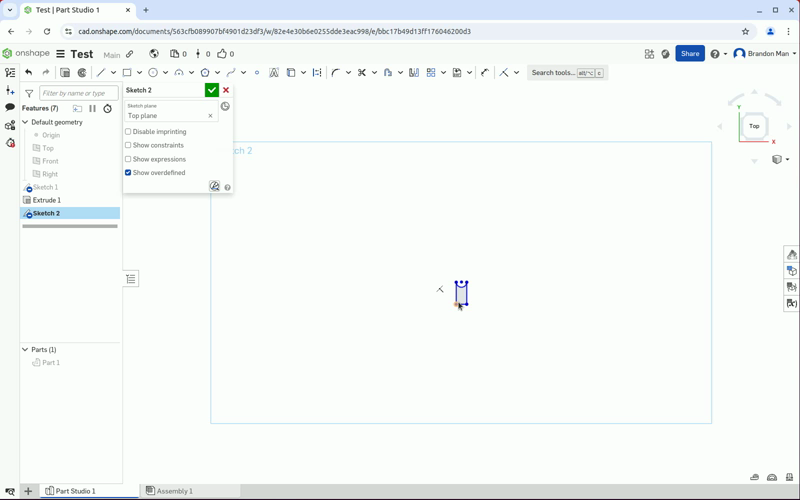
scroll(6)
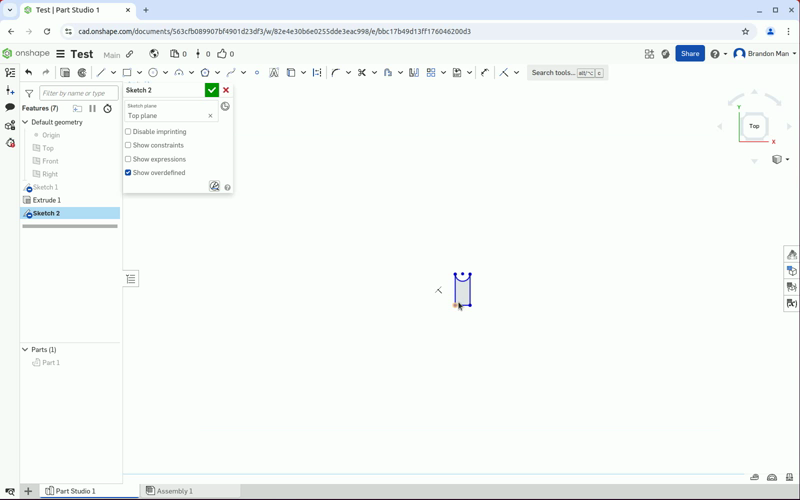
scroll(6)
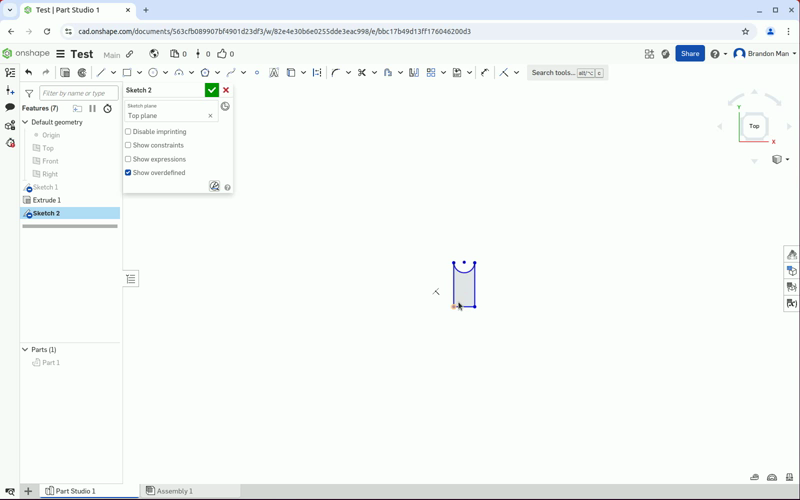
scroll(6)
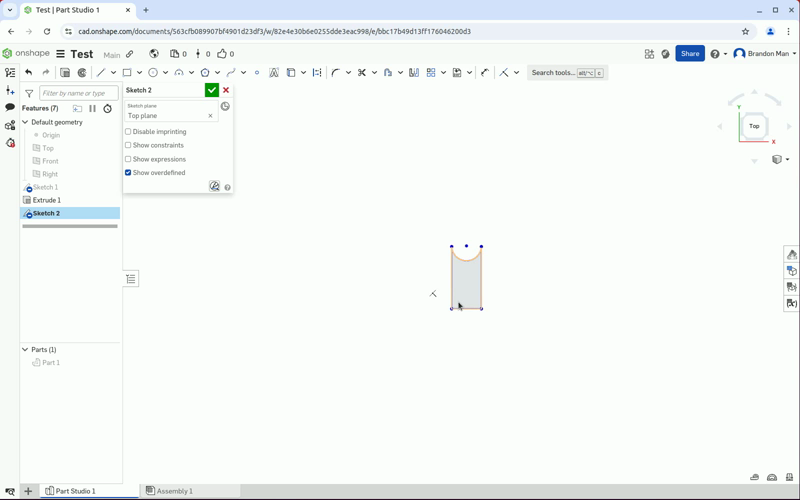
scroll(6)
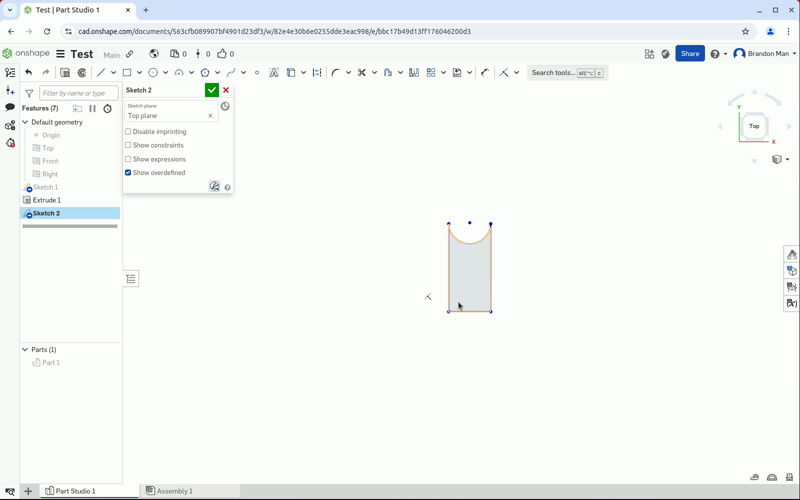
scroll(6)
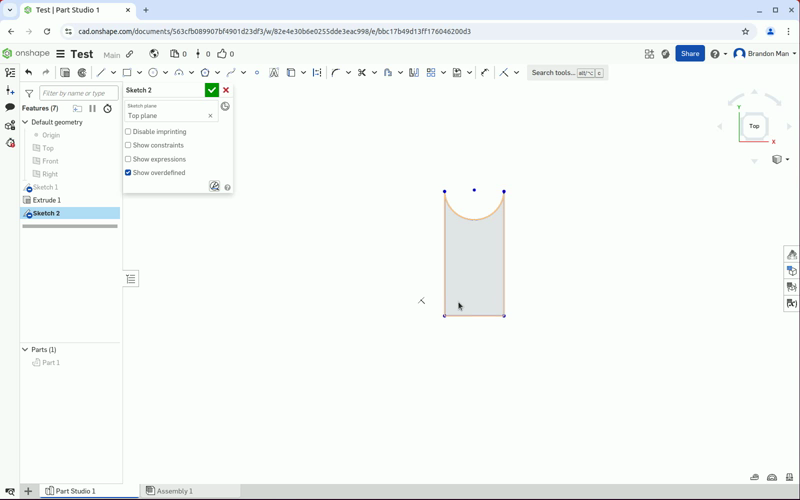
scroll(6)
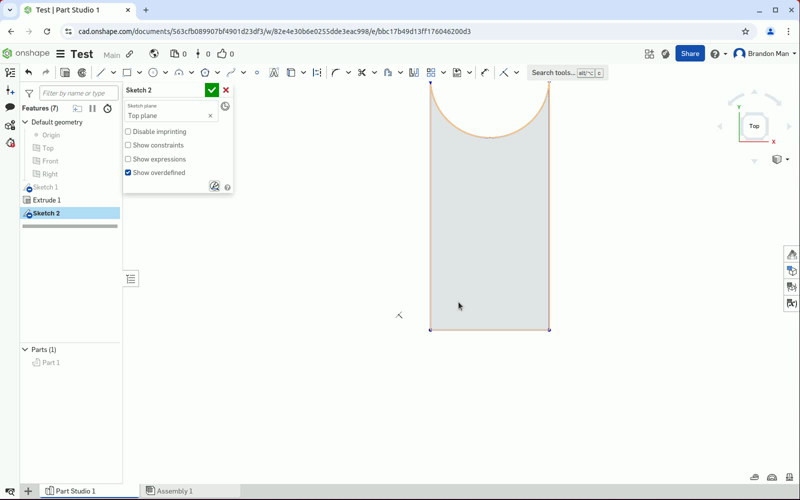
click(458, 301)
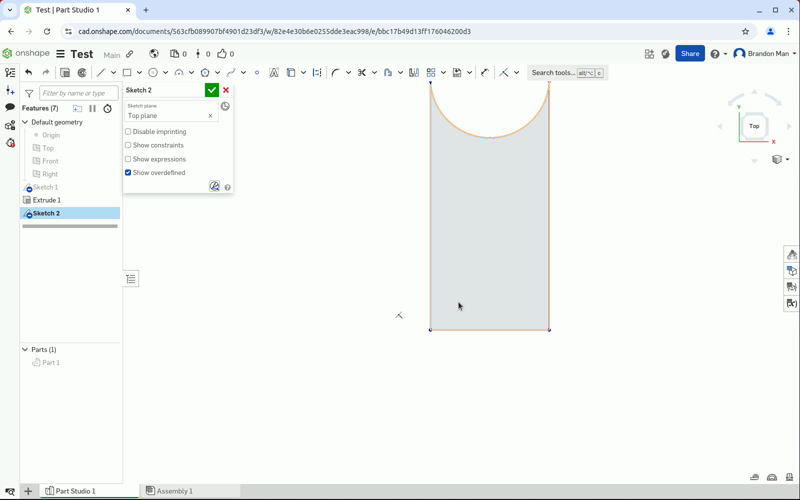
scroll(-6)
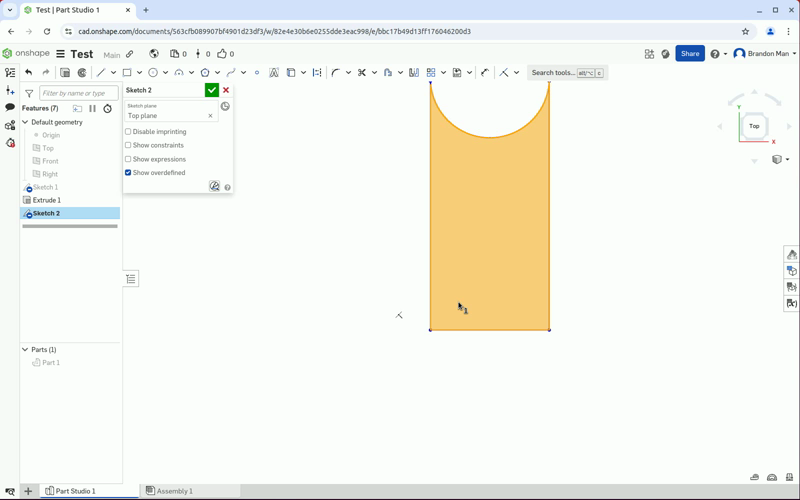
scroll(-6)
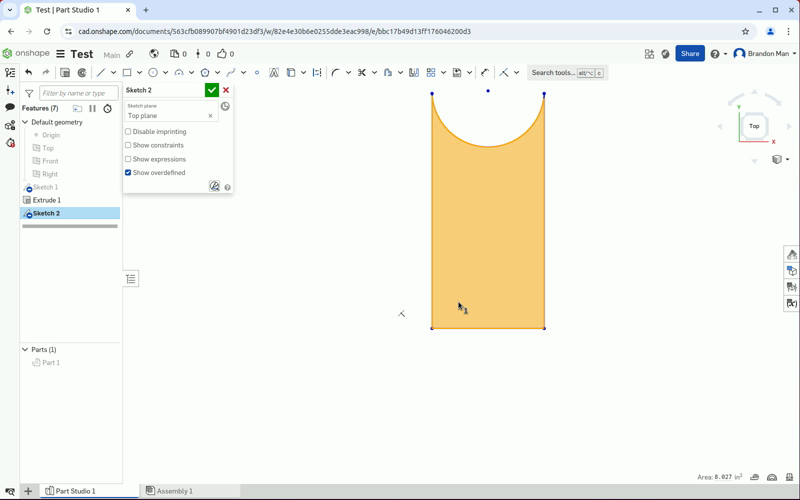
scroll(-6)
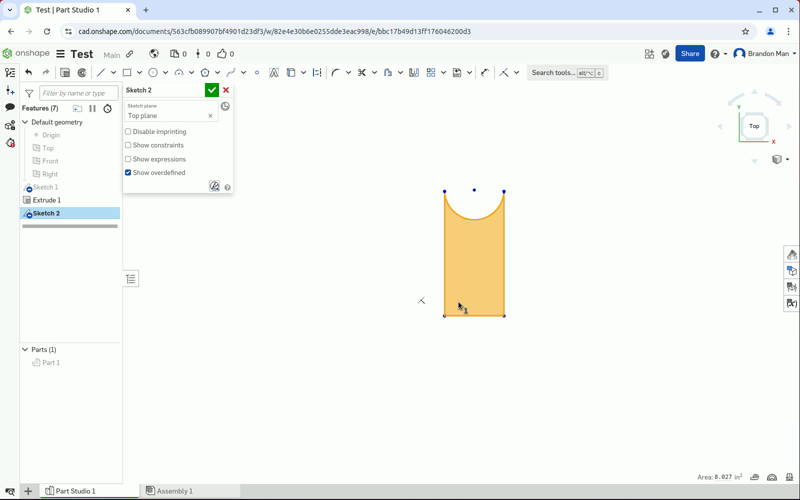
scroll(-6)
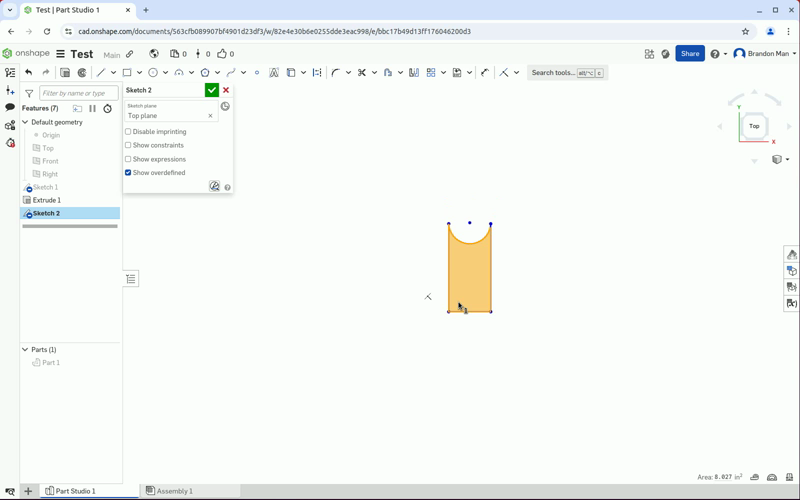
scroll(-6)
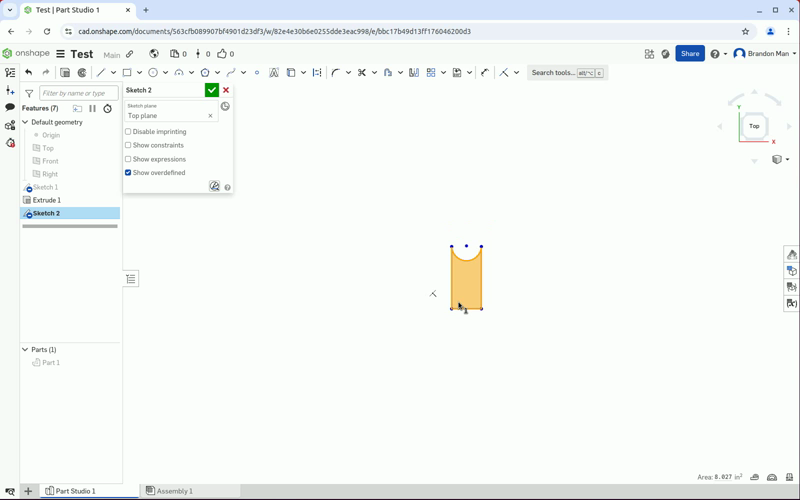
scroll(-6)
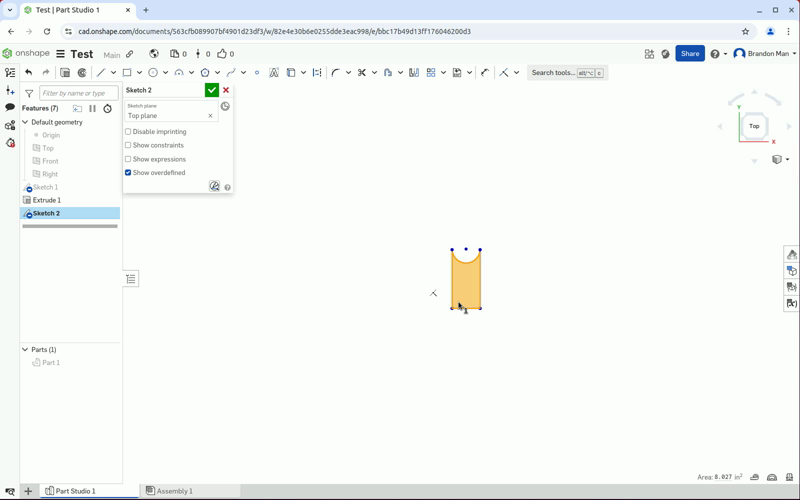
scroll(-6)
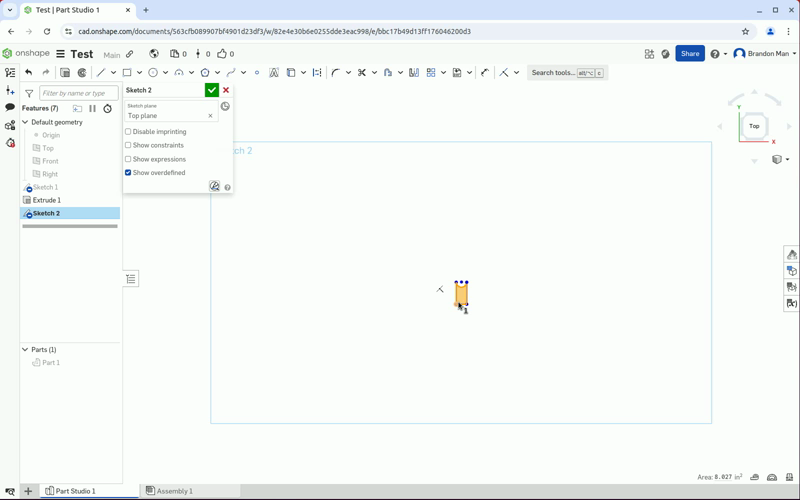
mouse_move(73, 352)
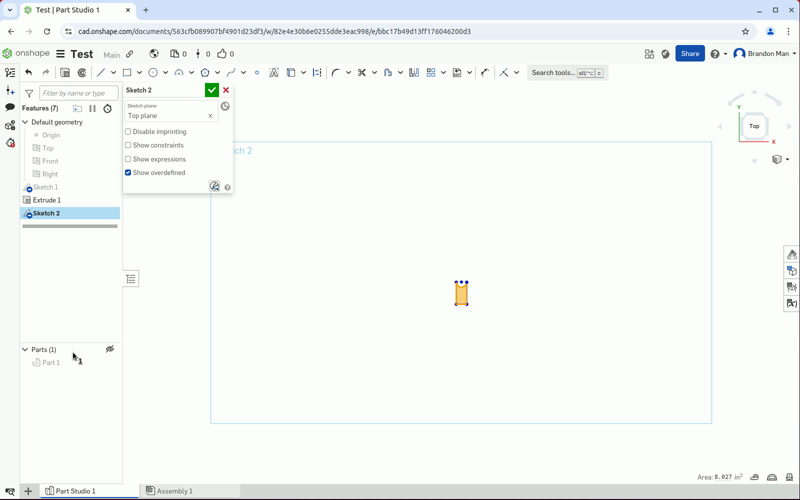
key(shift+y)
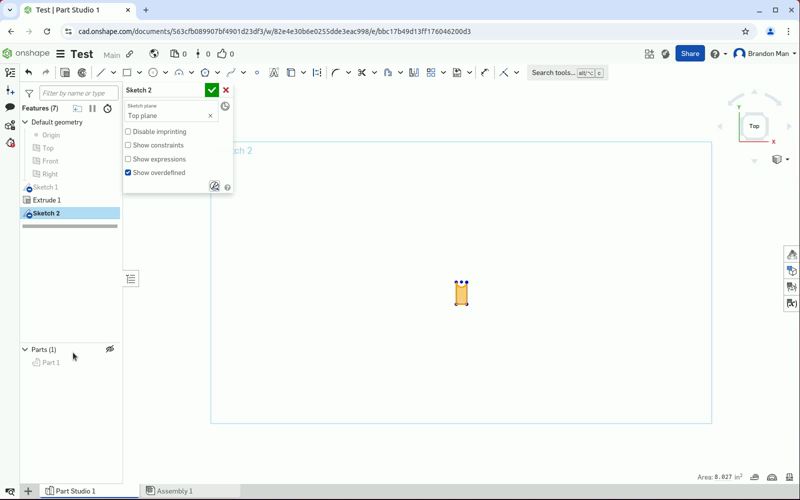
key(shift+e)
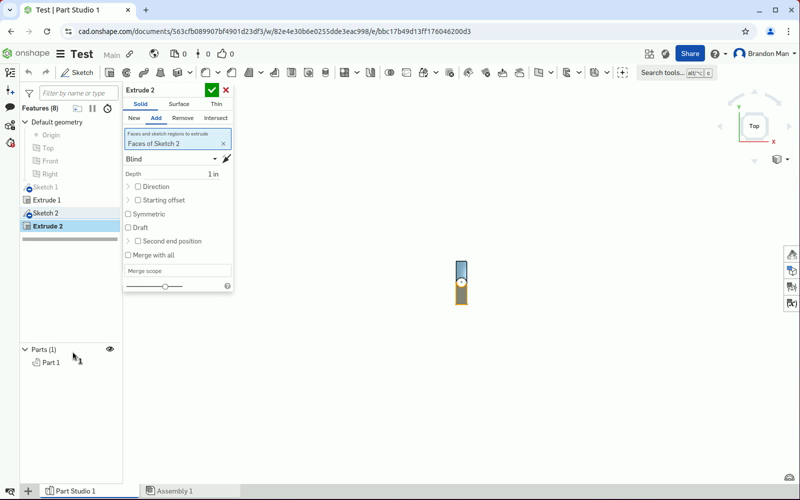
mouse_move(143, 106)
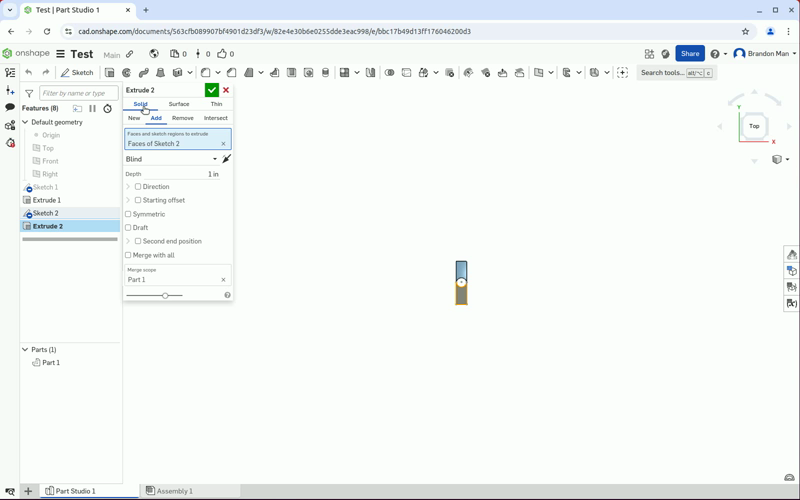
click(143, 106)
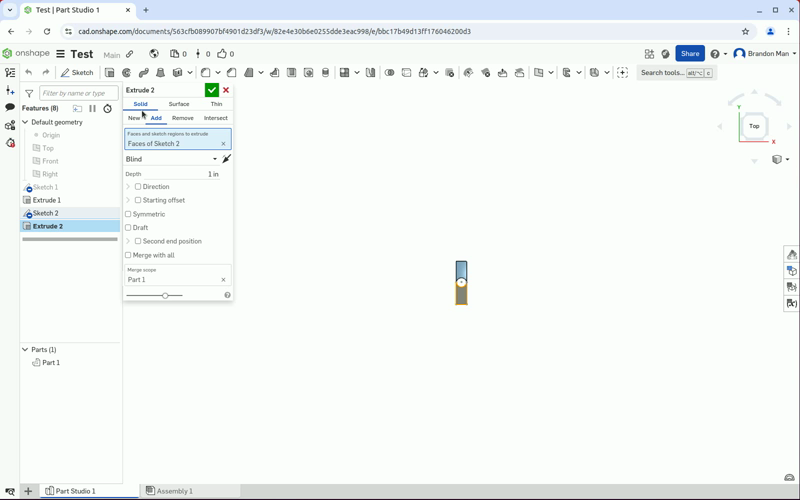
mouse_move(137, 120)
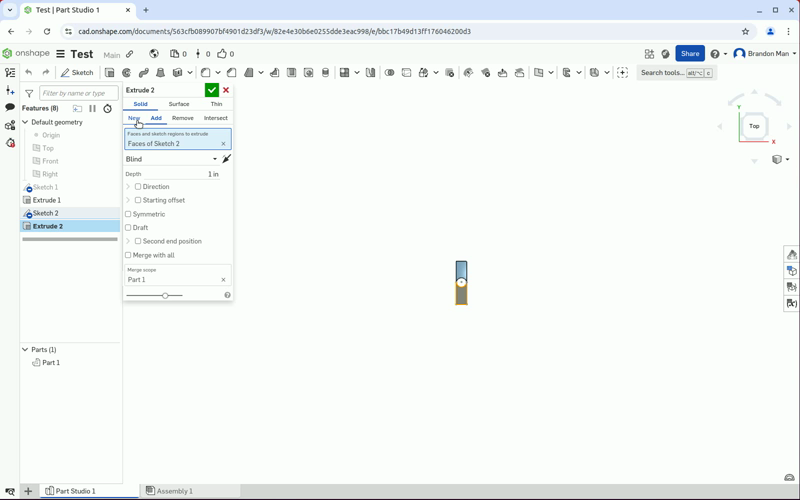
click(137, 120)
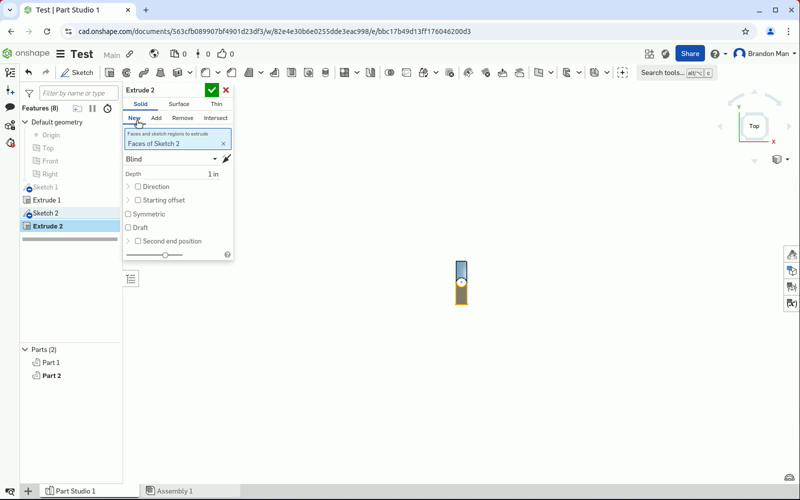
key(tab, 4)
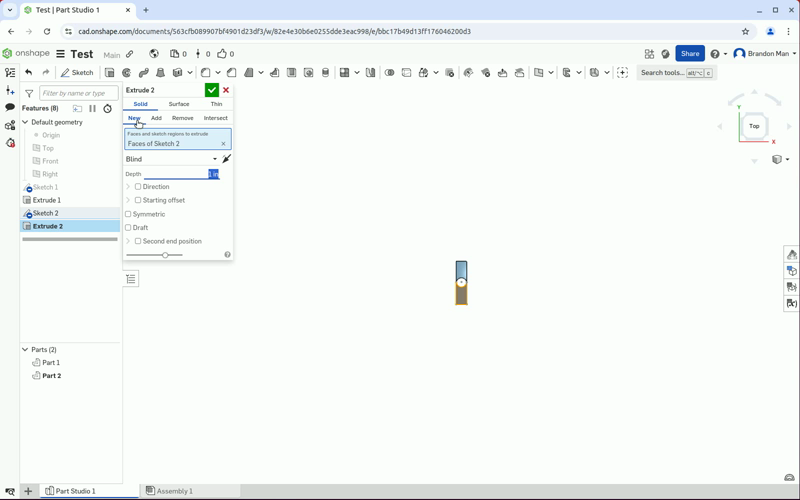
text(8.906)
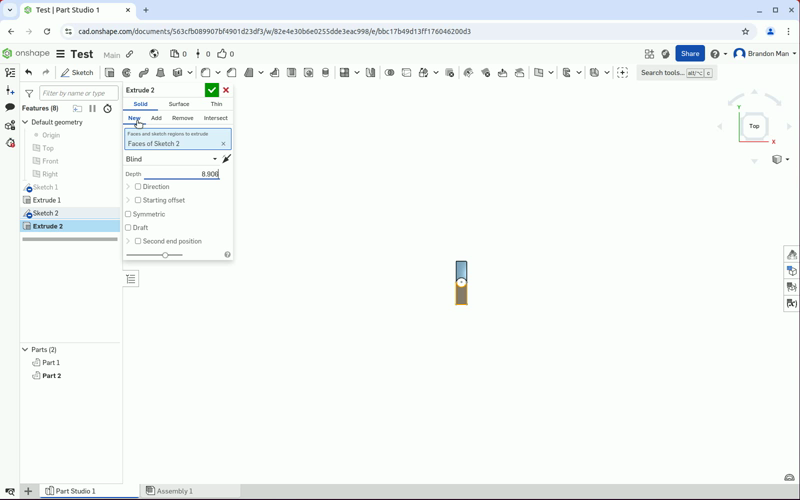
key(enter)
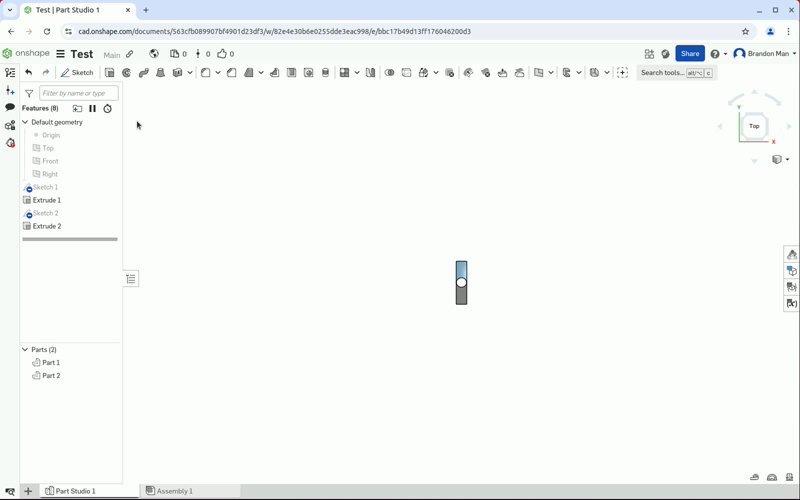
key(shift+h)
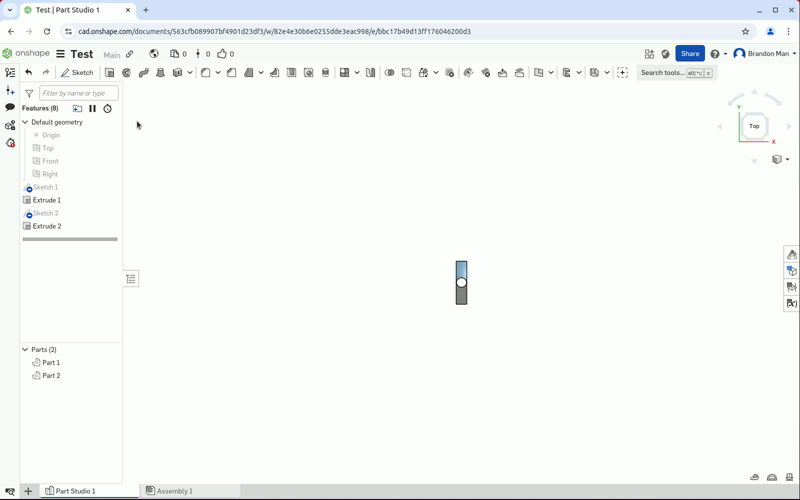
key(shift+h)
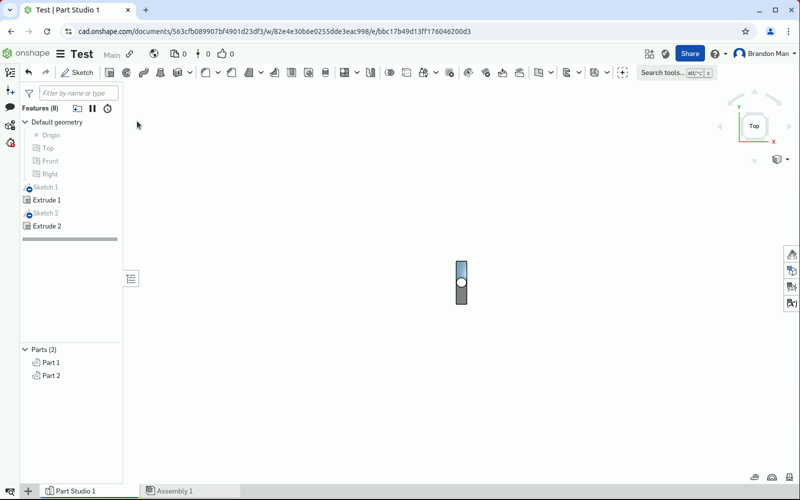
mouse_move(73, 189)
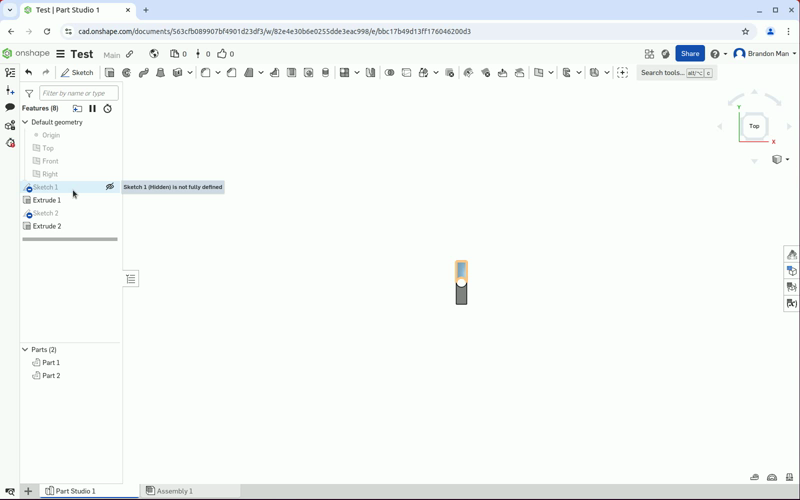
click(73, 189)
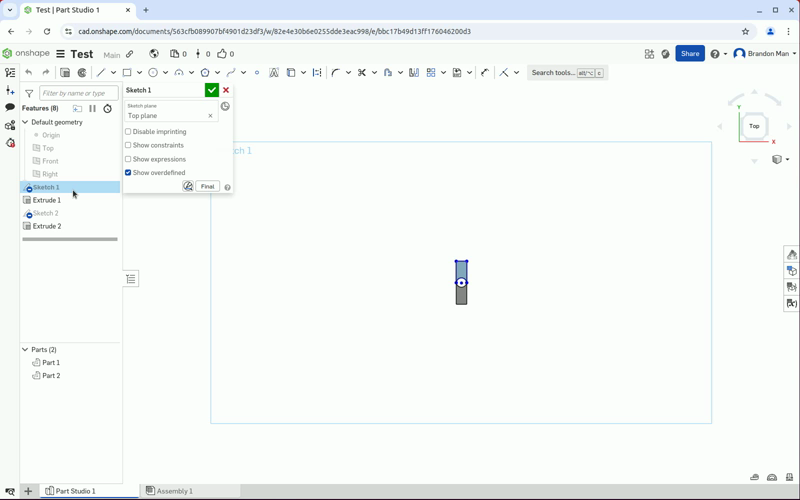
mouse_move(229, 92)
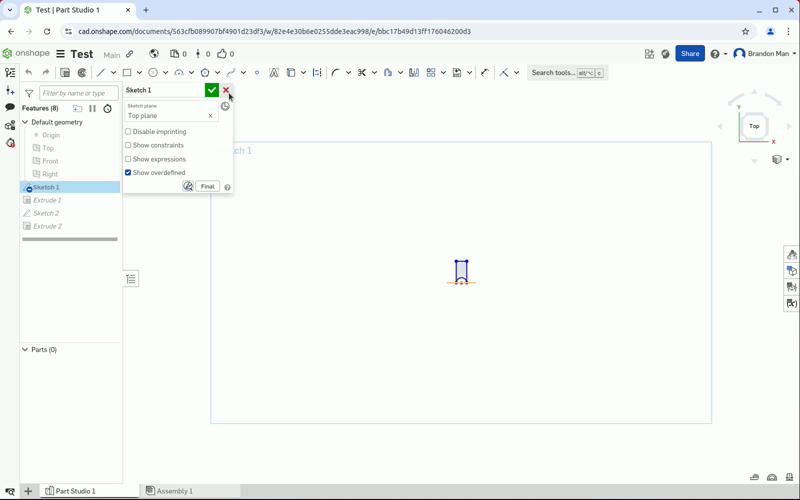
click(229, 92)
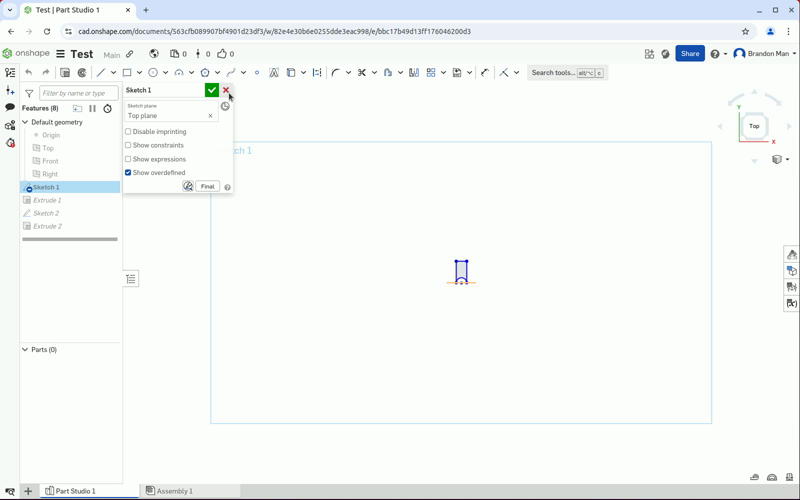
key(shift+s)
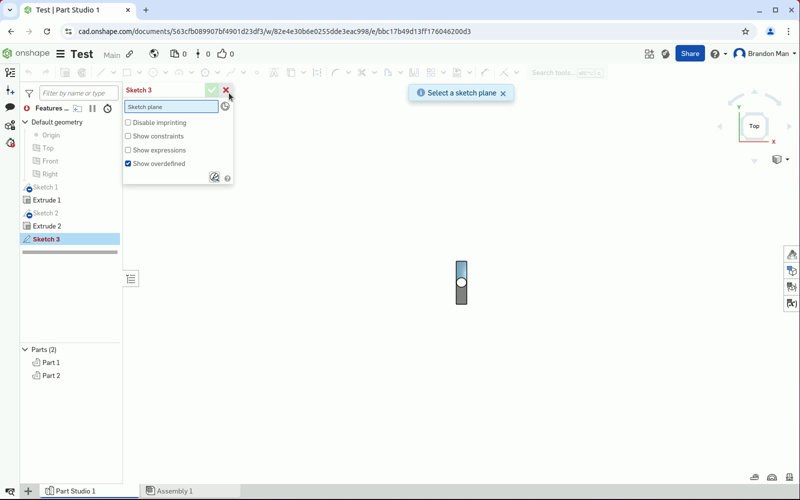
mouse_move(73, 150)
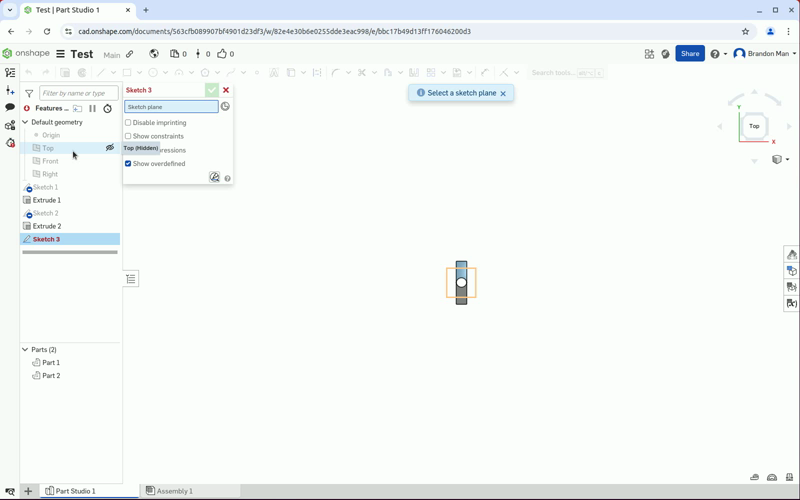
click(73, 150)
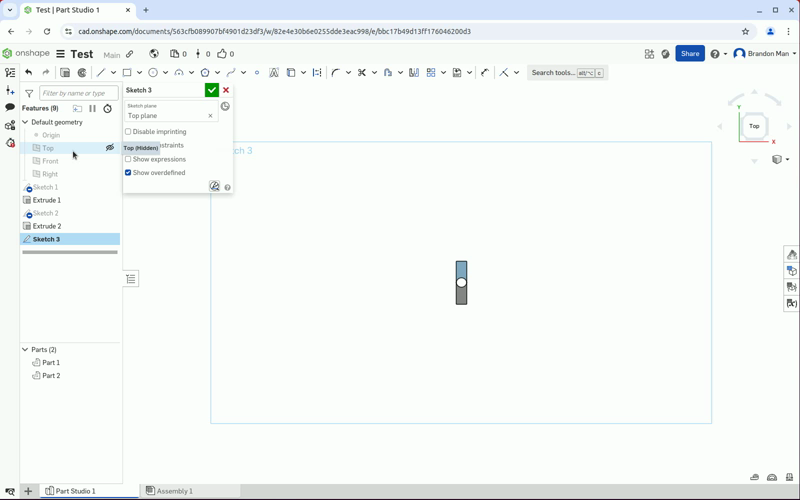
mouse_move(73, 352)
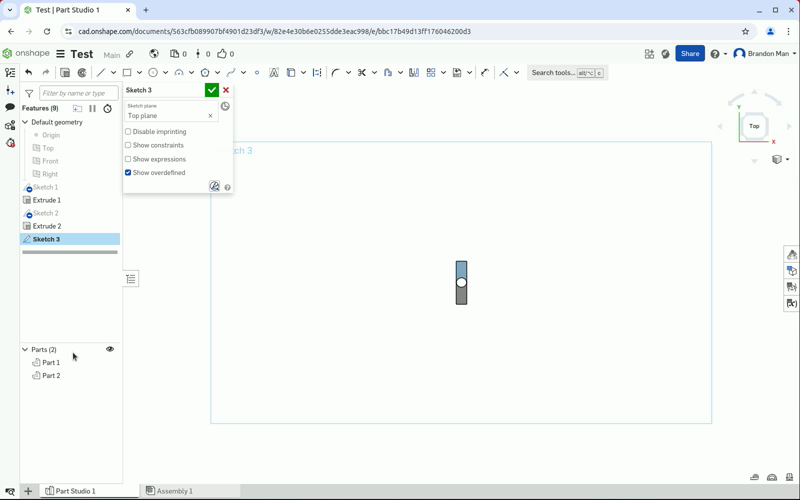
key(y)
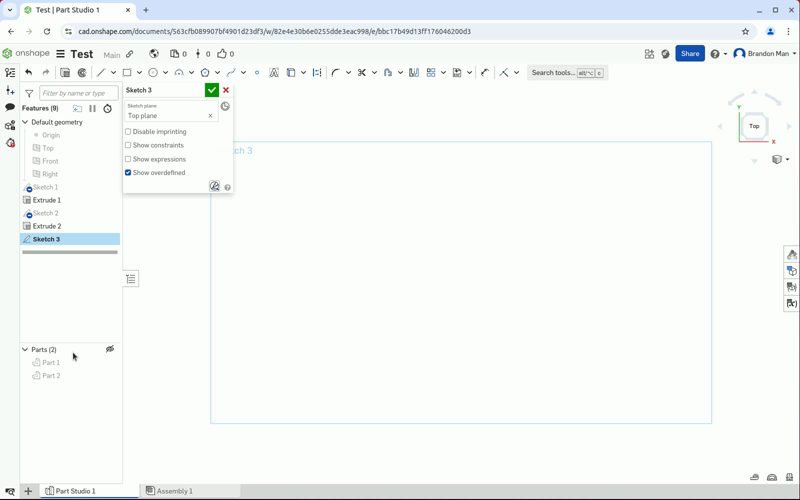
key(c)
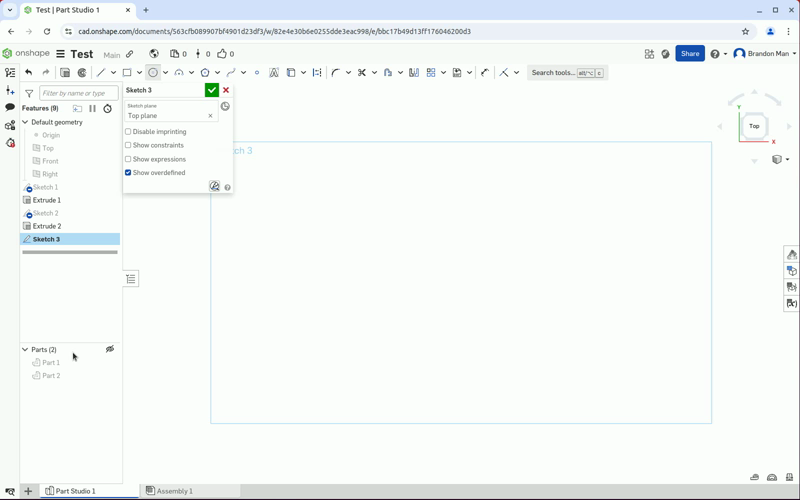
key_down(shift)
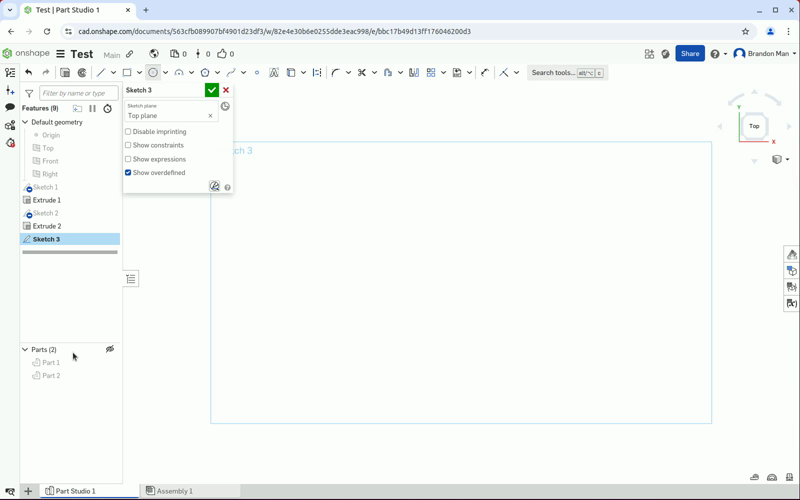
mouse_move(461, 282)
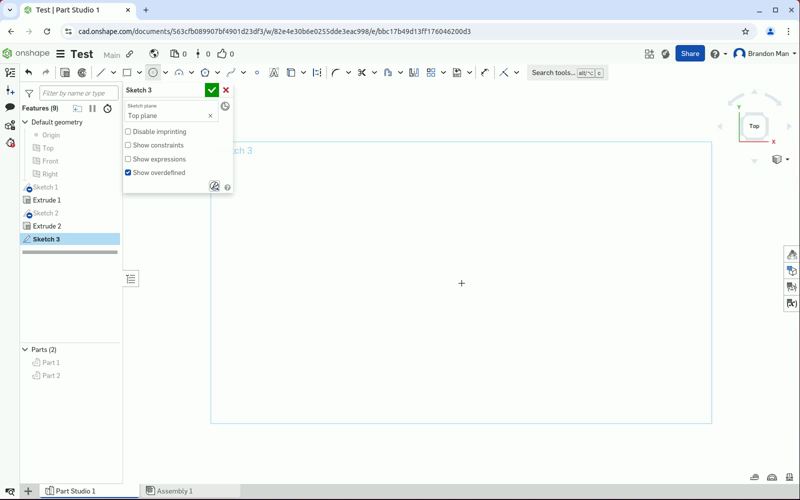
click(461, 282)
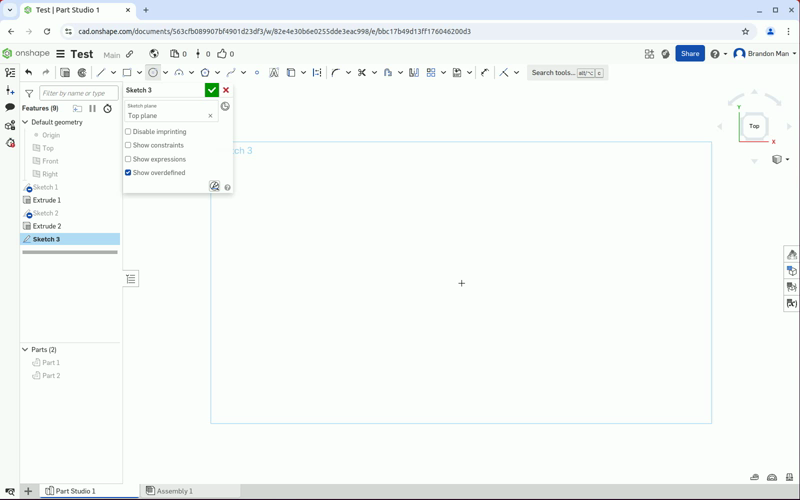
key_up(shift)
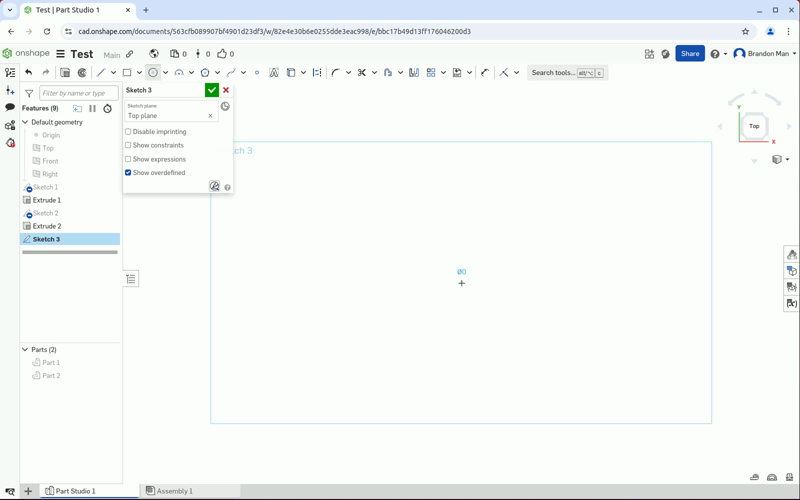
mouse_move(467, 282)
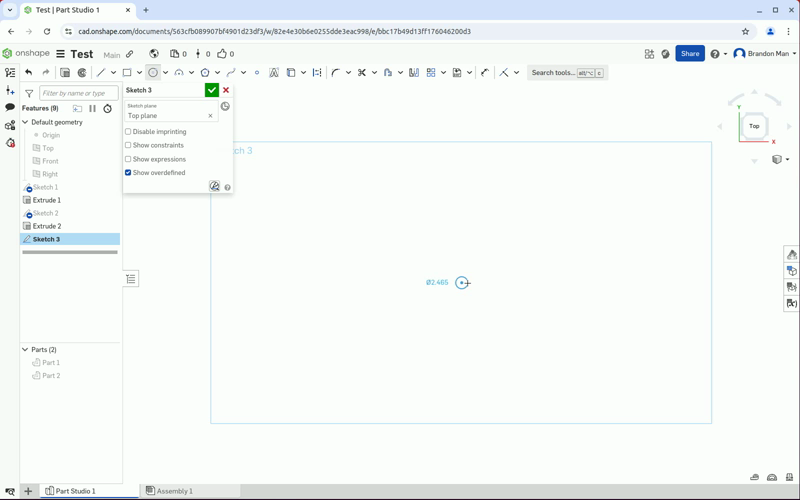
click(467, 282)
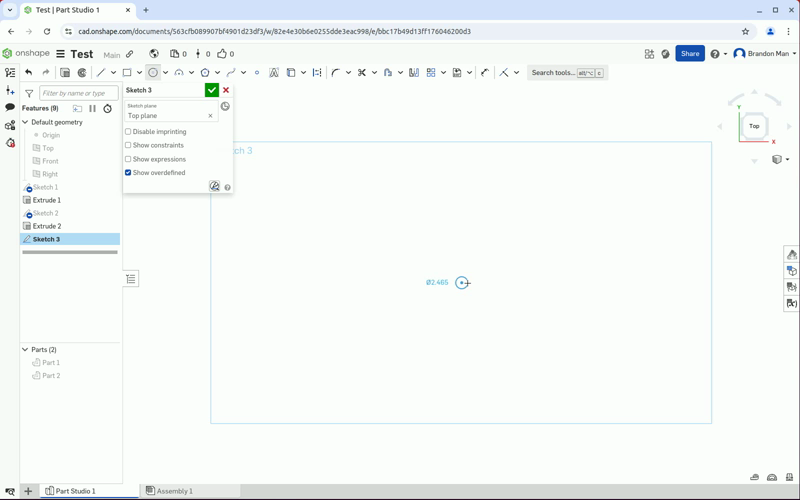
key(esc)
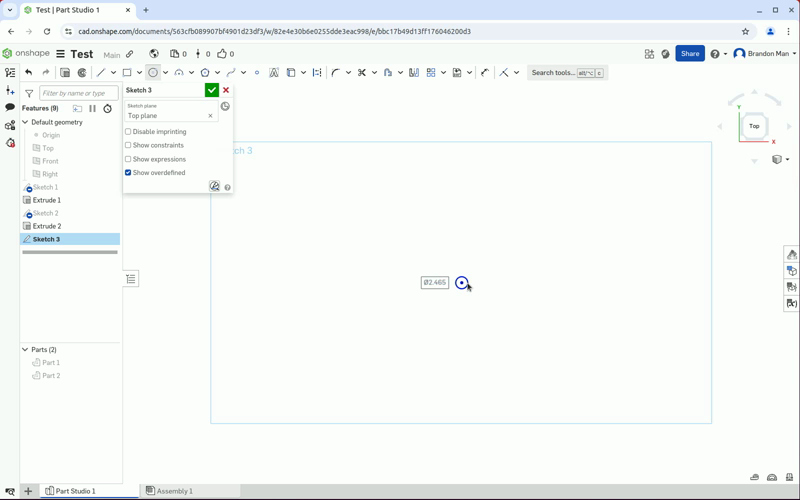
mouse_move(460, 278)
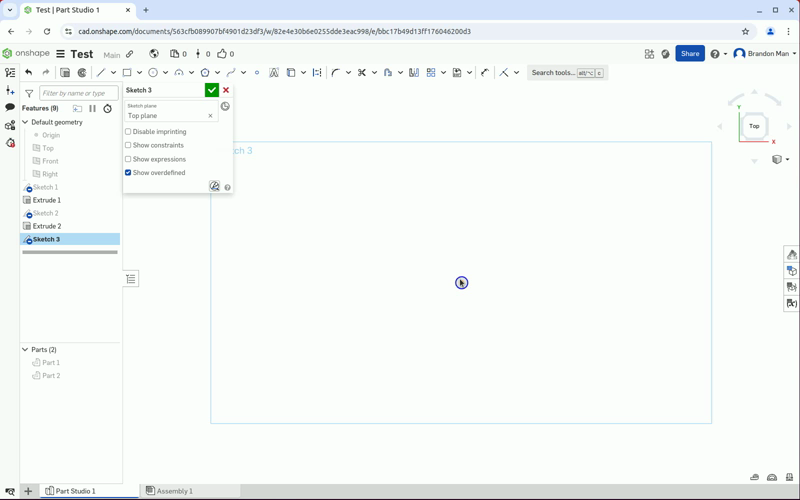
scroll(6)
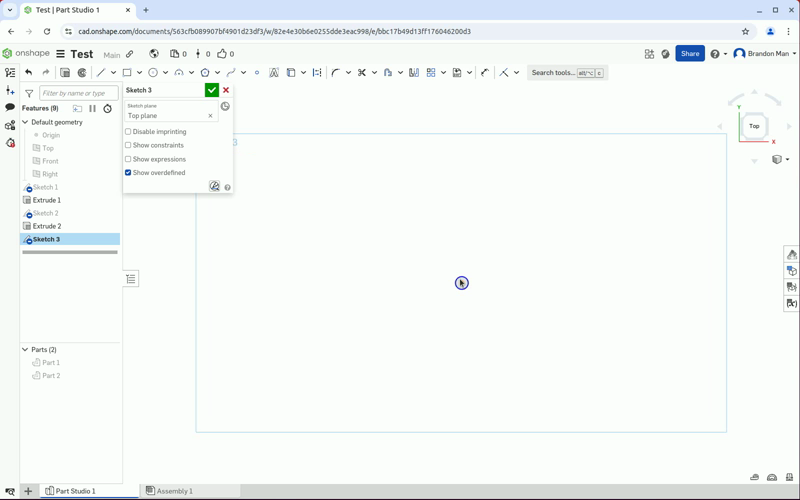
scroll(6)
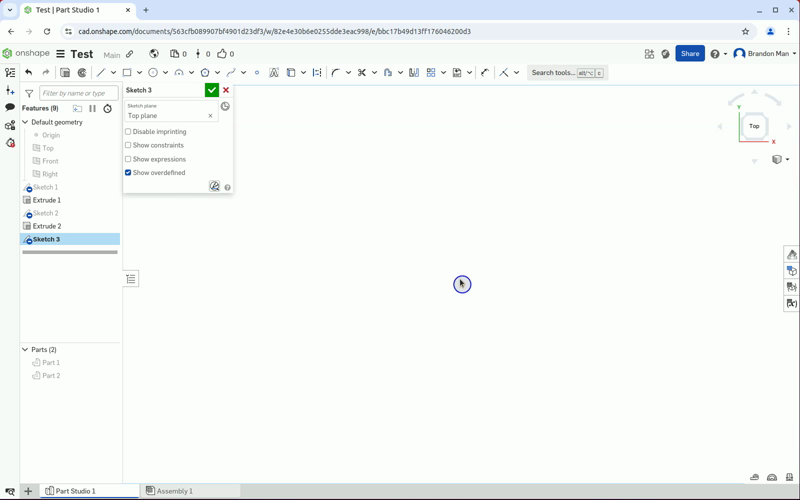
scroll(6)
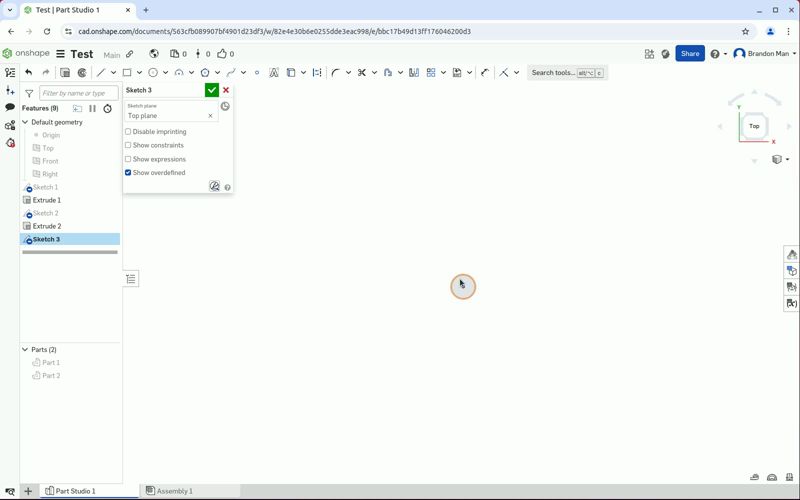
scroll(6)
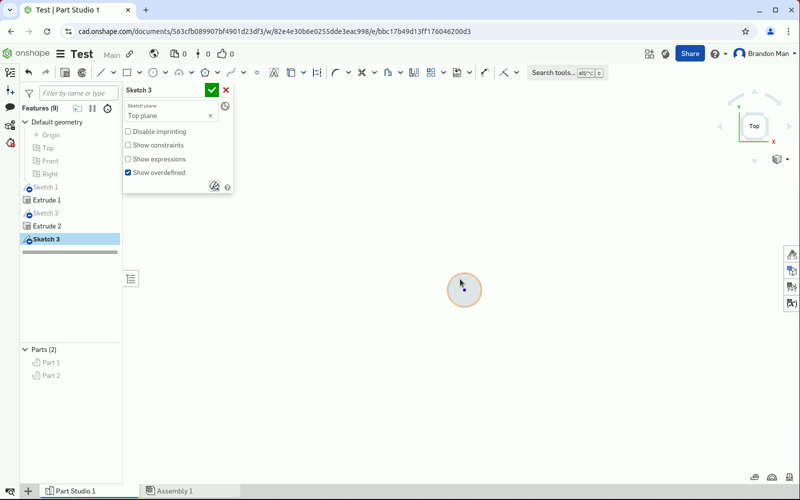
scroll(6)
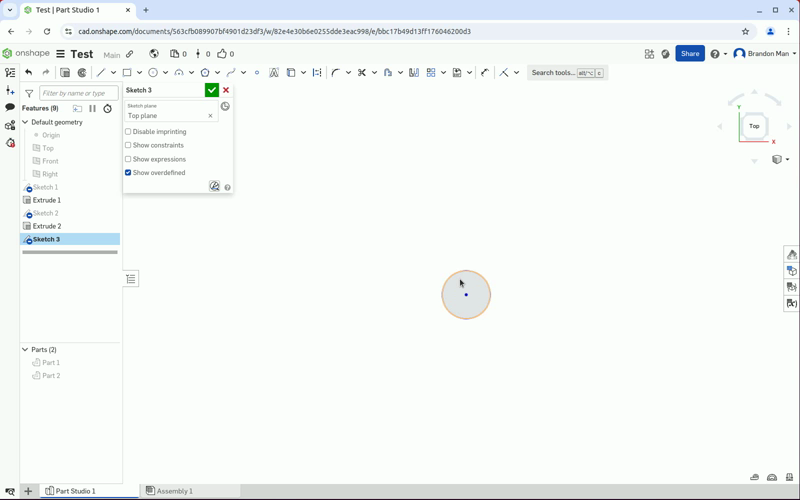
scroll(6)
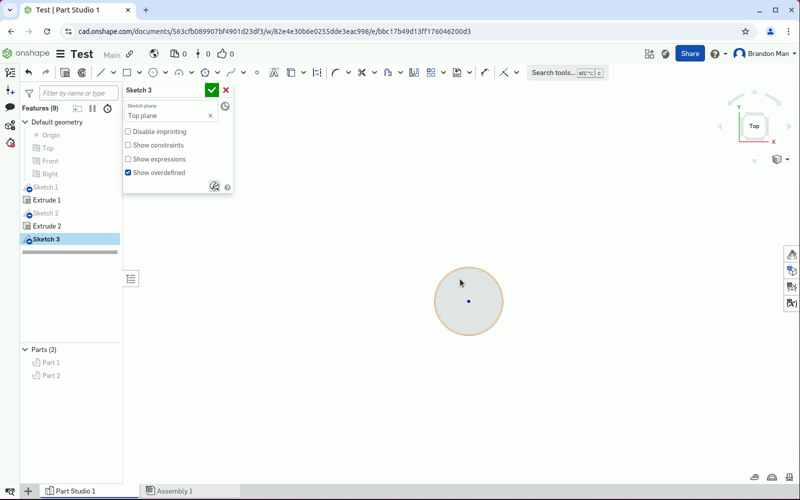
scroll(6)
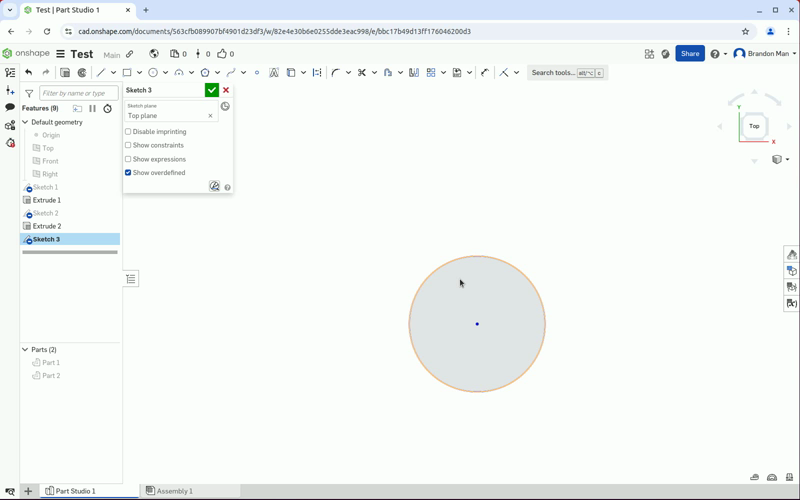
click(460, 278)
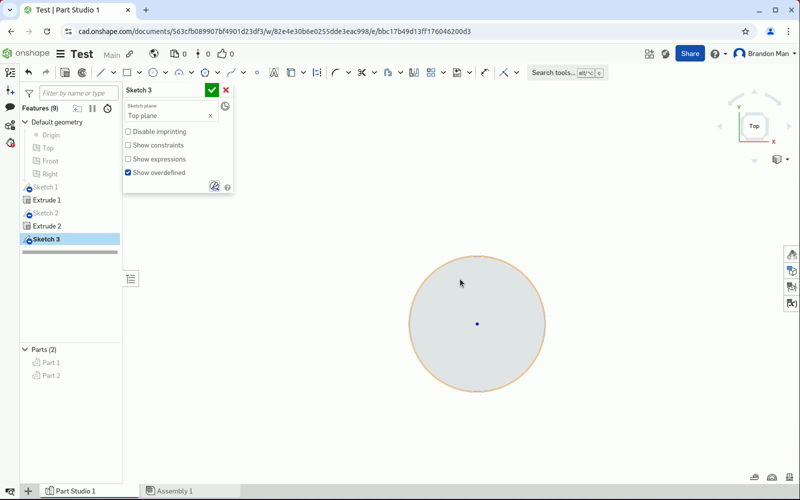
scroll(-6)
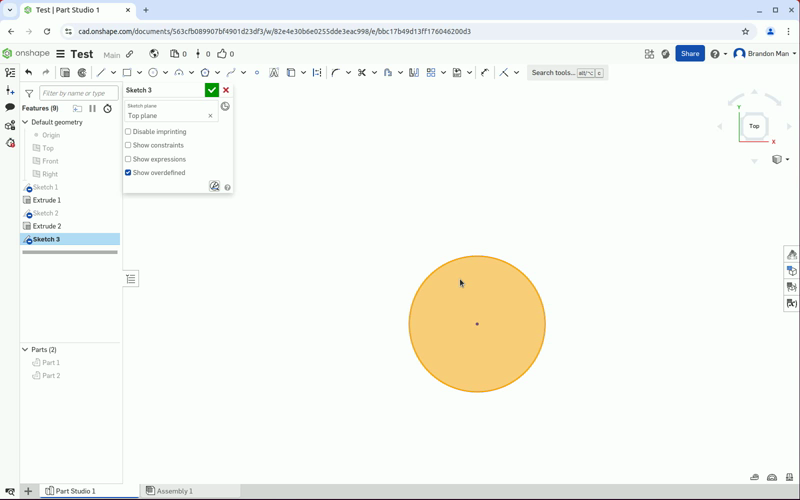
scroll(-6)
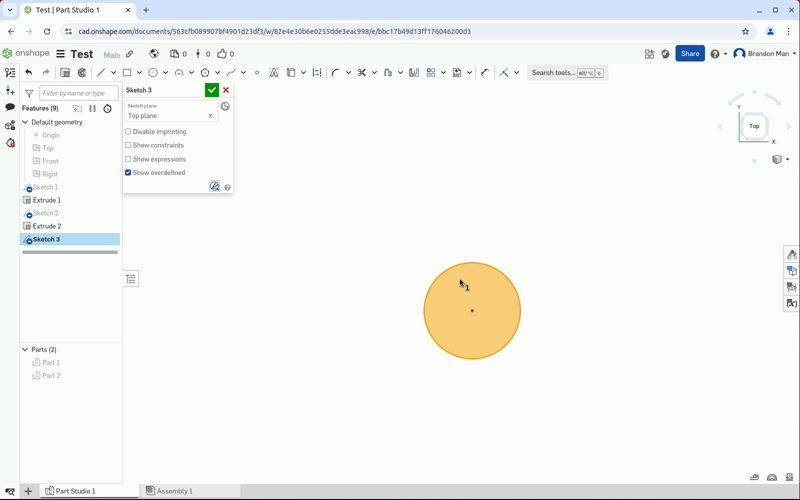
scroll(-6)
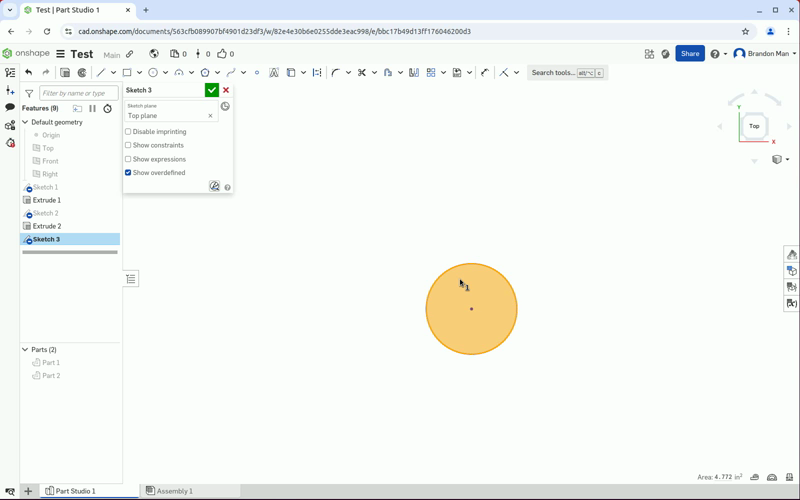
scroll(-6)
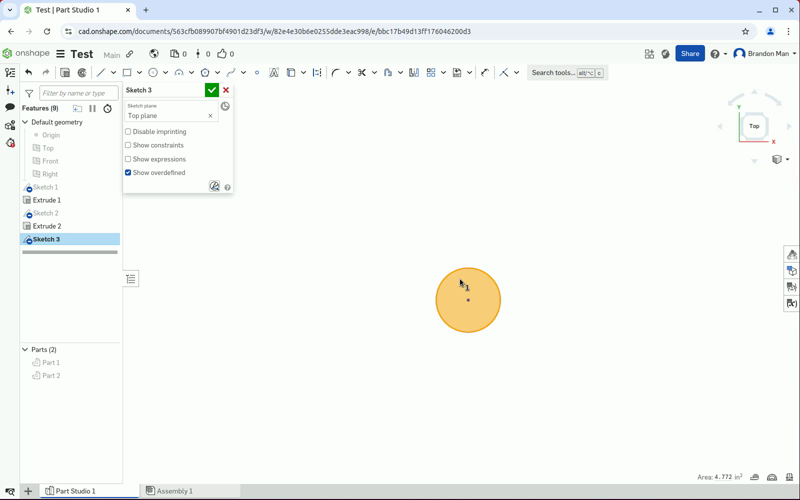
scroll(-6)
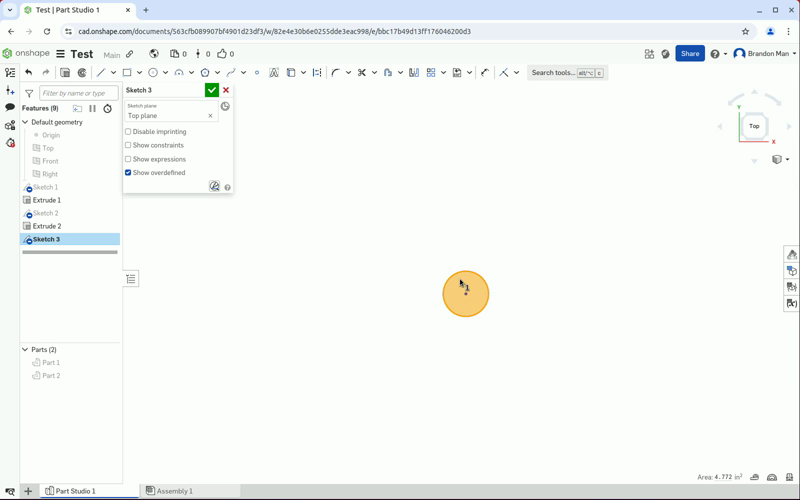
scroll(-6)
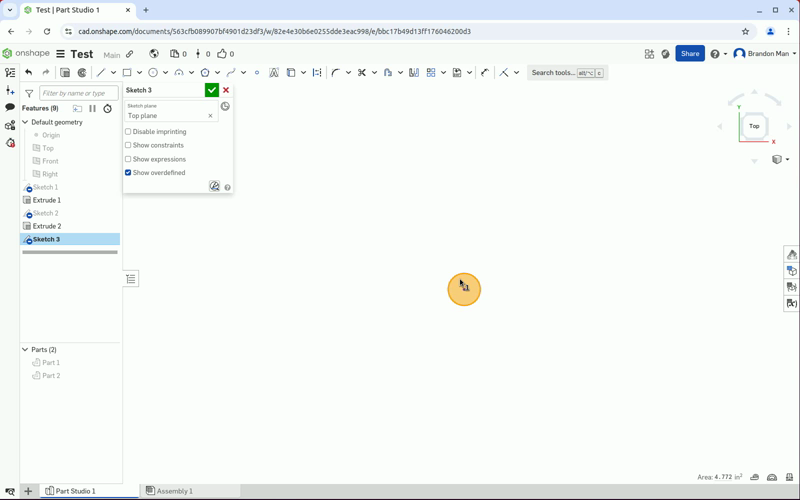
scroll(-6)
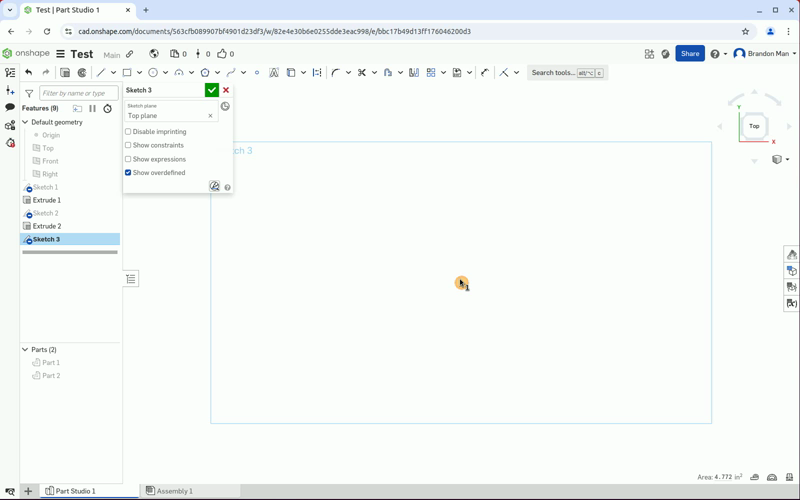
mouse_move(73, 352)
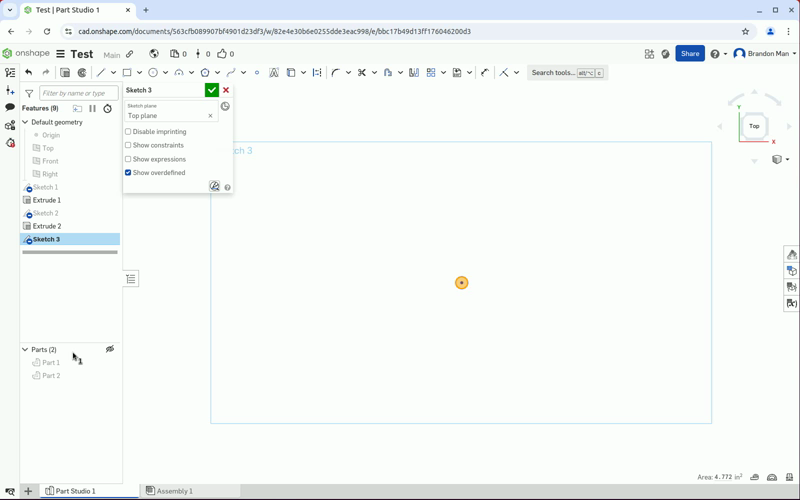
key(shift+y)
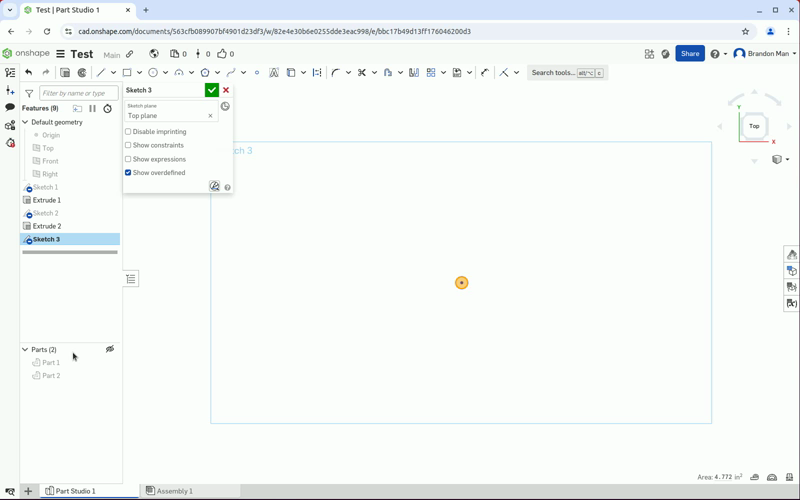
key(shift+e)
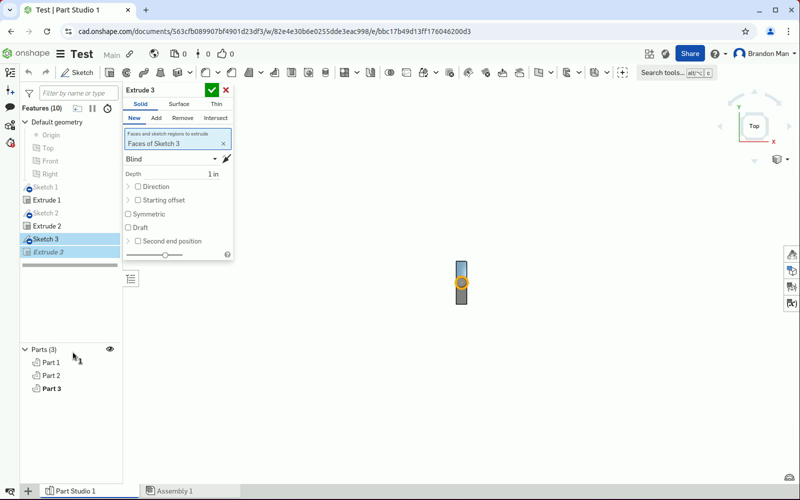
mouse_move(143, 106)
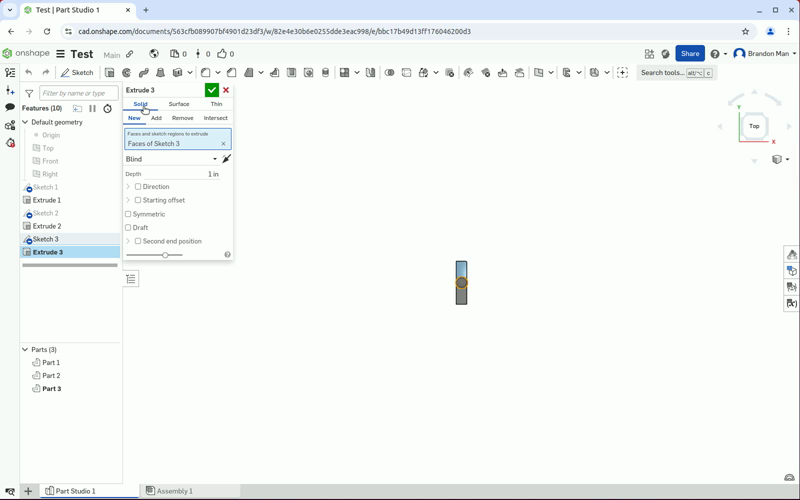
click(143, 106)
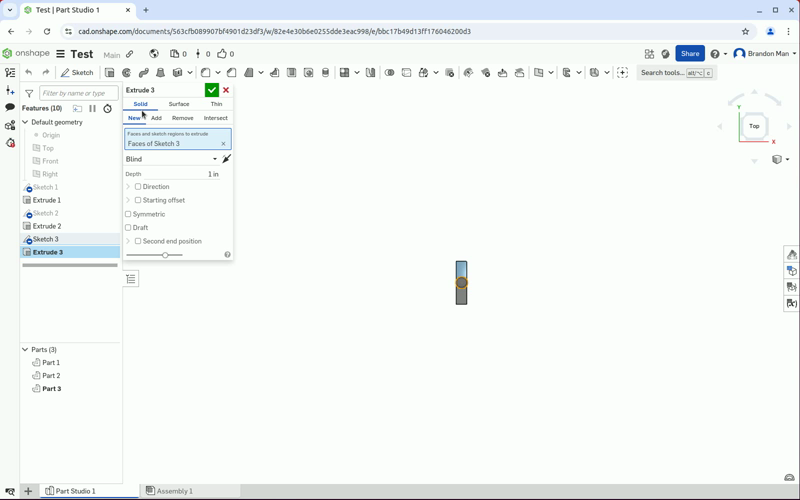
mouse_move(137, 120)
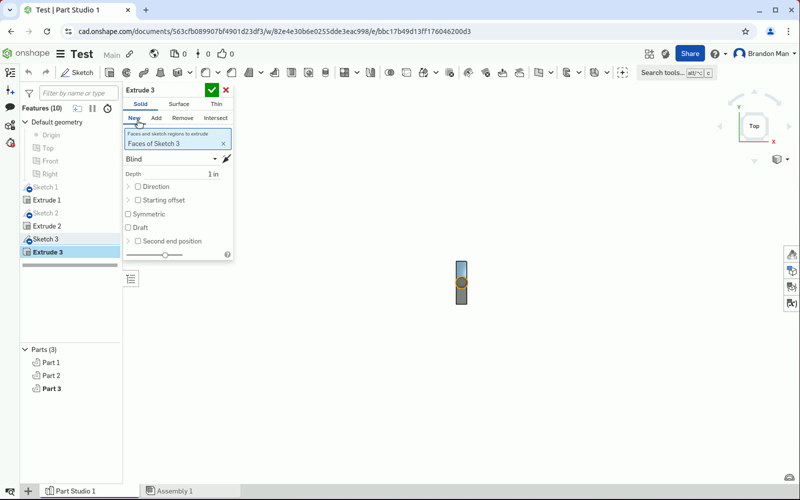
click(137, 120)
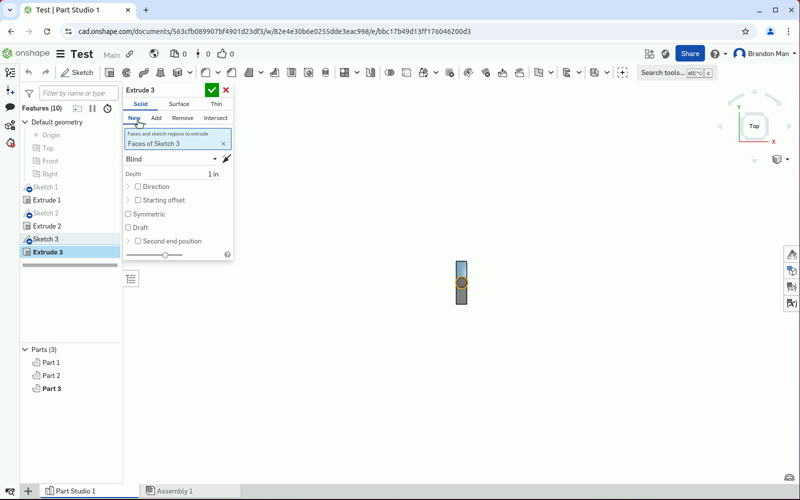
key(tab, 4)
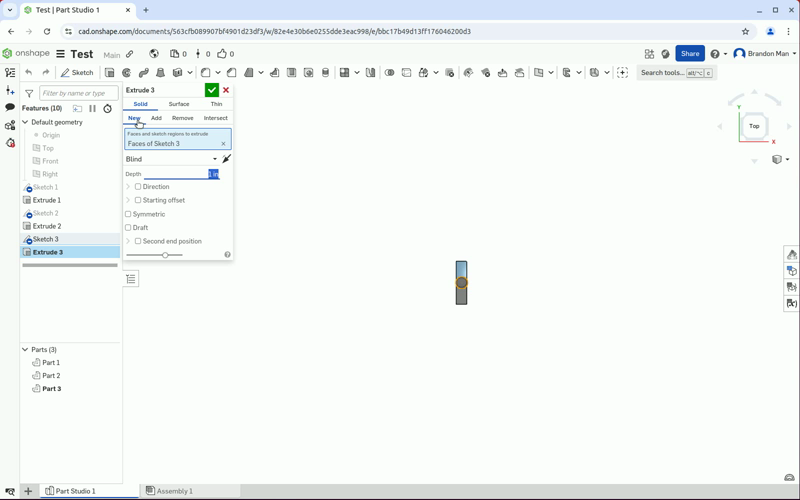
text(23.108)
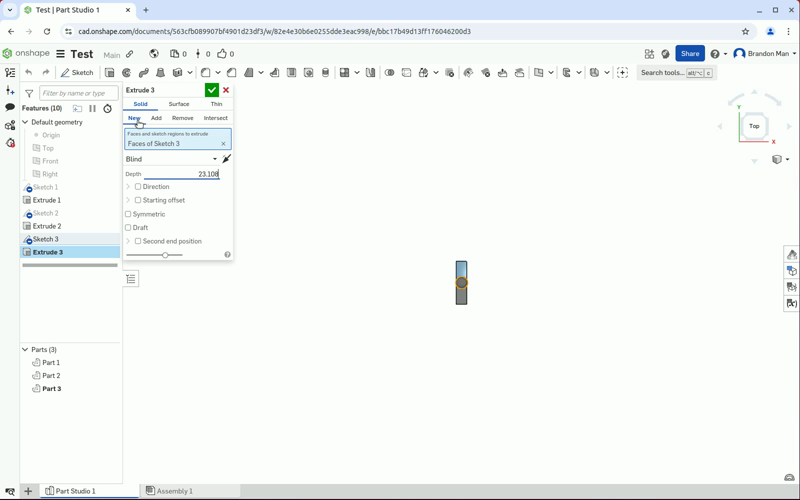
key(enter)
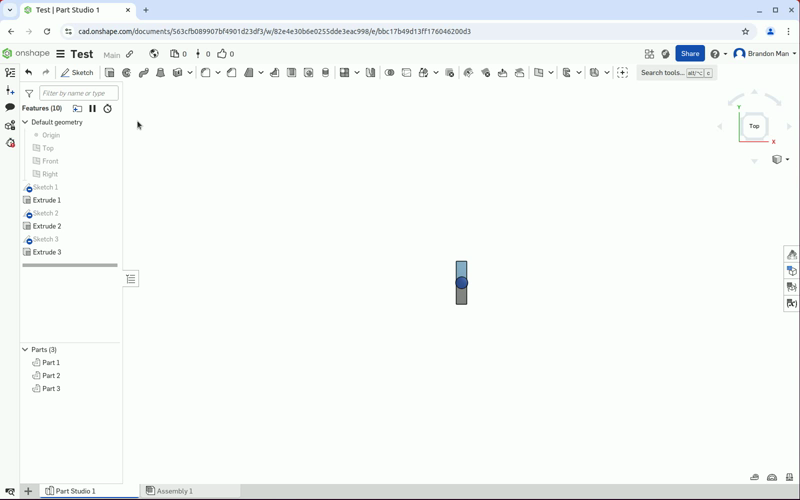
key(shift+h)
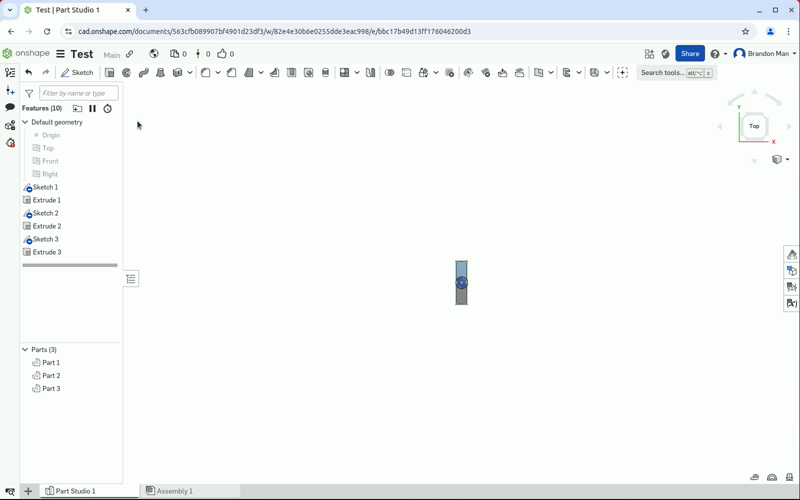
key(shift+h)
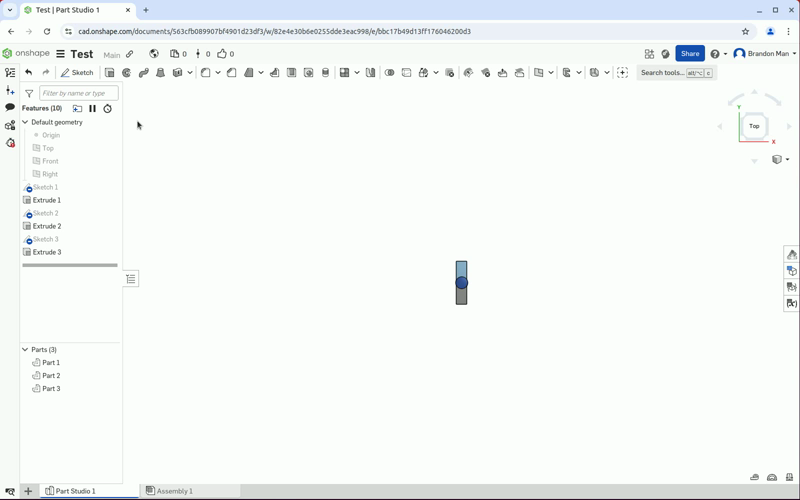
mouse_move(73, 189)
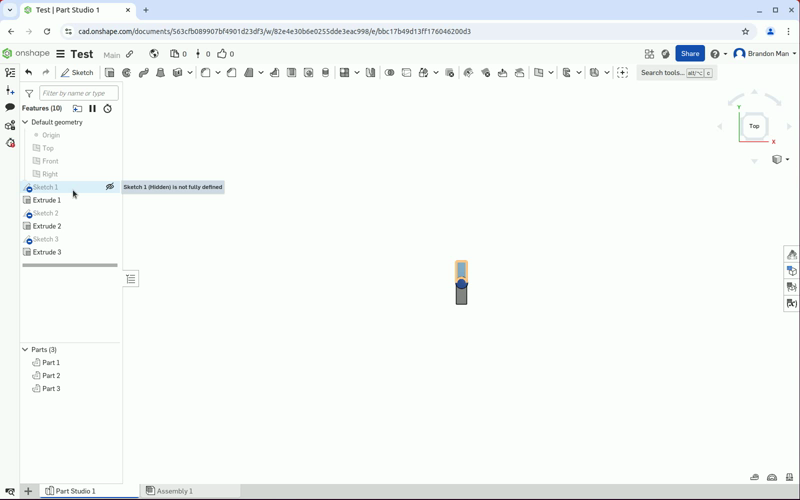
click(73, 189)
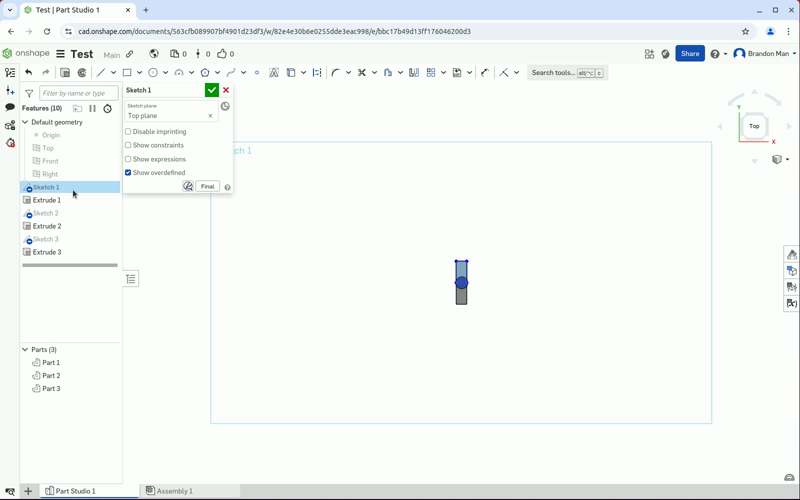
mouse_move(229, 92)
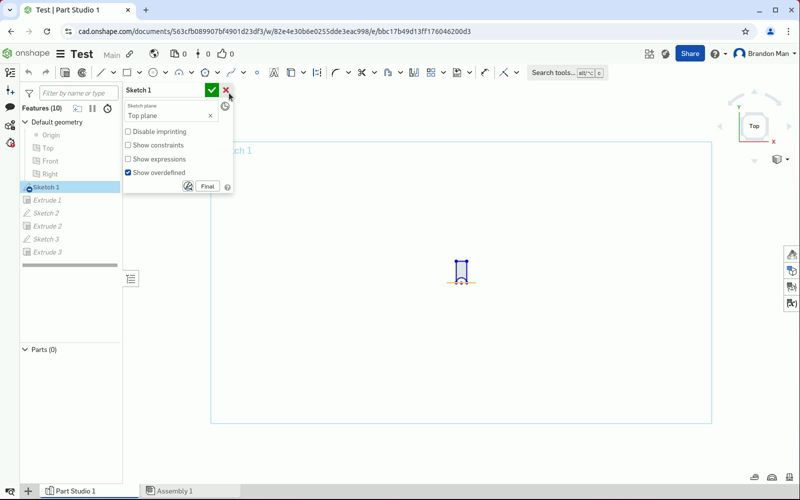
click(229, 92)
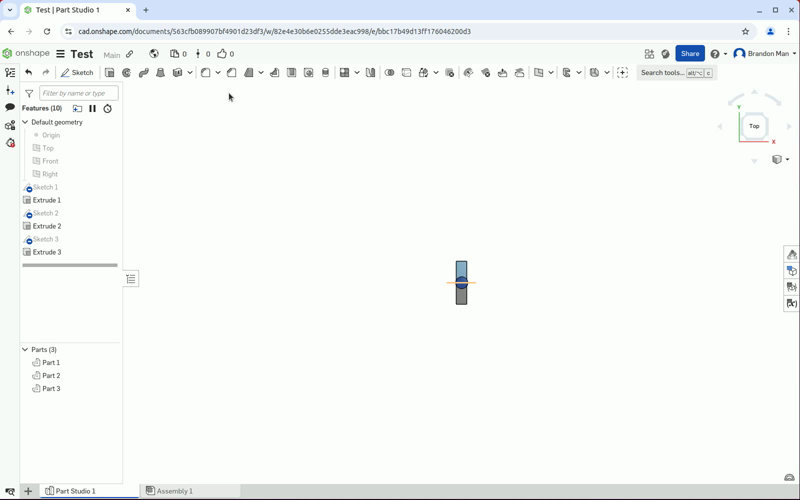
mouse_move(73, 352)
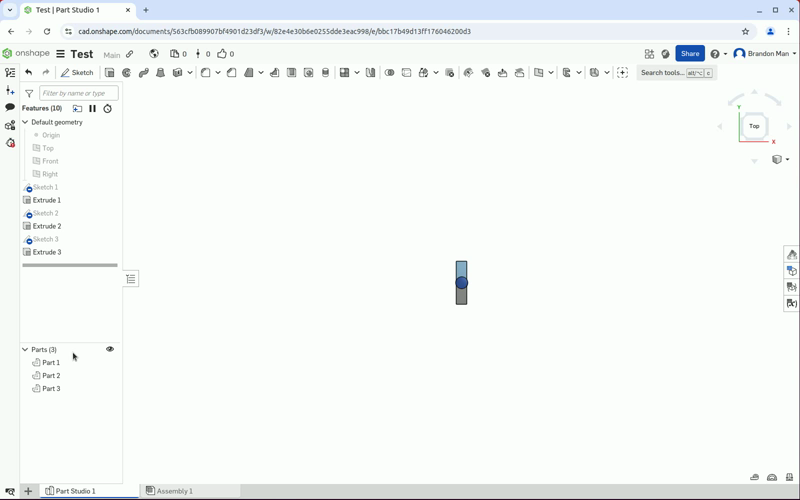
key(y)
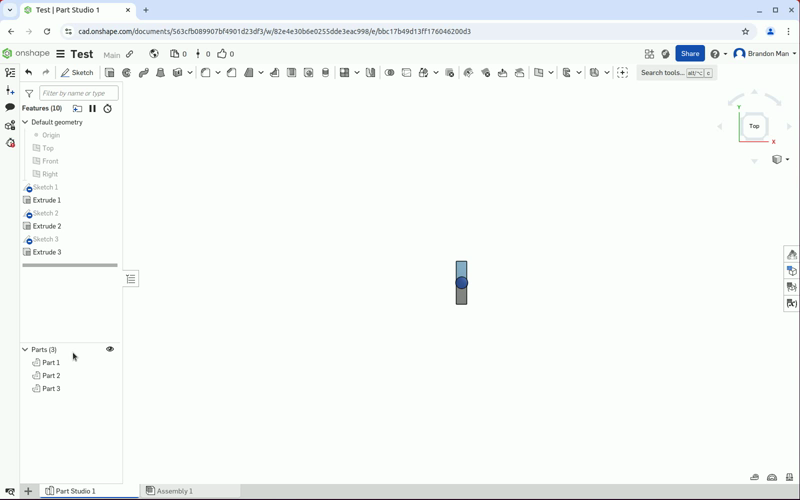
key(shift+p)
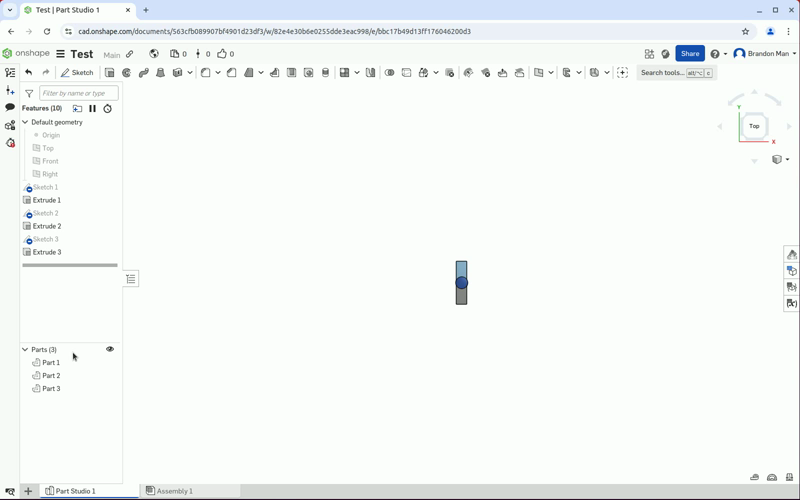
key(space)
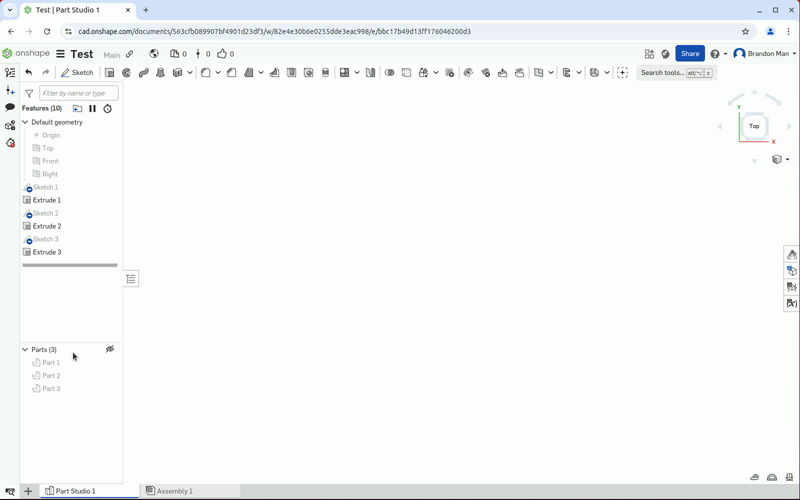
key_down(shift)
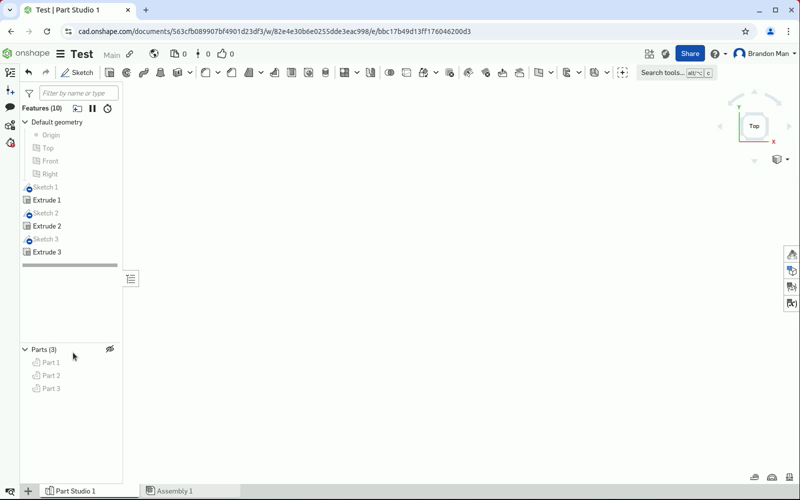
key(up)
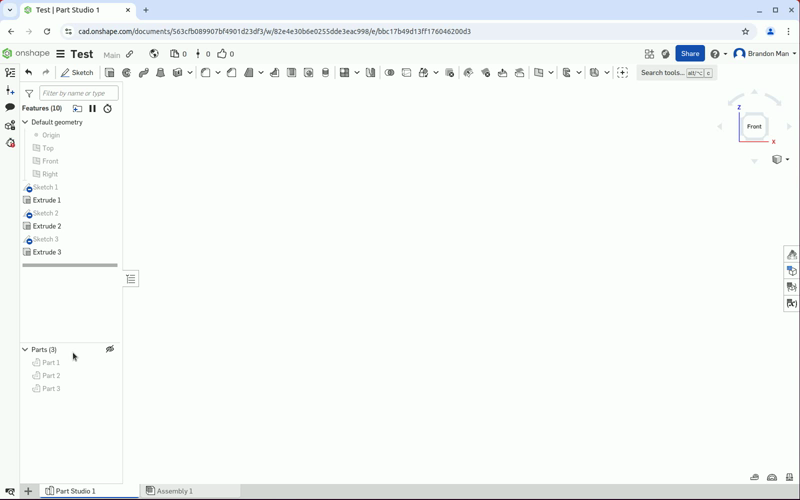
key_up(shift)
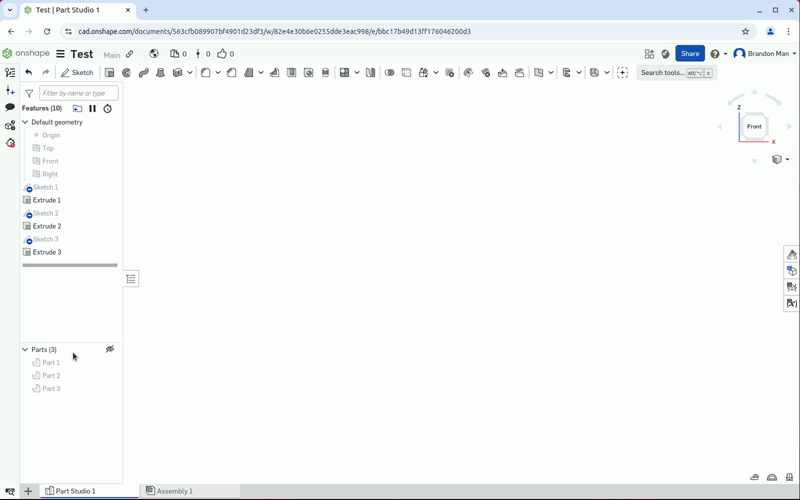
key(space)
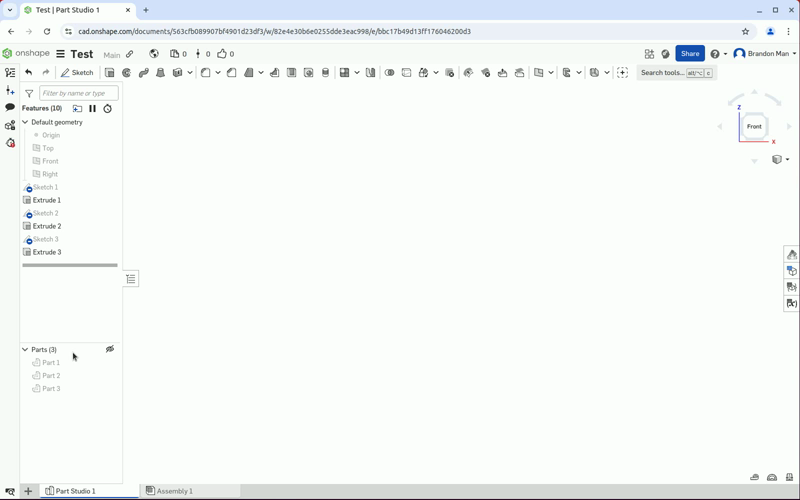
key_down(shift)
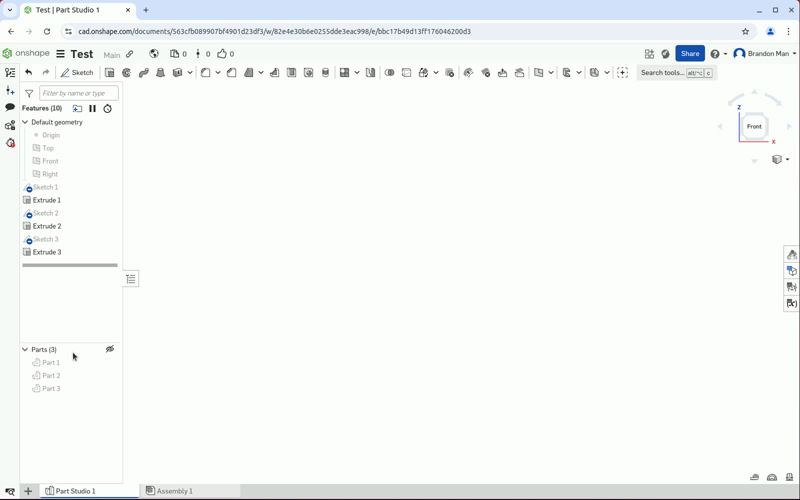
key(left)
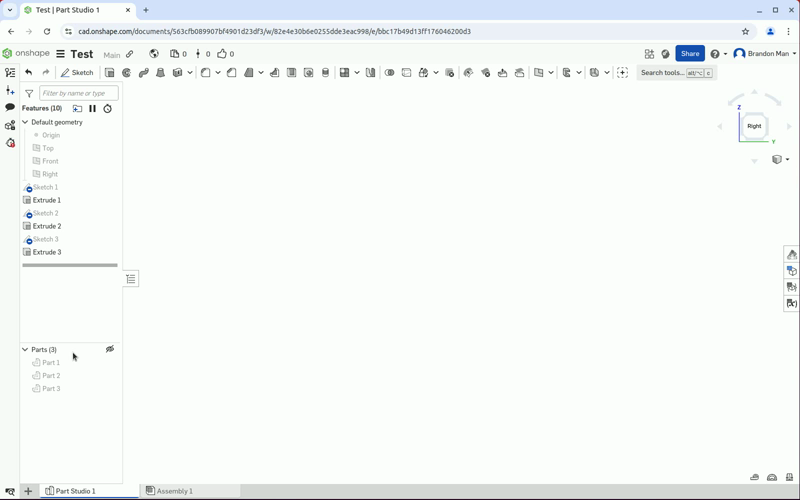
key_up(shift)
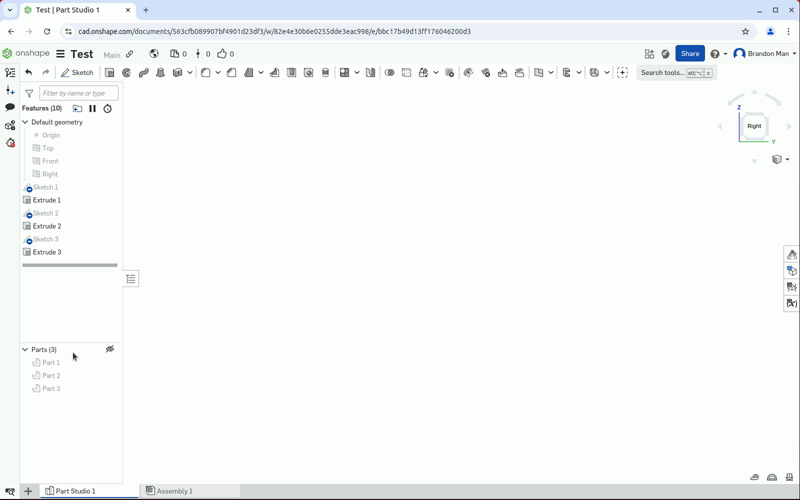
mouse_move(73, 352)
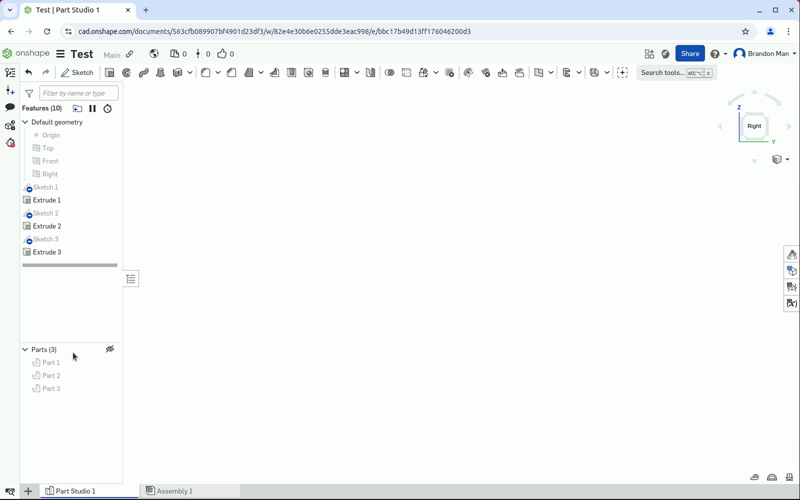
key(shift+y)
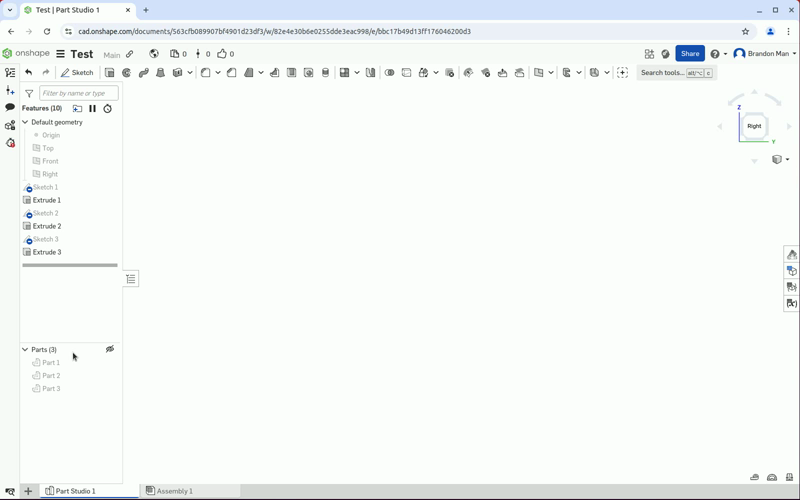
key(shift+s)
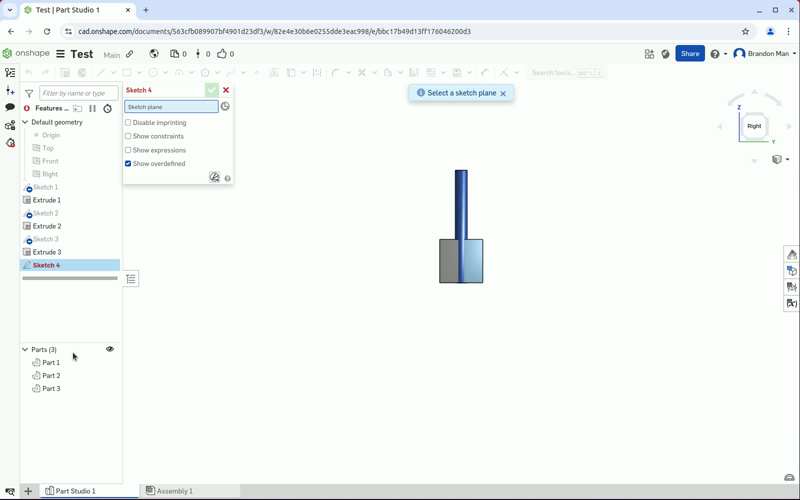
mouse_move(73, 176)
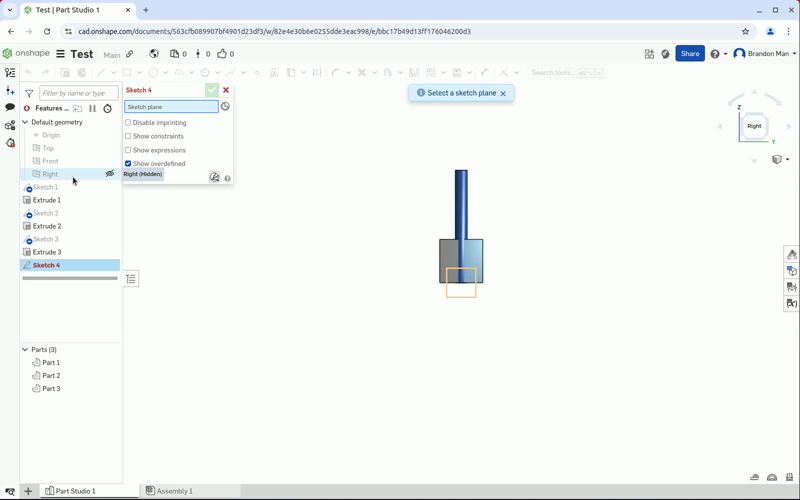
click(73, 176)
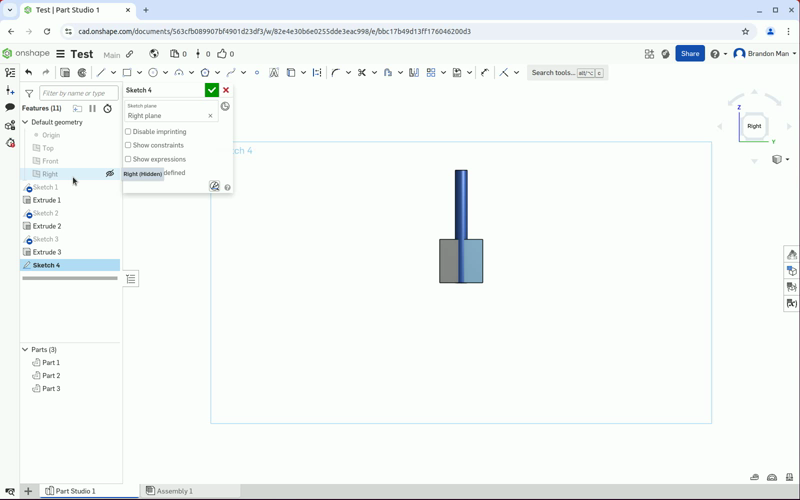
mouse_move(73, 352)
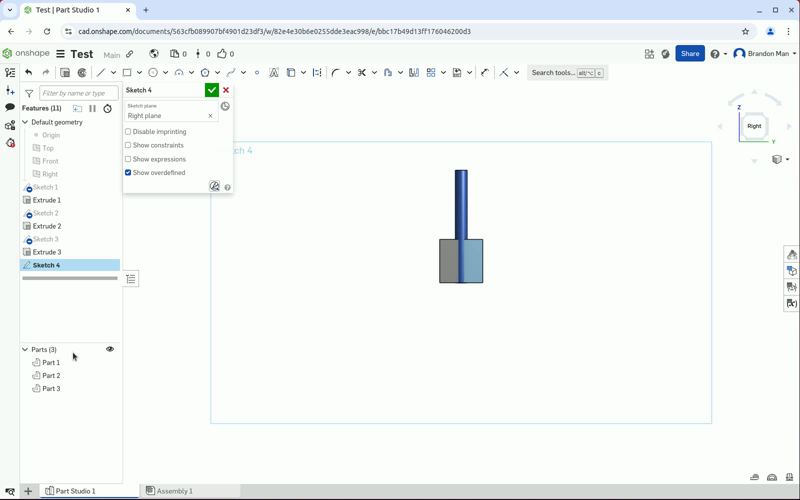
key(y)
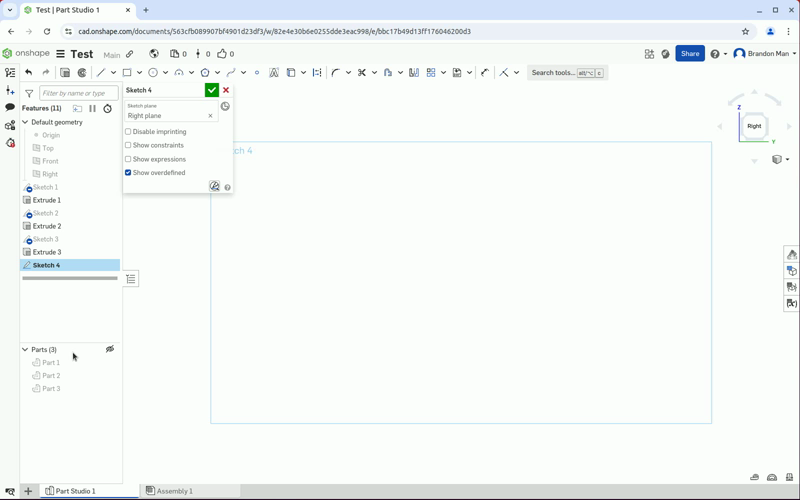
key(l)
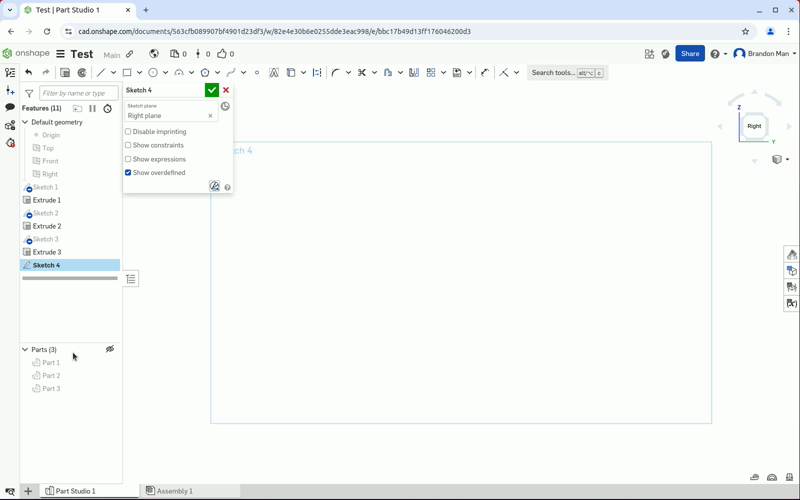
key_down(shift)
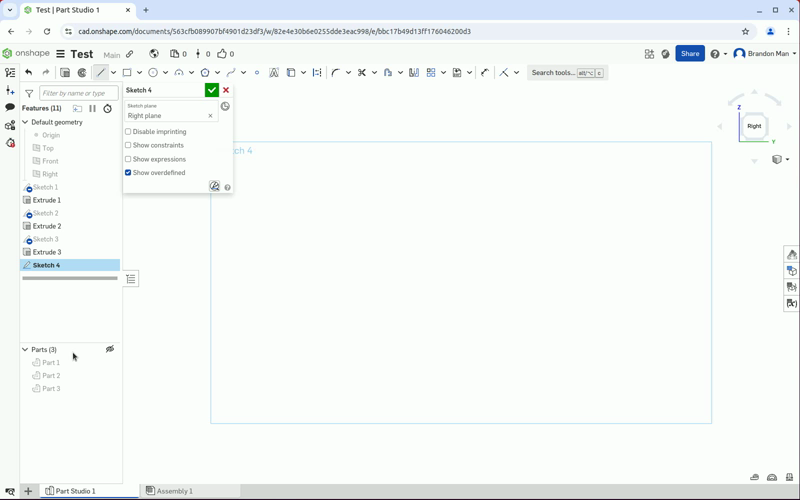
mouse_move(439, 239)
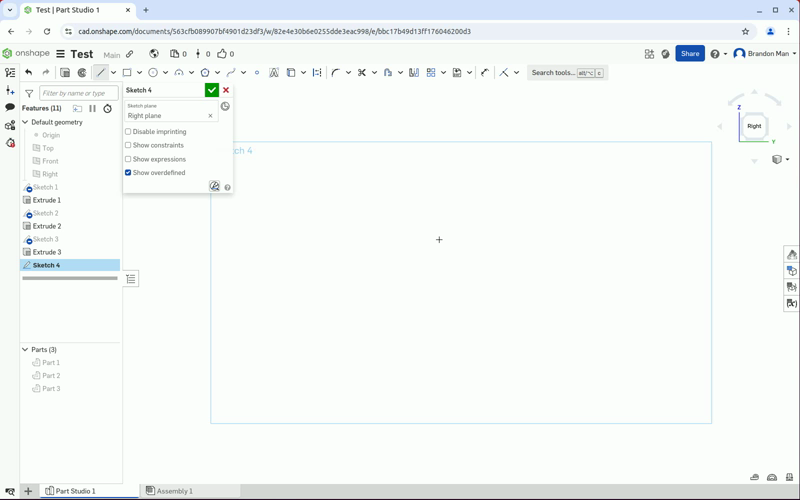
click(439, 239)
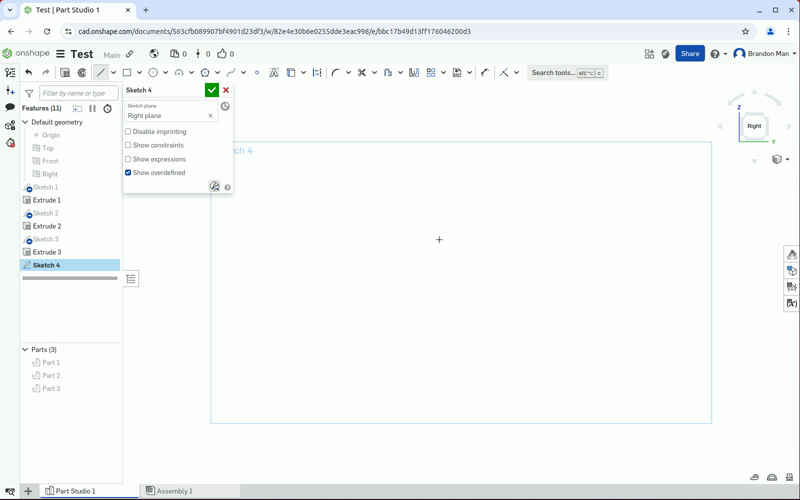
key_up(shift)
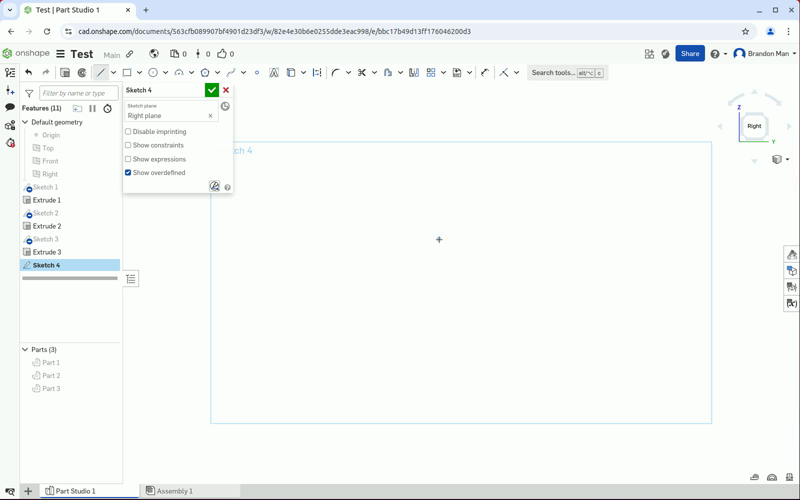
key_down(shift)
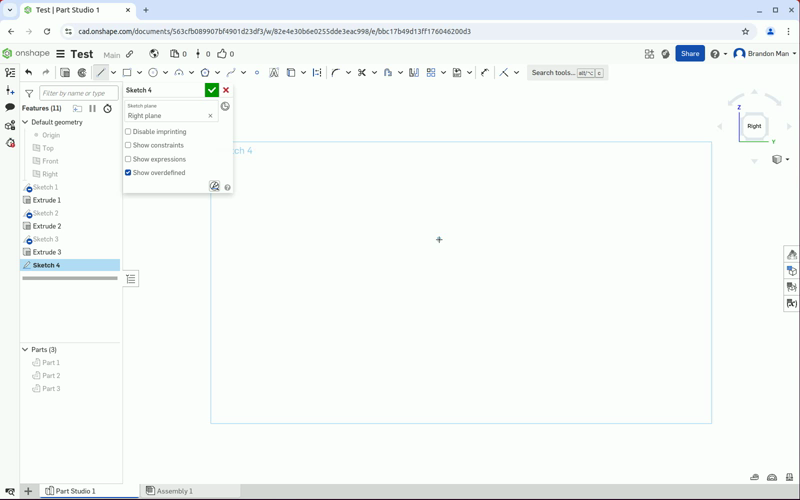
mouse_move(469, 239)
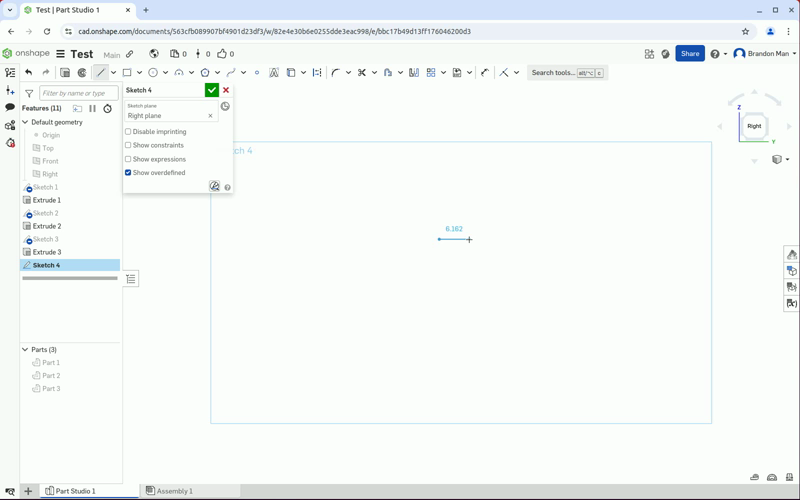
mouse_move(461, 239)
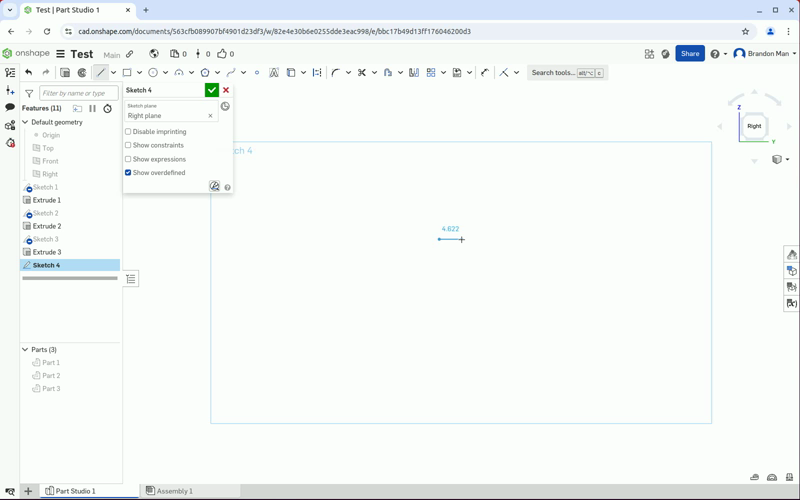
click(461, 239)
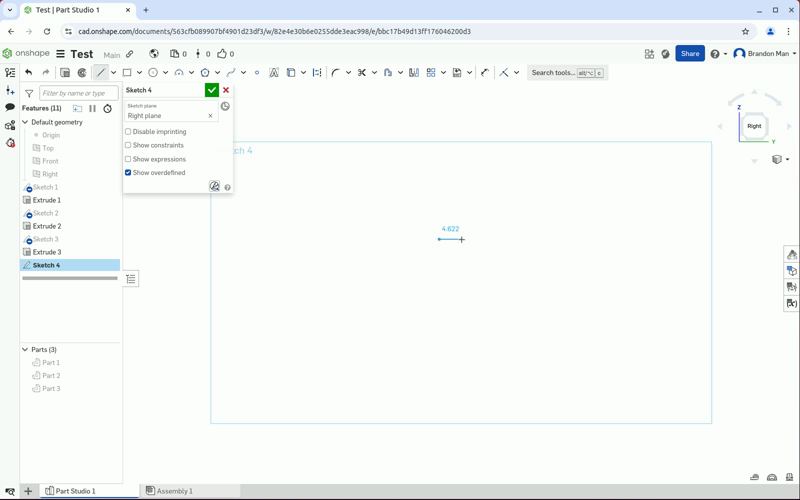
key_up(shift)
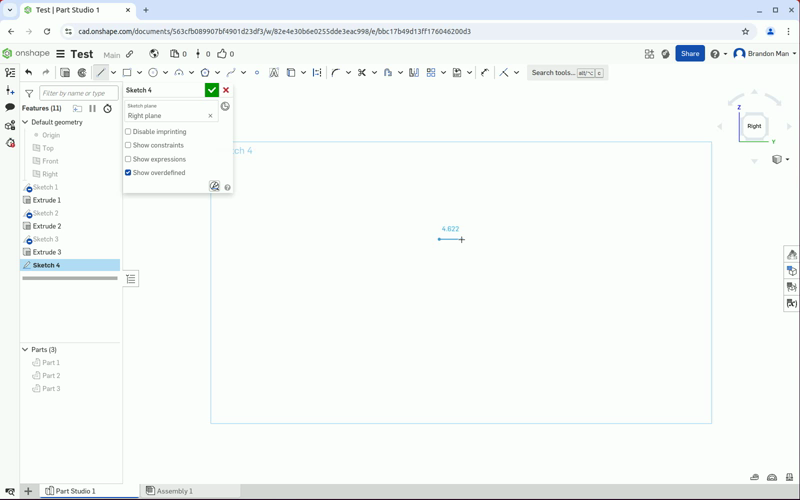
key_down(shift)
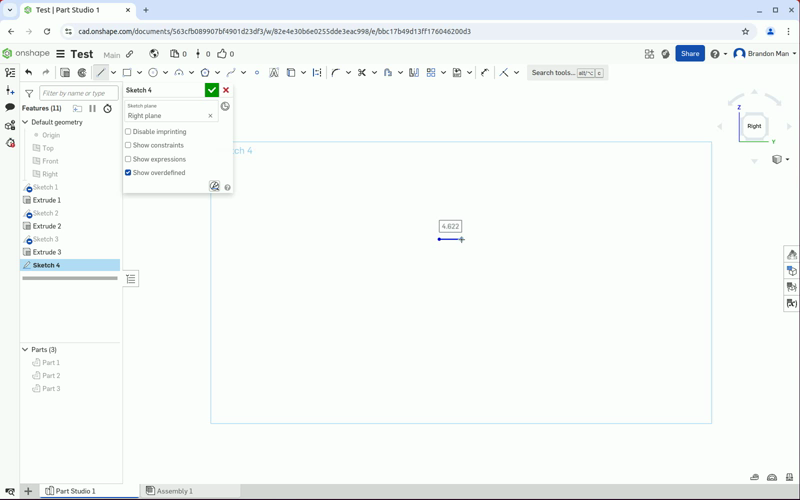
mouse_move(491, 239)
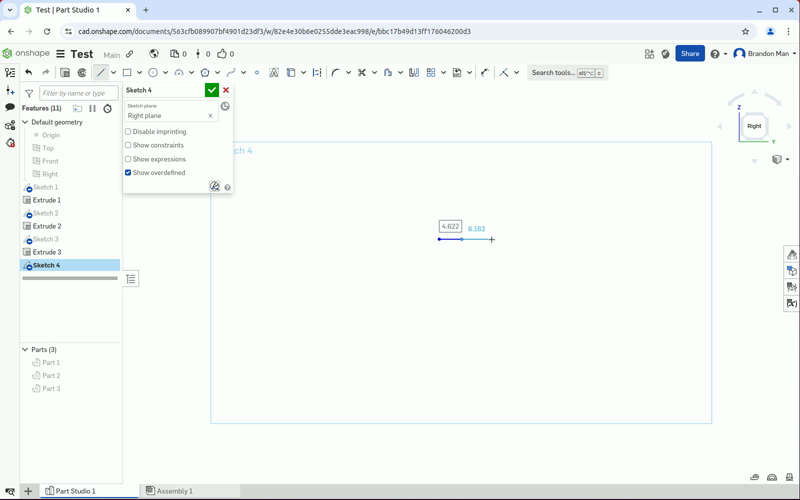
mouse_move(461, 187)
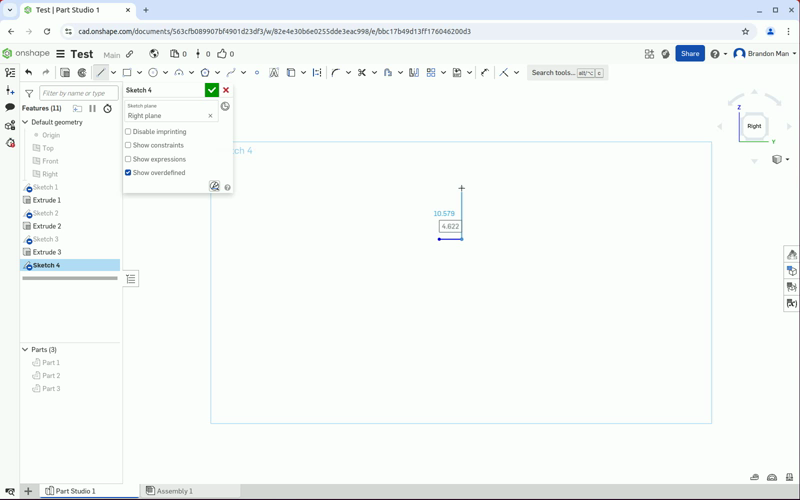
click(461, 187)
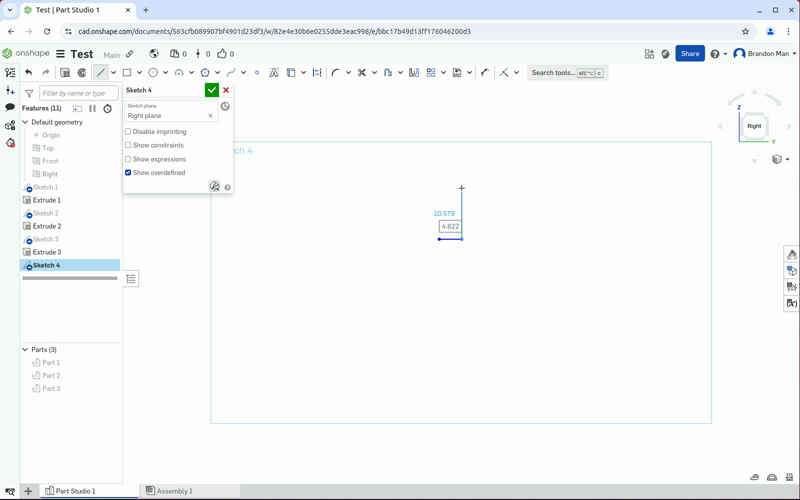
key_up(shift)
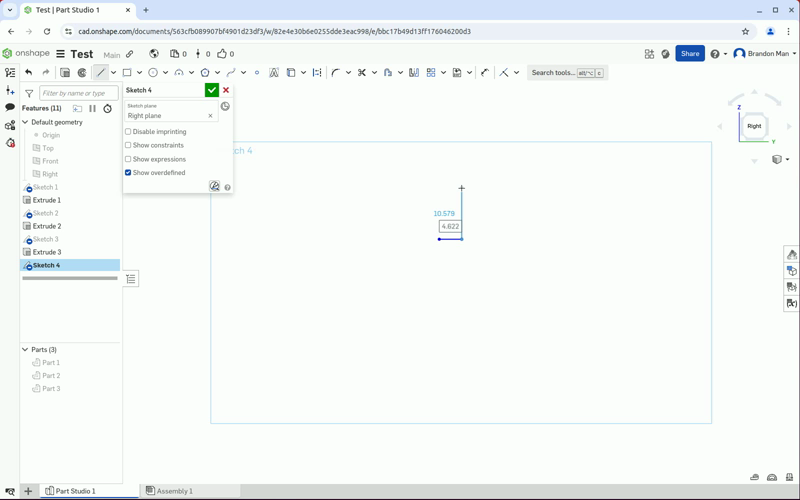
mouse_move(491, 187)
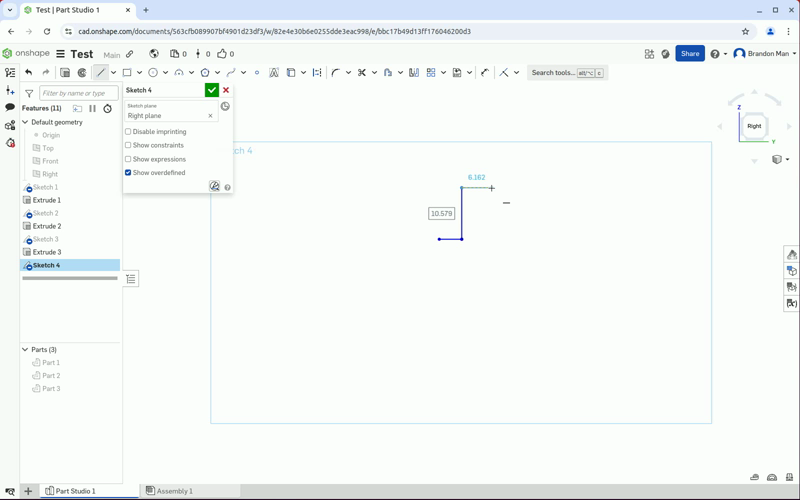
key_down(shift)
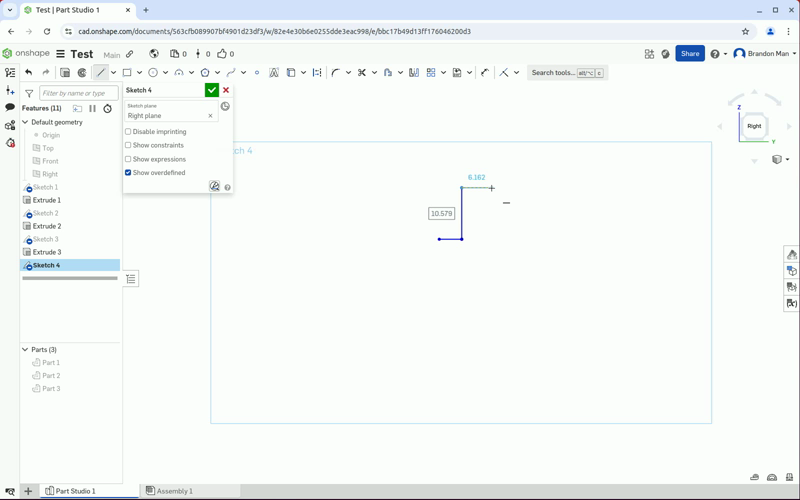
mouse_move(439, 239)
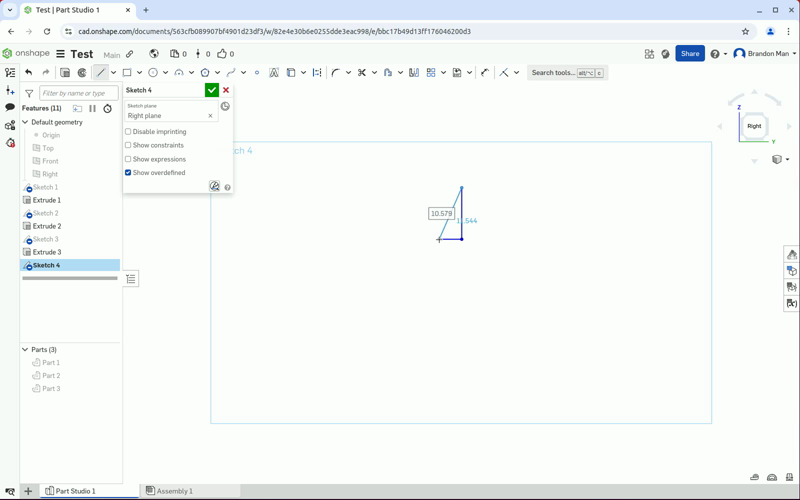
key_up(shift)
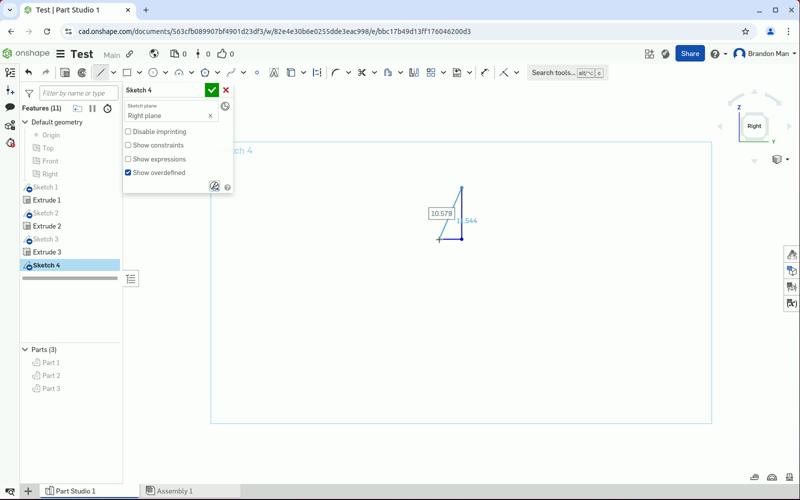
click(439, 239)
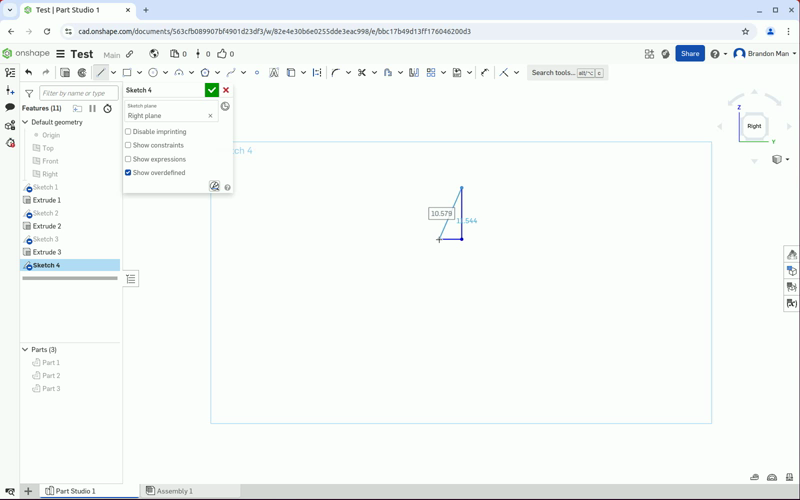
key(esc)
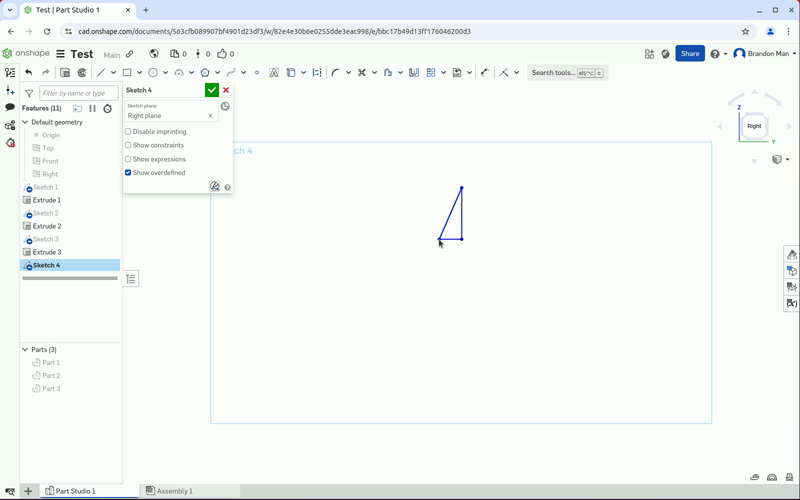
mouse_move(458, 200)
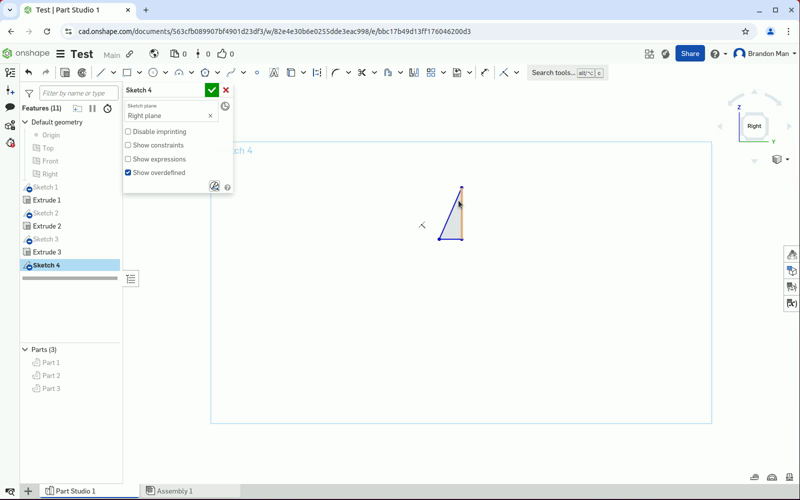
scroll(6)
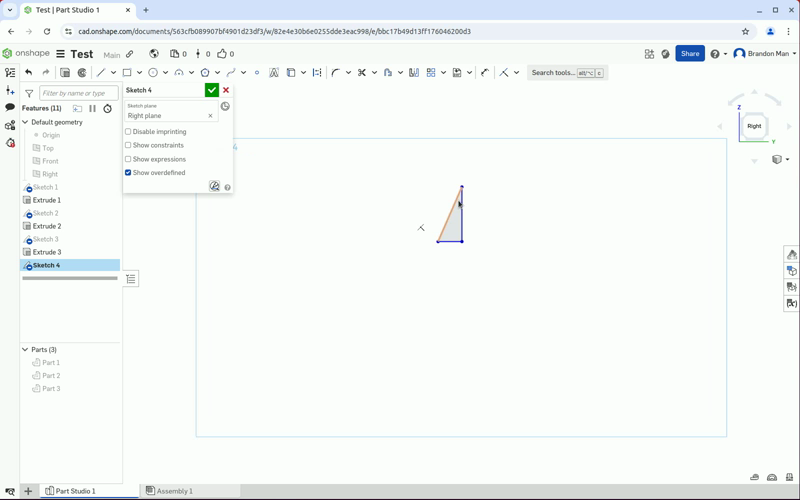
scroll(6)
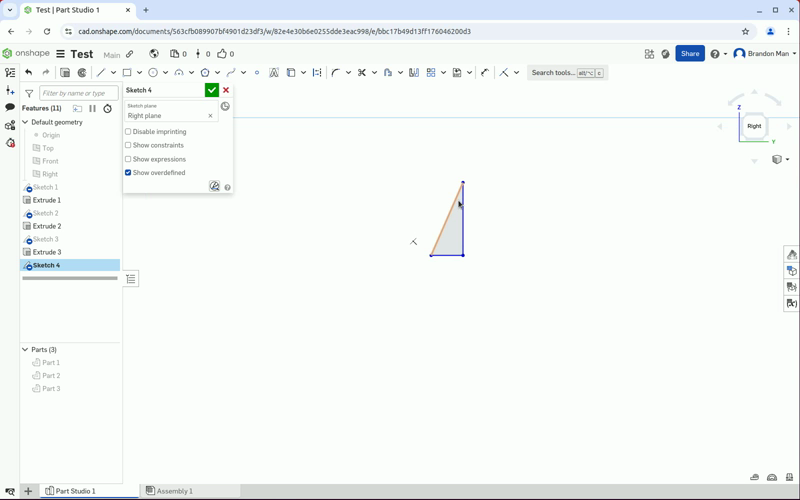
scroll(6)
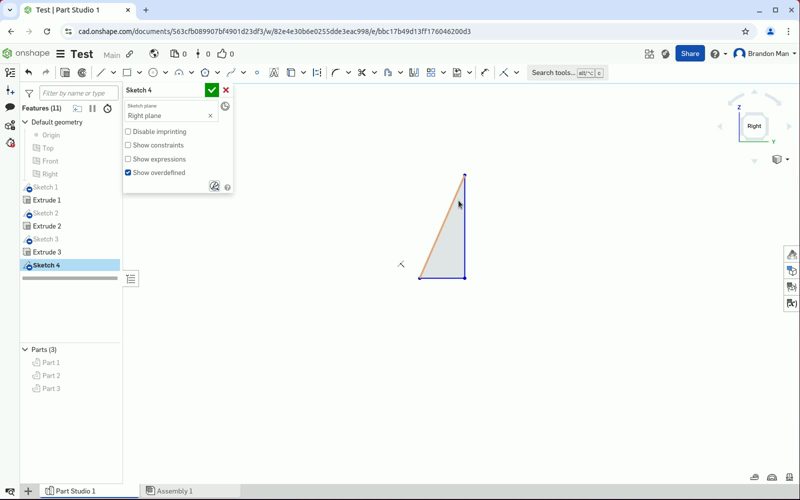
scroll(6)
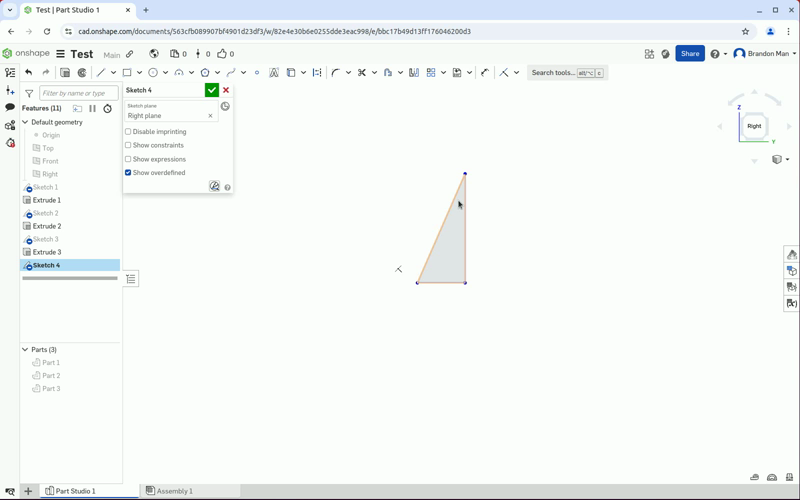
scroll(6)
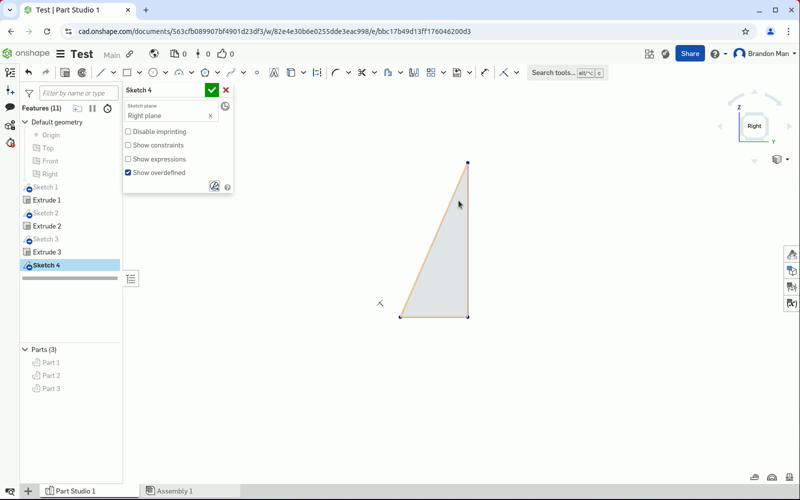
scroll(6)
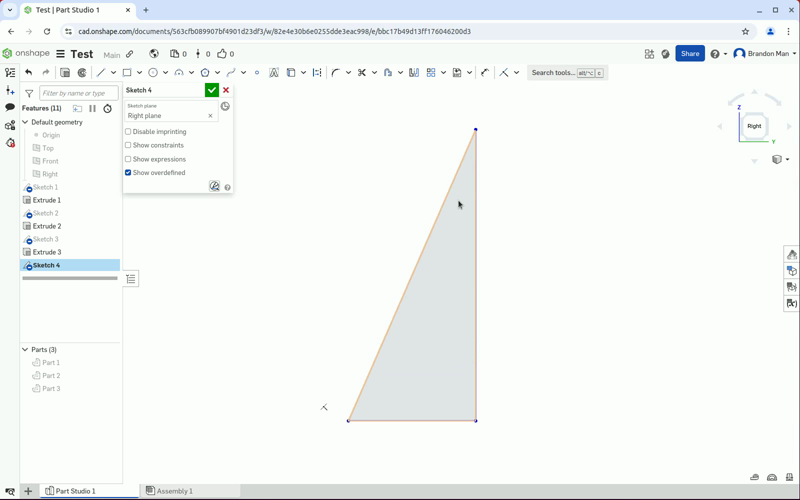
scroll(6)
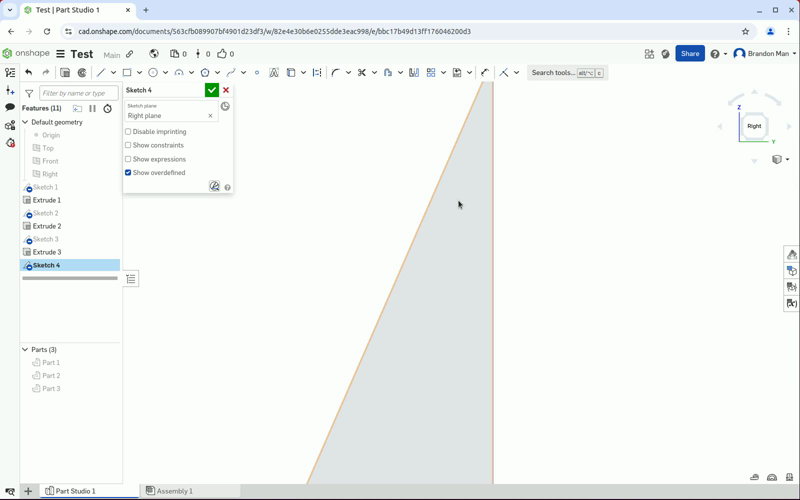
click(458, 200)
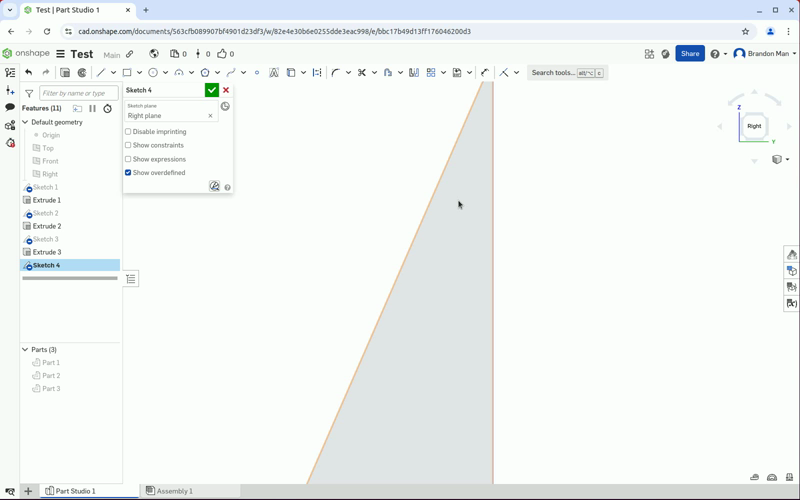
scroll(-6)
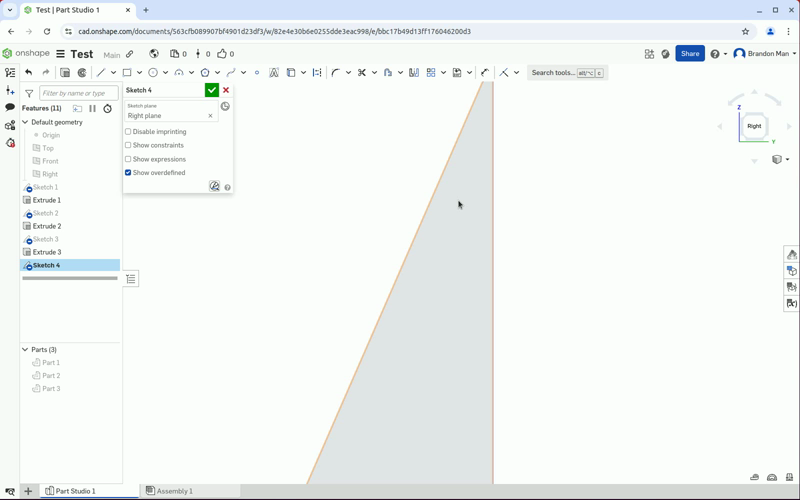
scroll(-6)
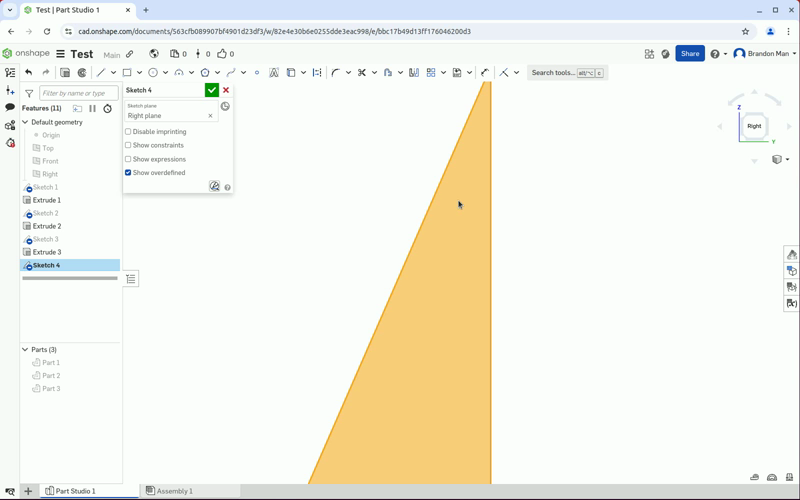
scroll(-6)
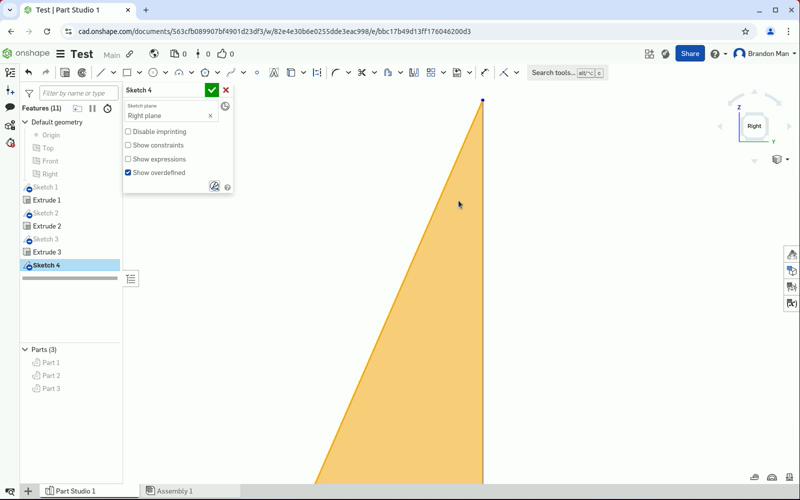
scroll(-6)
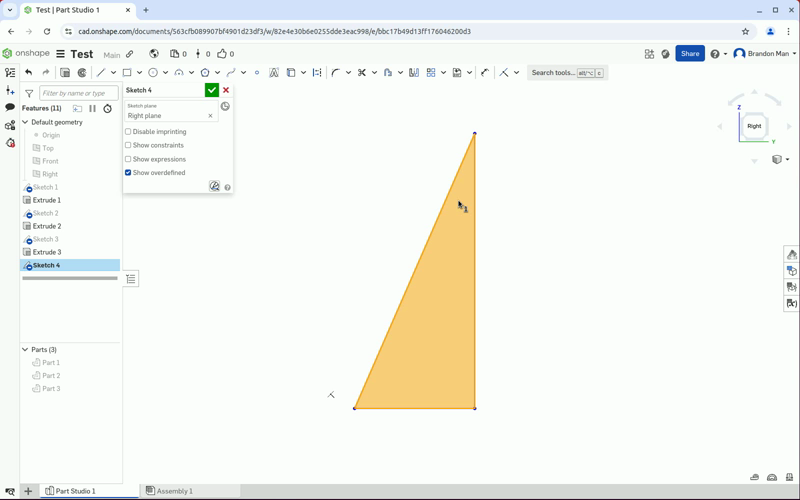
scroll(-6)
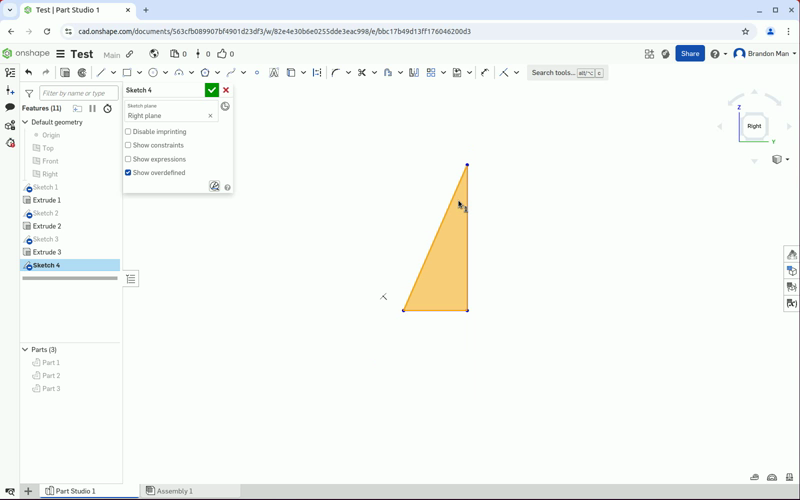
scroll(-6)
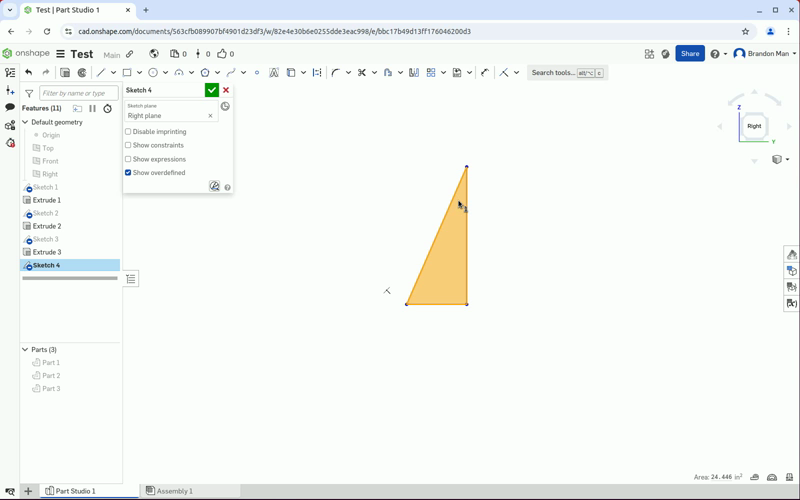
scroll(-6)
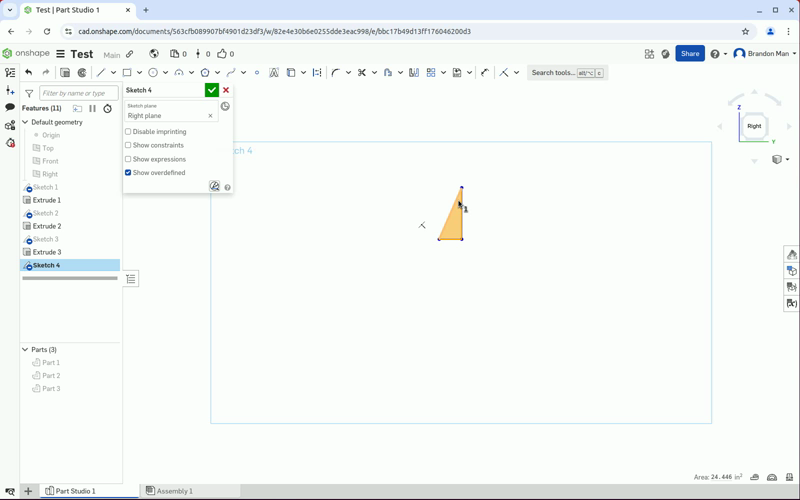
mouse_move(73, 352)
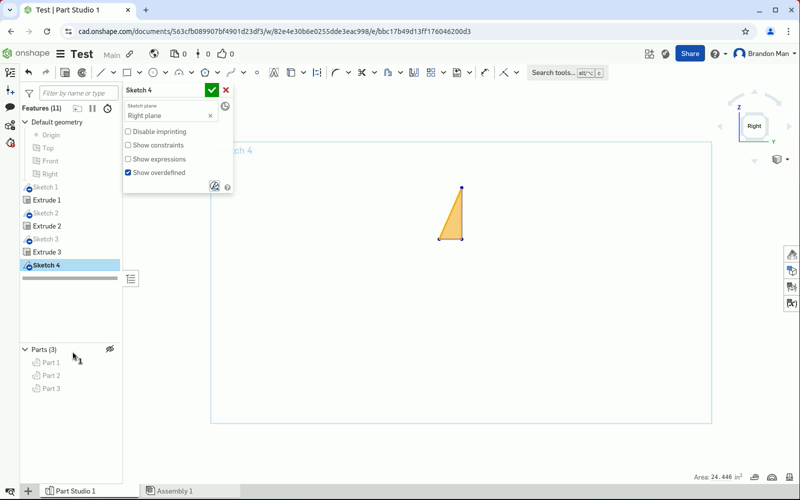
key(shift+y)
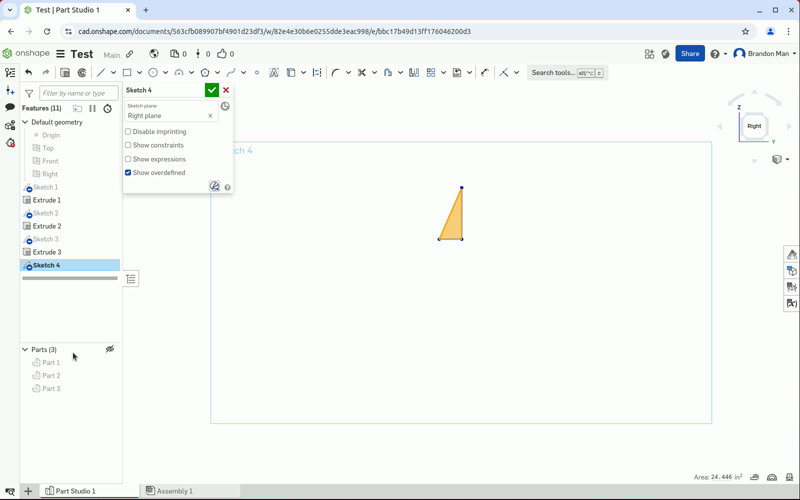
key(shift+e)
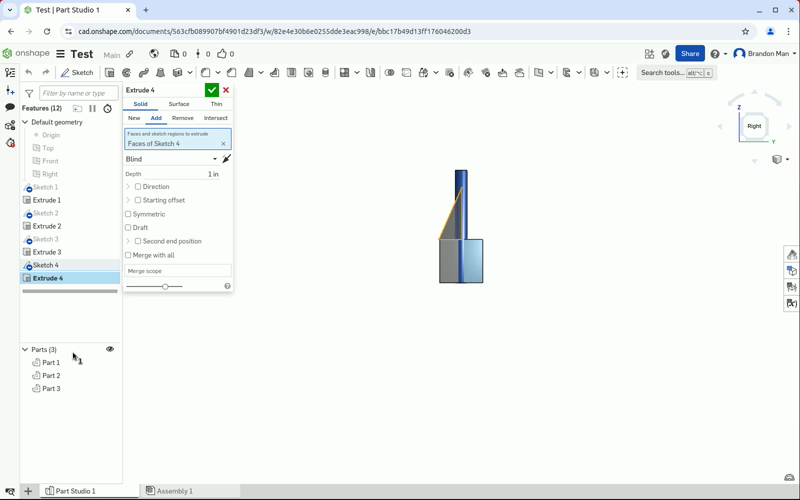
mouse_move(143, 106)
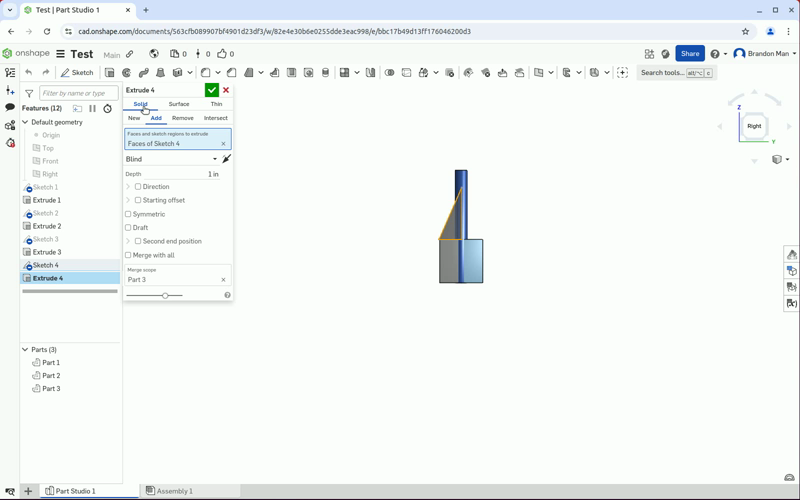
click(143, 106)
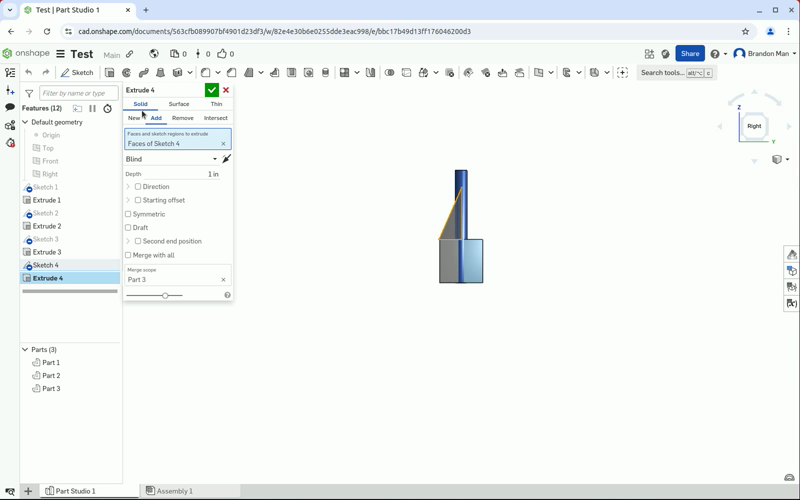
mouse_move(137, 120)
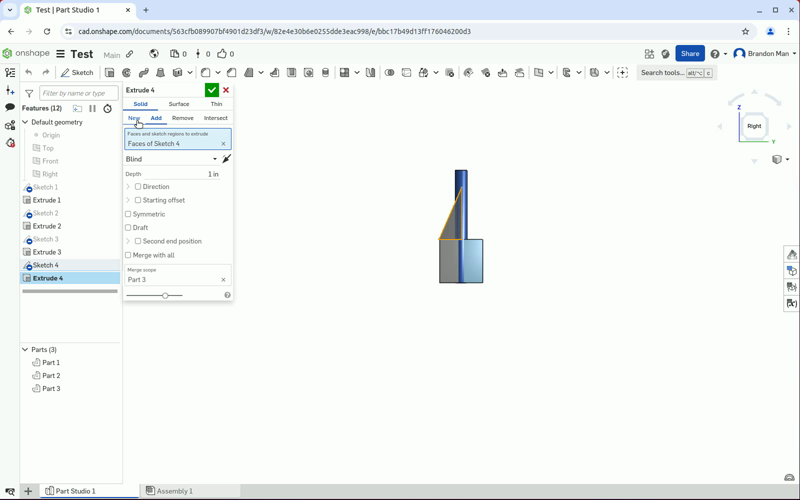
click(137, 120)
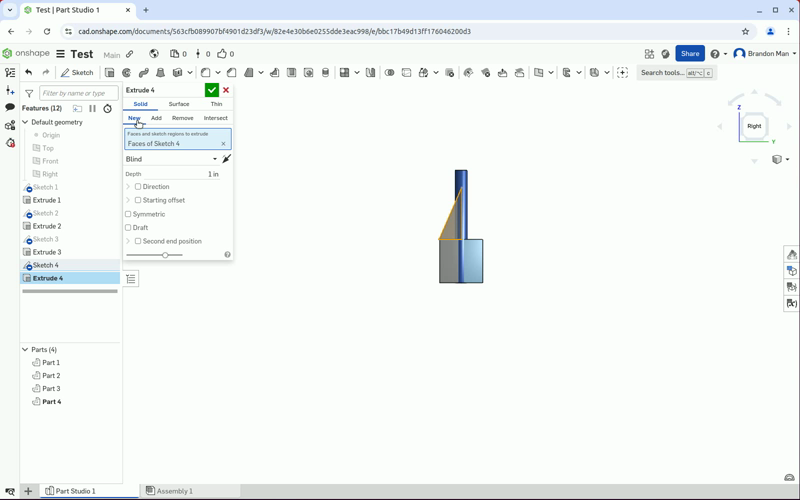
key(tab, 4)
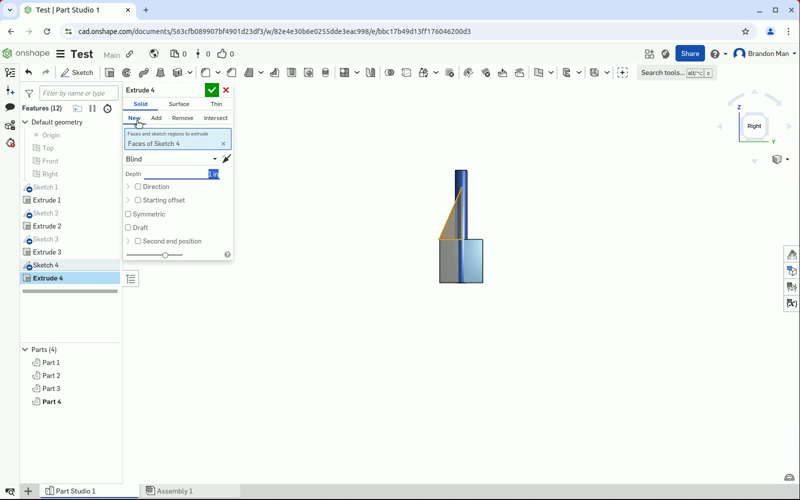
text(1.926)
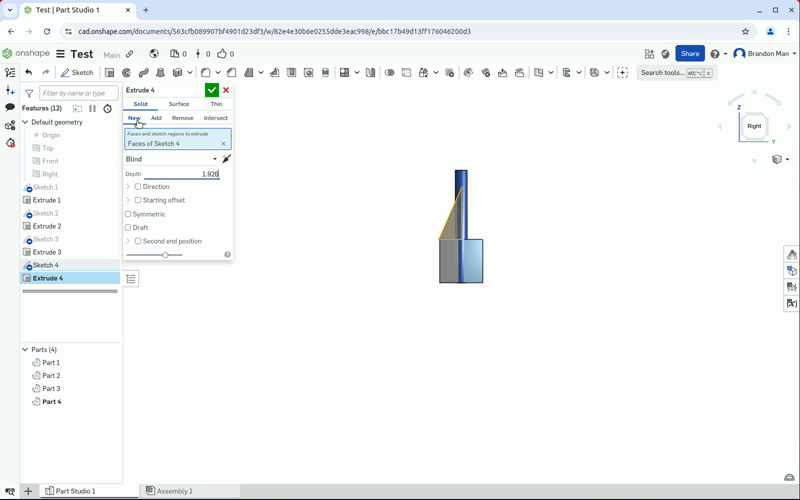
key(tab, 3)
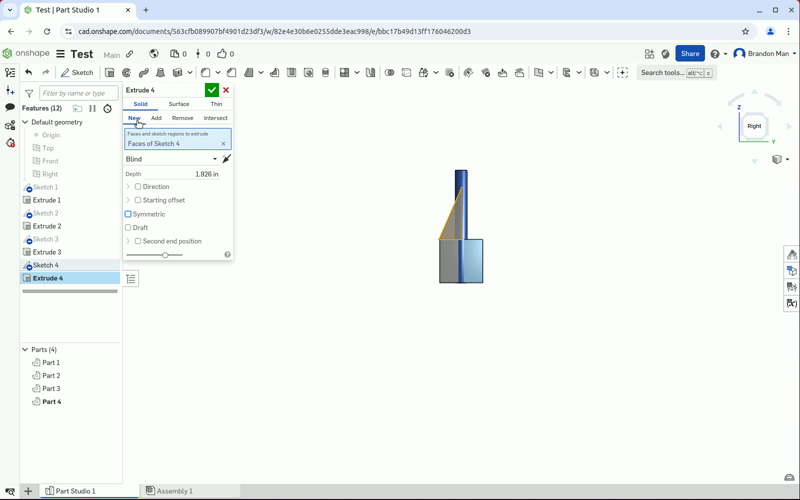
key(space)
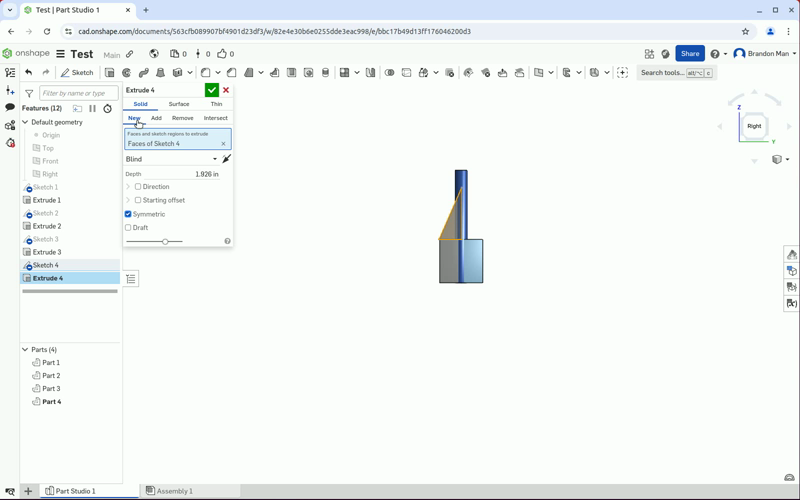
key(enter)
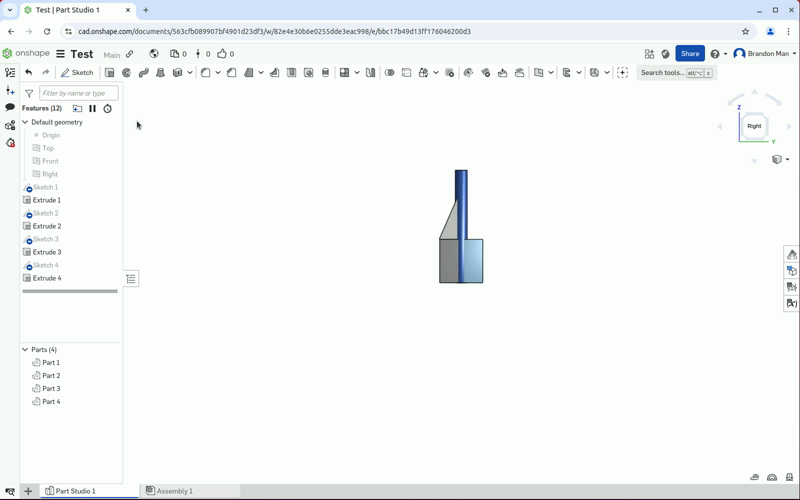
key(shift+h)
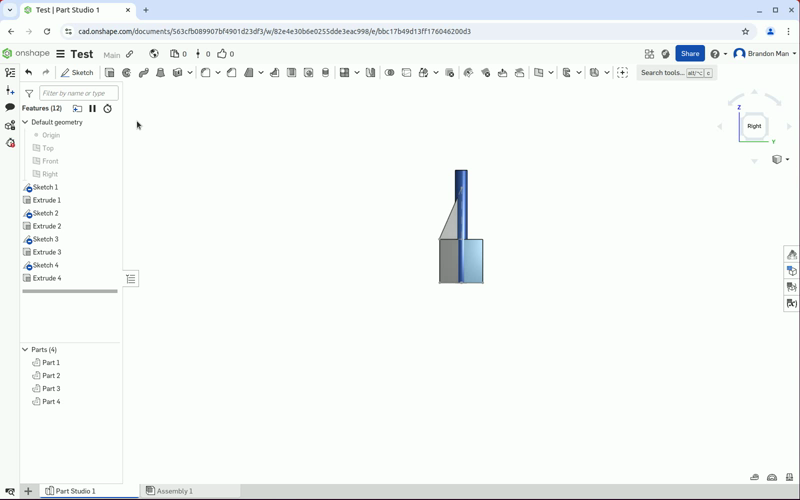
key(shift+h)
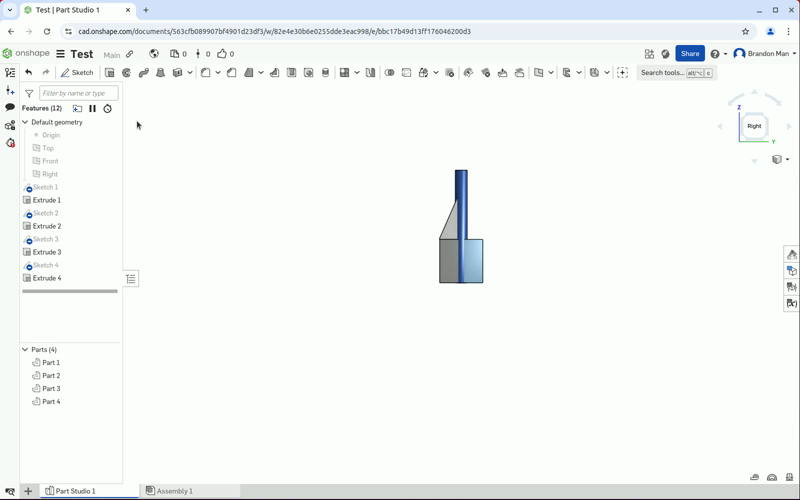
mouse_move(73, 189)
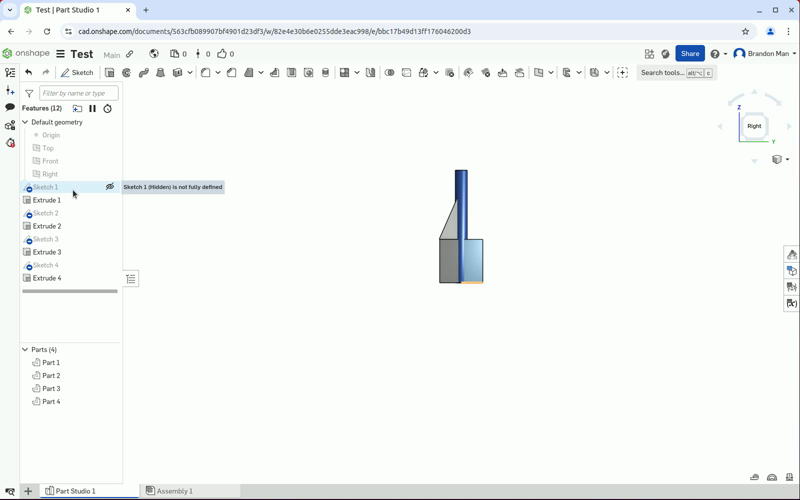
click(73, 189)
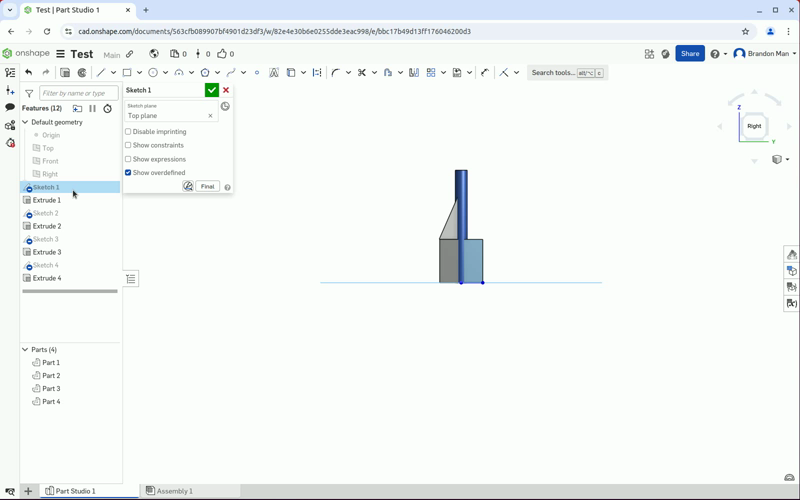
mouse_move(229, 92)
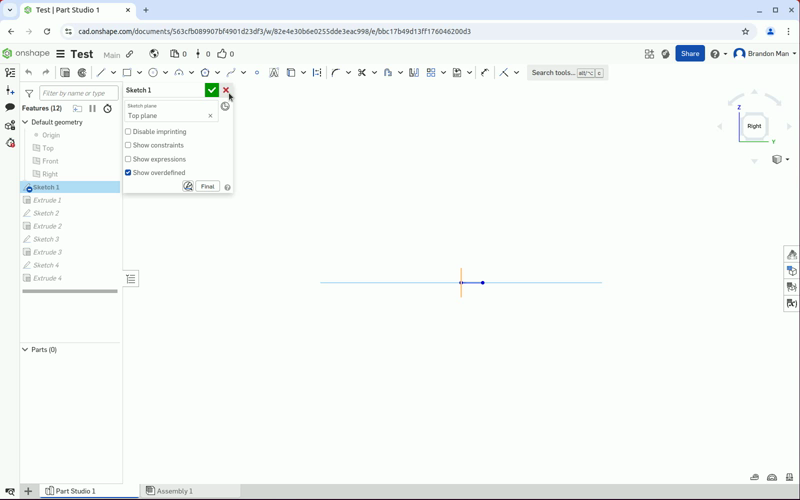
click(229, 92)
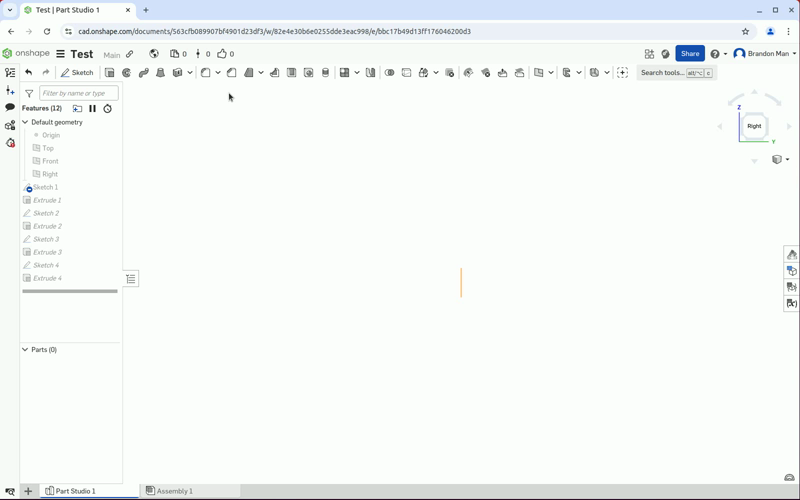
mouse_move(73, 352)
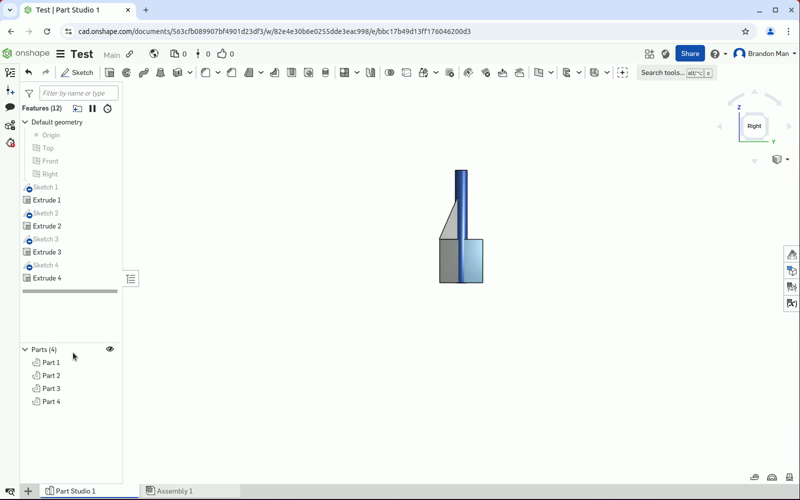
key(y)
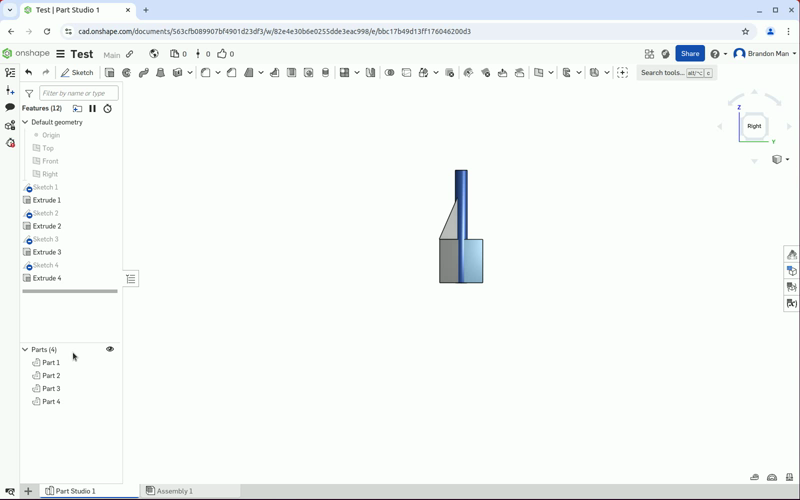
key(shift+p)
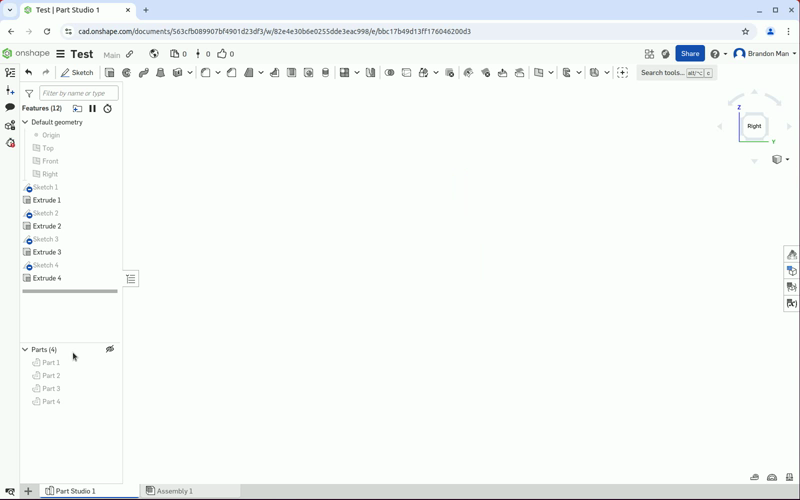
key(space)
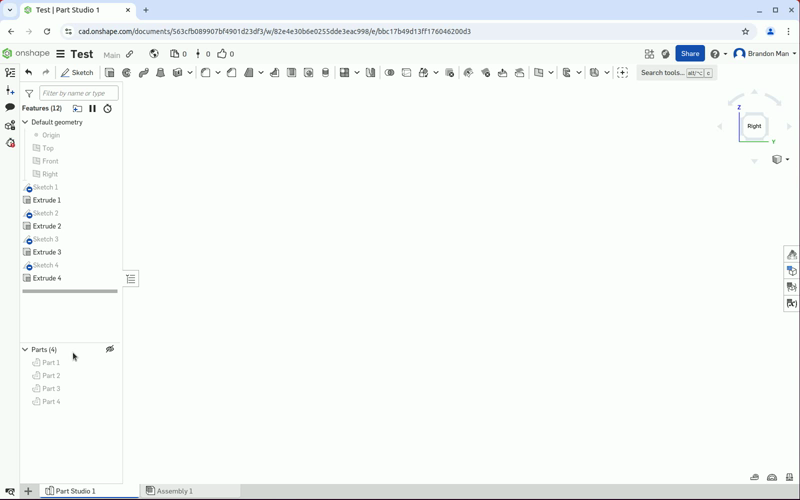
key_down(shift)
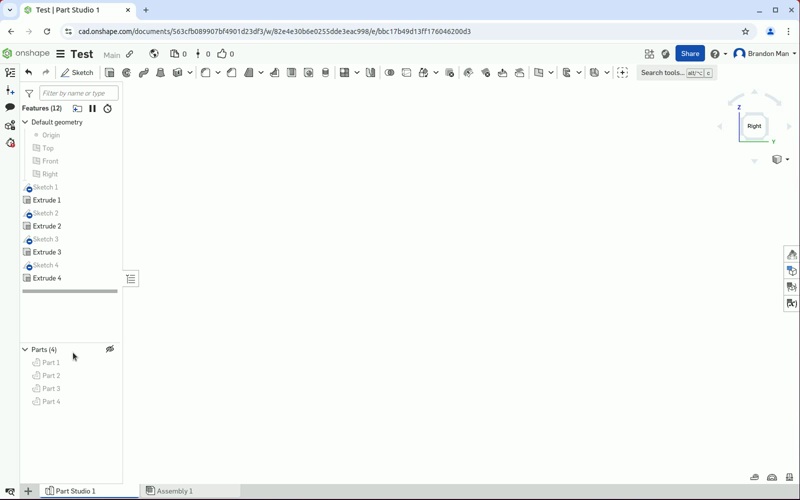
key(right)
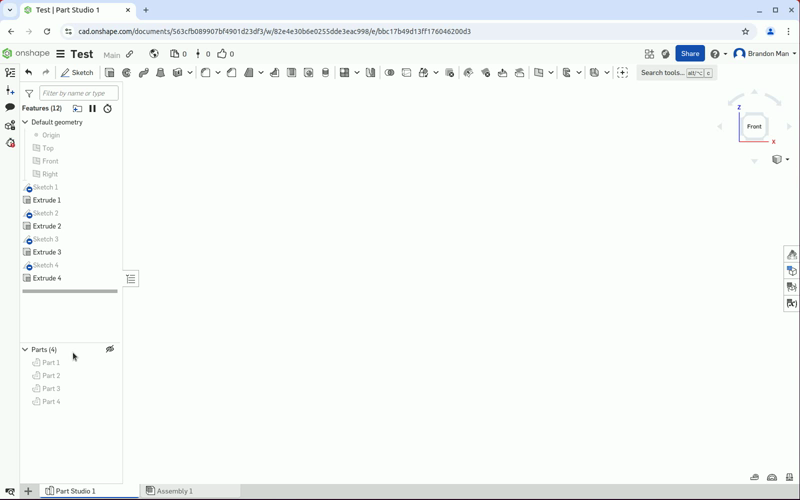
key_up(shift)
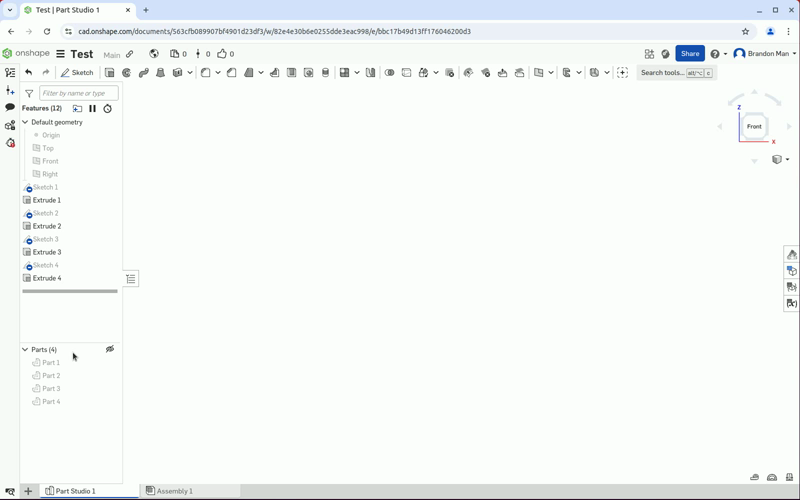
key(space)
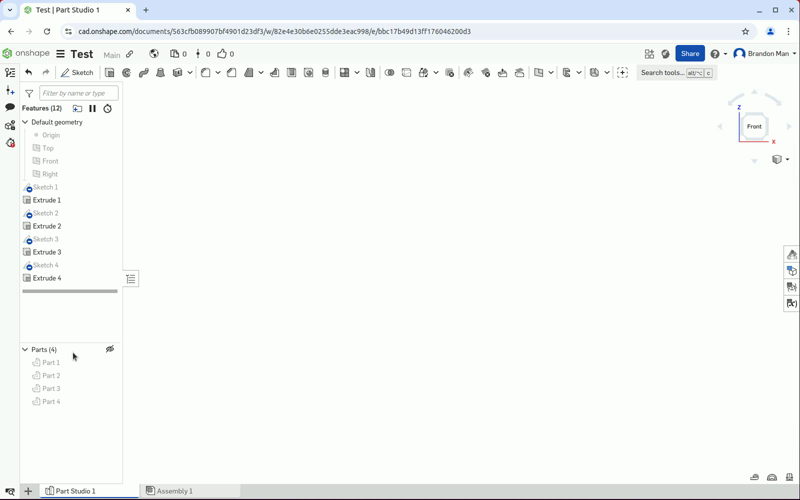
key_down(shift)
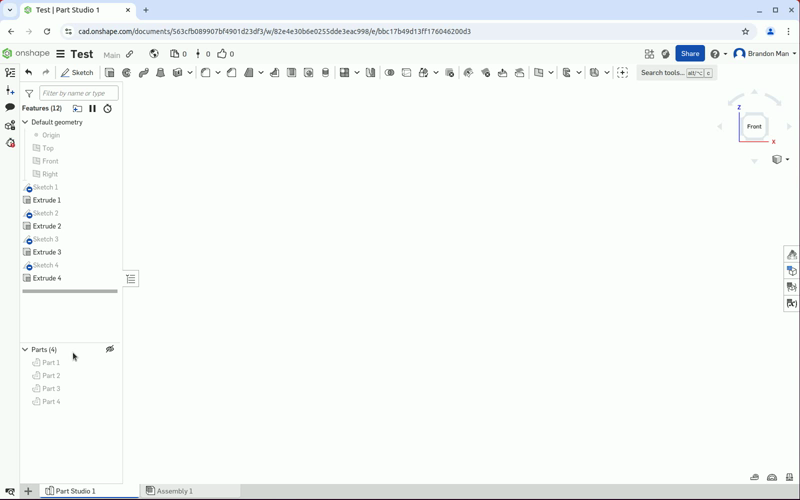
key(down)
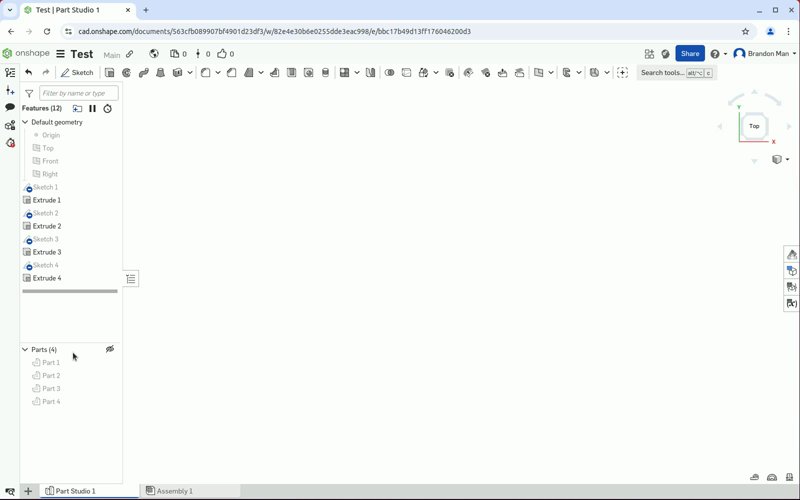
key_up(shift)
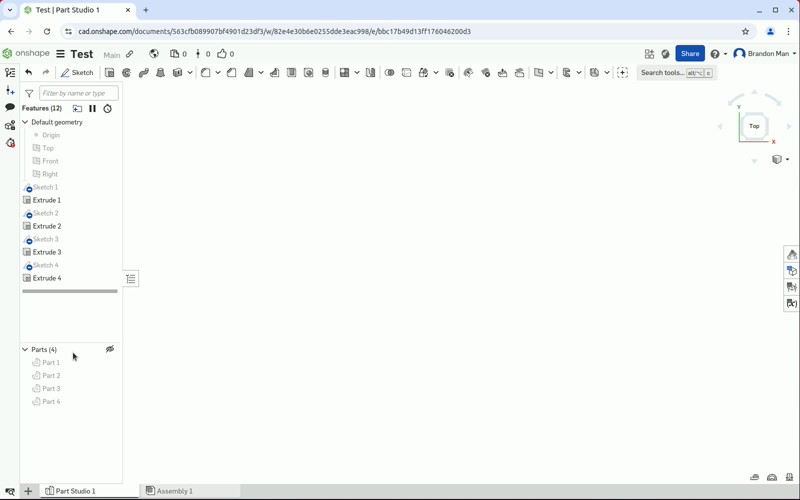
mouse_move(73, 352)
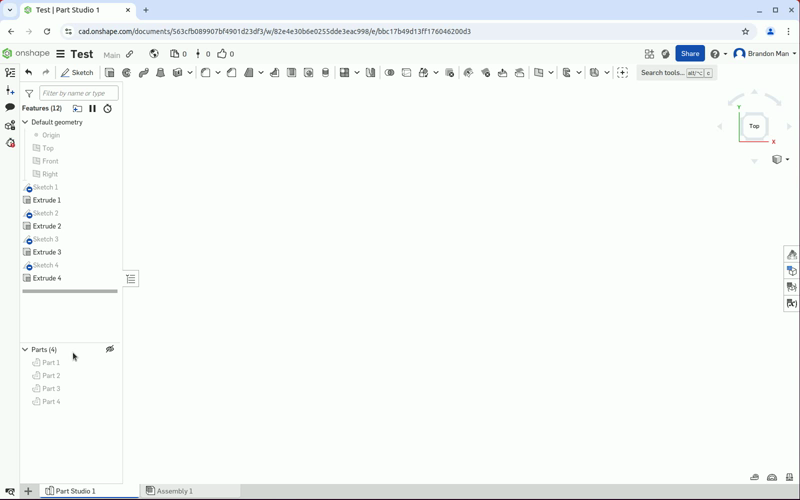
key(shift+y)
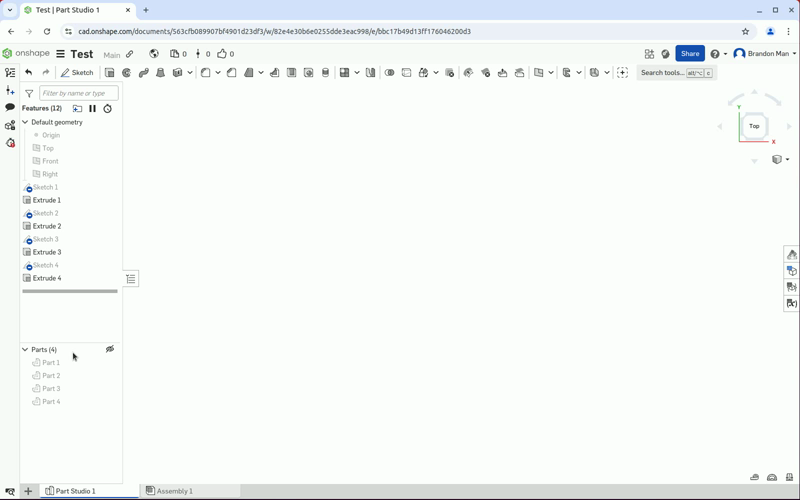
key(shift+s)
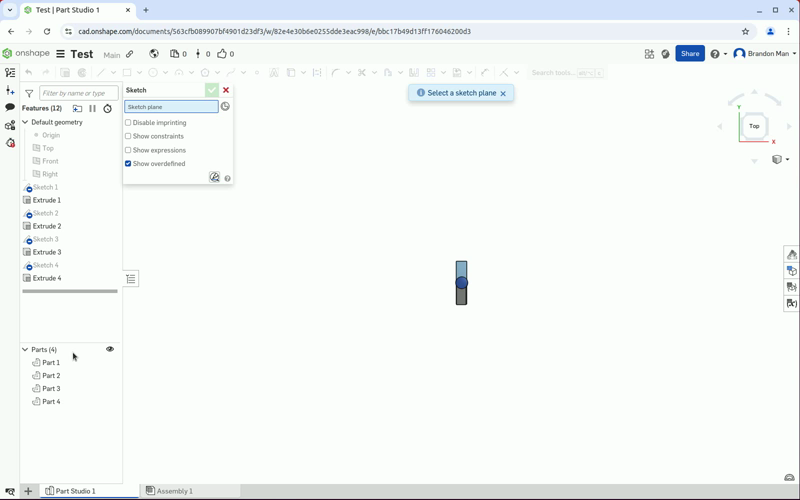
mouse_move(73, 150)
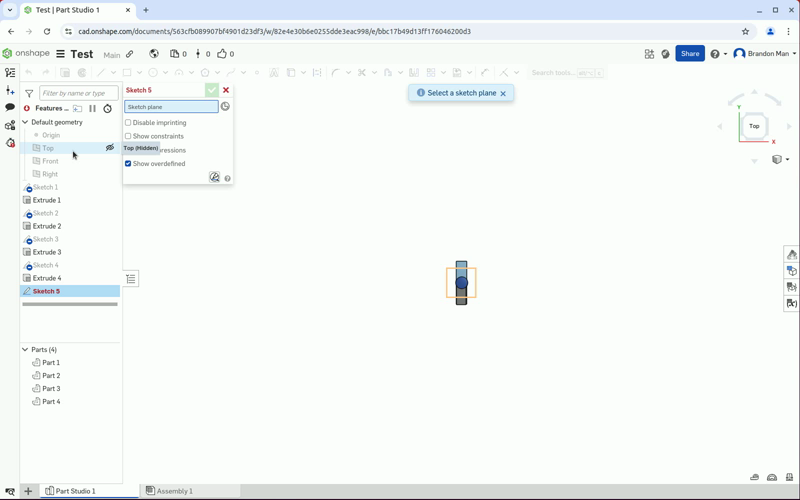
click(73, 150)
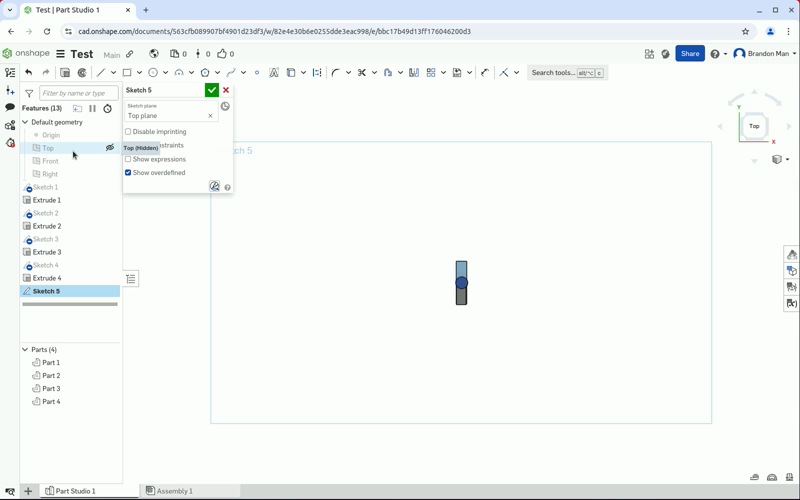
mouse_move(73, 352)
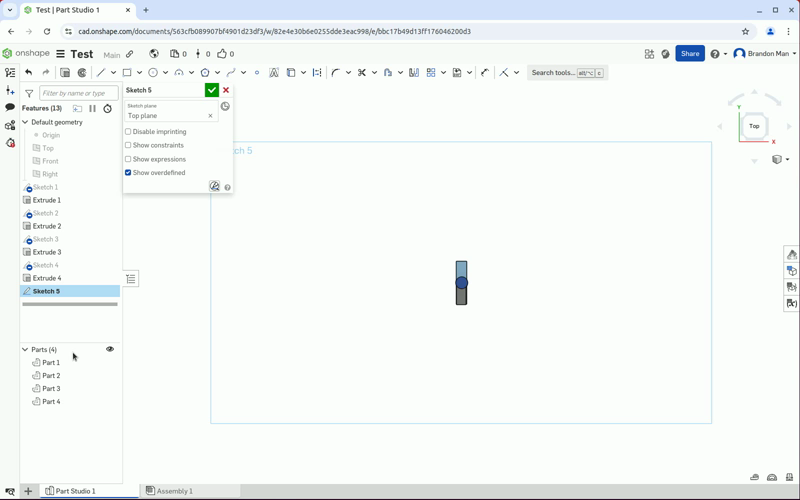
key(y)
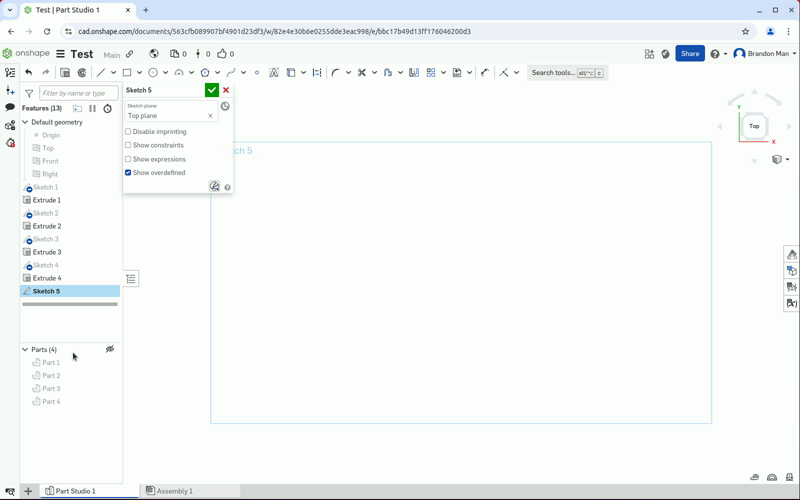
key(a)
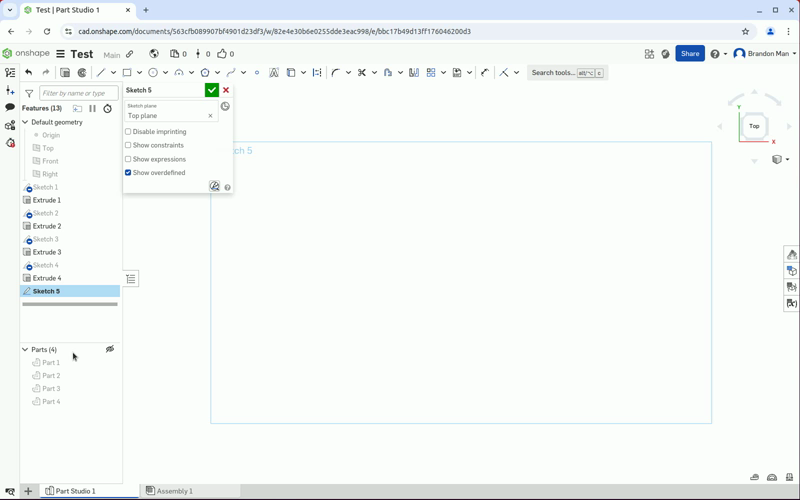
key_down(shift)
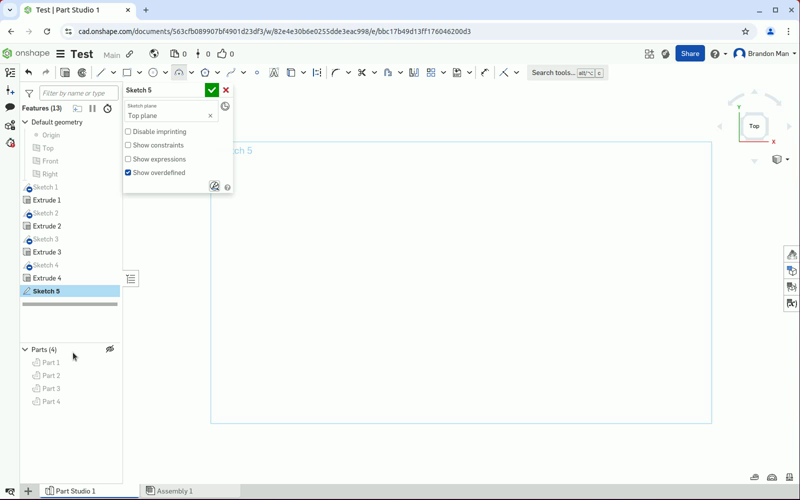
mouse_move(456, 282)
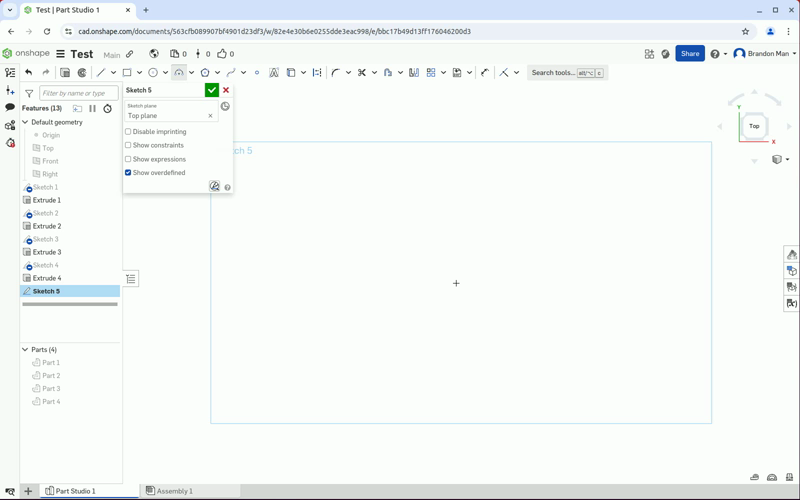
click(456, 282)
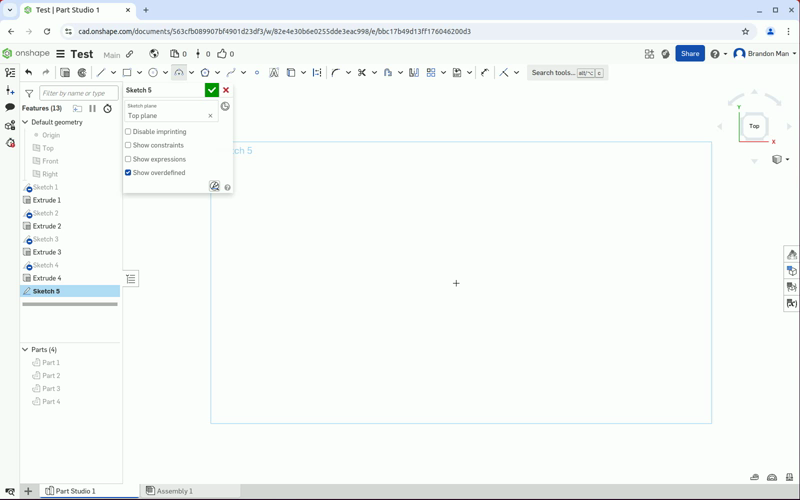
key_up(shift)
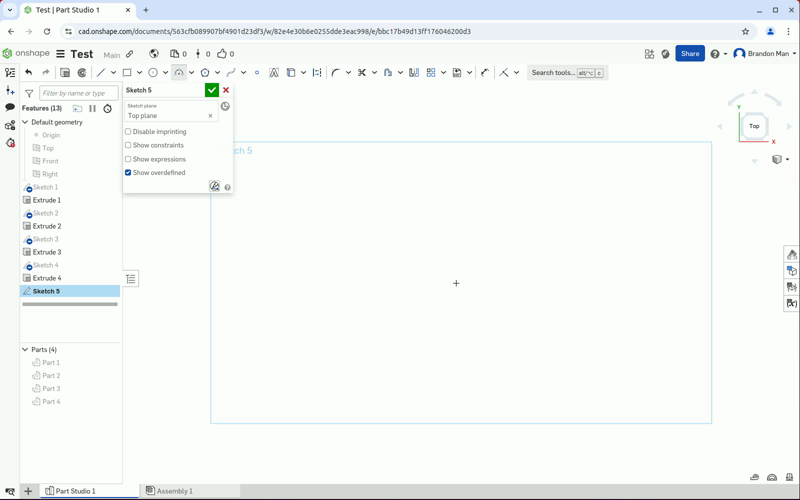
key_down(shift)
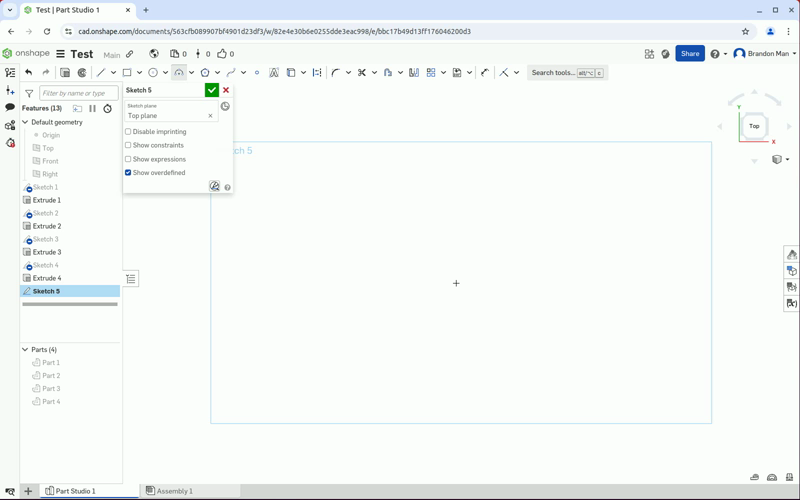
mouse_move(466, 282)
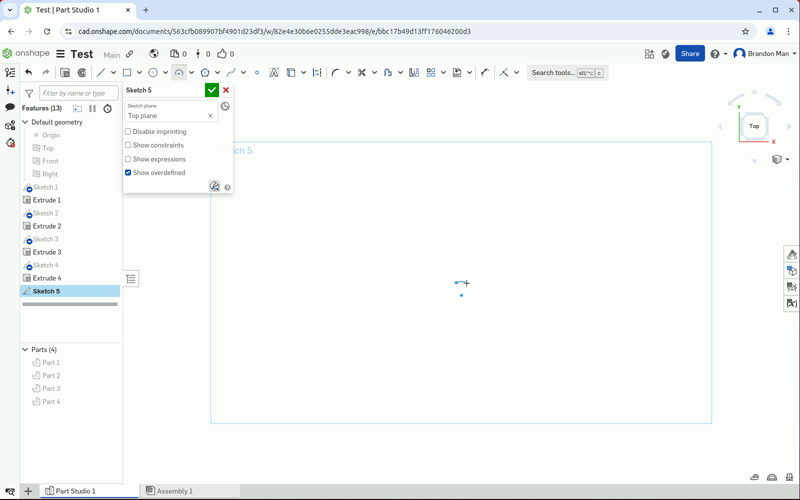
click(466, 282)
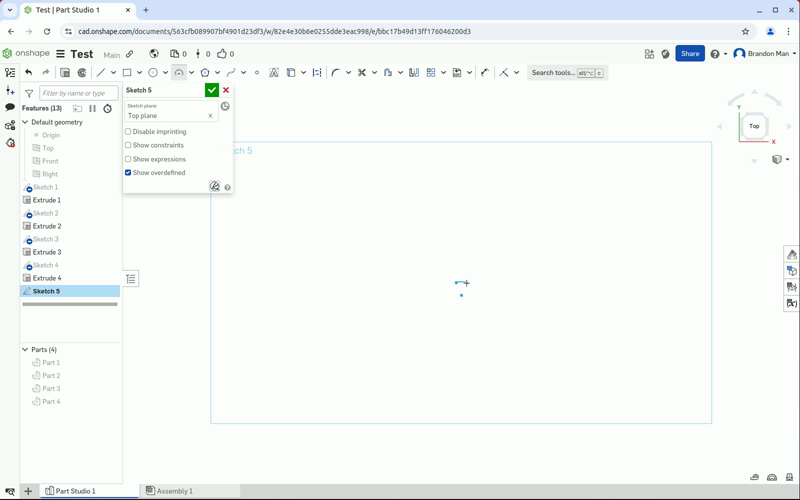
mouse_move(461, 277)
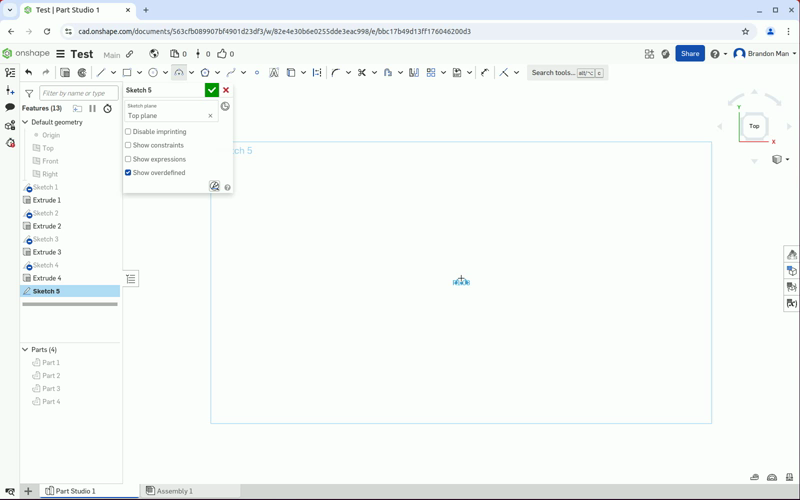
click(461, 277)
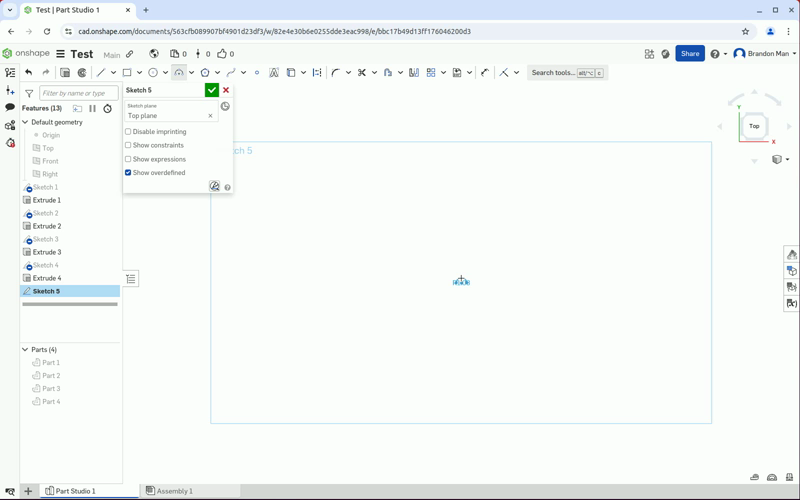
key_up(shift)
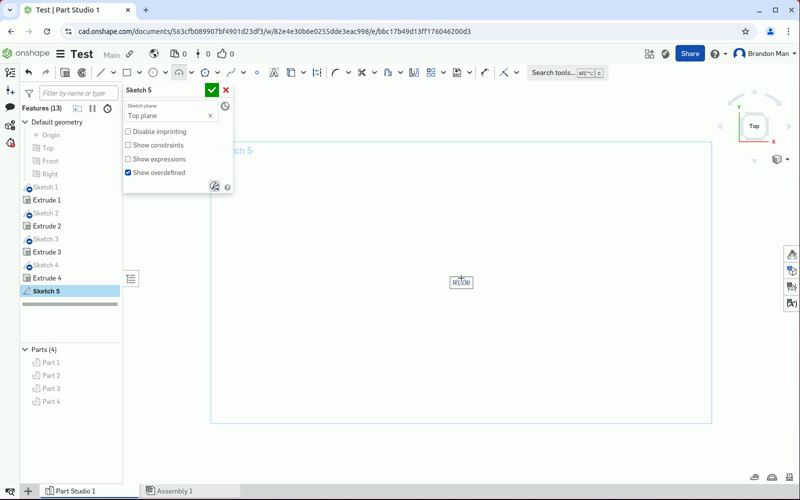
key(esc)
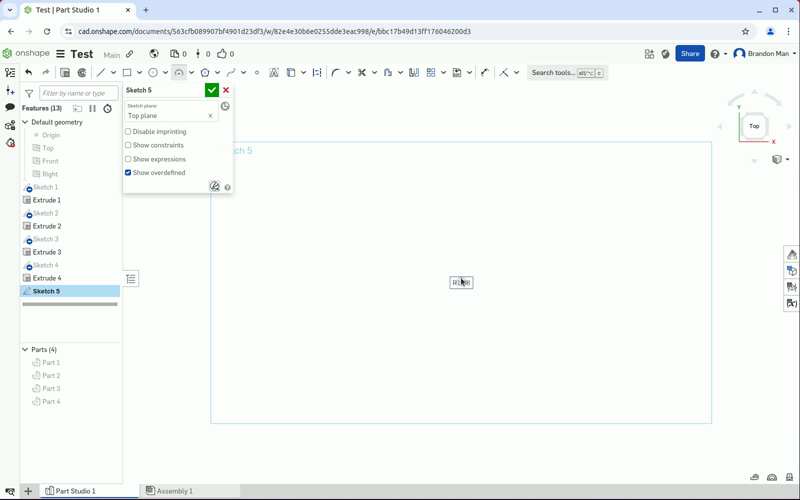
key(l)
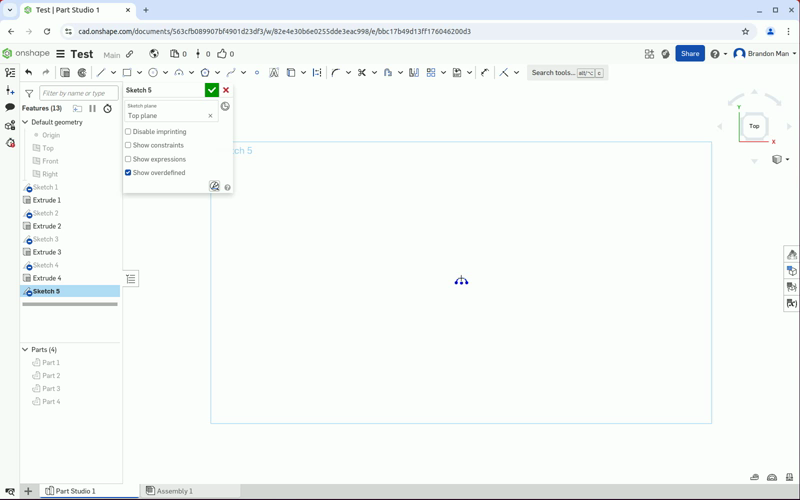
mouse_move(466, 282)
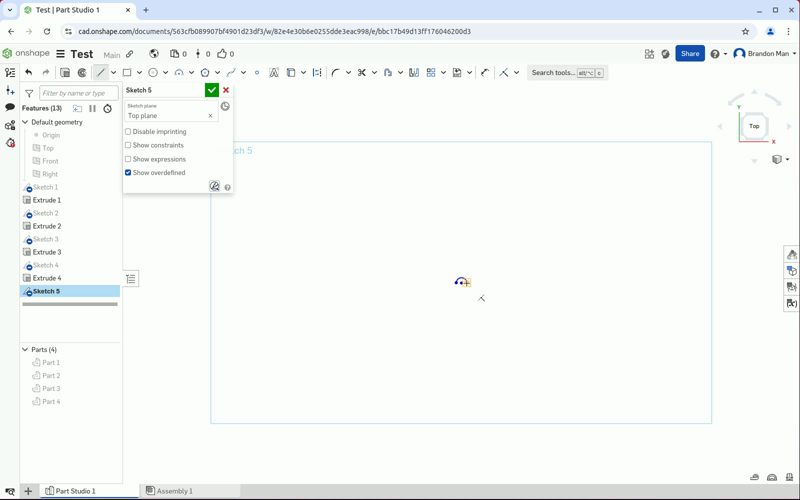
click(466, 282)
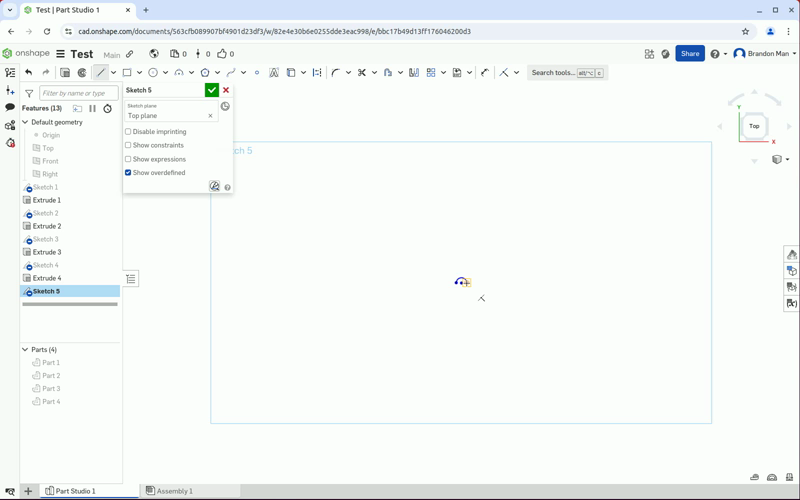
key_down(shift)
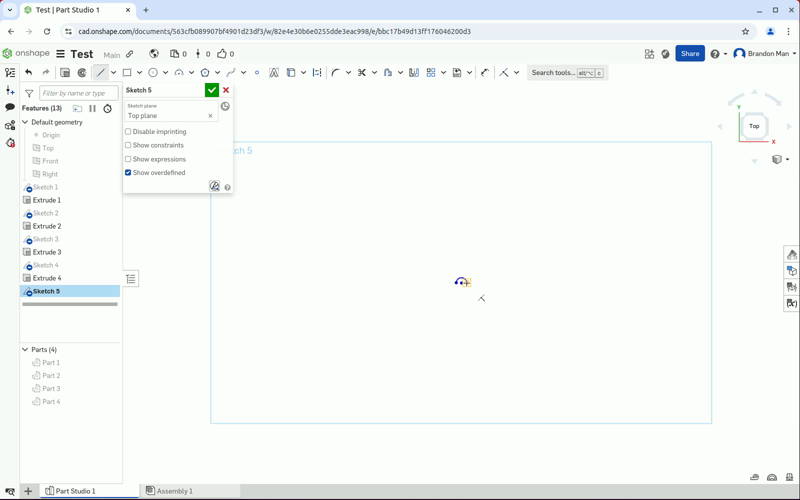
mouse_move(496, 282)
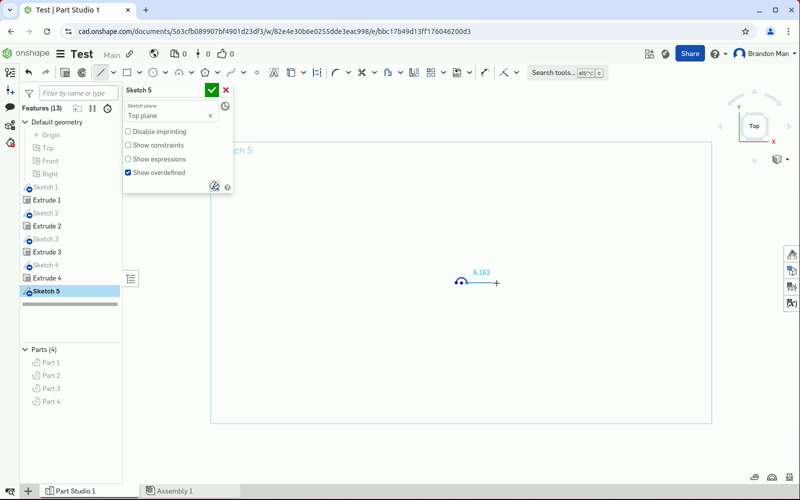
mouse_move(466, 261)
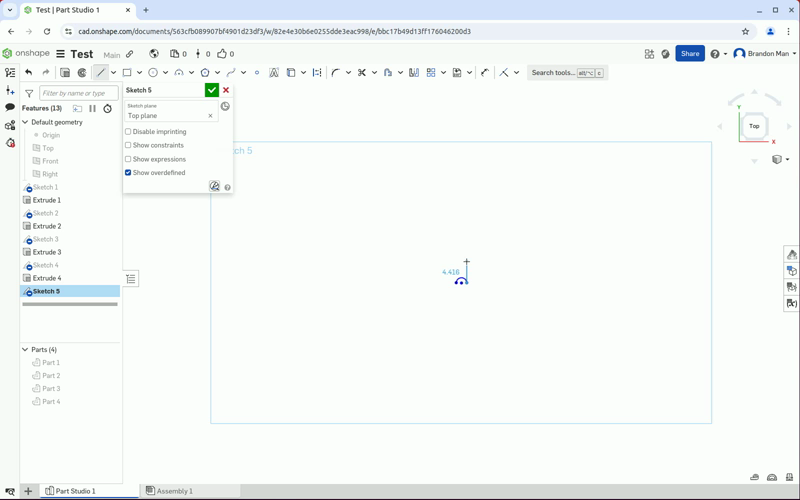
click(466, 261)
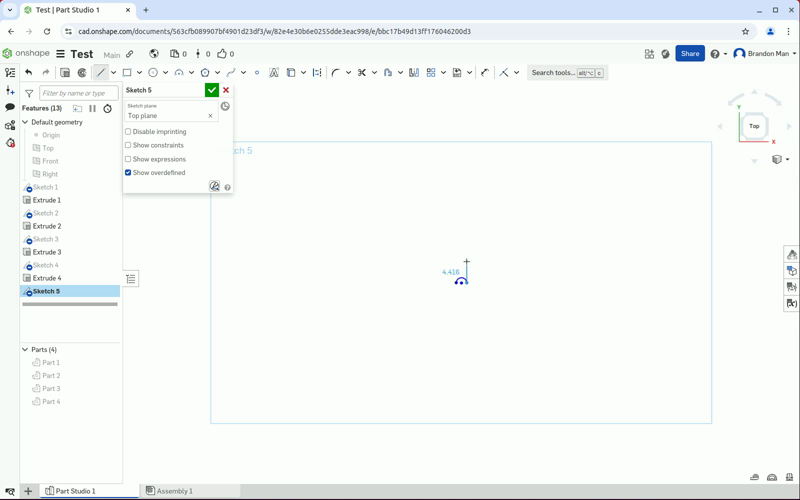
key_up(shift)
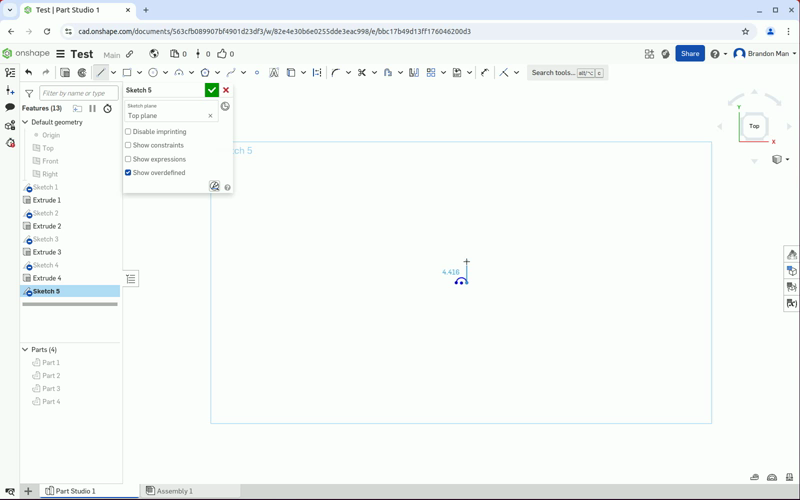
key_down(shift)
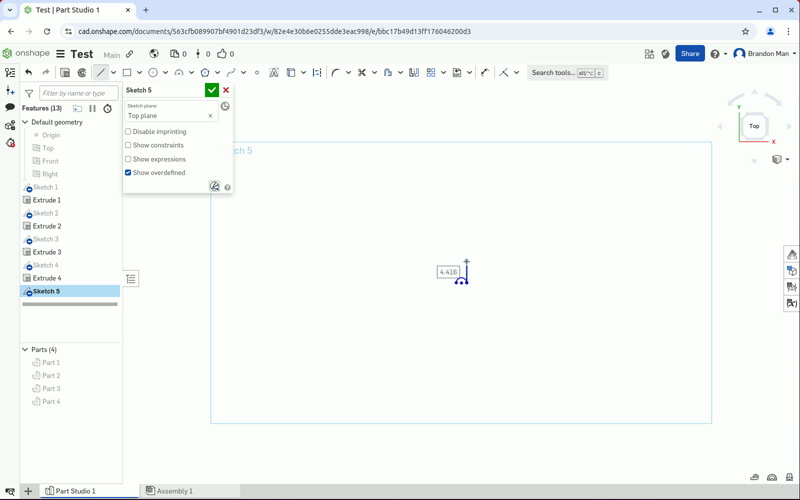
mouse_move(496, 261)
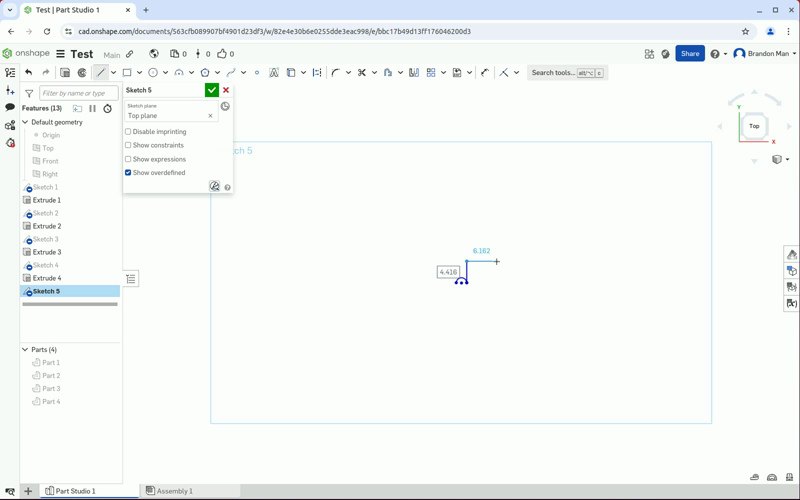
mouse_move(456, 261)
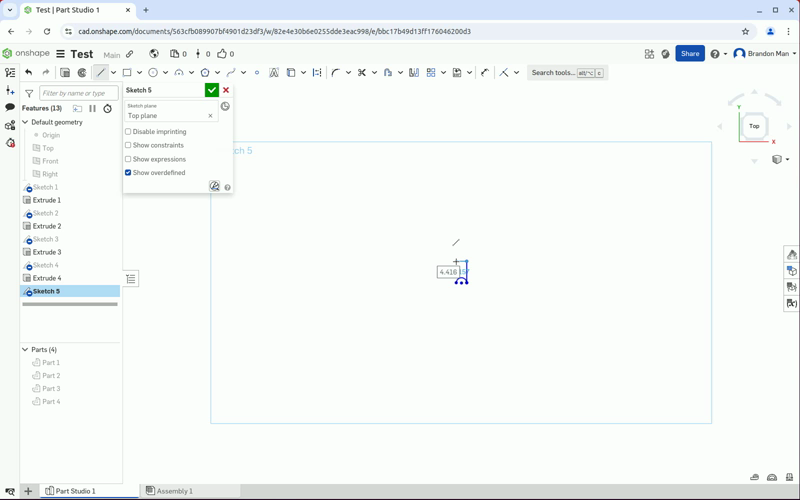
click(456, 261)
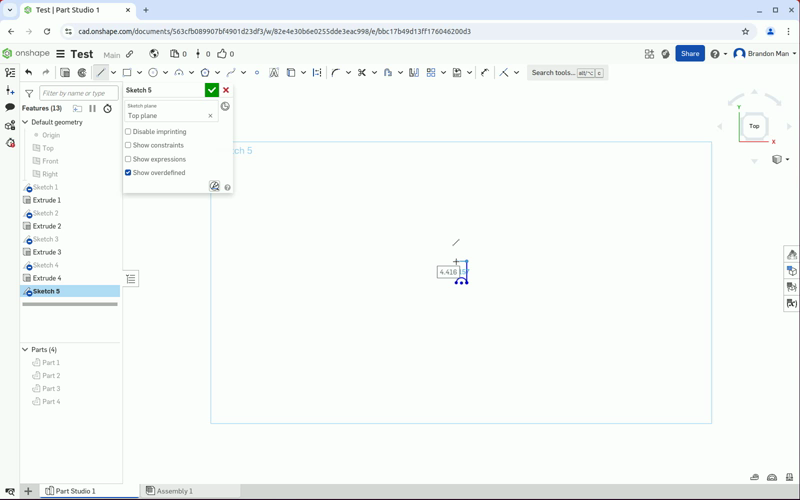
key_up(shift)
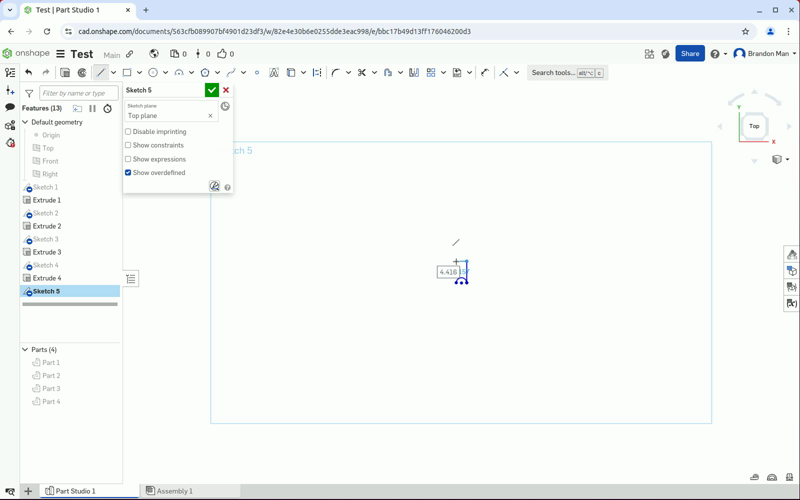
mouse_move(486, 261)
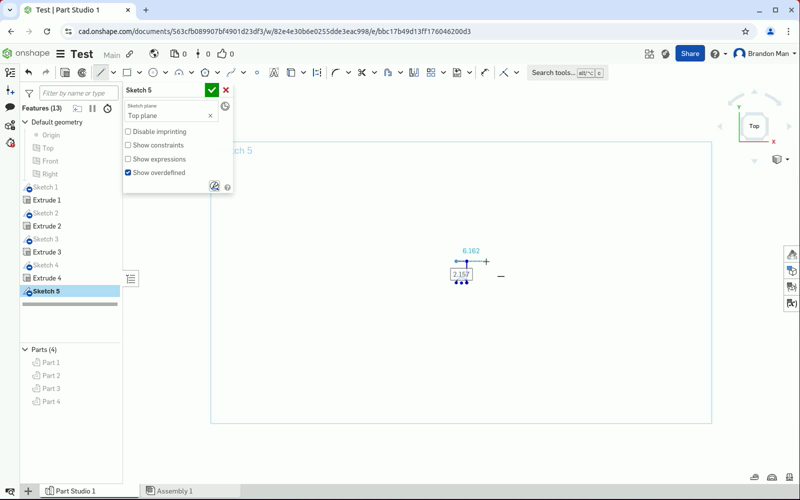
key_down(shift)
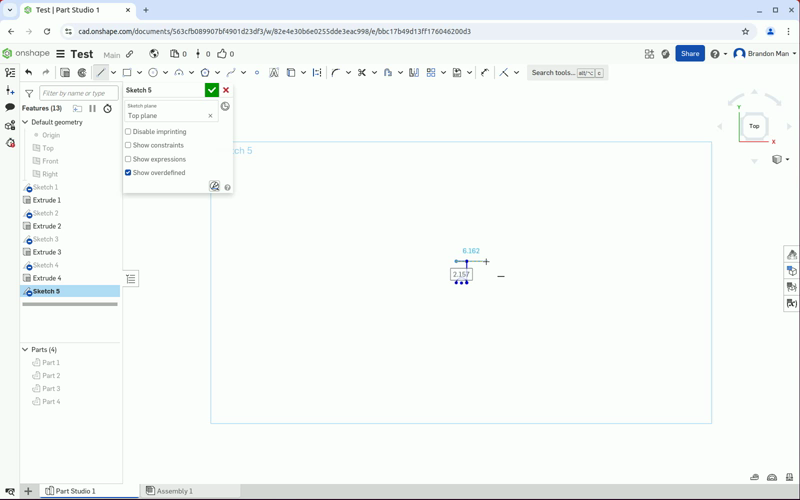
mouse_move(456, 282)
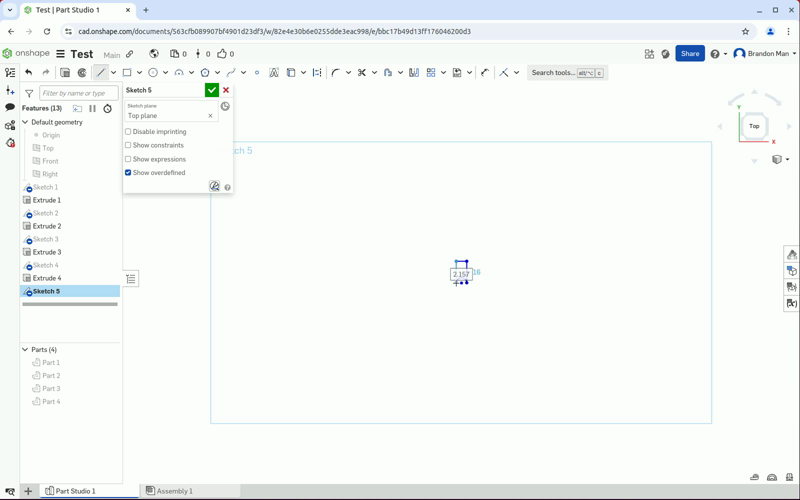
key_up(shift)
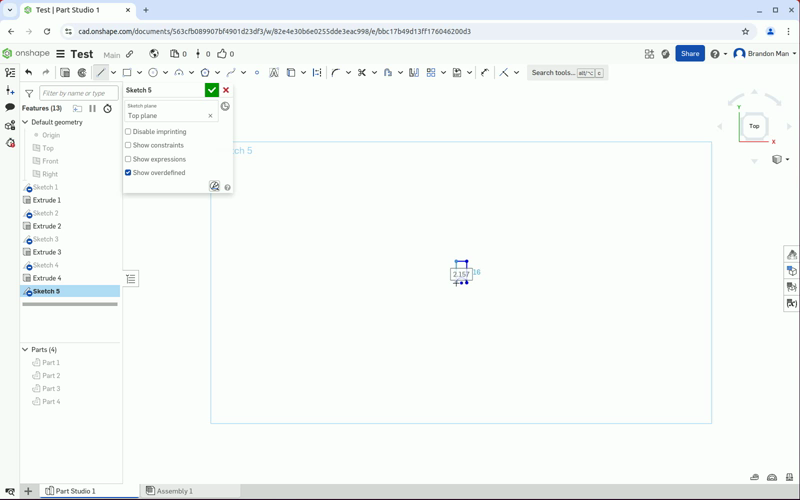
click(456, 282)
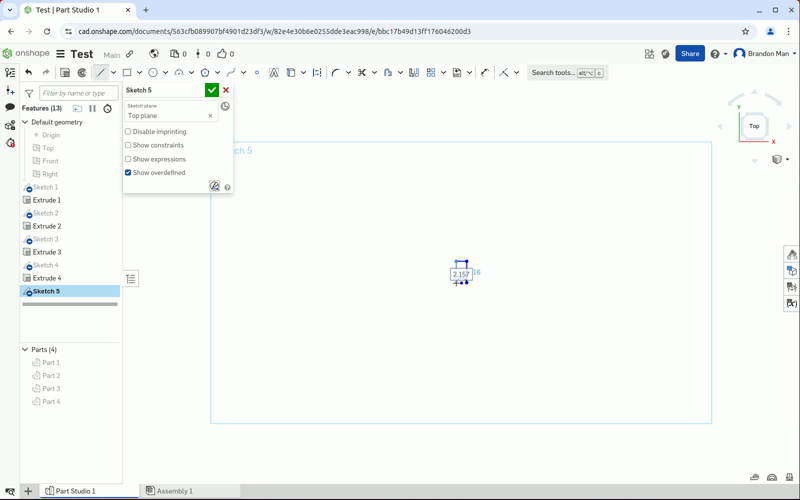
key(esc)
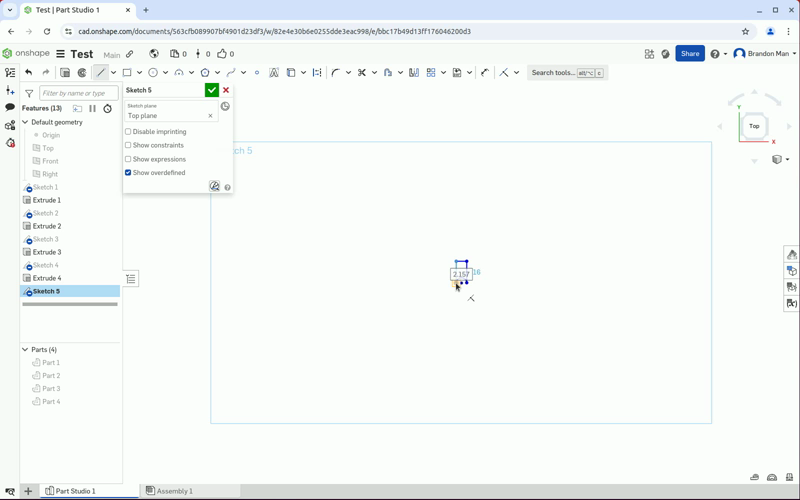
mouse_move(460, 279)
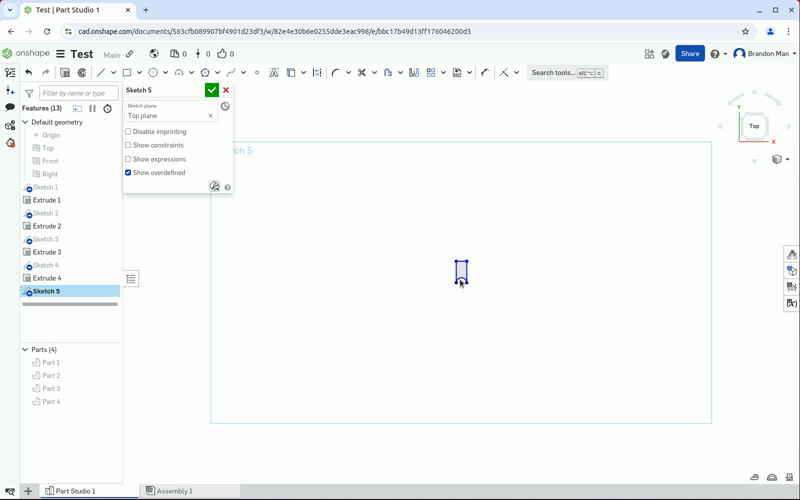
scroll(6)
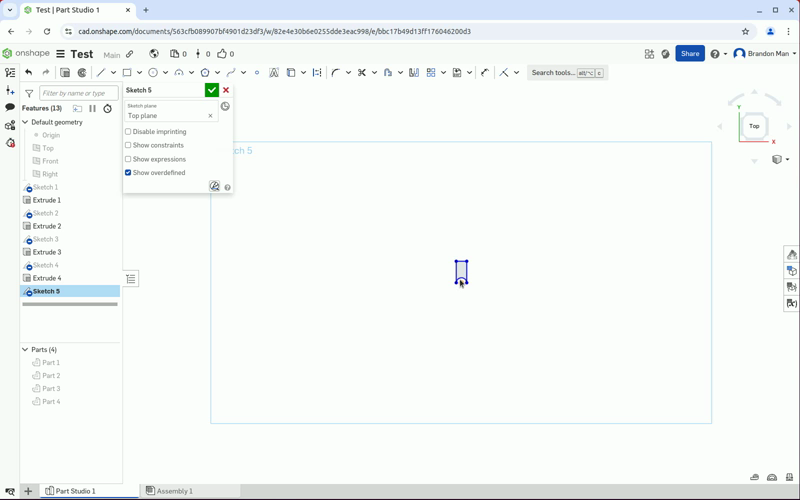
scroll(6)
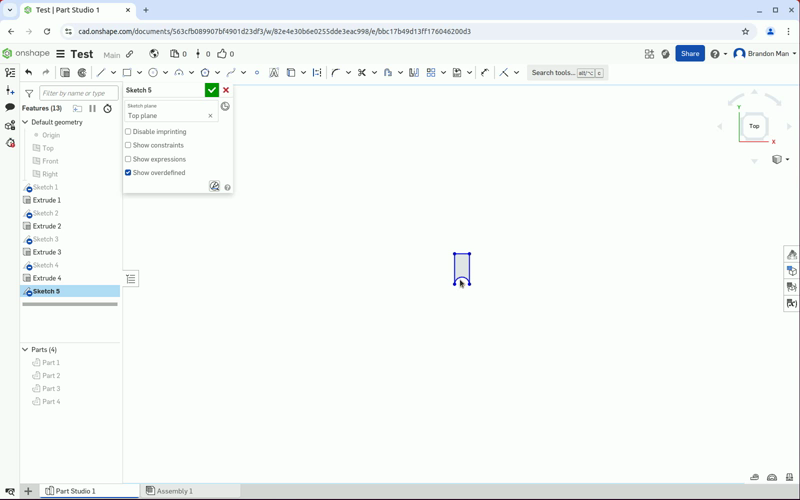
scroll(6)
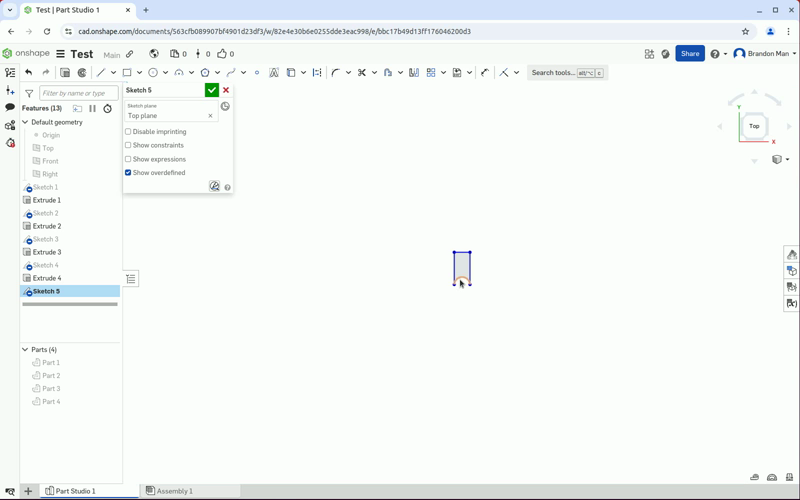
scroll(6)
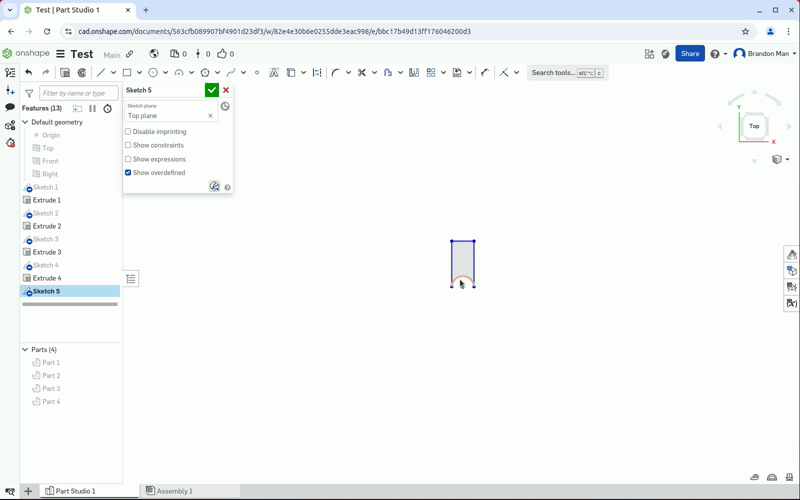
scroll(6)
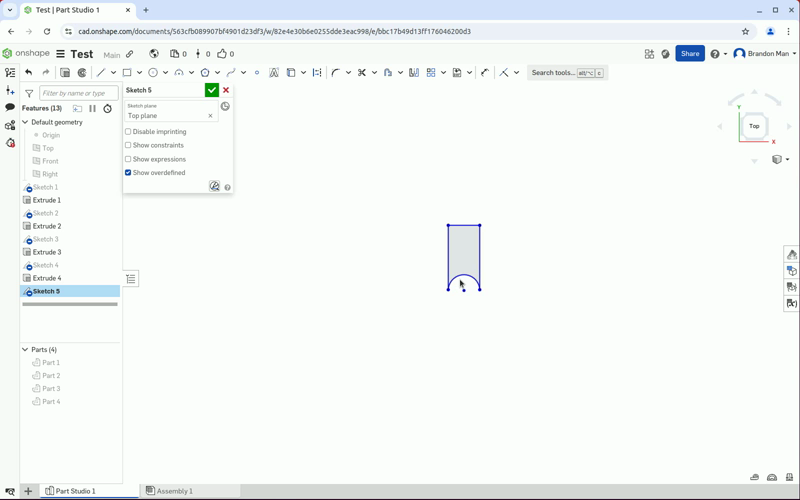
scroll(6)
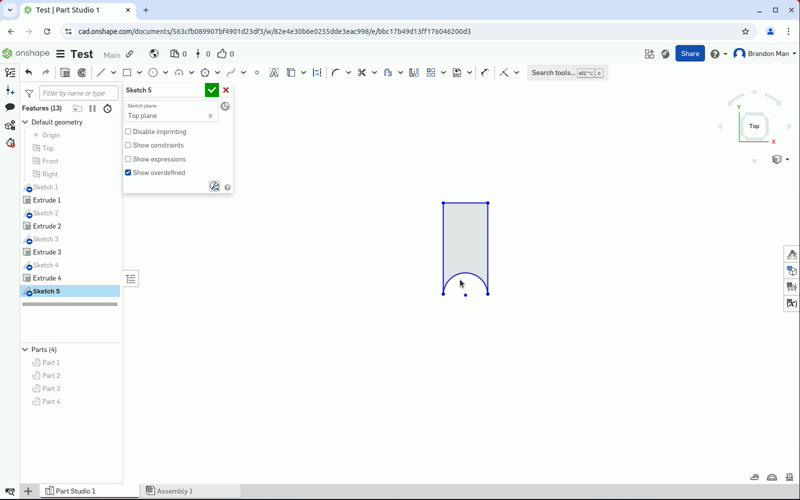
scroll(6)
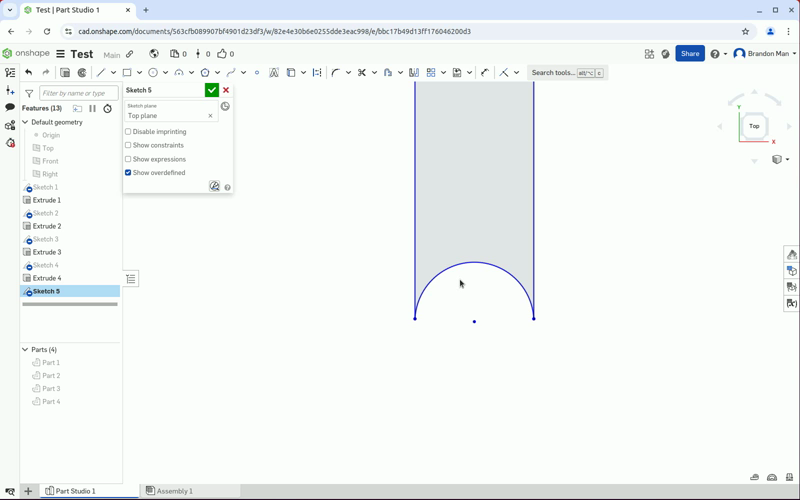
click(460, 279)
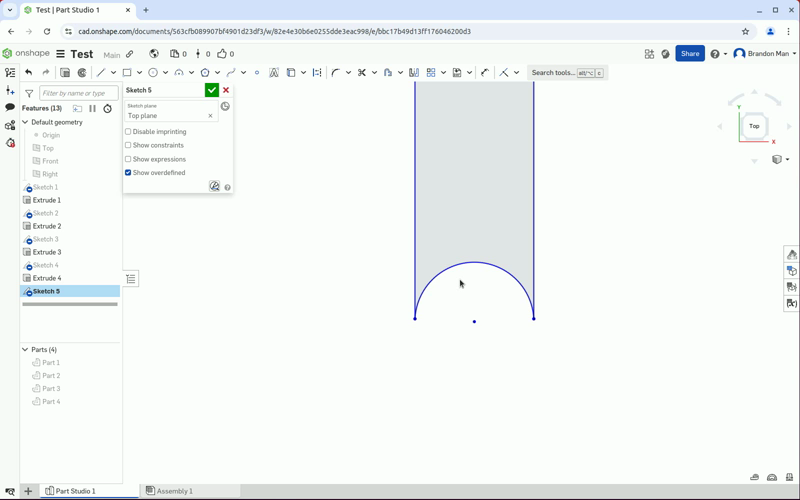
scroll(-6)
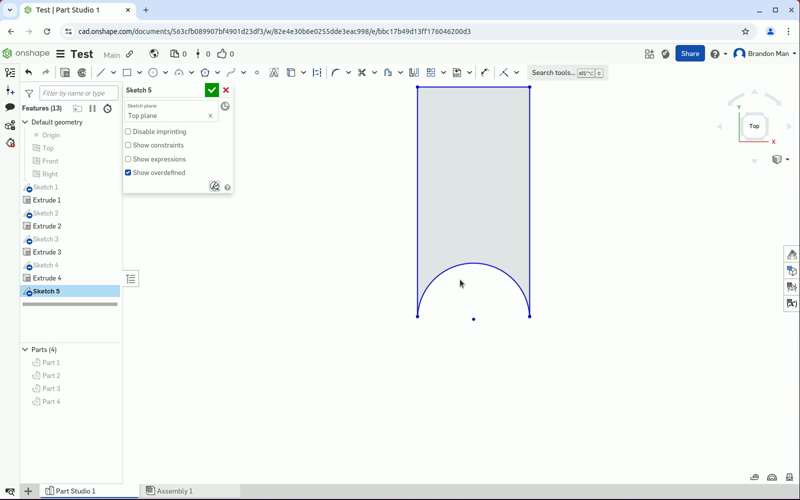
scroll(-6)
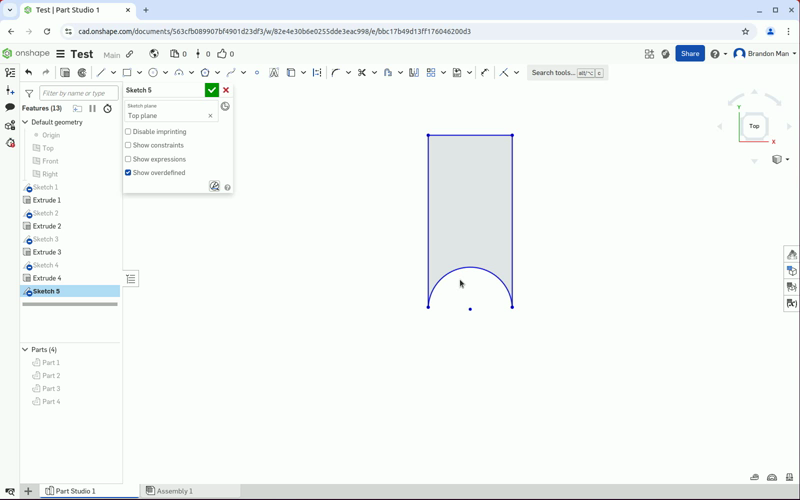
scroll(-6)
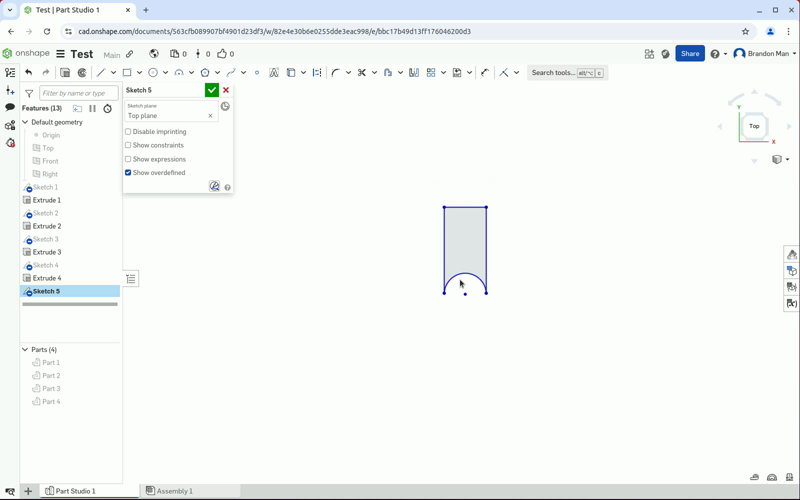
scroll(-6)
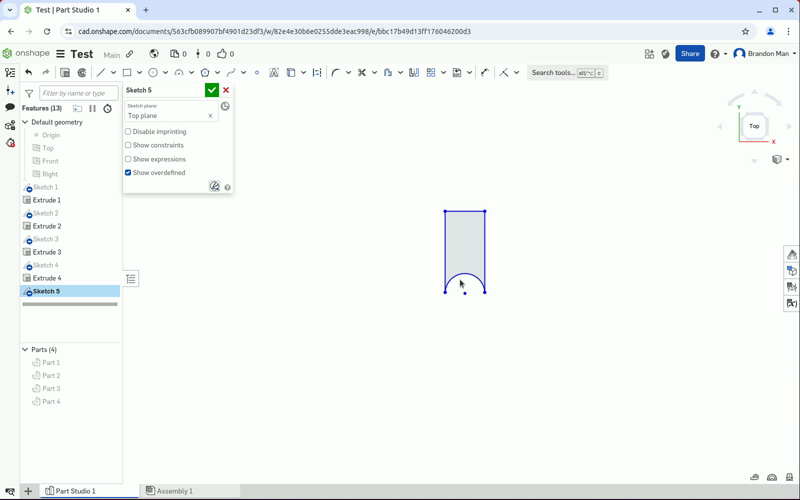
scroll(-6)
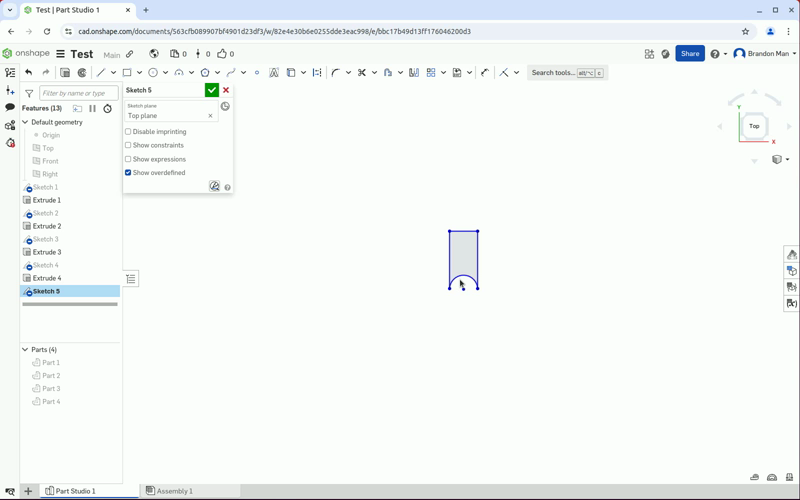
scroll(-6)
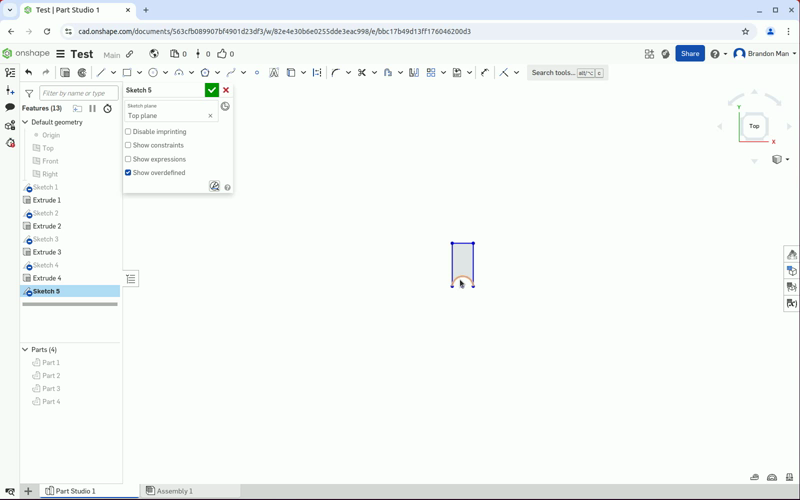
scroll(-6)
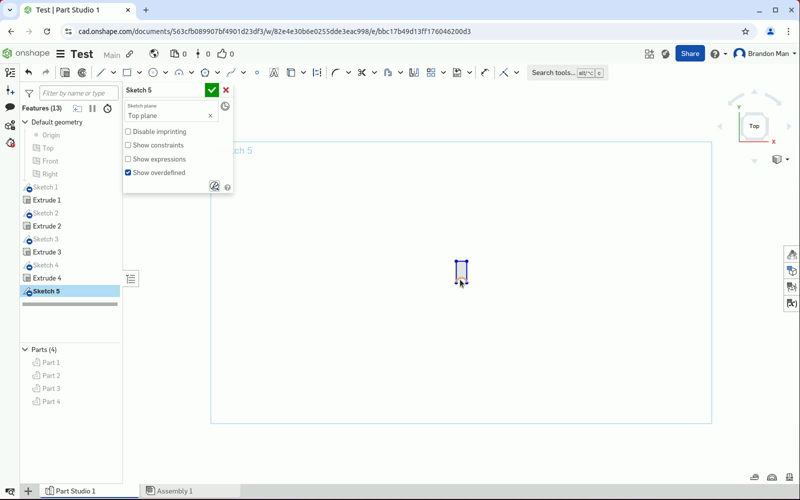
mouse_move(73, 352)
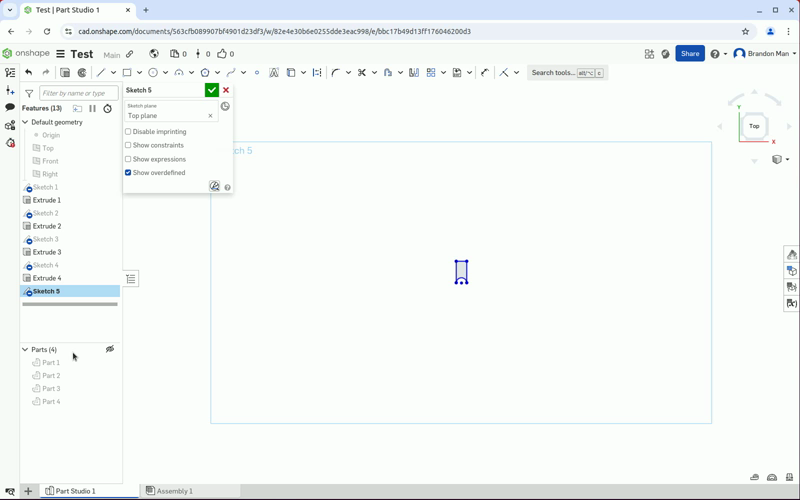
key(shift+y)
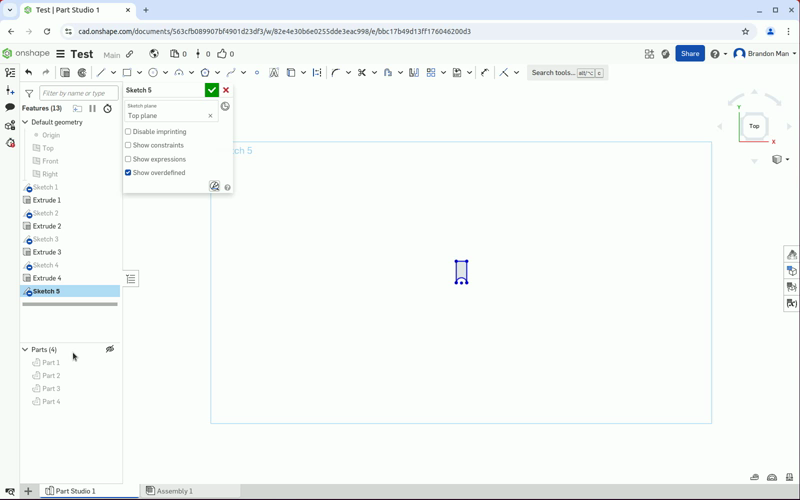
key(shift+e)
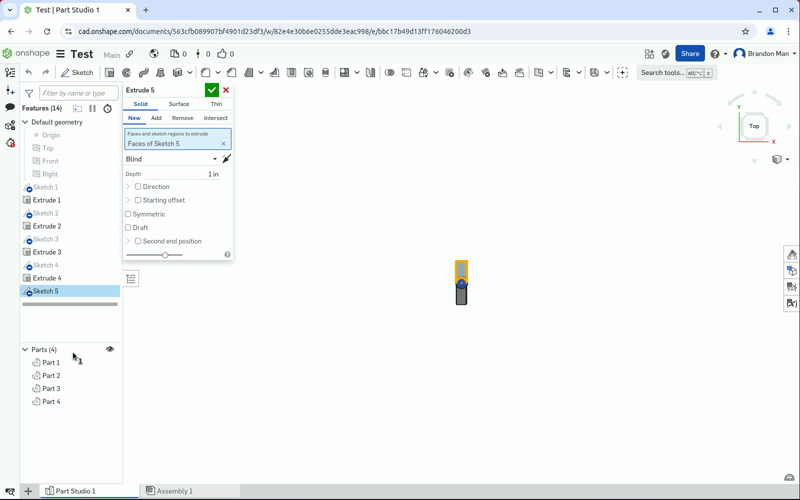
mouse_move(143, 106)
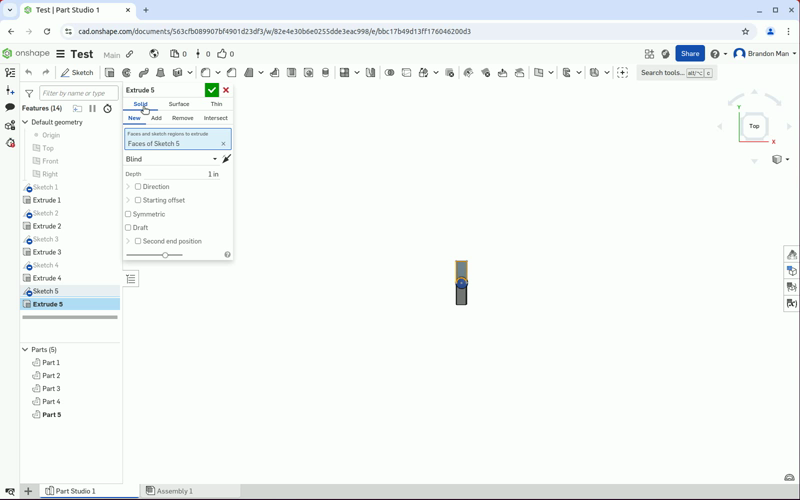
click(143, 106)
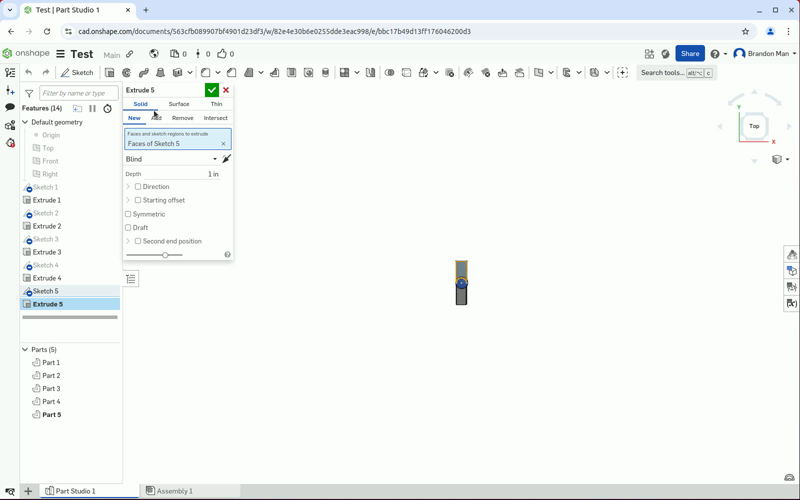
mouse_move(186, 120)
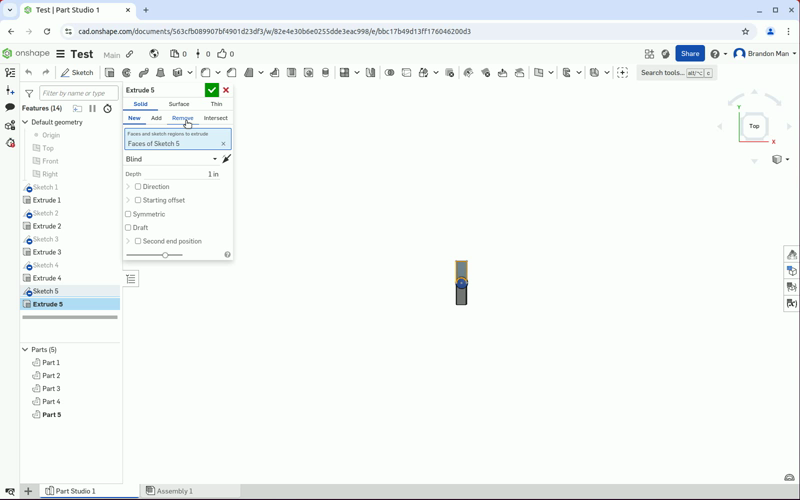
click(186, 120)
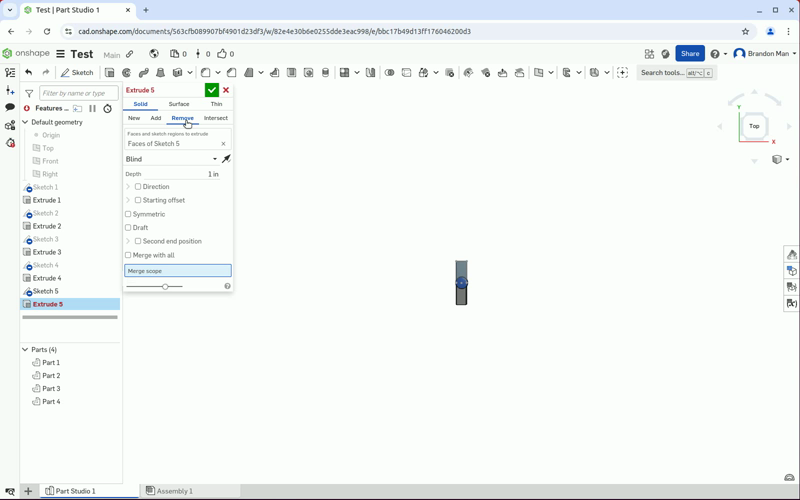
key(tab, 4)
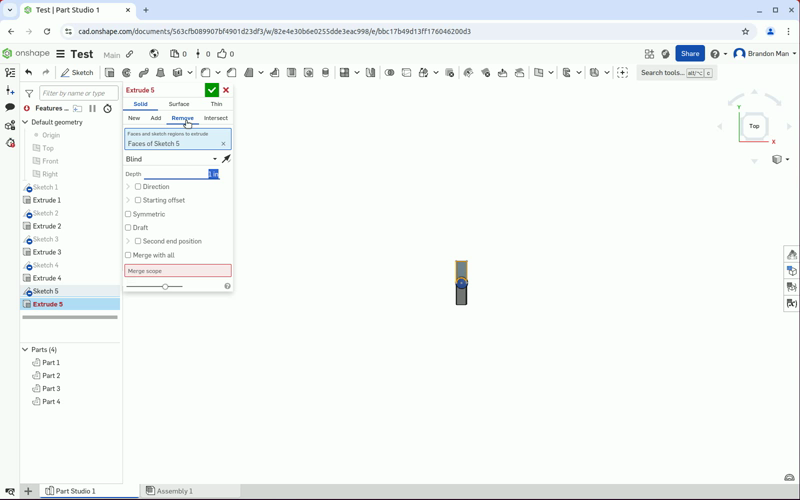
text(-3.611)
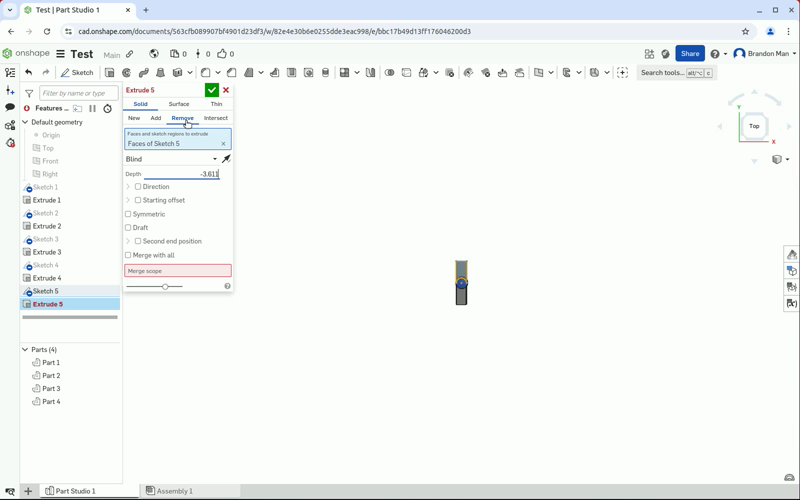
key(tab, 6)
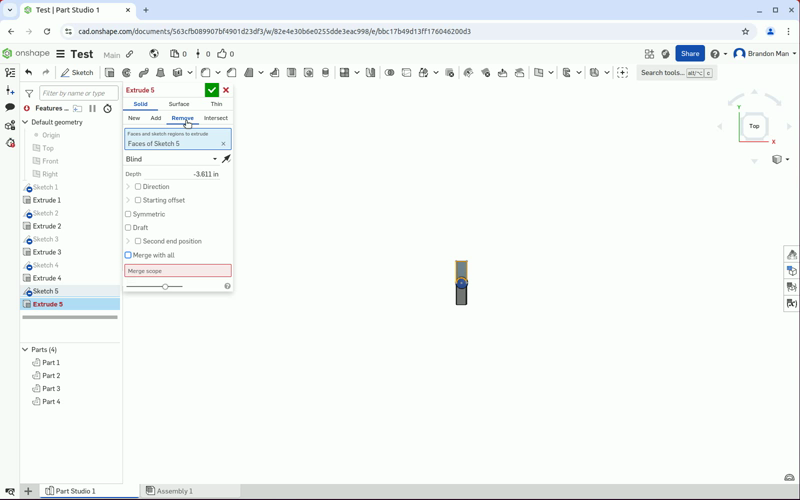
key(space)
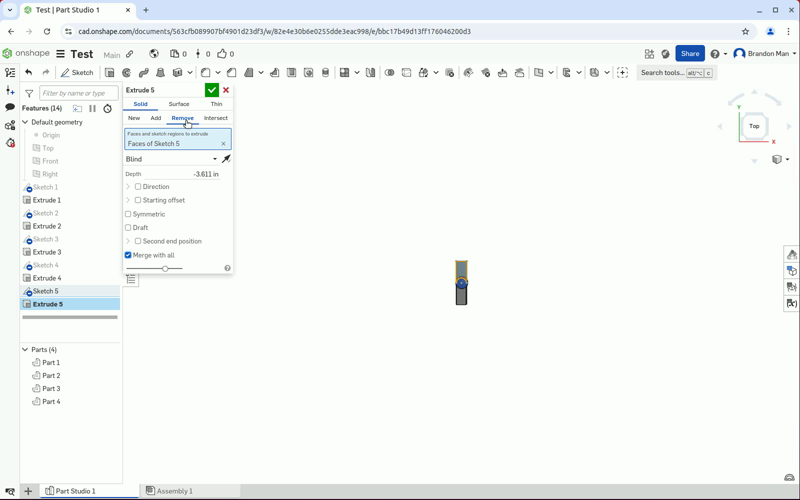
key(enter)
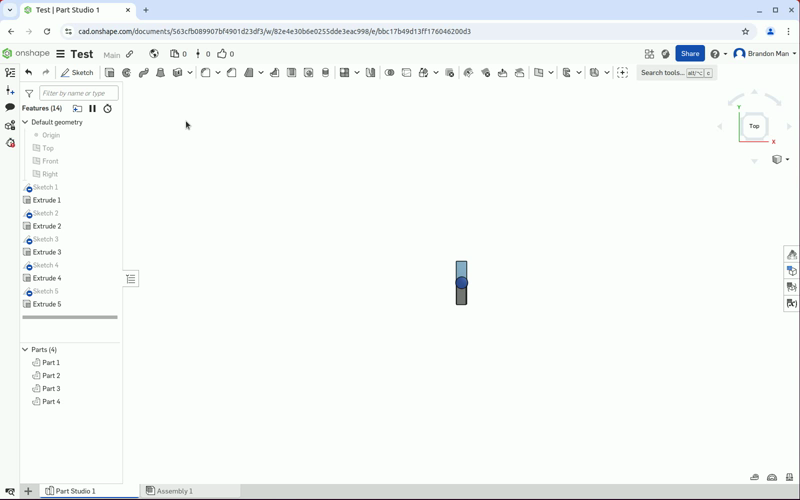
key(shift+h)
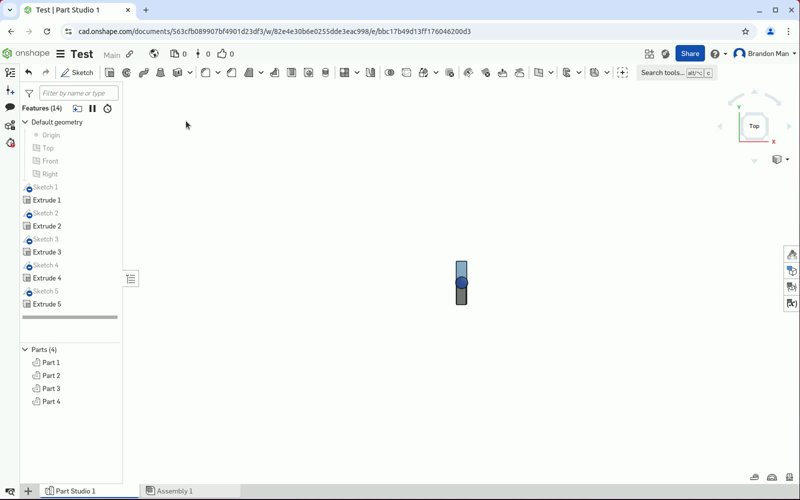
key(shift+h)
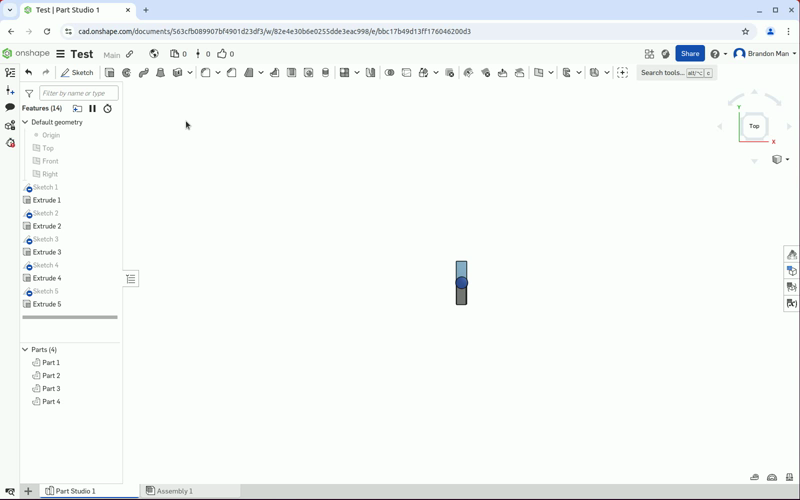
mouse_move(73, 189)
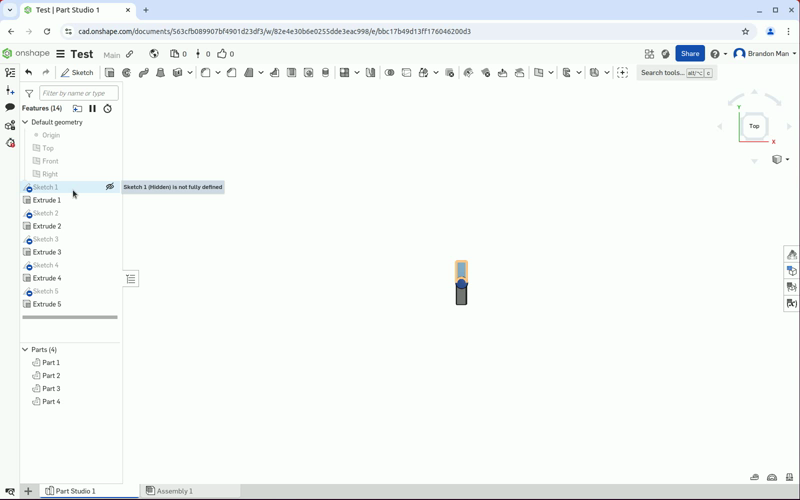
click(73, 189)
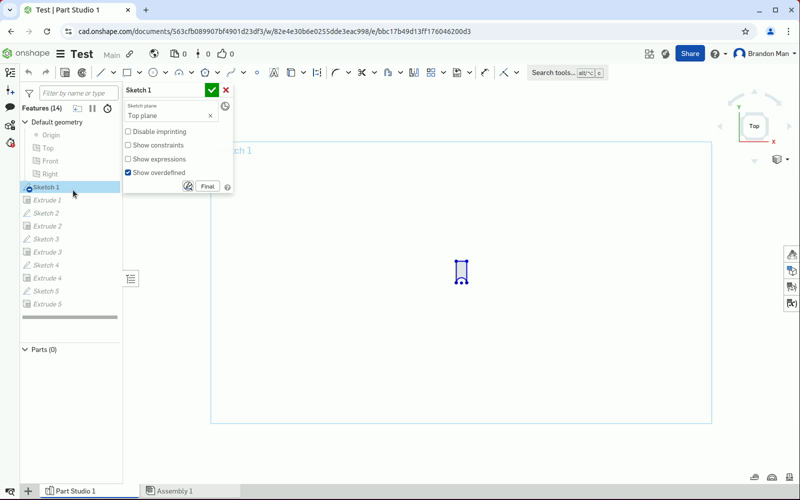
mouse_move(229, 92)
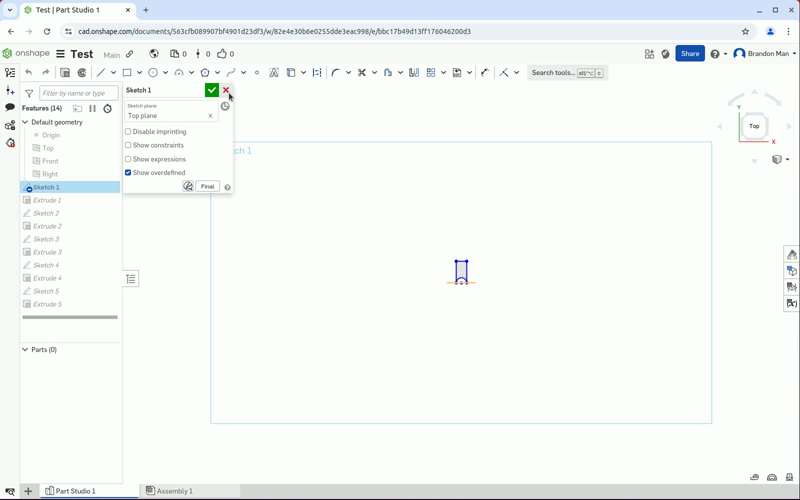
click(229, 92)
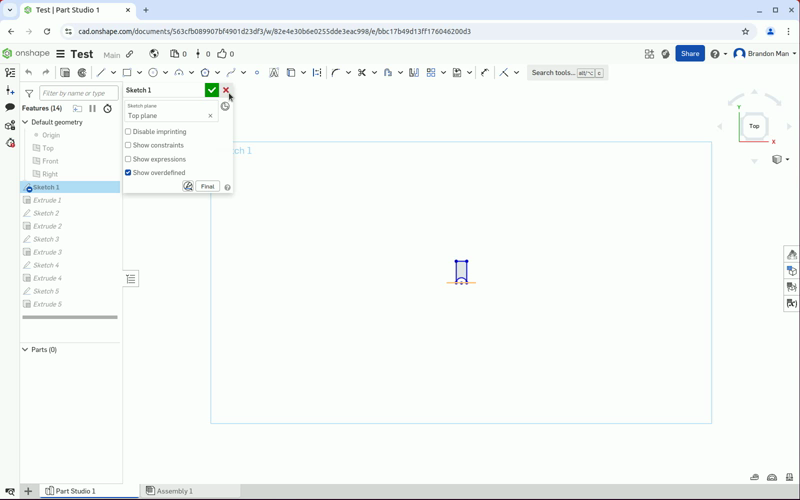
key(shift+s)
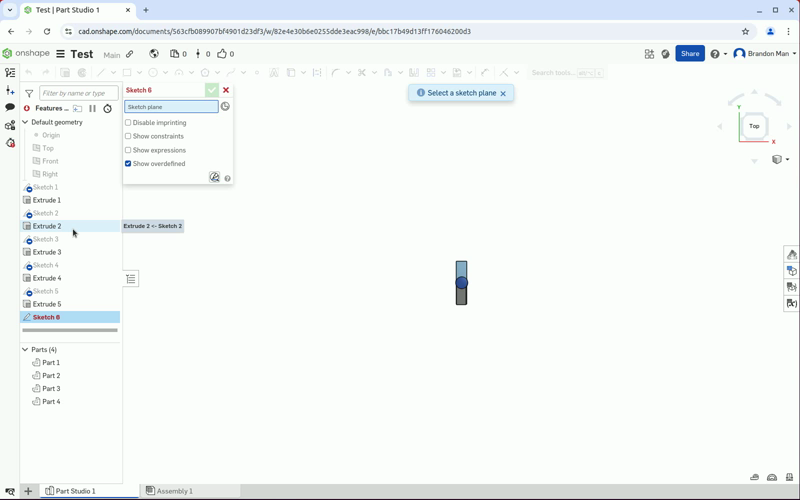
scroll(3)
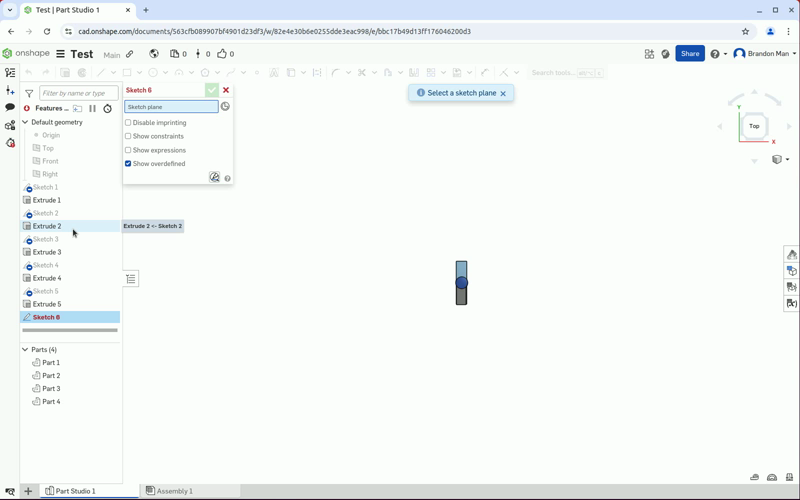
mouse_move(73, 150)
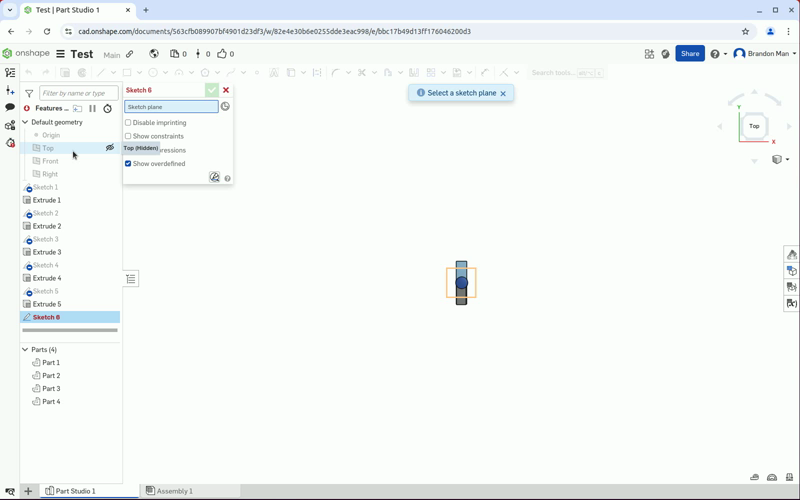
click(73, 150)
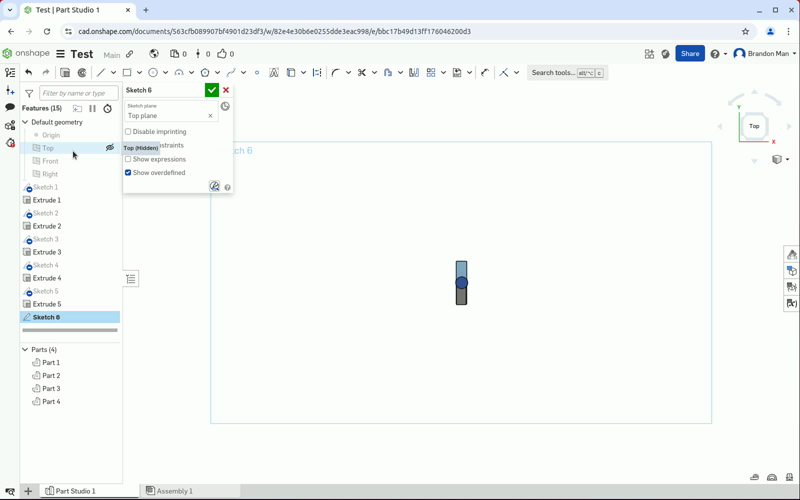
mouse_move(73, 352)
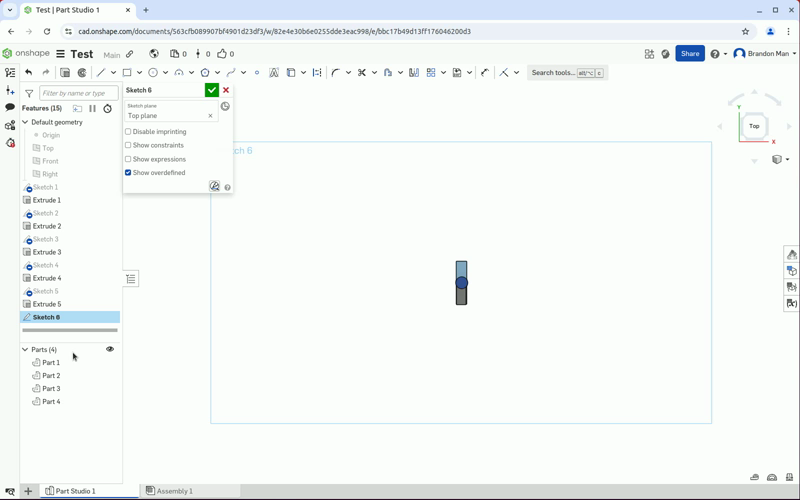
key(y)
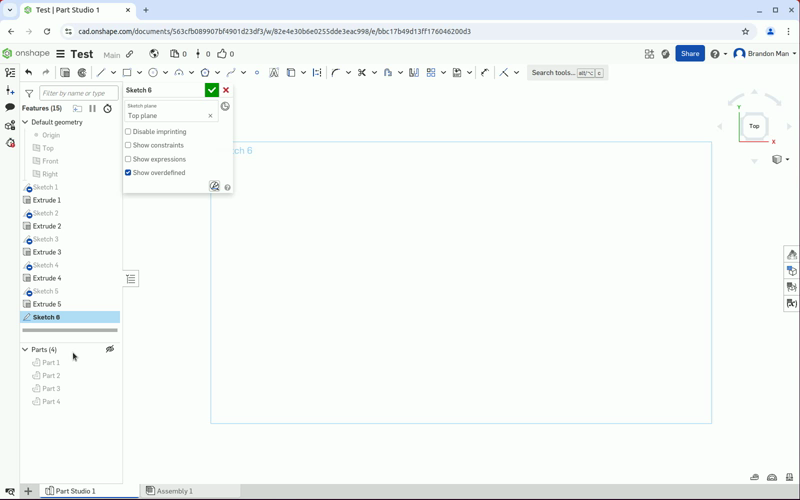
key(c)
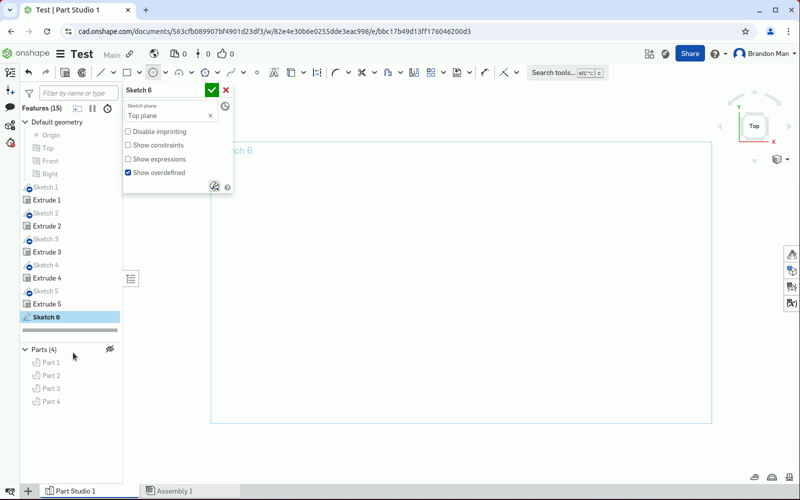
key_down(shift)
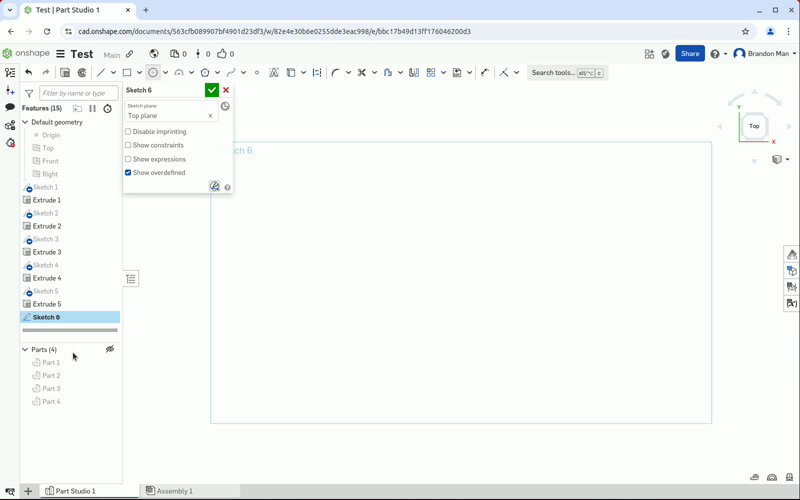
mouse_move(461, 282)
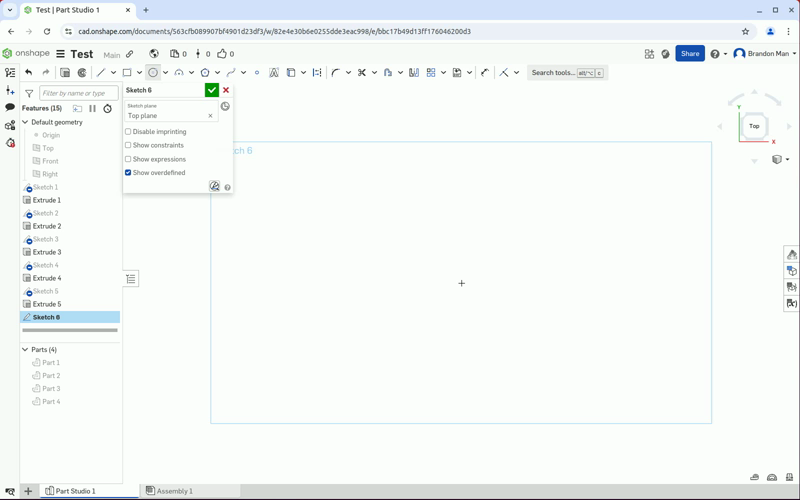
click(461, 282)
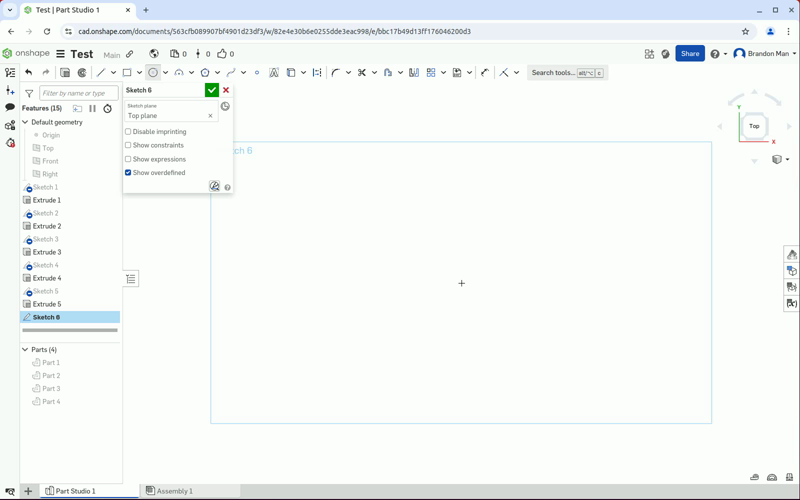
key_up(shift)
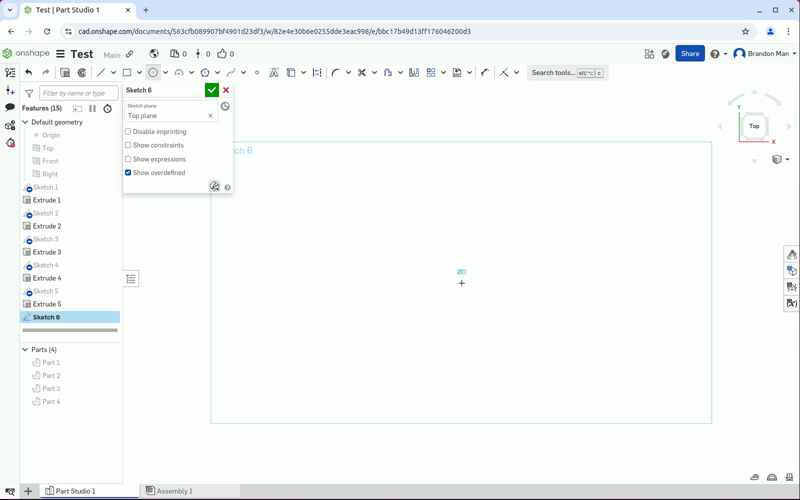
mouse_move(467, 282)
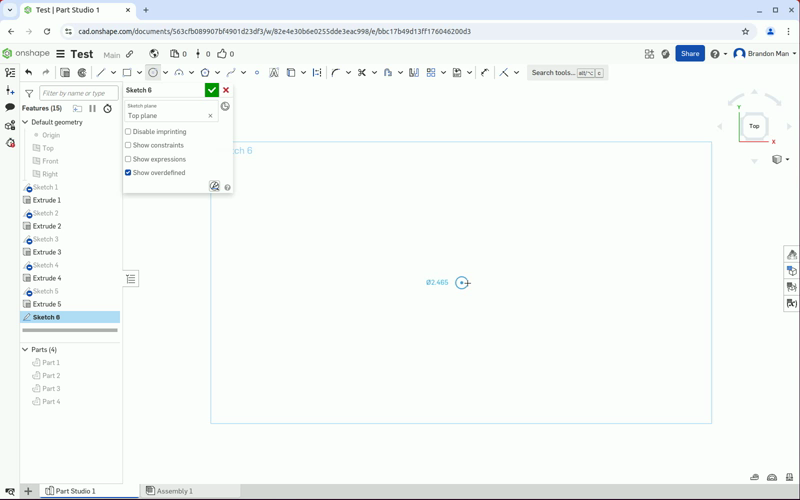
click(467, 282)
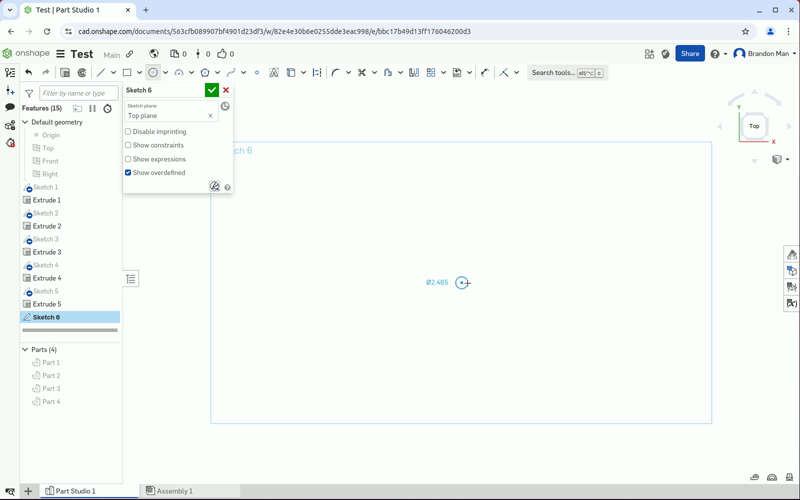
key(esc)
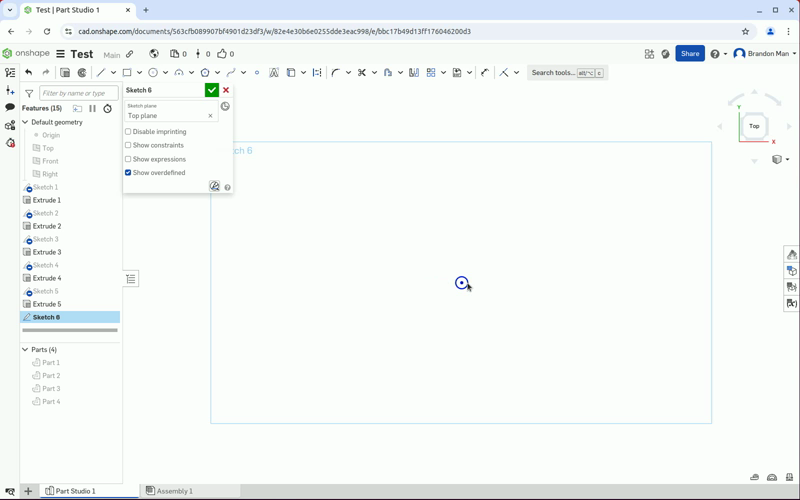
mouse_move(457, 283)
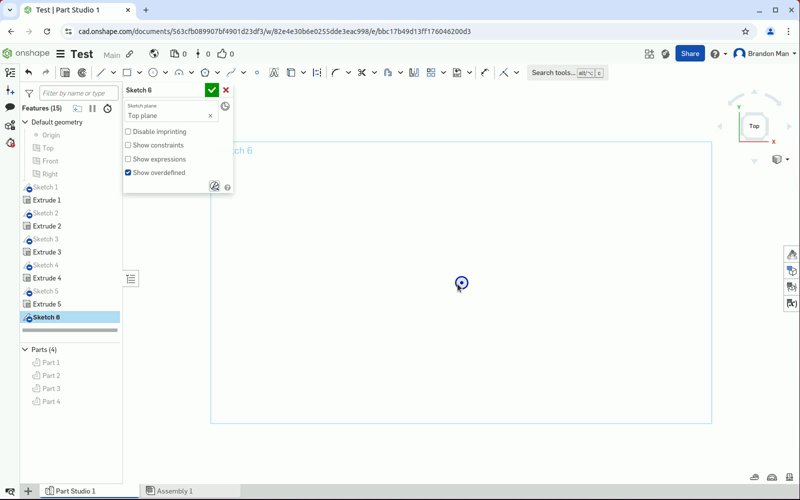
scroll(6)
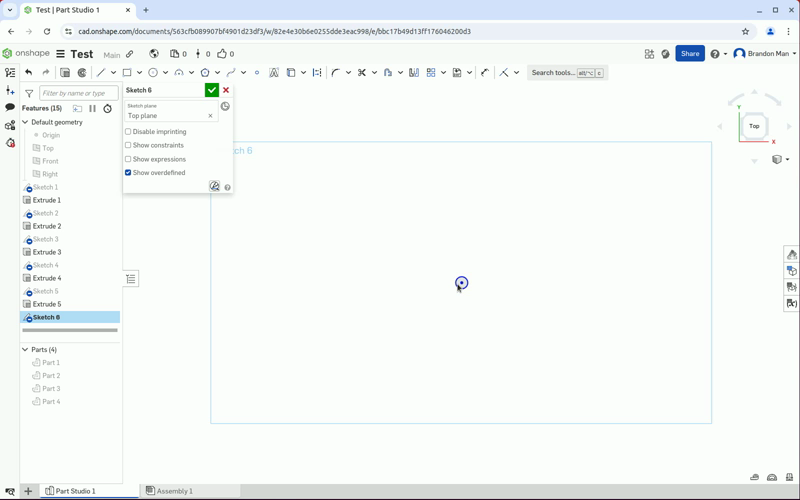
scroll(6)
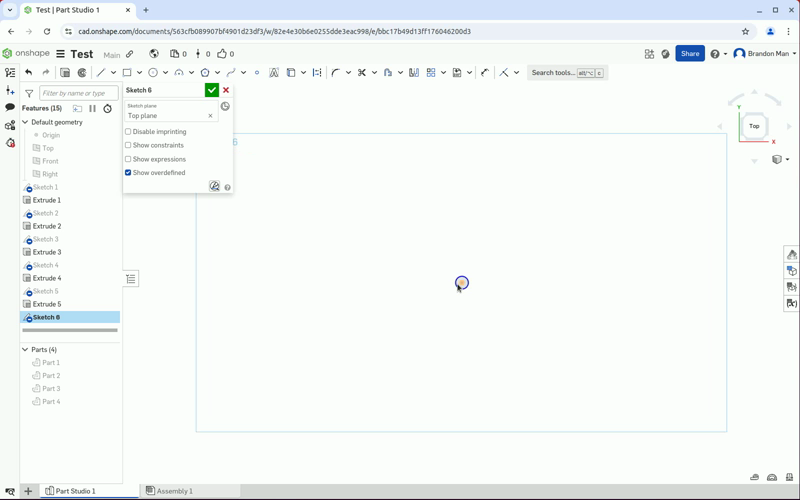
scroll(6)
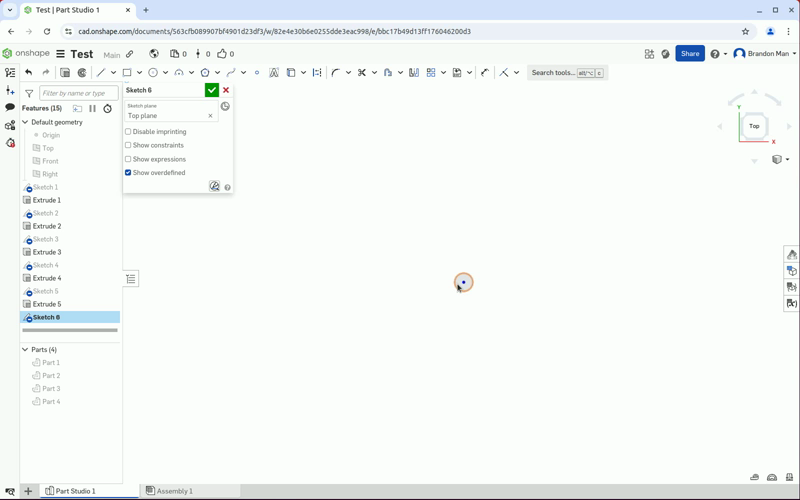
scroll(6)
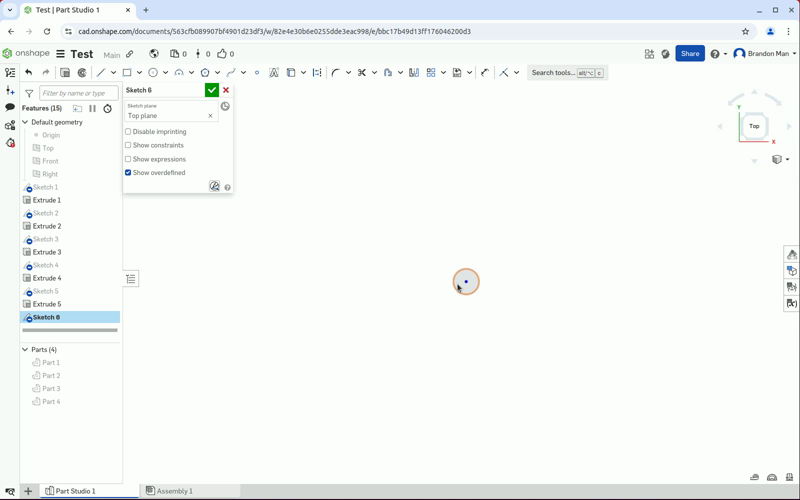
scroll(6)
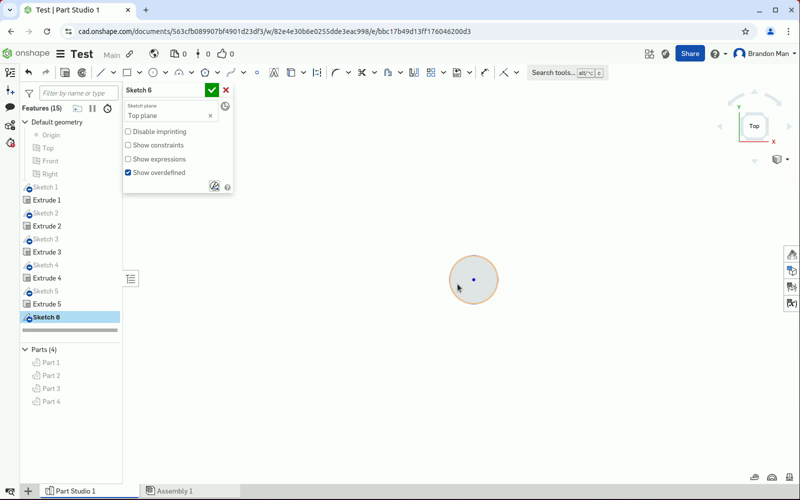
scroll(6)
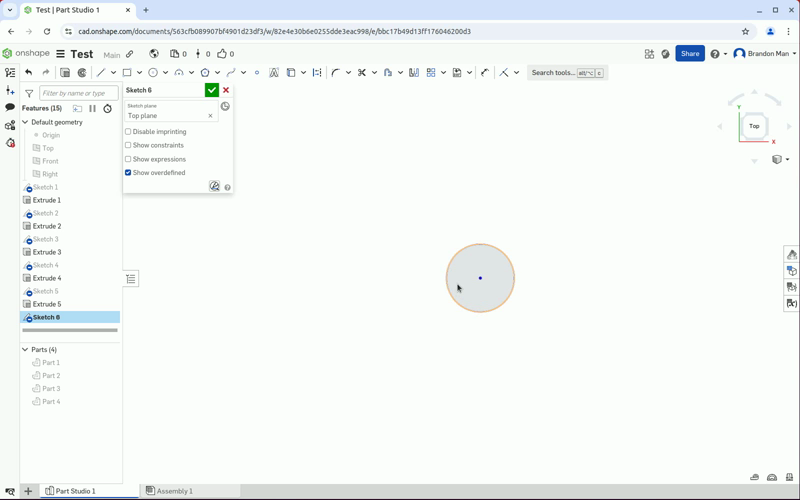
scroll(6)
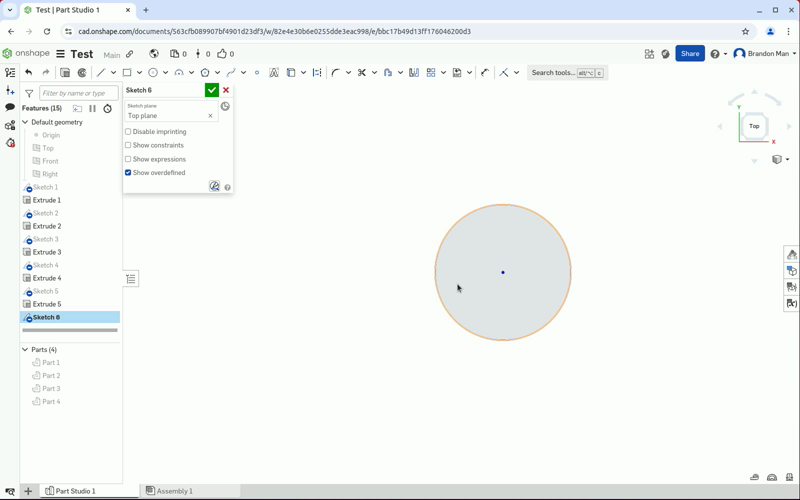
click(457, 283)
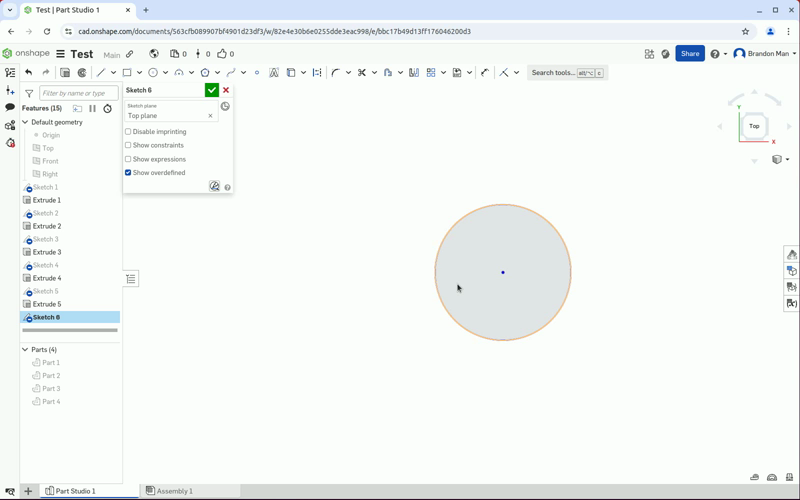
scroll(-6)
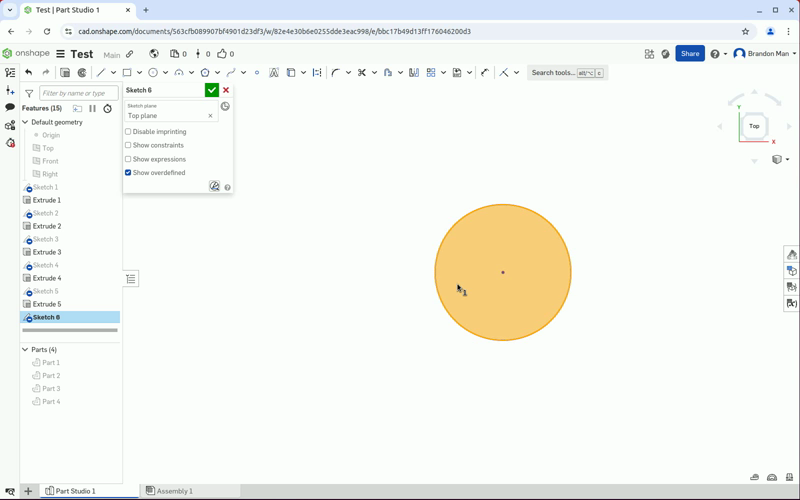
scroll(-6)
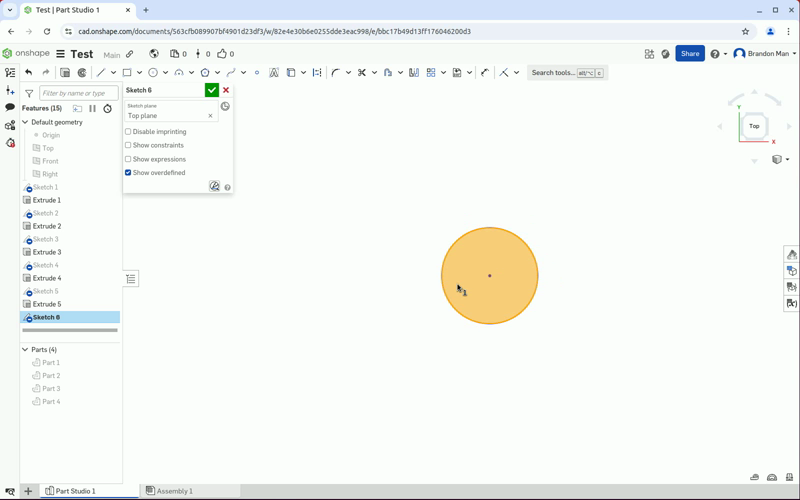
scroll(-6)
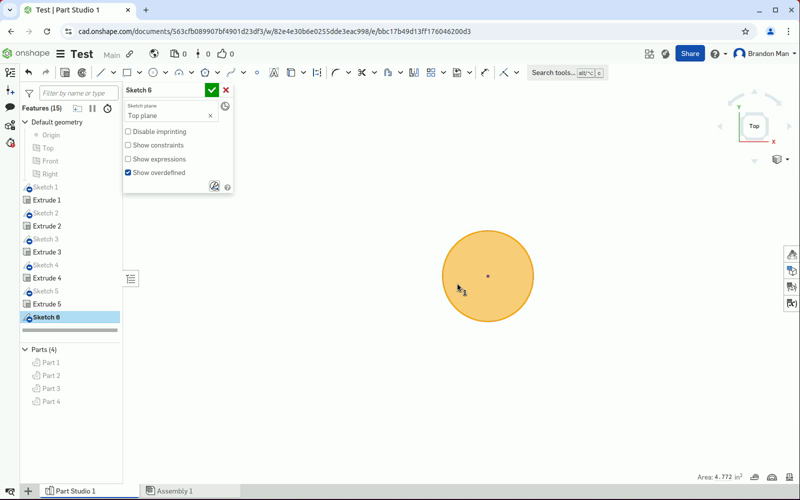
scroll(-6)
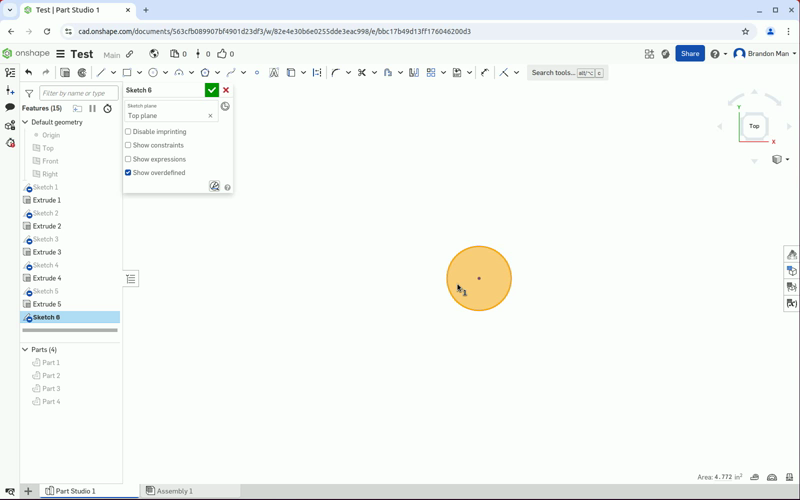
scroll(-6)
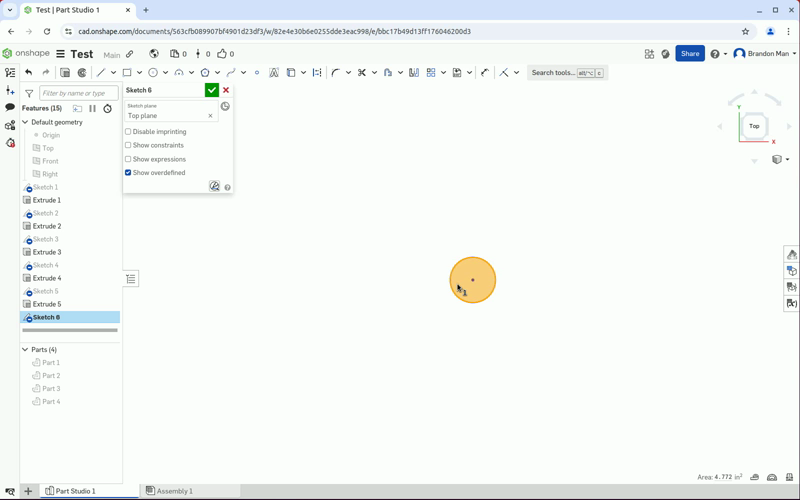
scroll(-6)
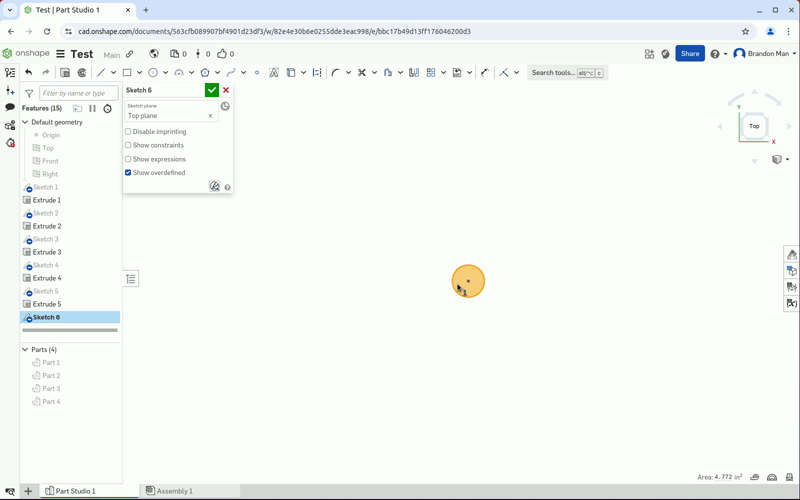
scroll(-6)
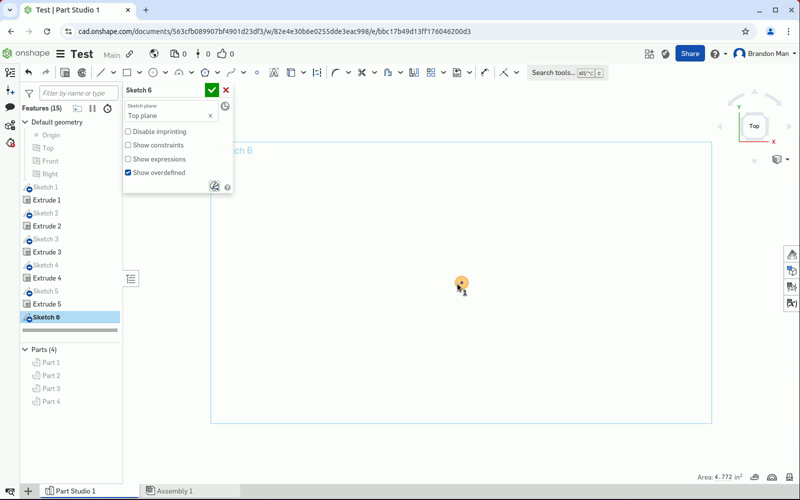
mouse_move(73, 352)
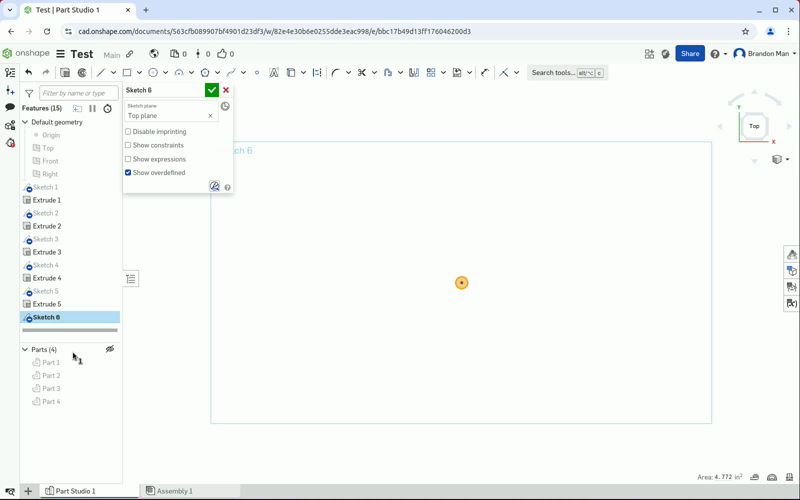
key(shift+y)
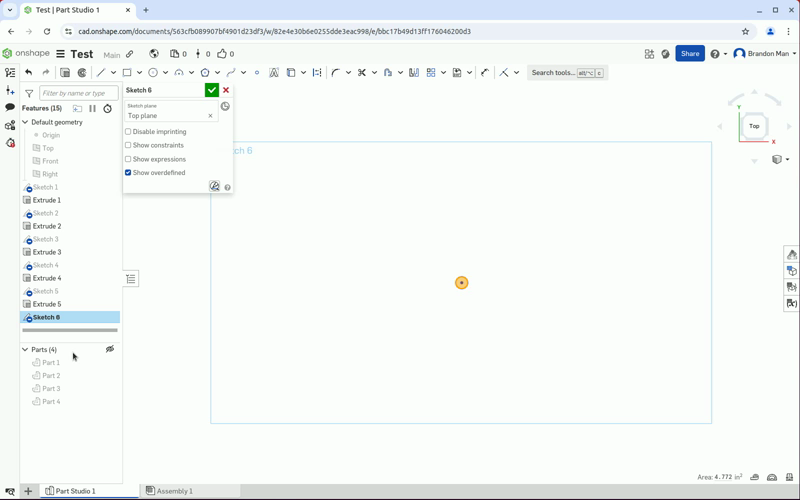
key(shift+e)
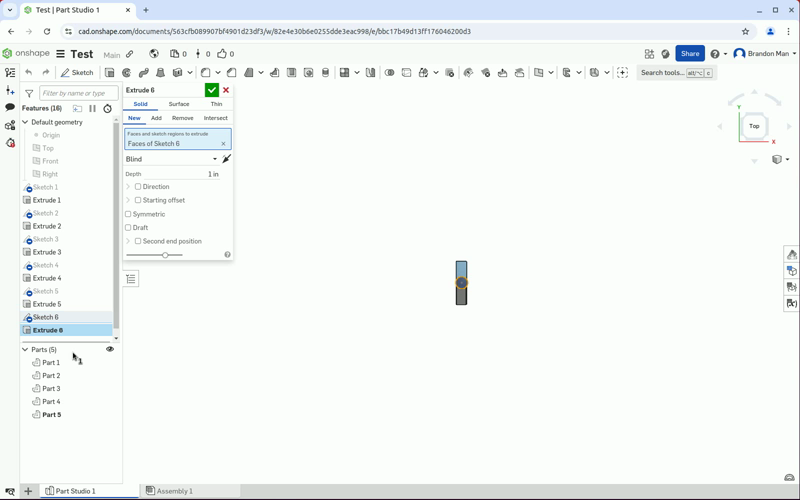
mouse_move(143, 106)
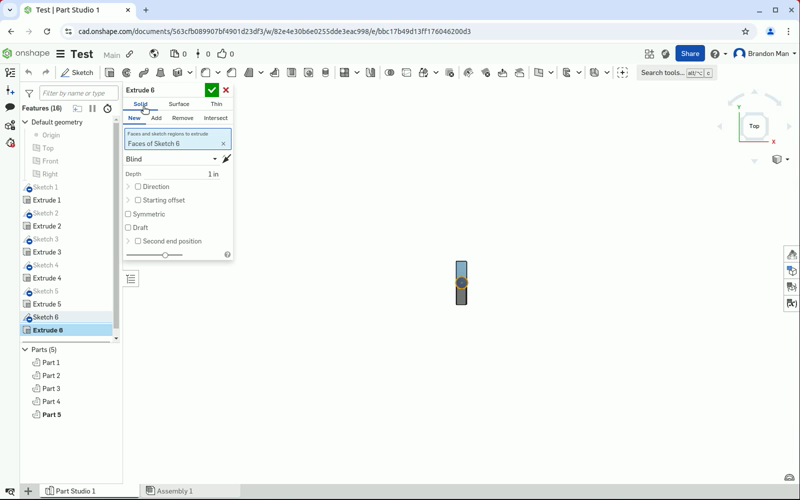
click(143, 106)
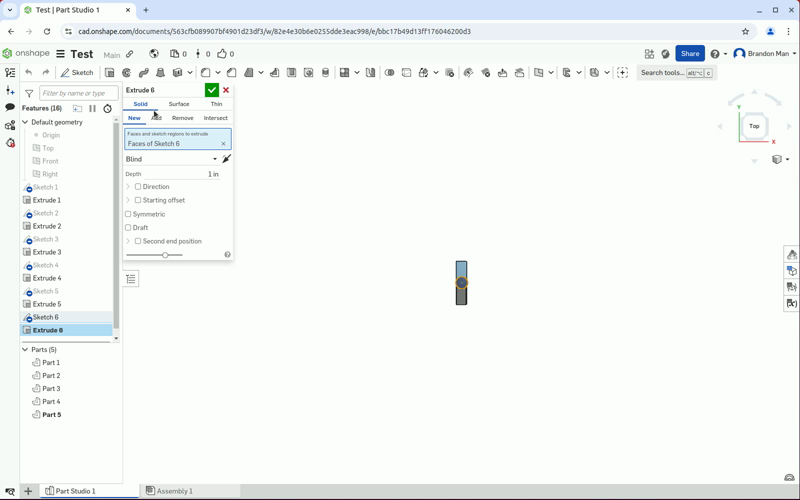
mouse_move(186, 120)
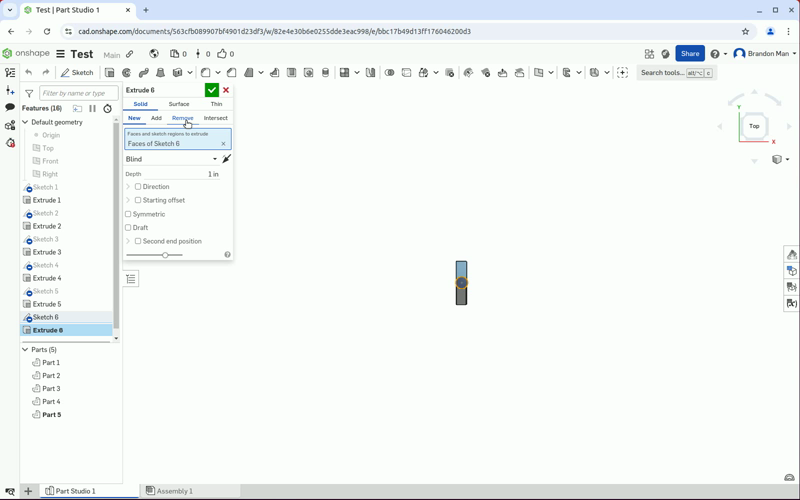
click(186, 120)
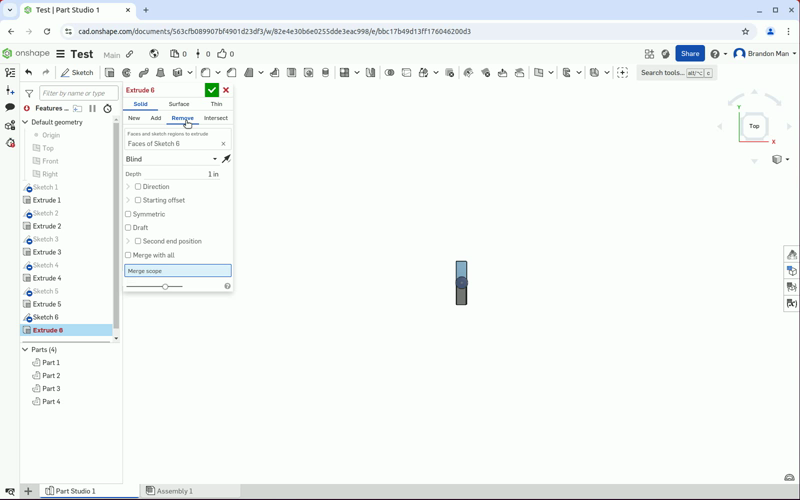
key(tab, 4)
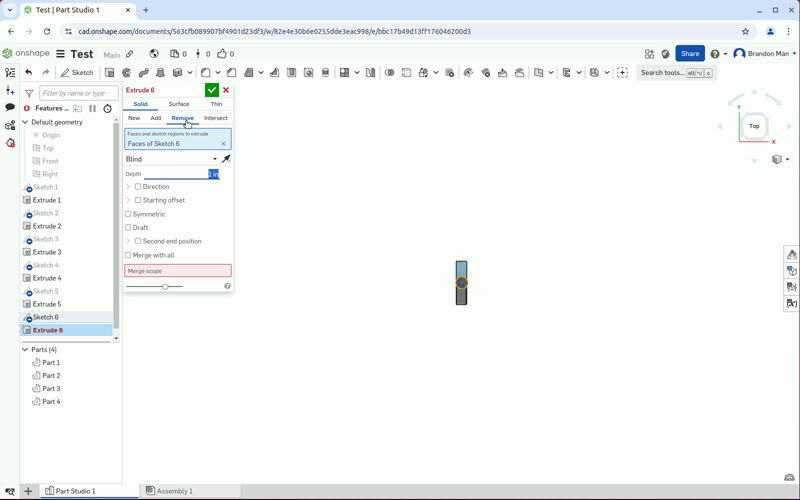
text(-3.611)
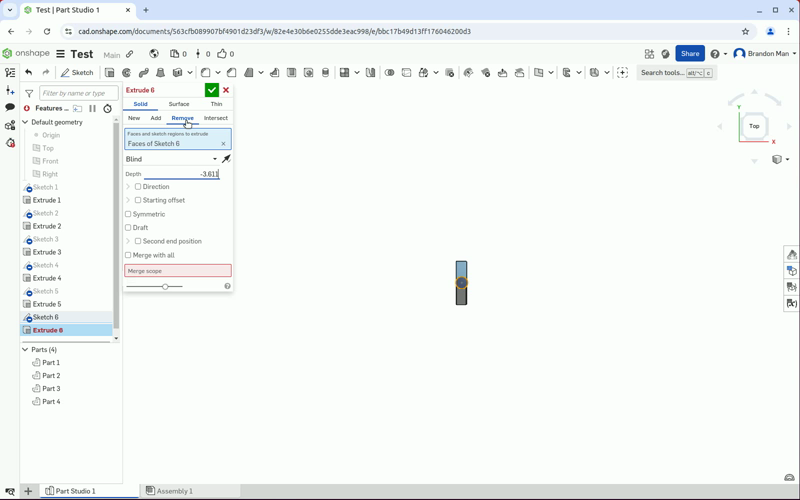
key(tab, 6)
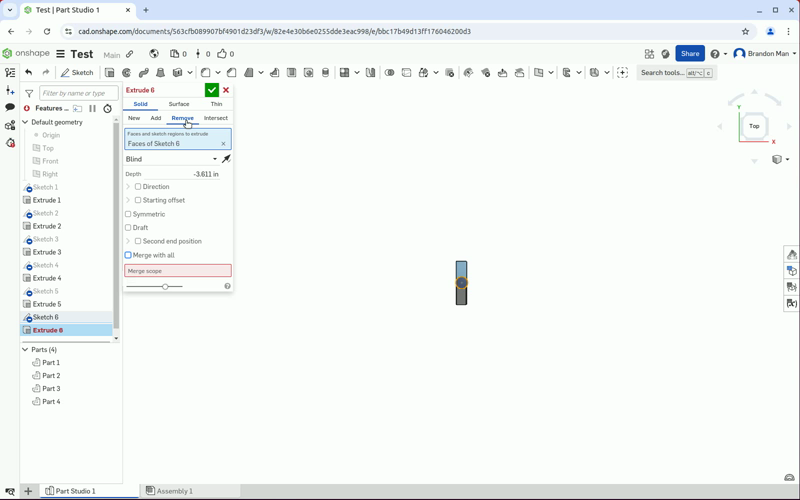
key(space)
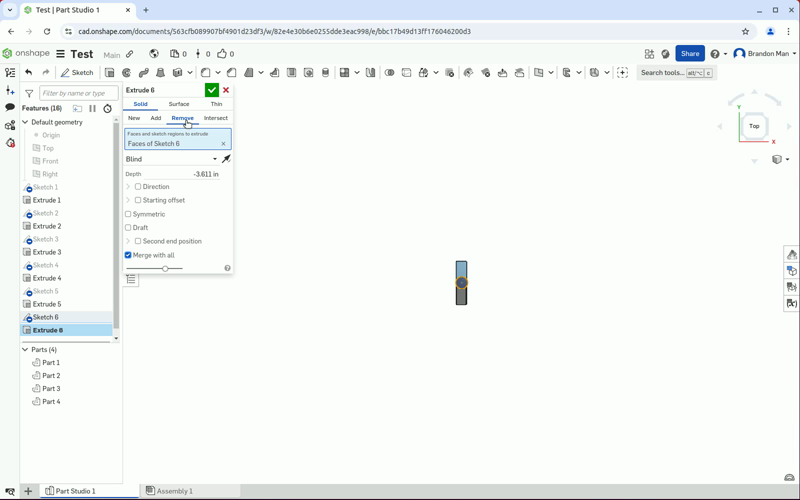
key(enter)
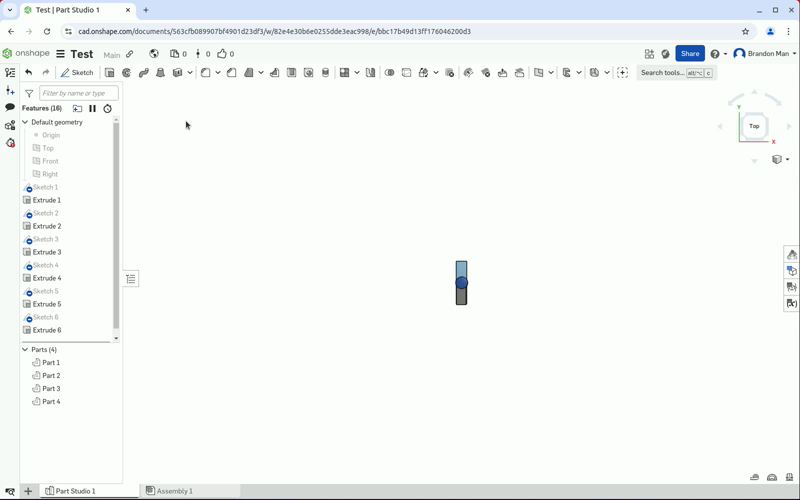
key(shift+h)
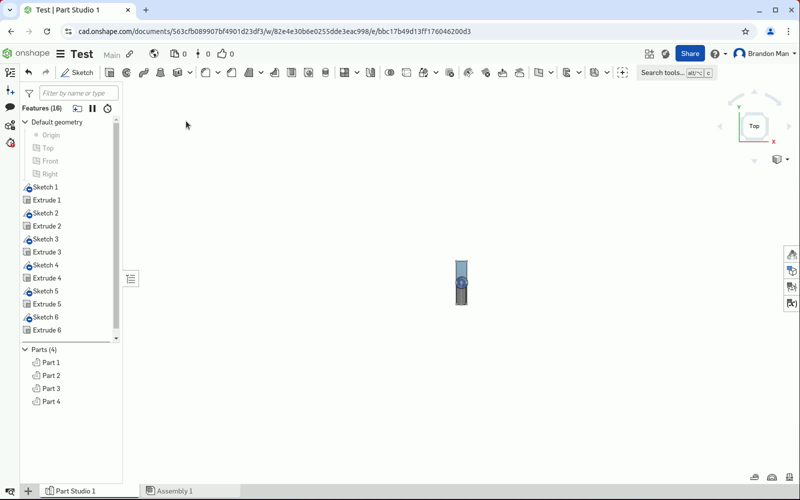
key(shift+h)
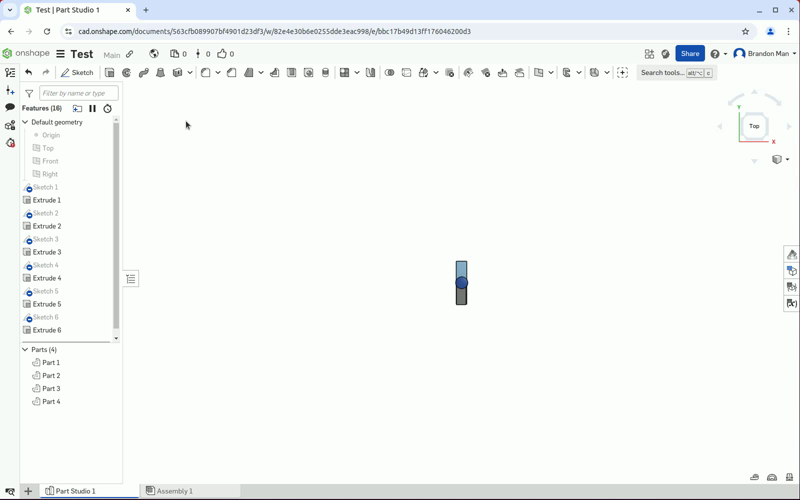
mouse_move(69, 189)
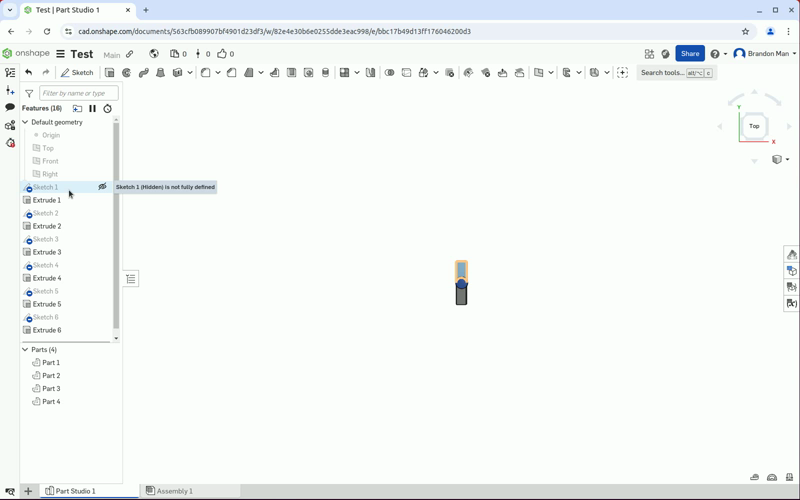
click(69, 189)
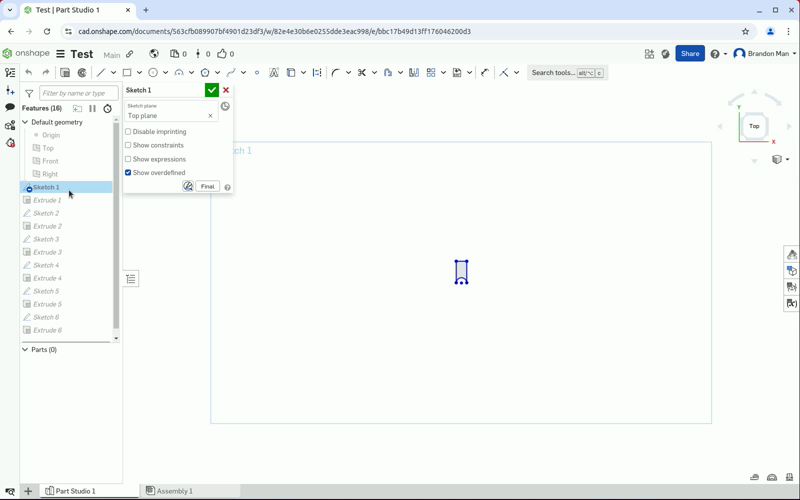
mouse_move(229, 92)
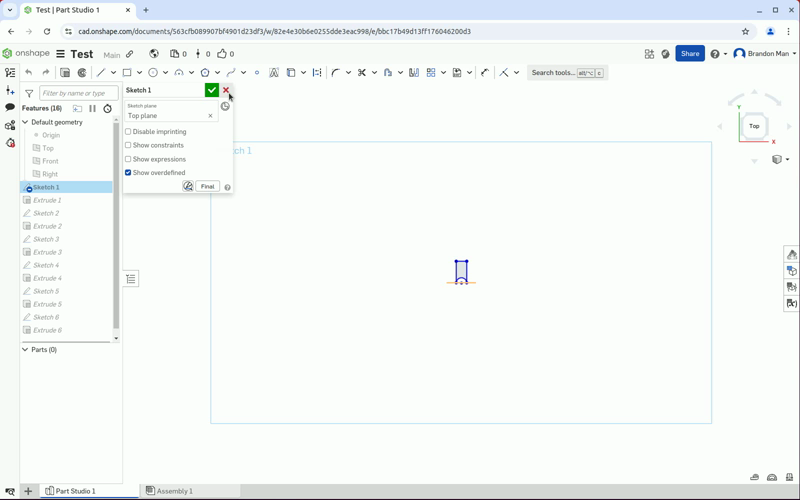
click(229, 92)
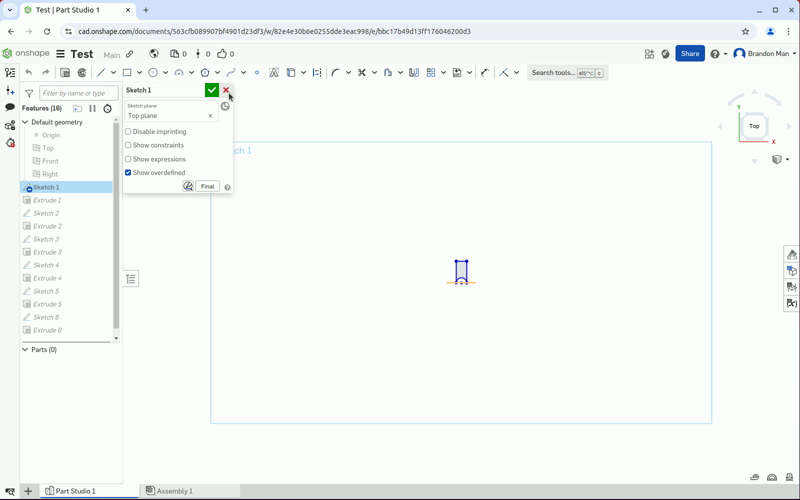
key(shift+s)
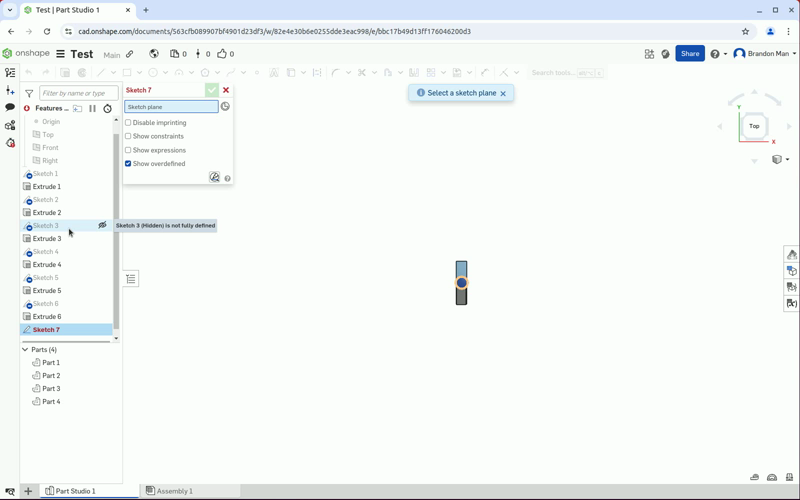
scroll(3)
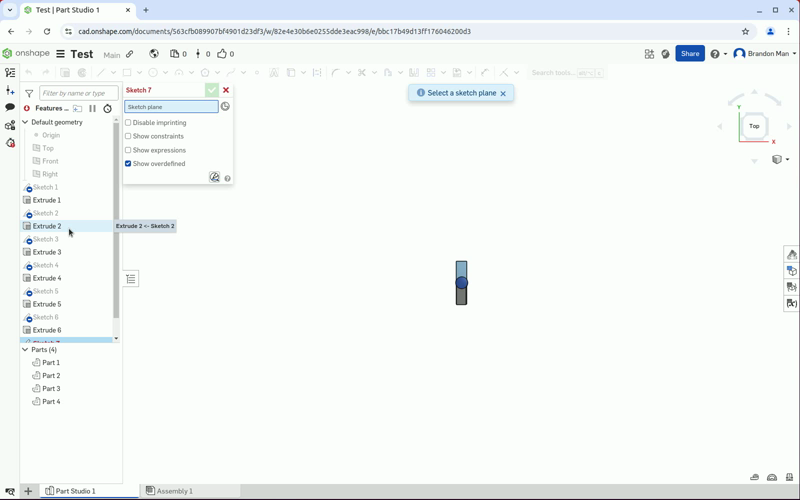
mouse_move(69, 150)
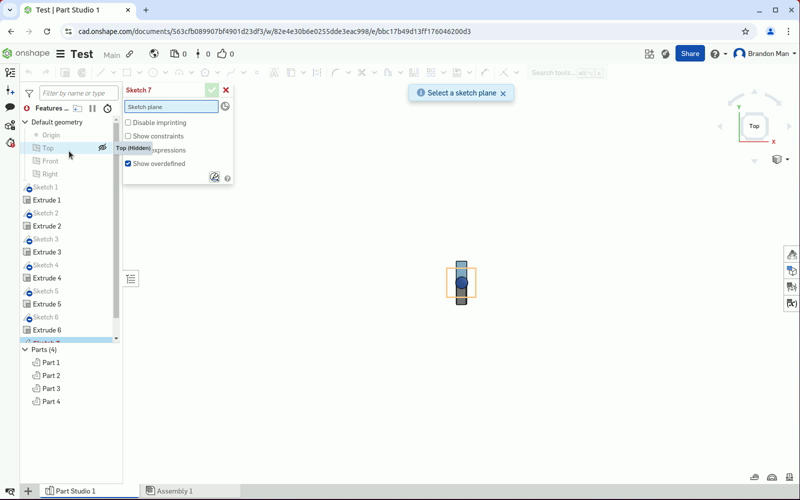
click(69, 150)
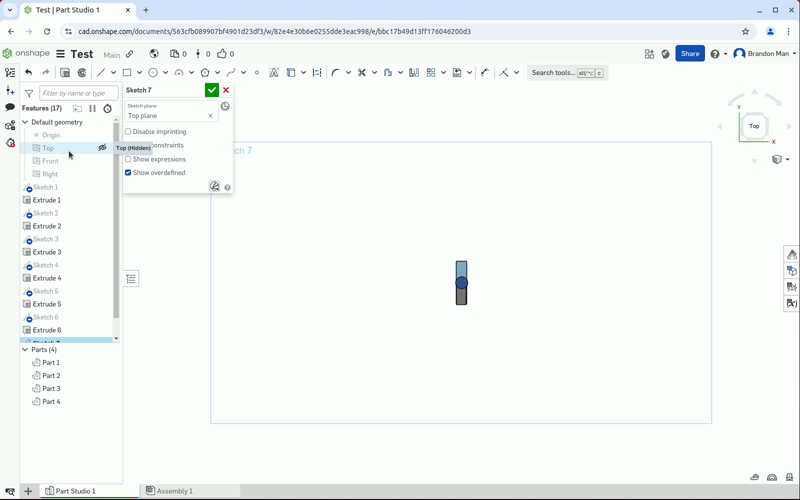
mouse_move(73, 352)
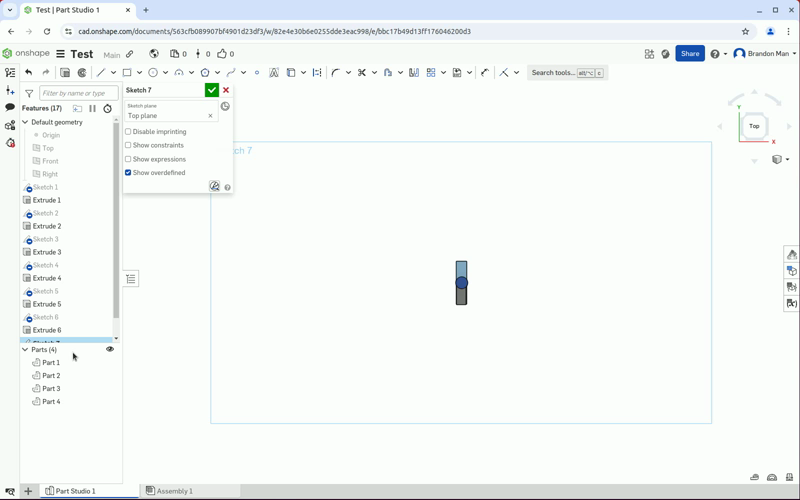
key(y)
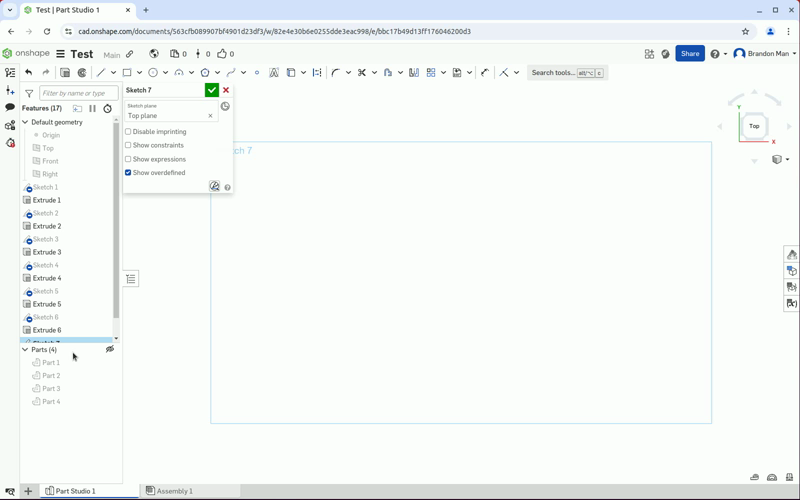
key(l)
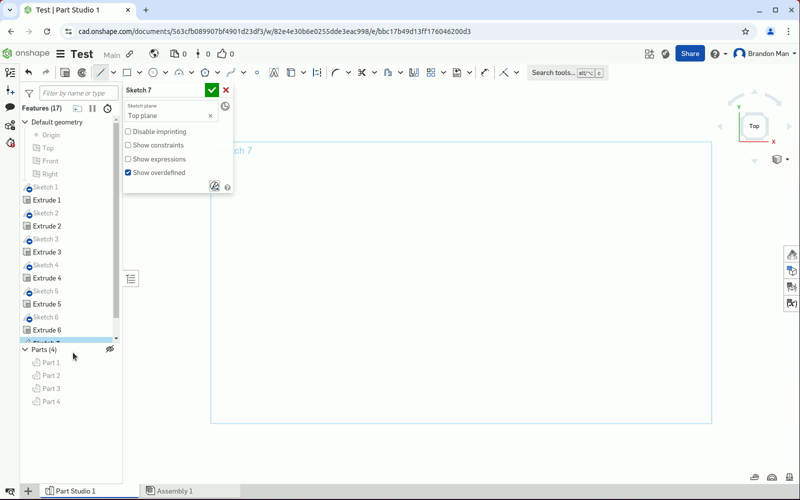
key_down(shift)
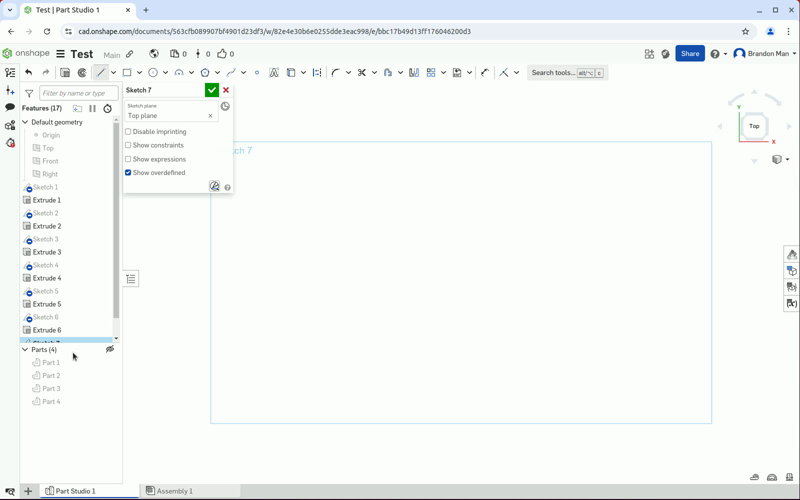
mouse_move(456, 304)
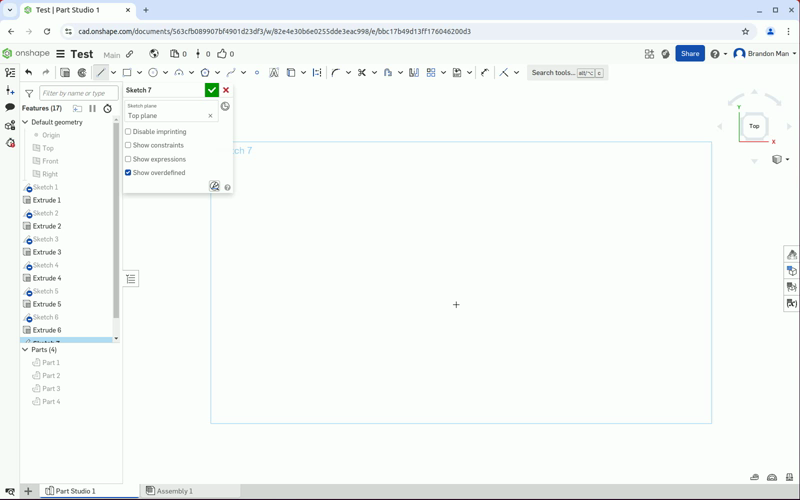
click(456, 304)
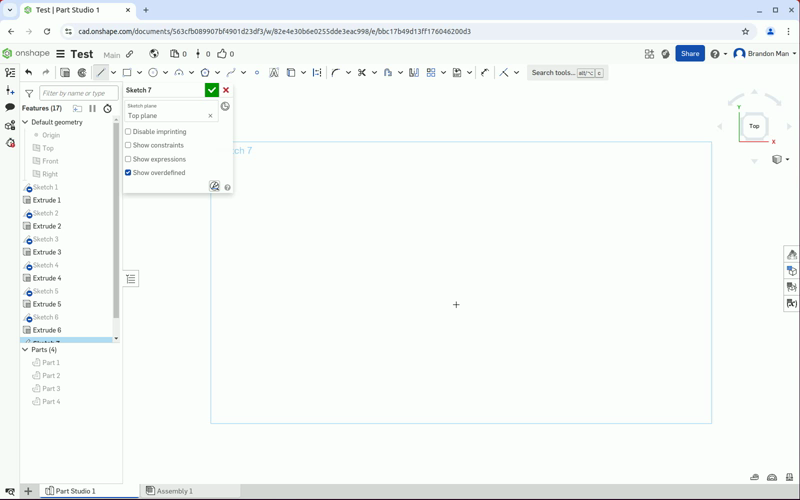
key_up(shift)
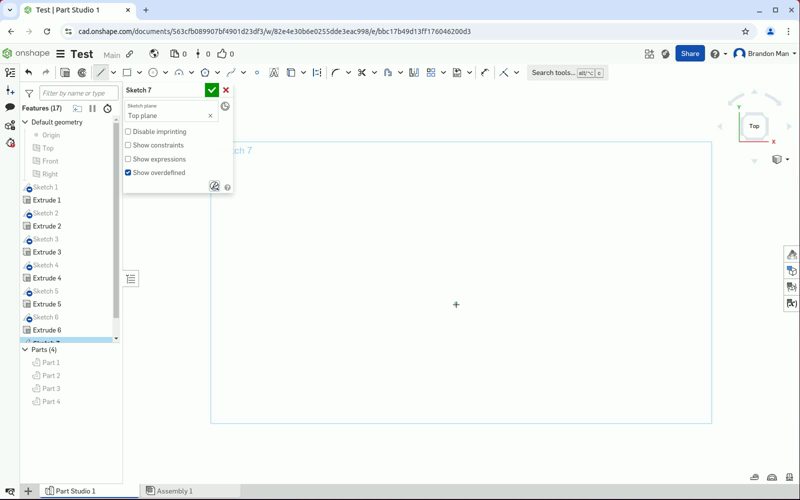
key_down(shift)
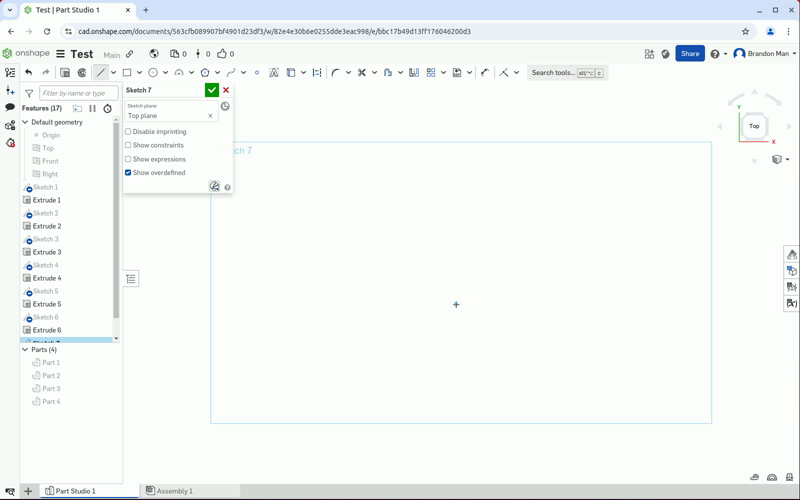
mouse_move(486, 304)
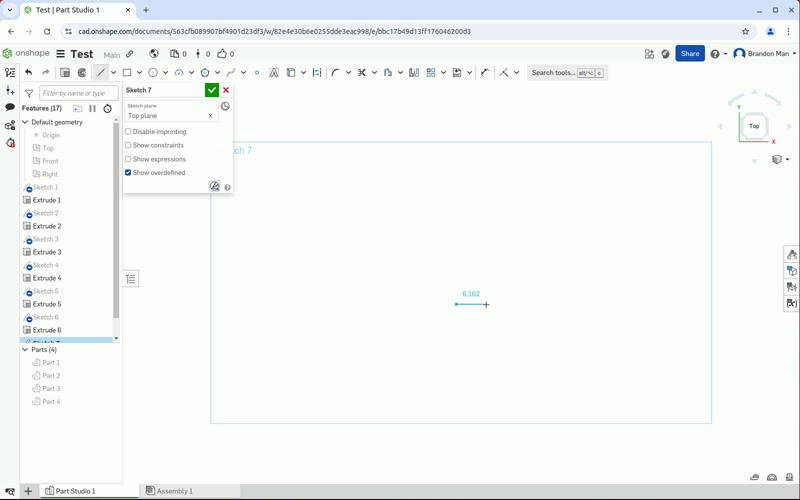
mouse_move(466, 304)
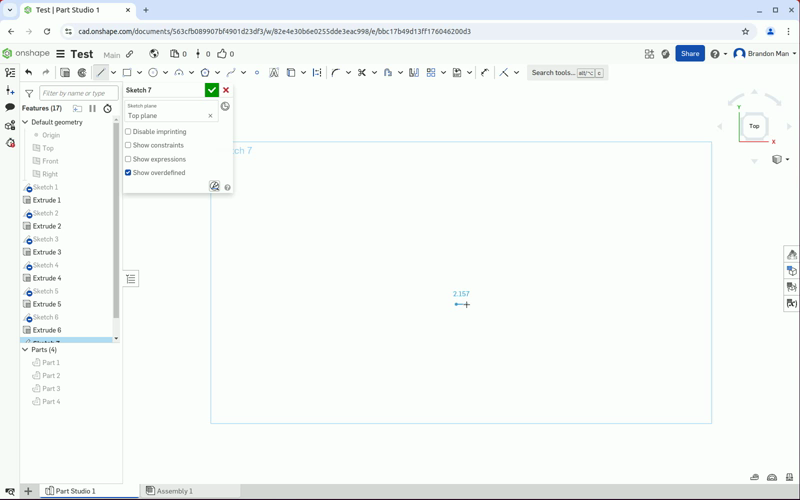
click(466, 304)
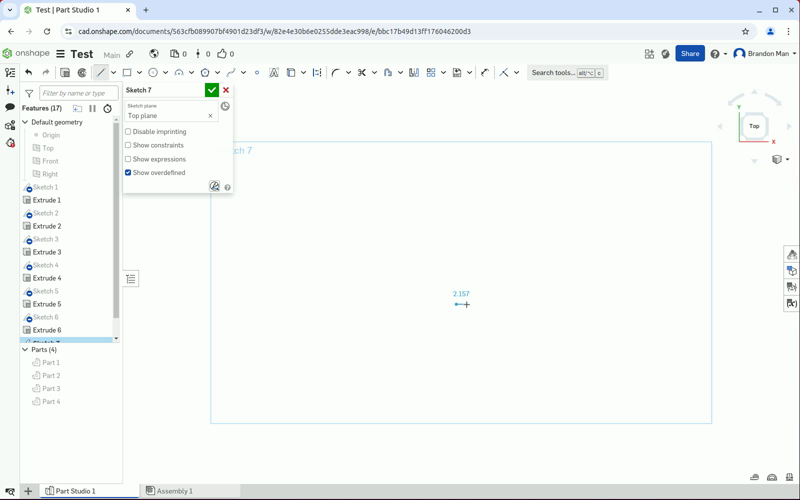
key_up(shift)
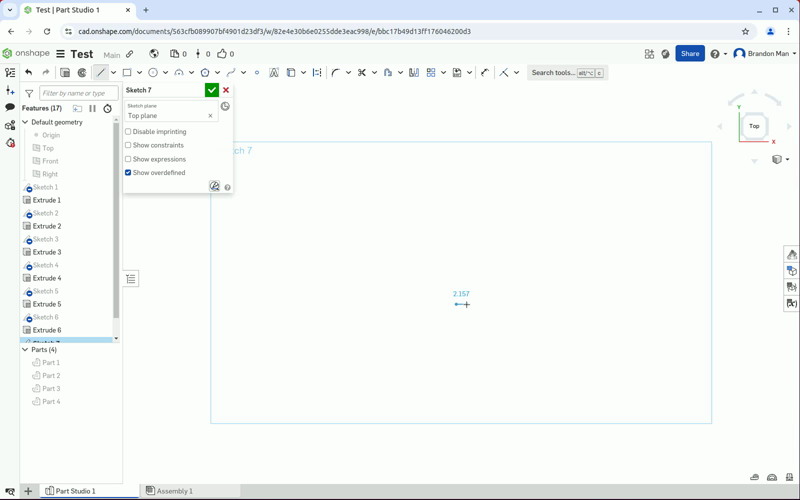
key_down(shift)
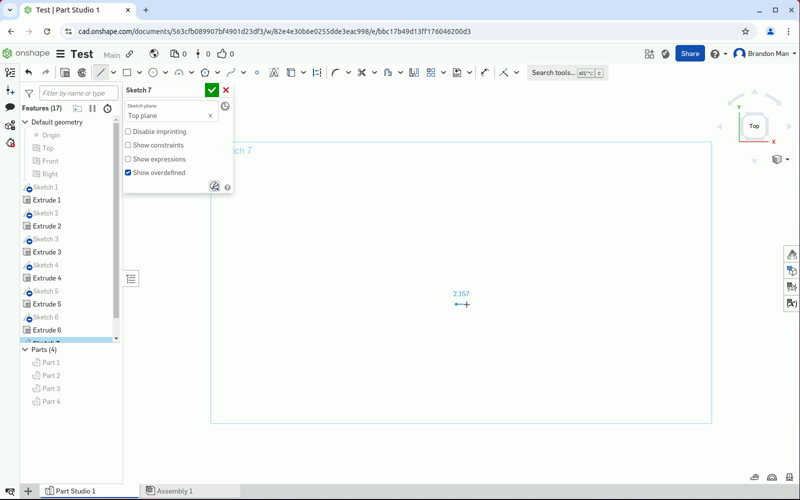
mouse_move(496, 304)
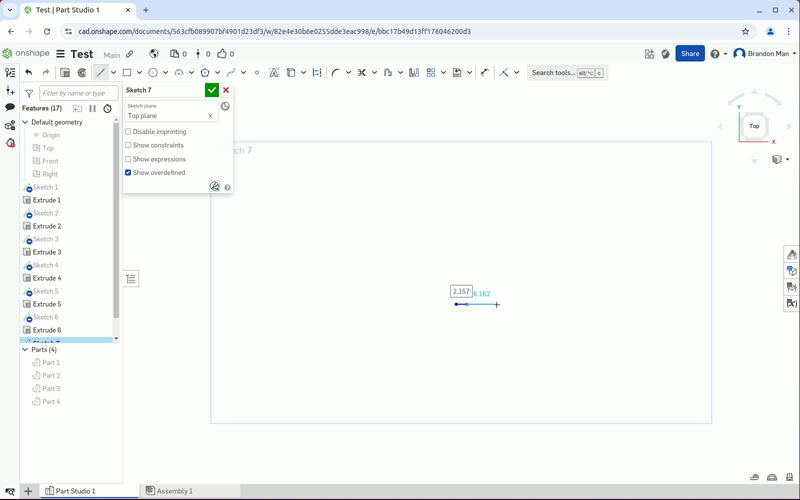
mouse_move(466, 282)
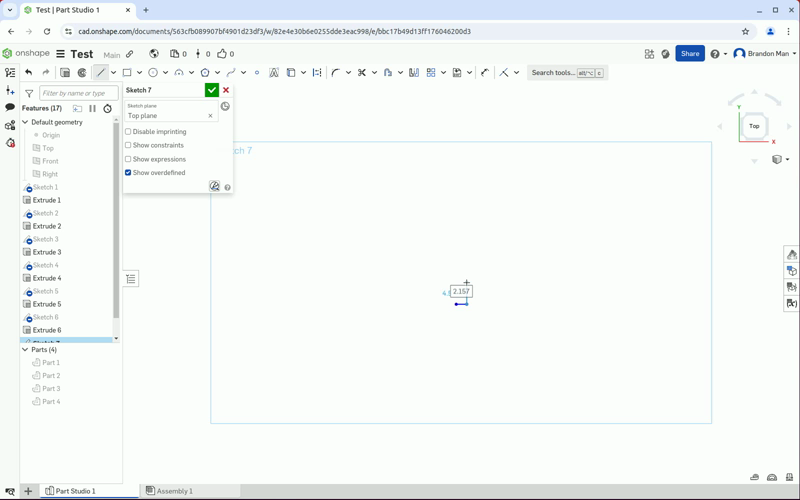
click(466, 282)
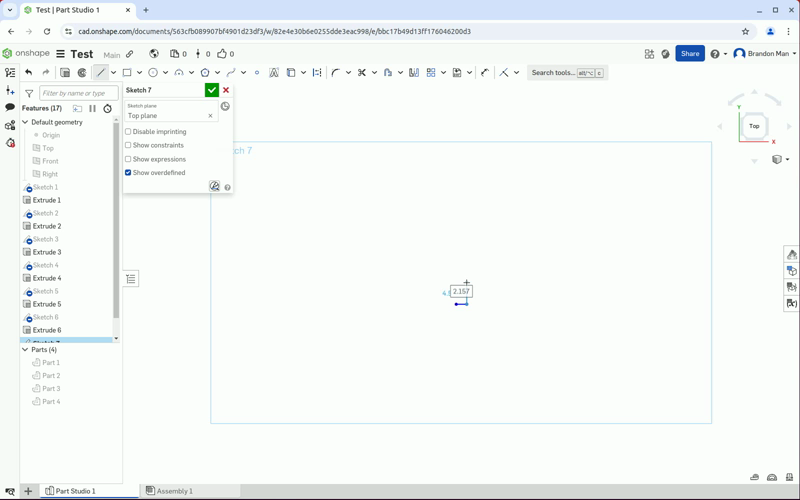
key_up(shift)
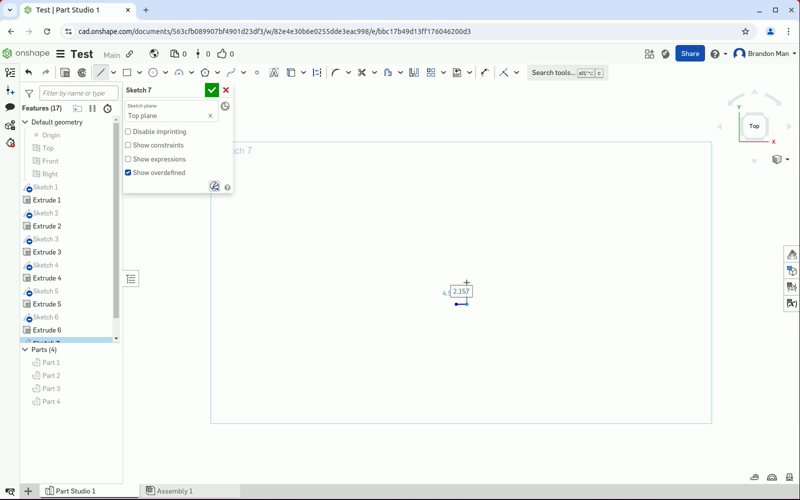
key(esc)
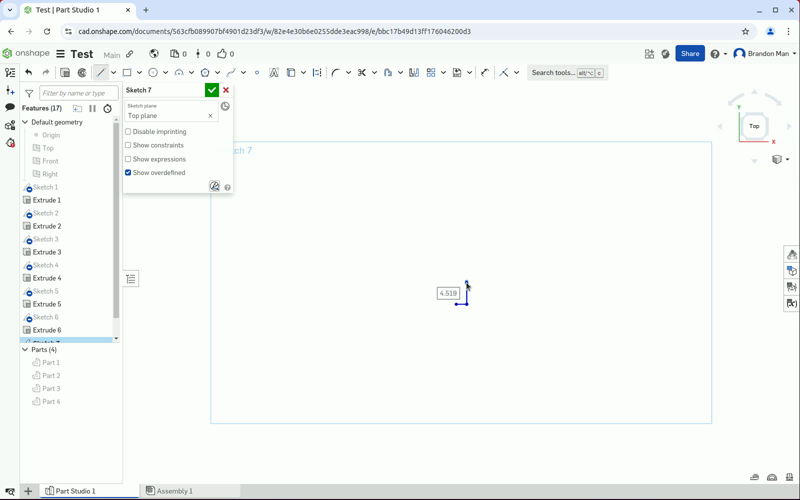
key(a)
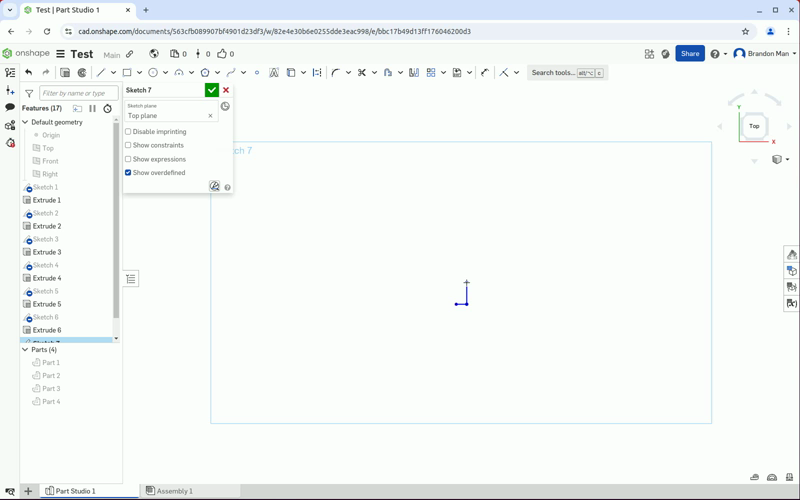
mouse_move(466, 282)
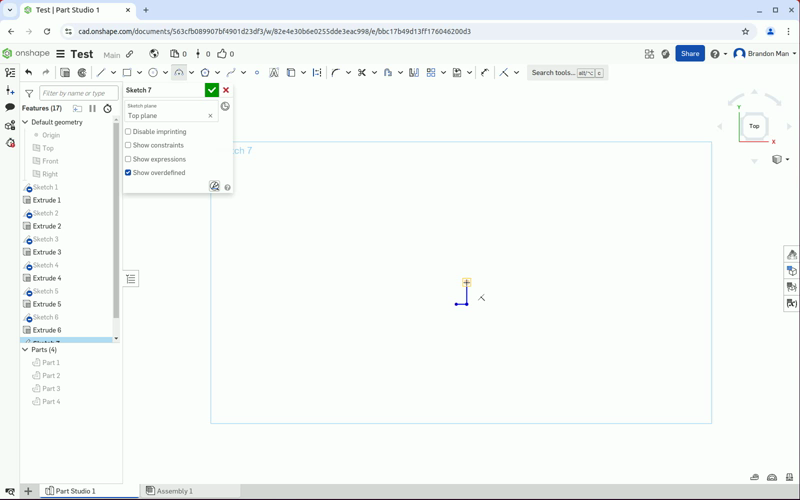
click(466, 282)
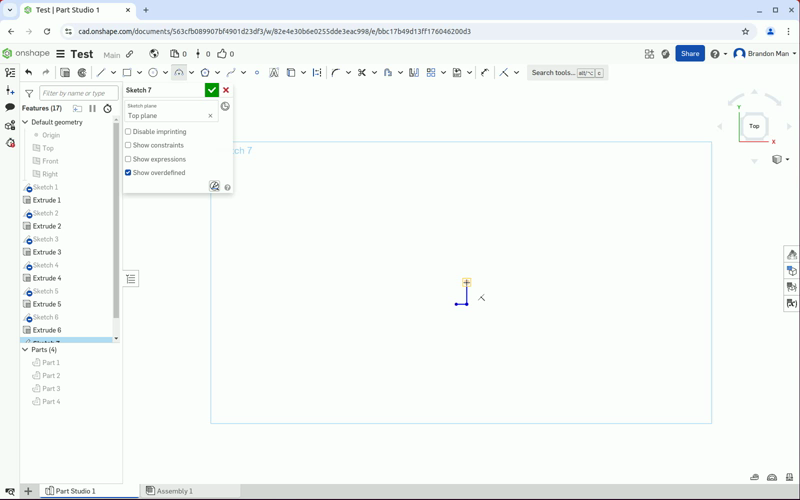
key_down(shift)
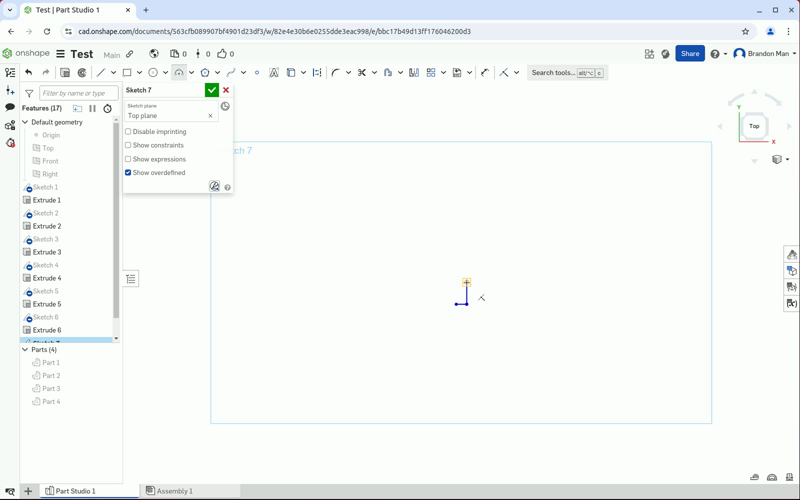
mouse_move(456, 282)
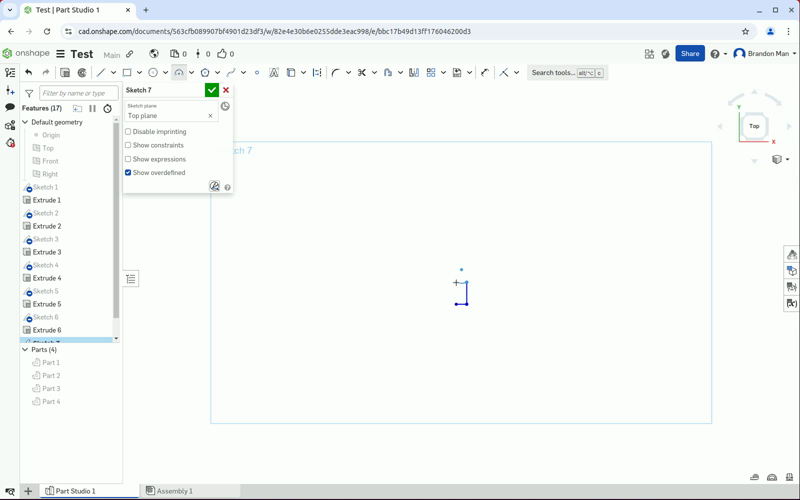
click(456, 282)
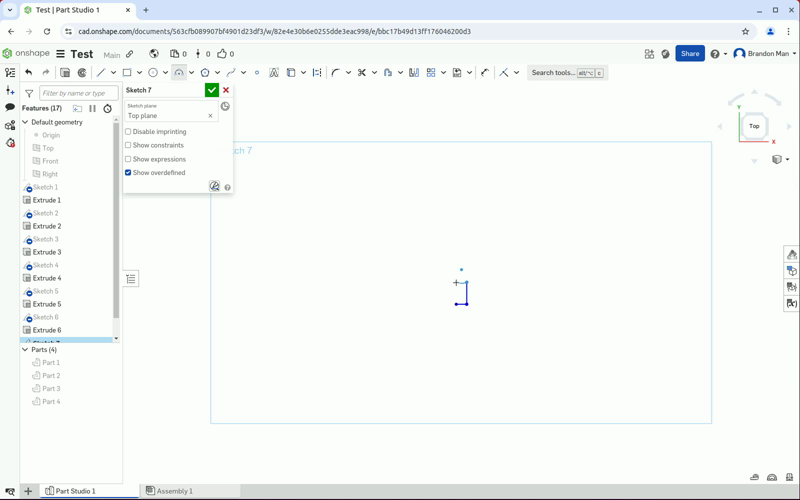
mouse_move(461, 287)
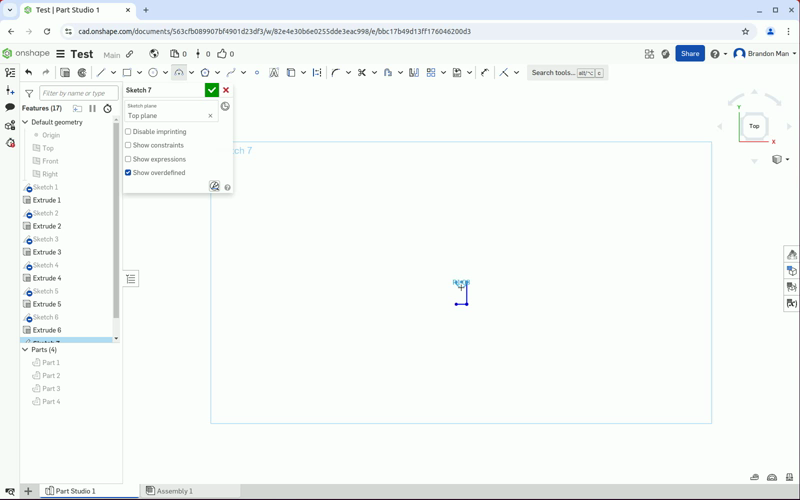
click(461, 287)
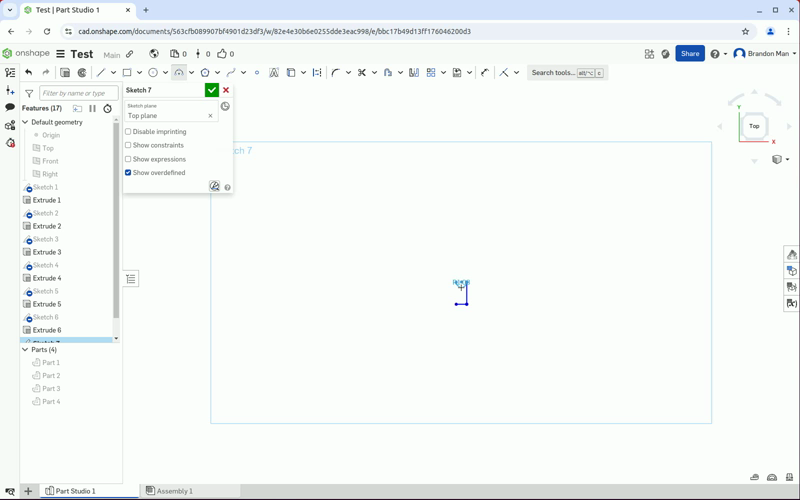
key_up(shift)
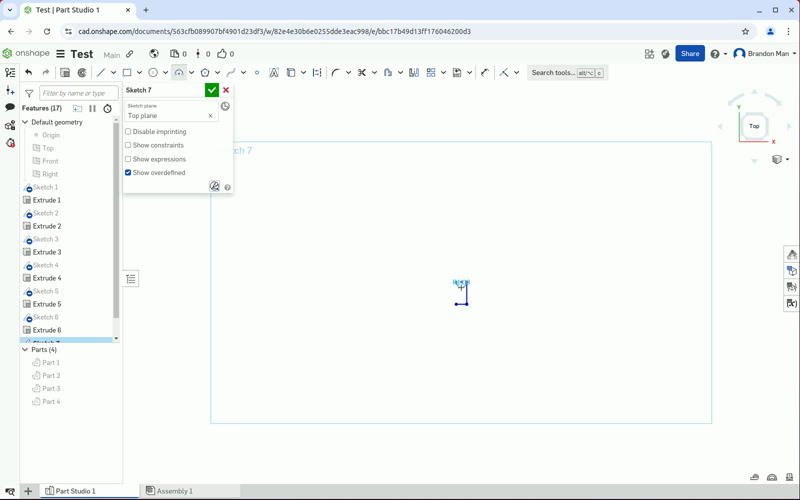
key(esc)
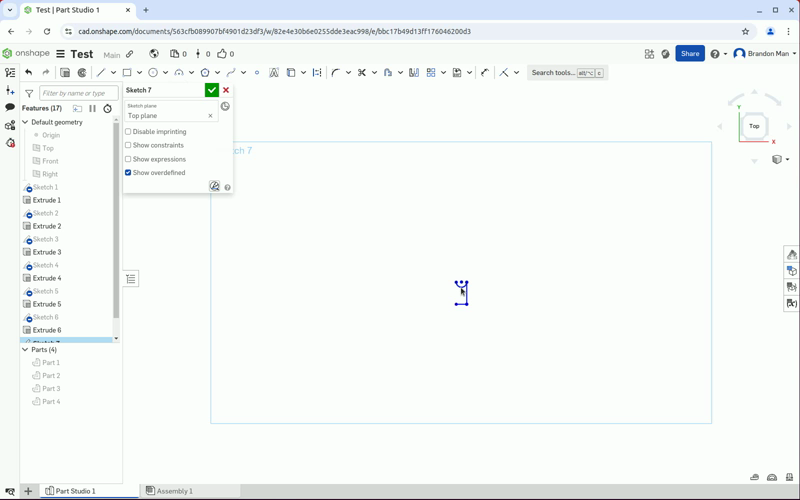
key(l)
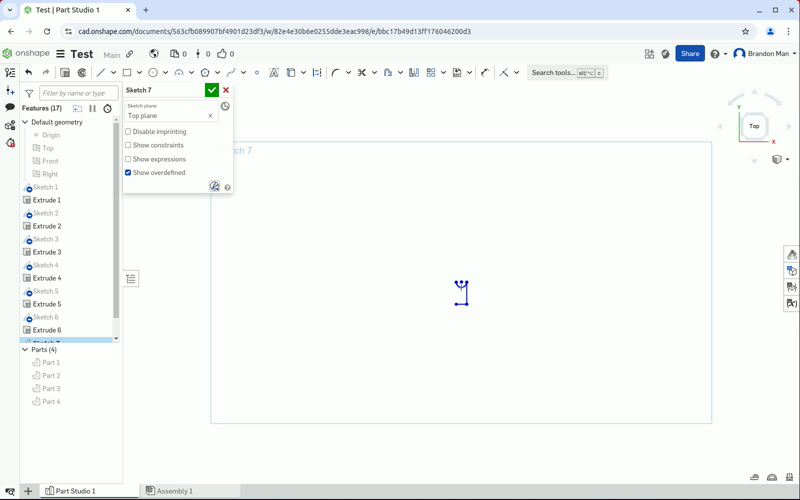
mouse_move(456, 282)
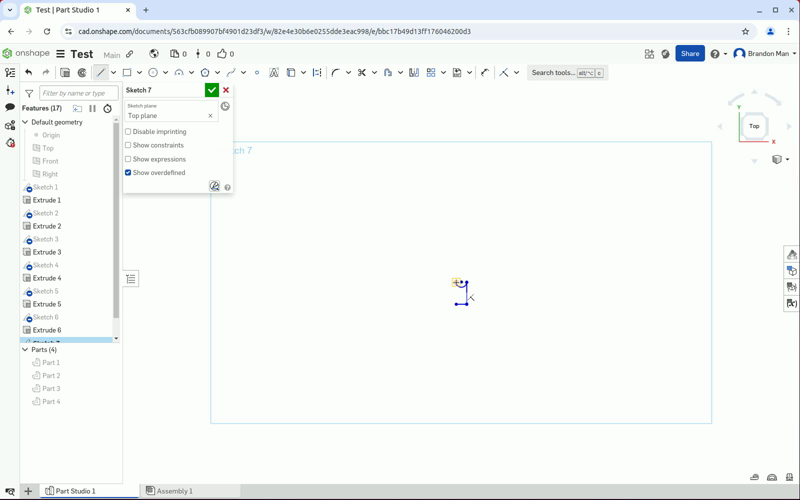
click(456, 282)
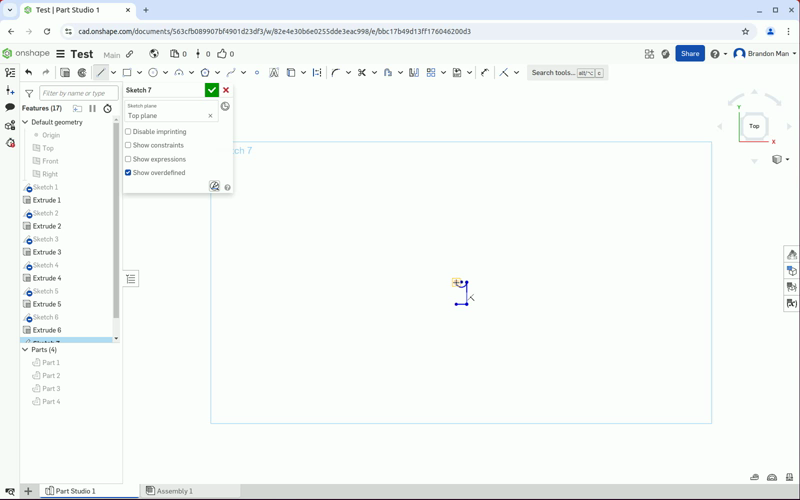
mouse_move(486, 282)
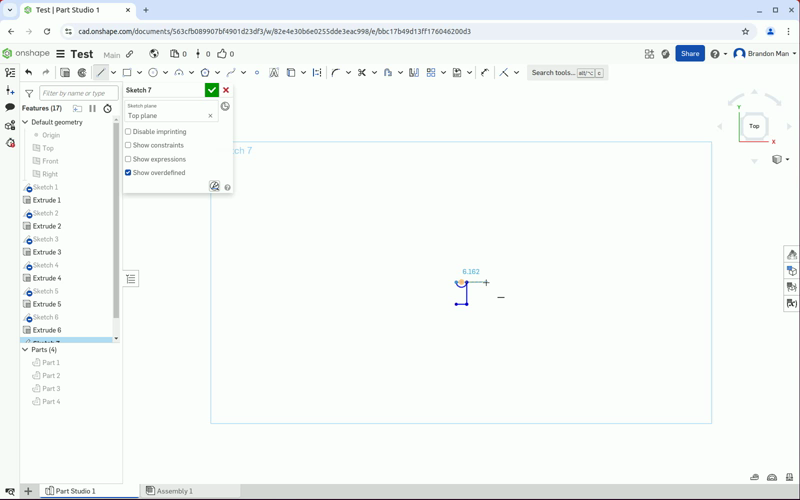
key_down(shift)
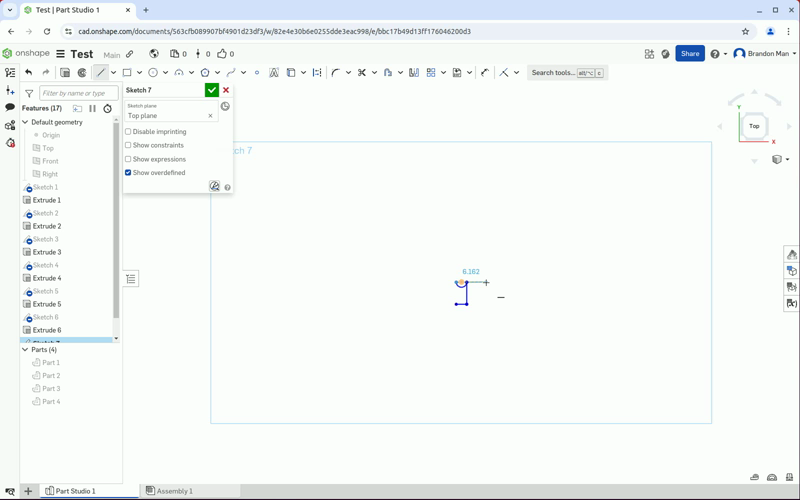
mouse_move(456, 304)
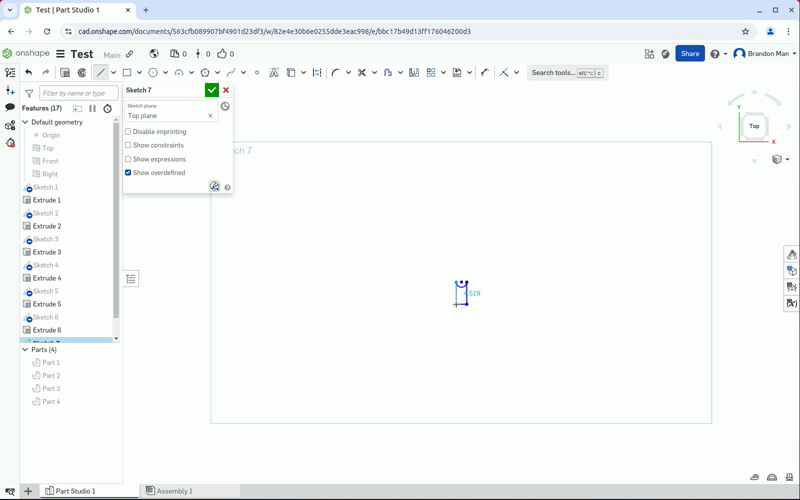
key_up(shift)
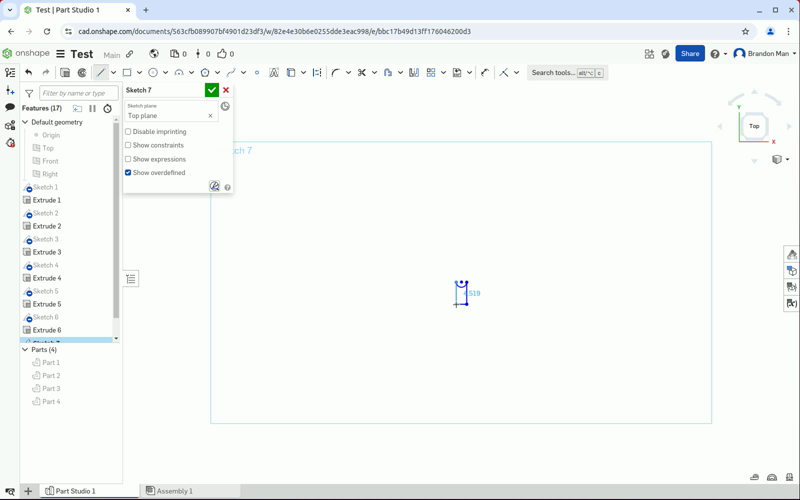
click(456, 304)
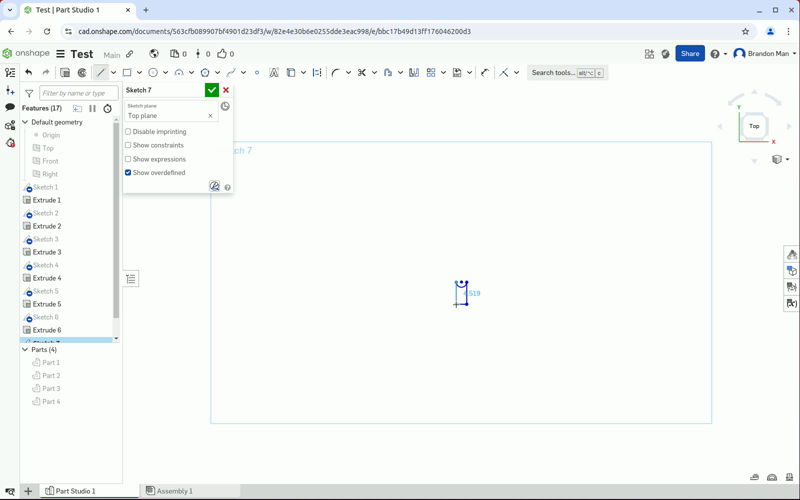
key(esc)
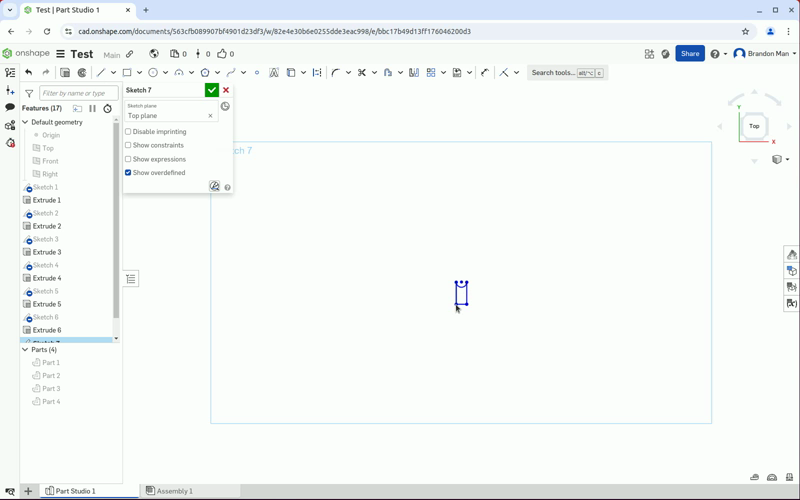
mouse_move(460, 284)
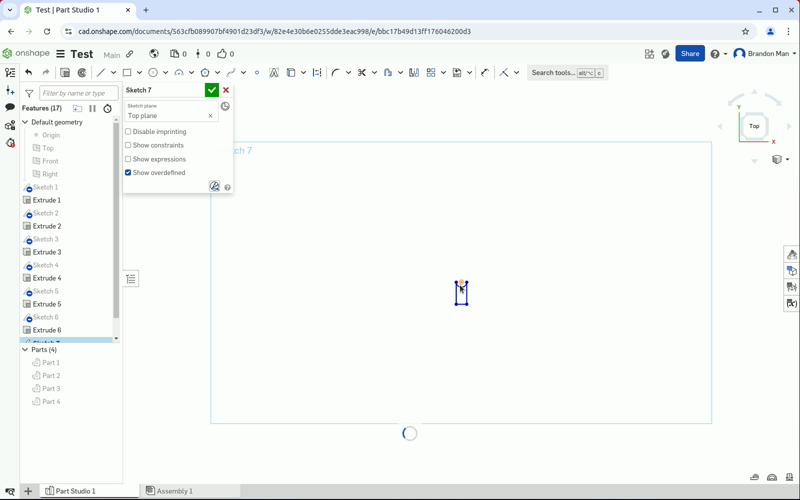
scroll(6)
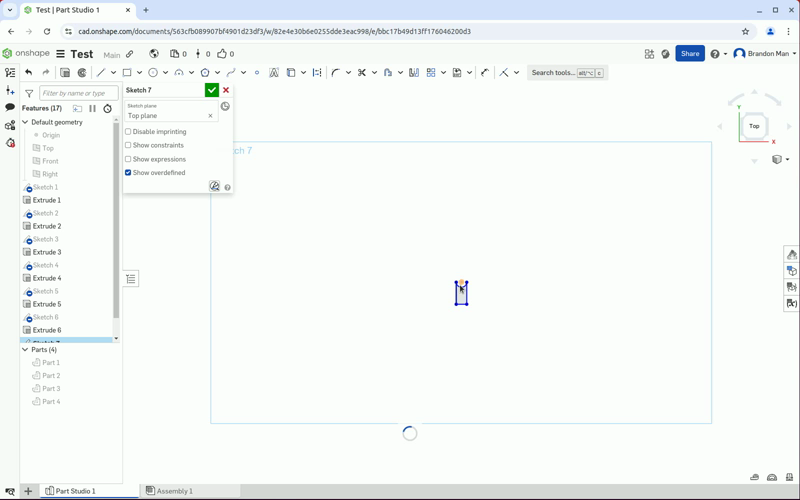
scroll(6)
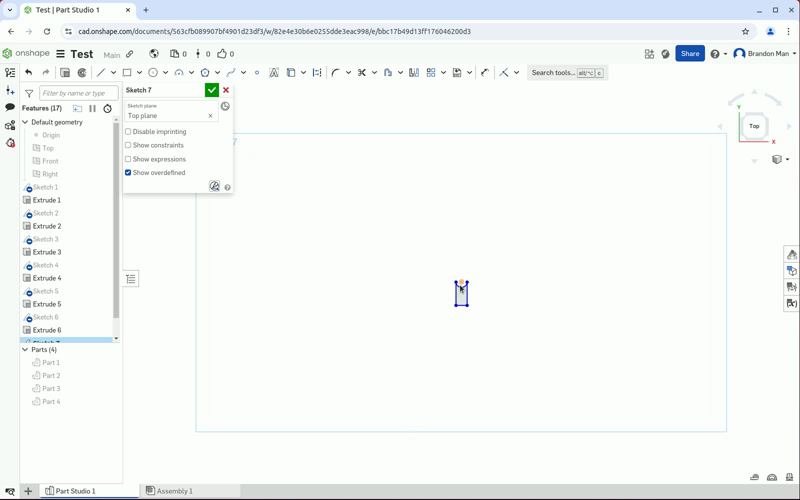
scroll(6)
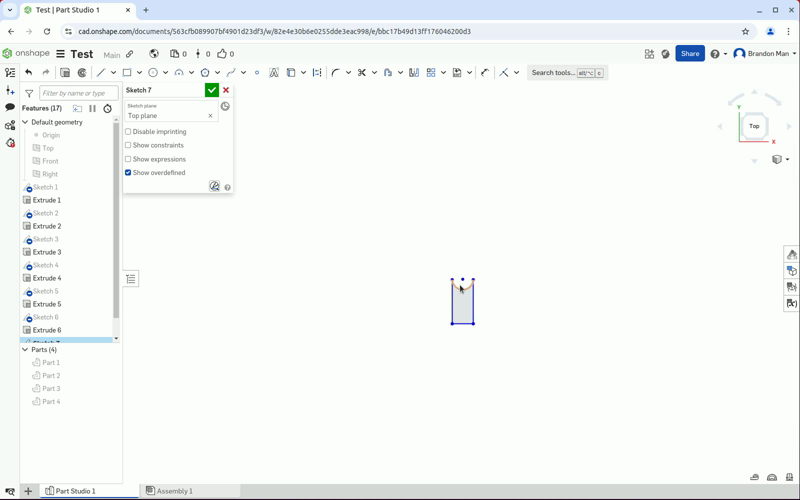
scroll(6)
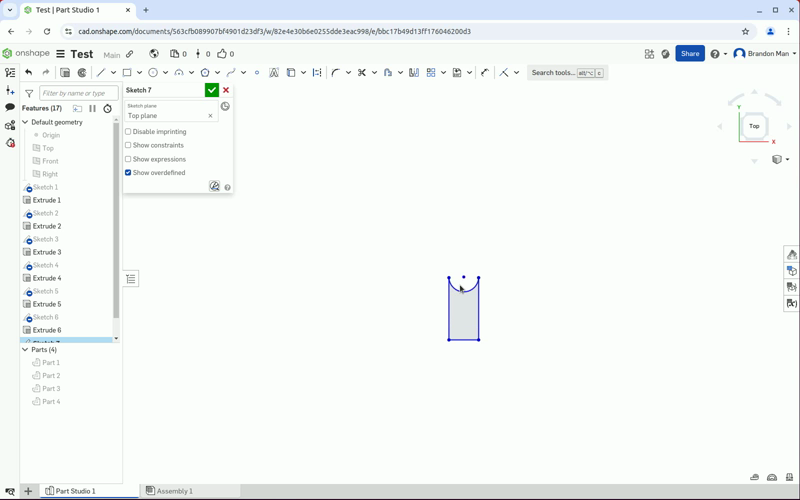
scroll(6)
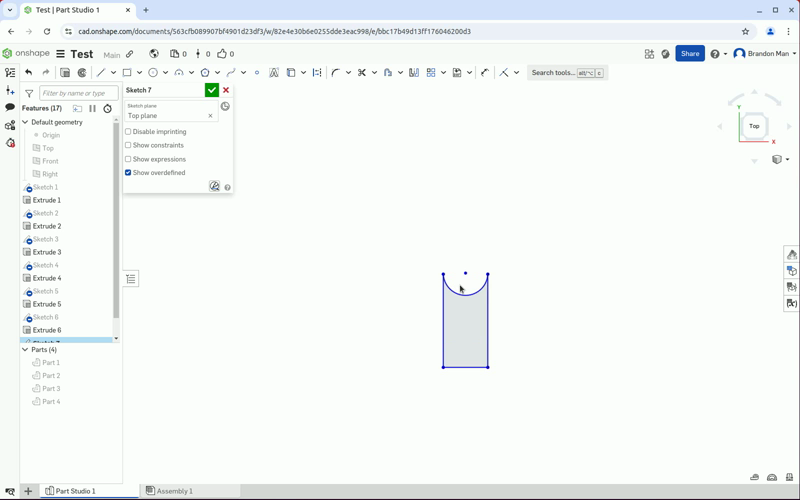
scroll(6)
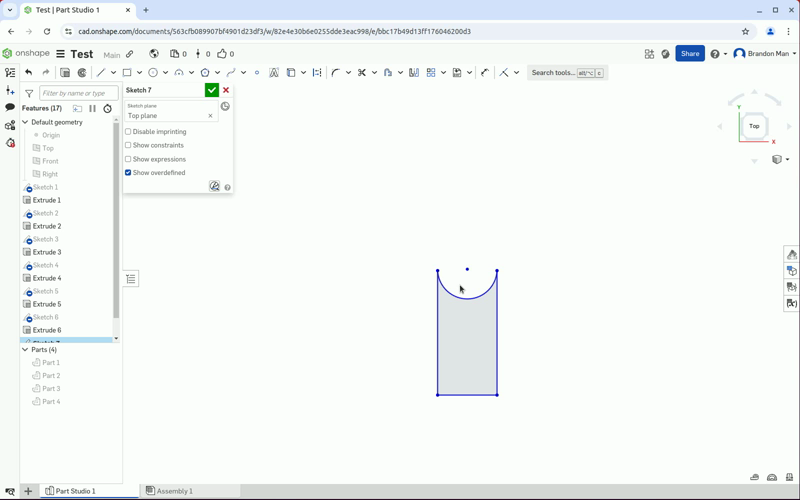
scroll(6)
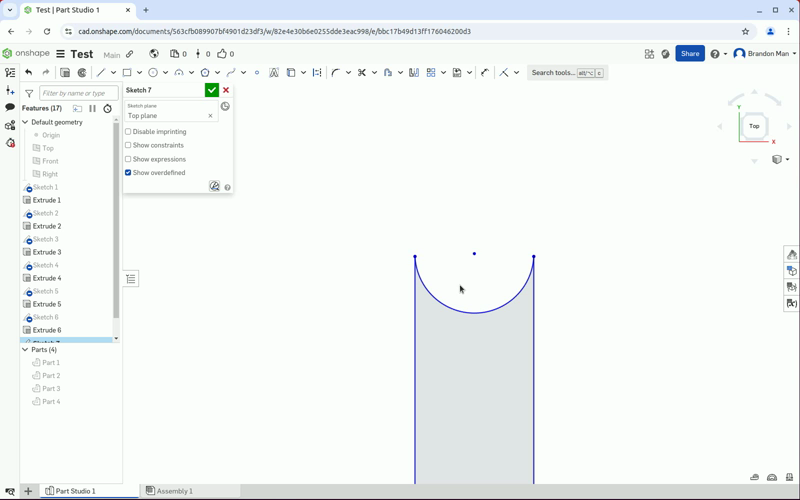
click(460, 284)
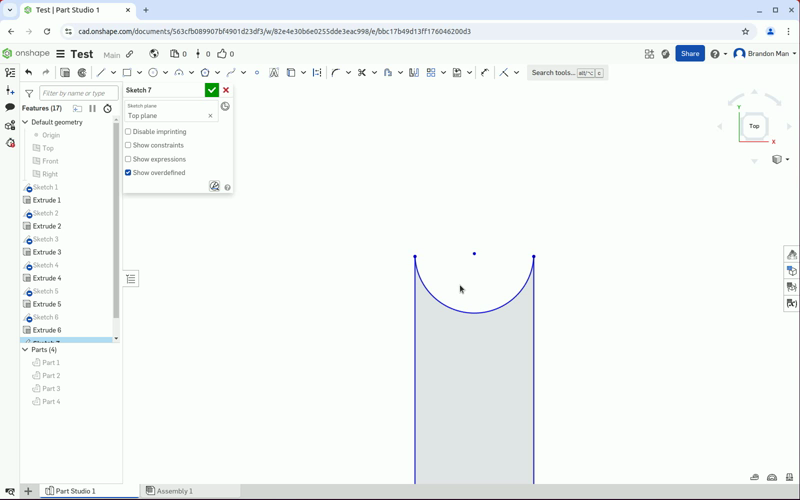
scroll(-6)
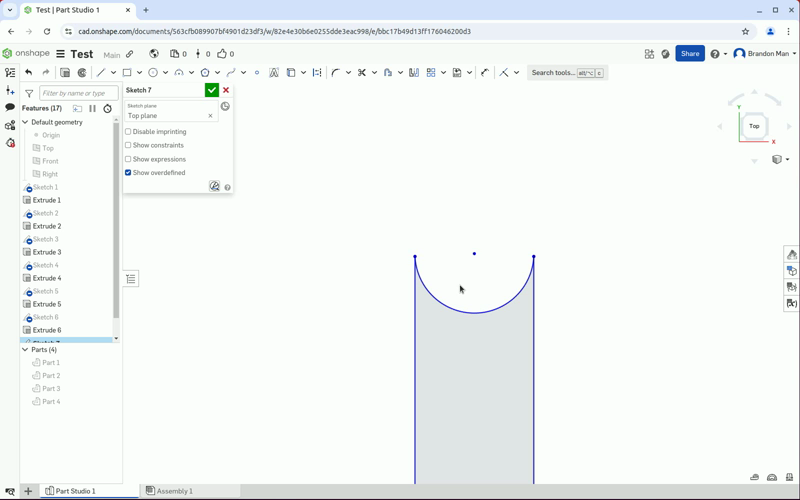
scroll(-6)
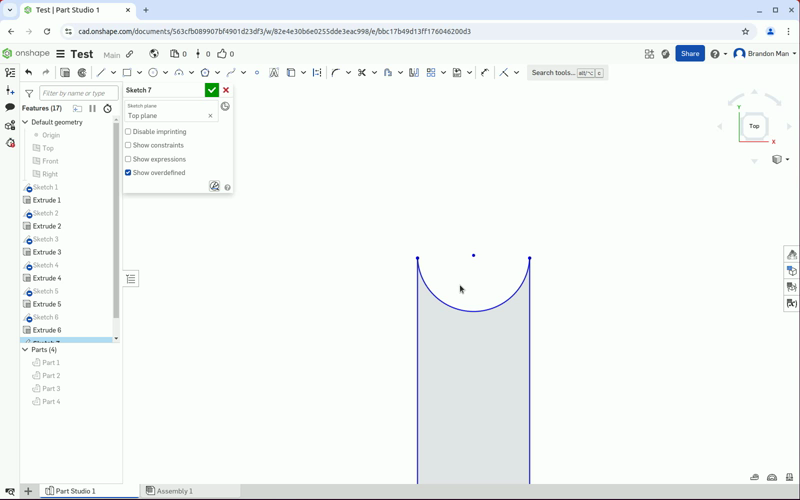
scroll(-6)
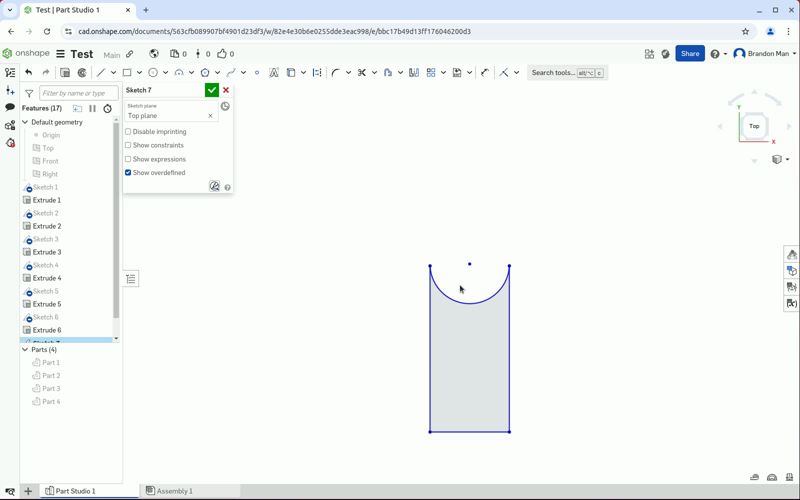
scroll(-6)
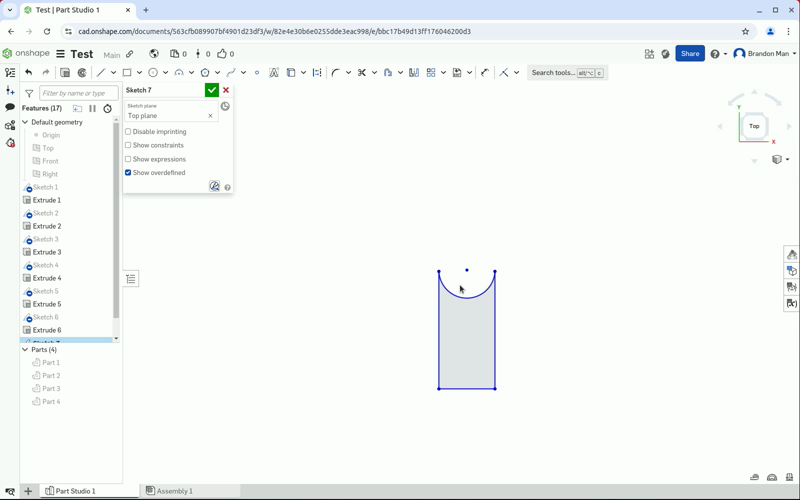
scroll(-6)
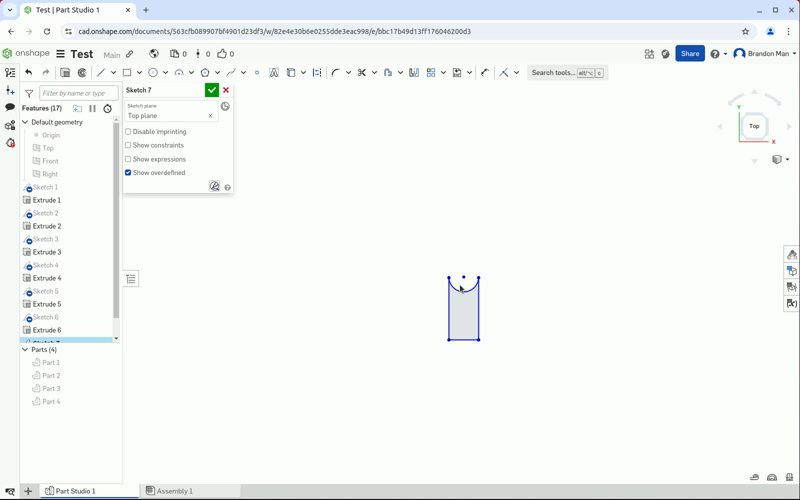
scroll(-6)
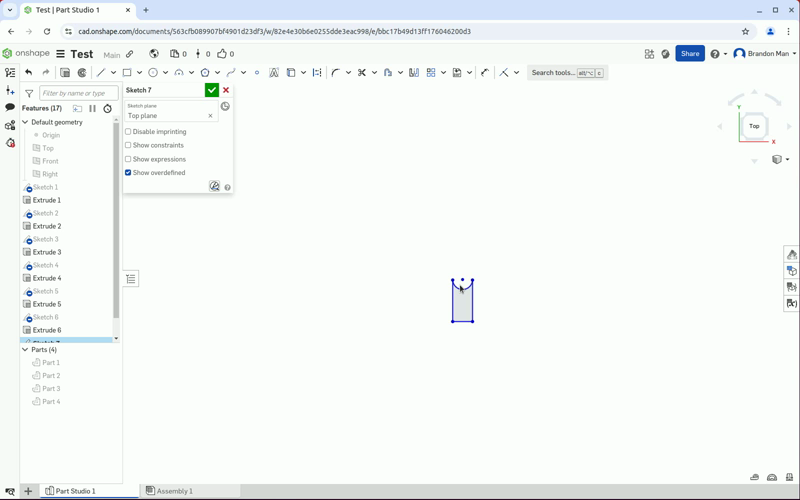
scroll(-6)
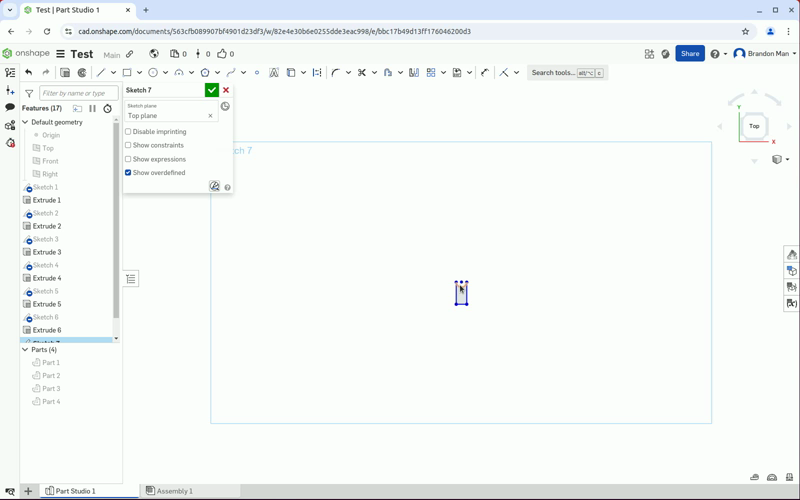
mouse_move(73, 352)
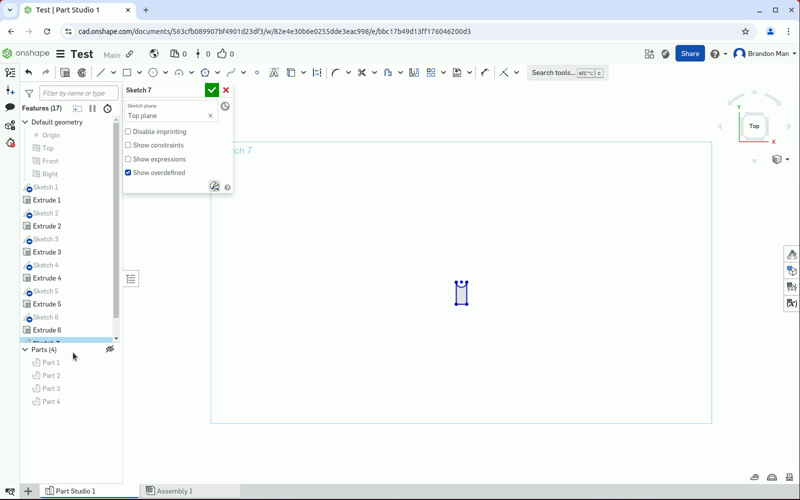
key(shift+y)
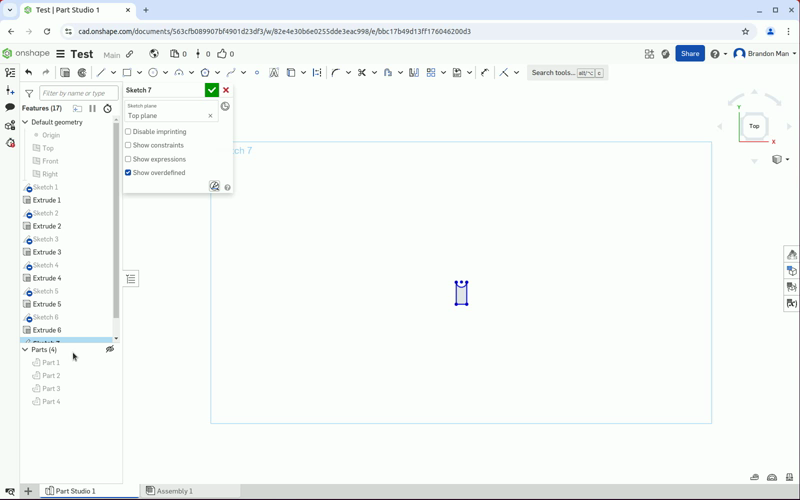
key(shift+e)
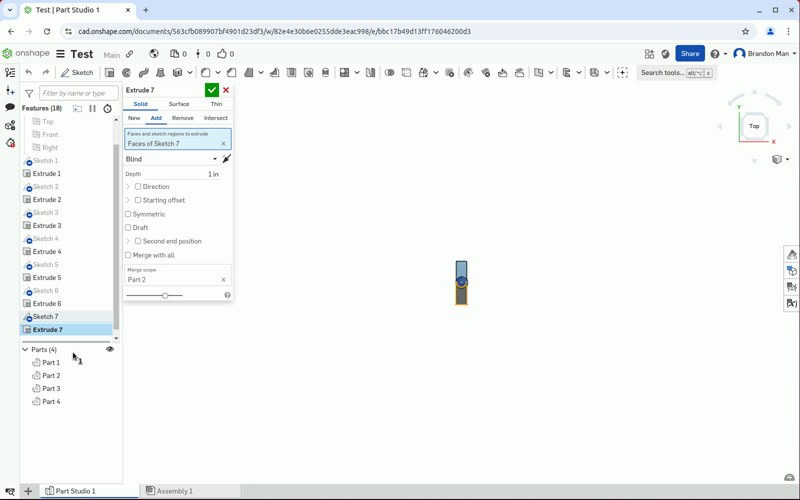
mouse_move(143, 106)
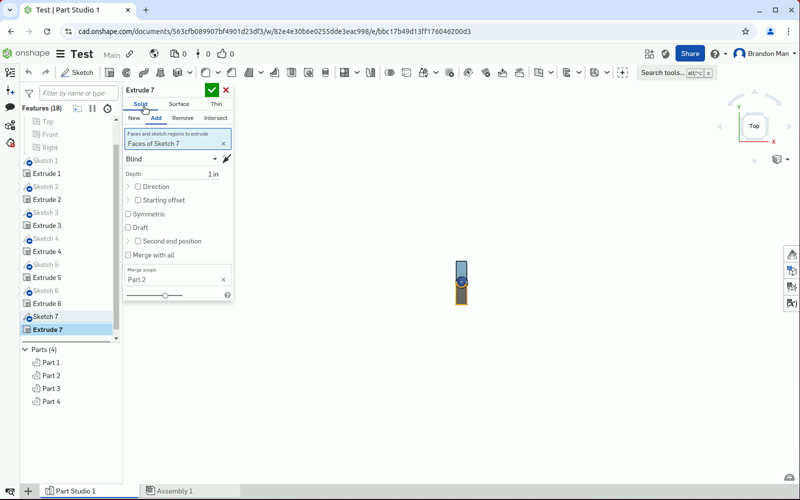
click(143, 106)
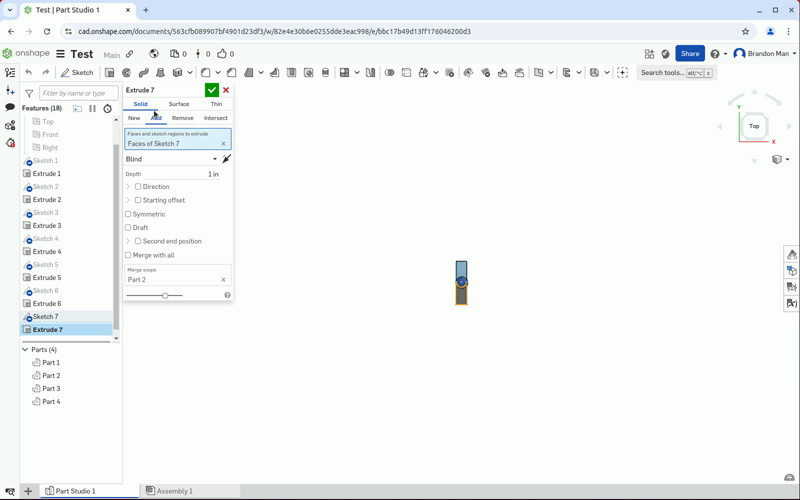
mouse_move(186, 120)
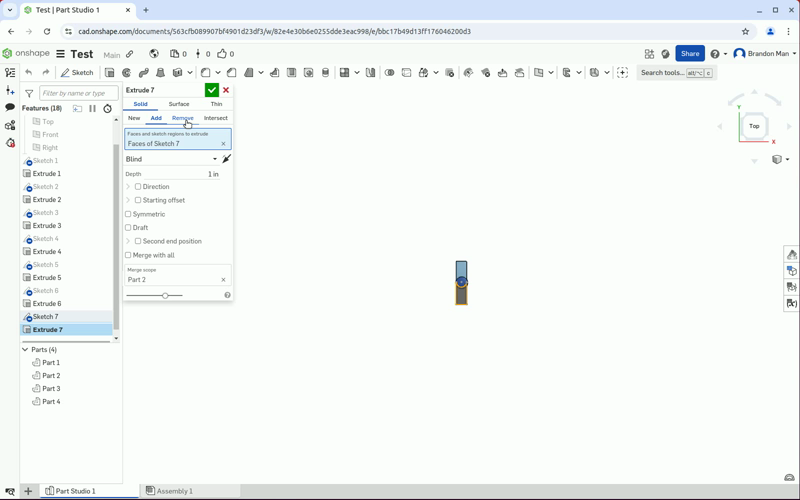
click(186, 120)
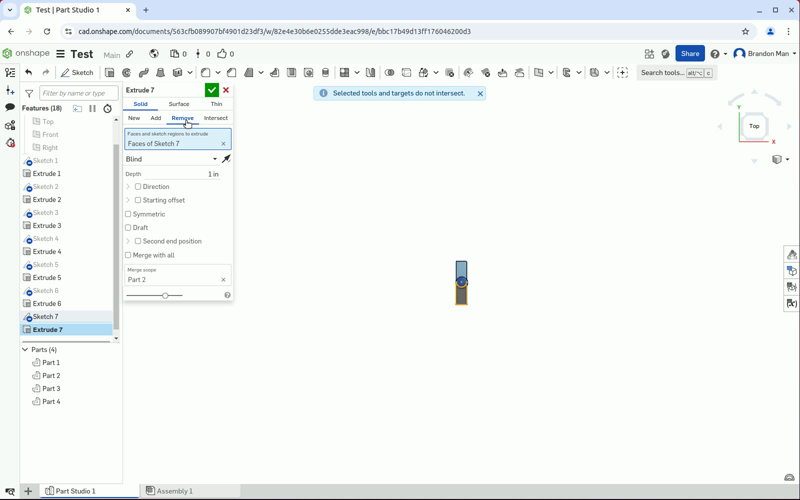
key(tab, 4)
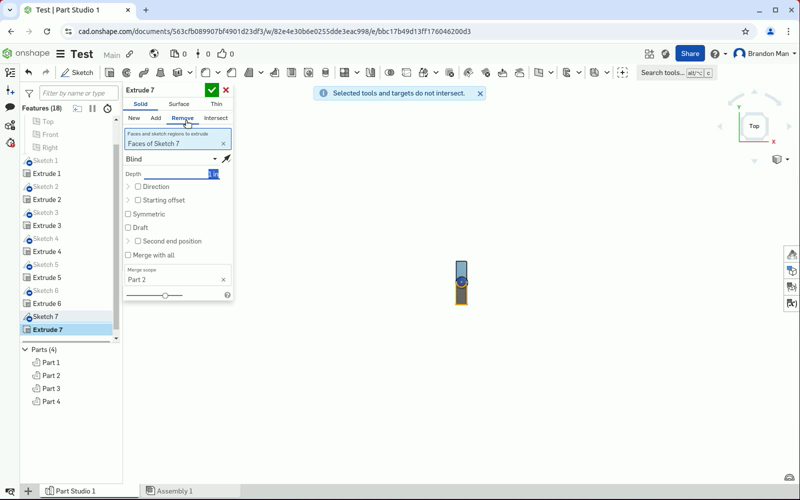
text(-3.611)
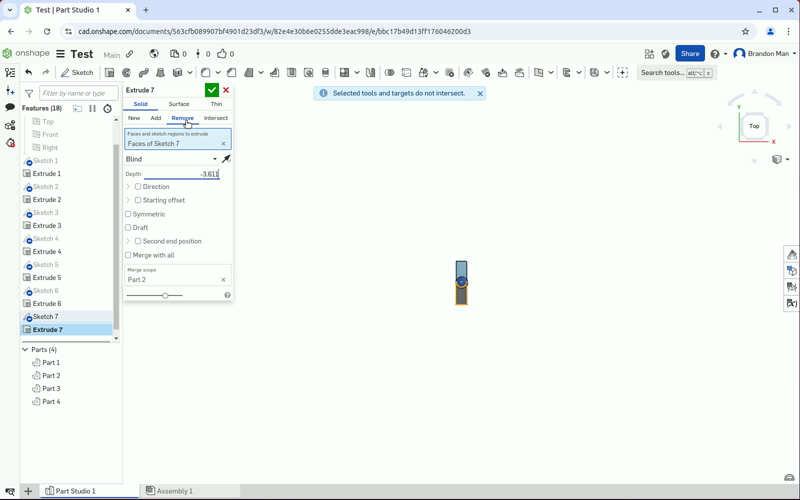
key(tab, 6)
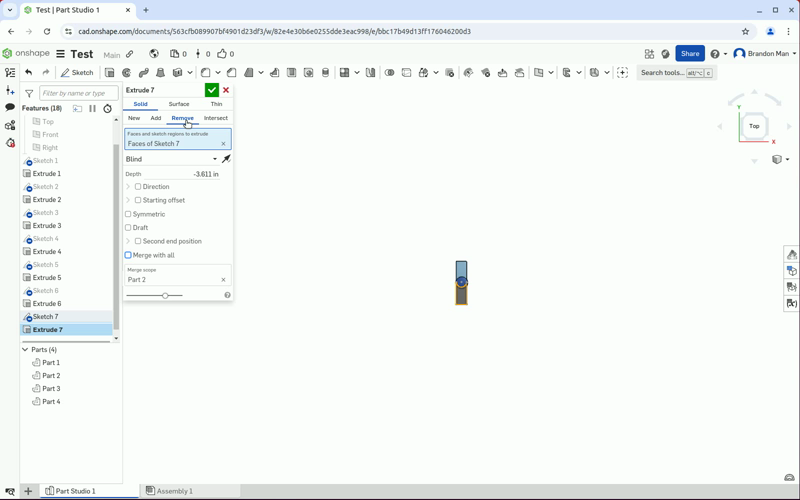
key(space)
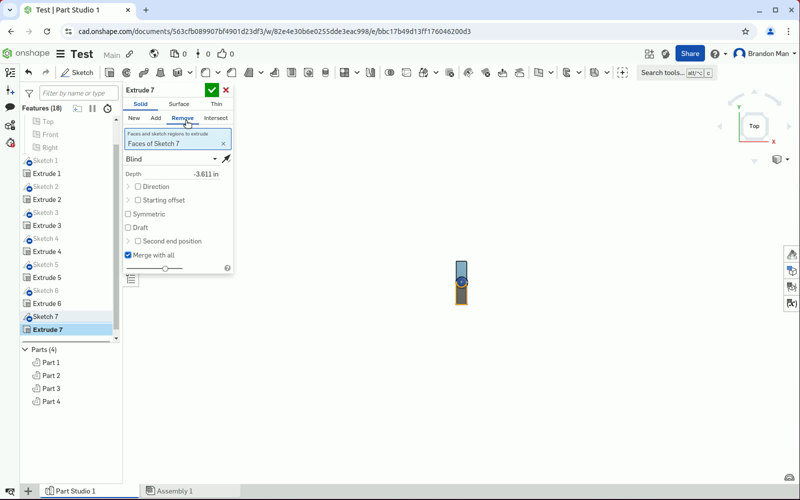
key(enter)
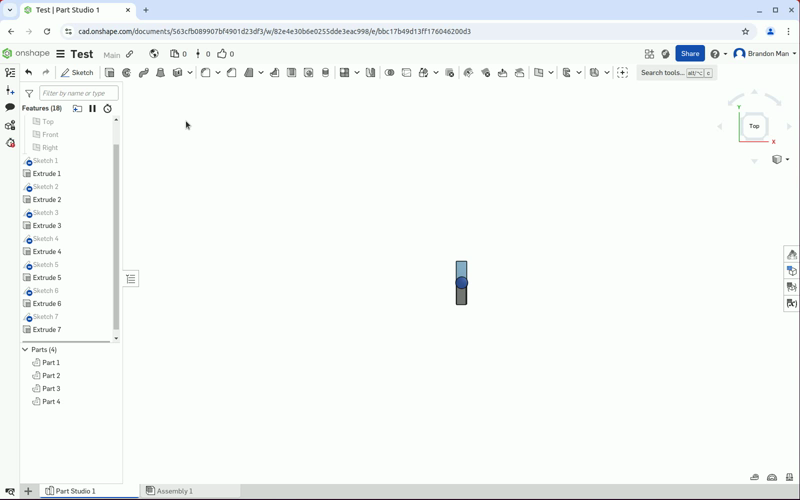
key(shift+h)
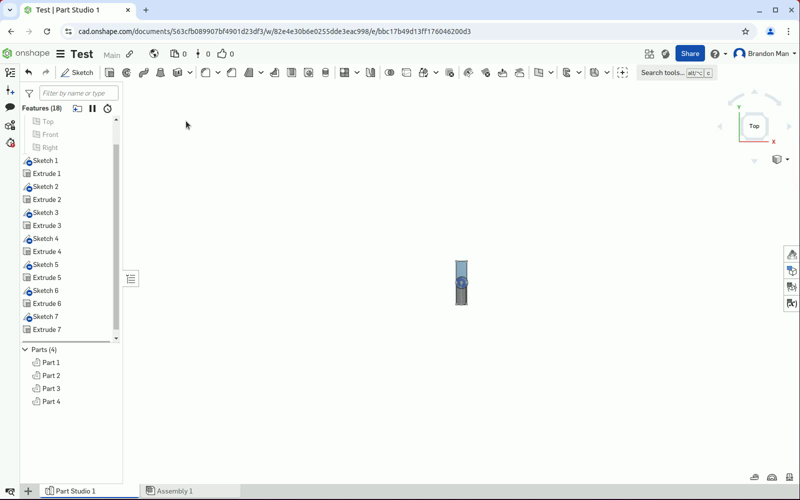
key(shift+h)
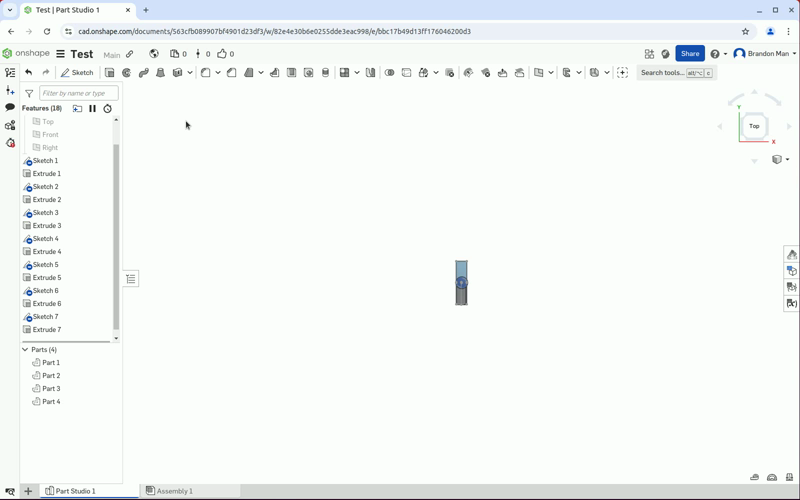
key(shift+7)
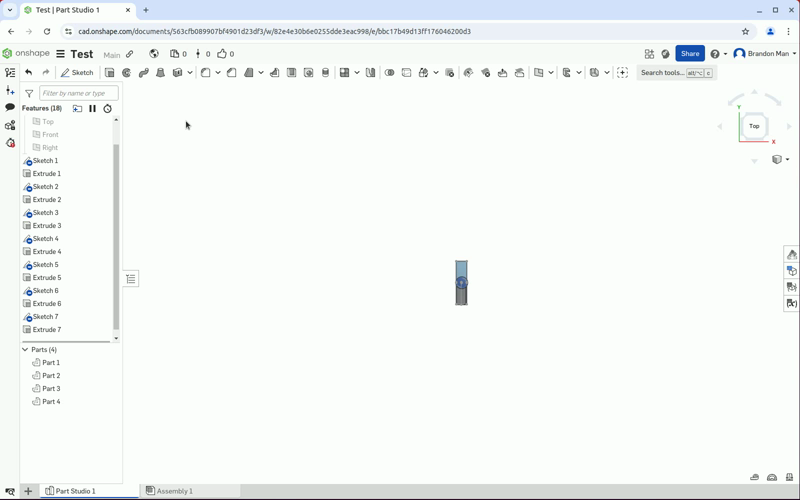
key(up, 3)
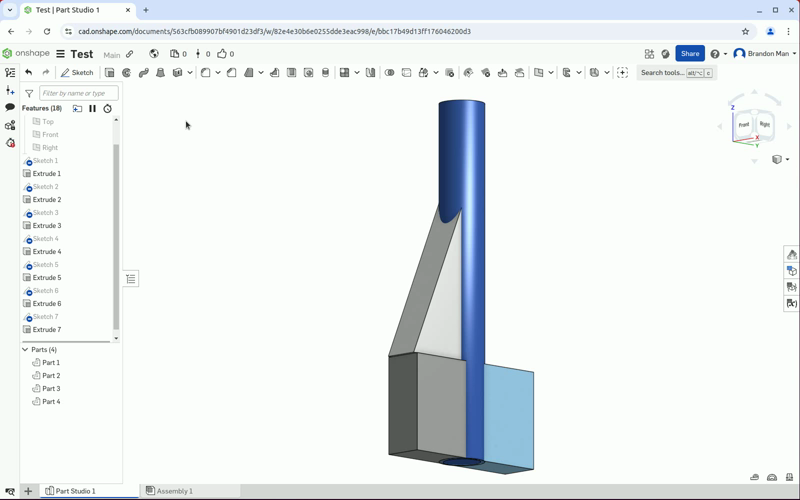
key(left, 3)
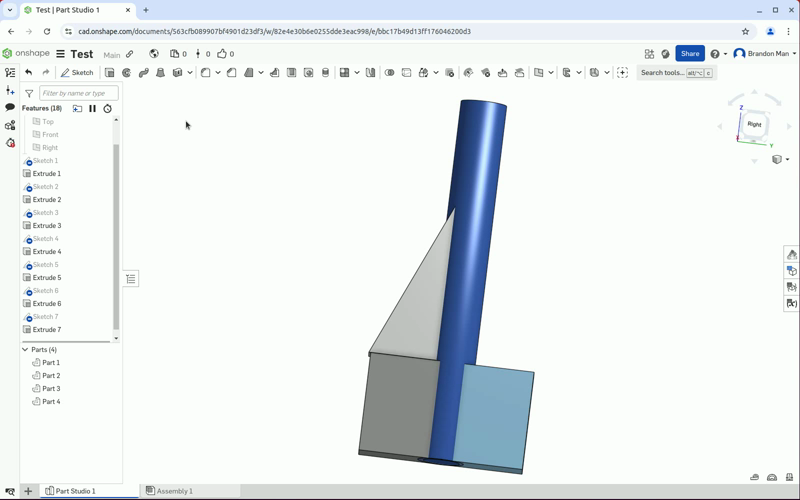
key(right, 3)
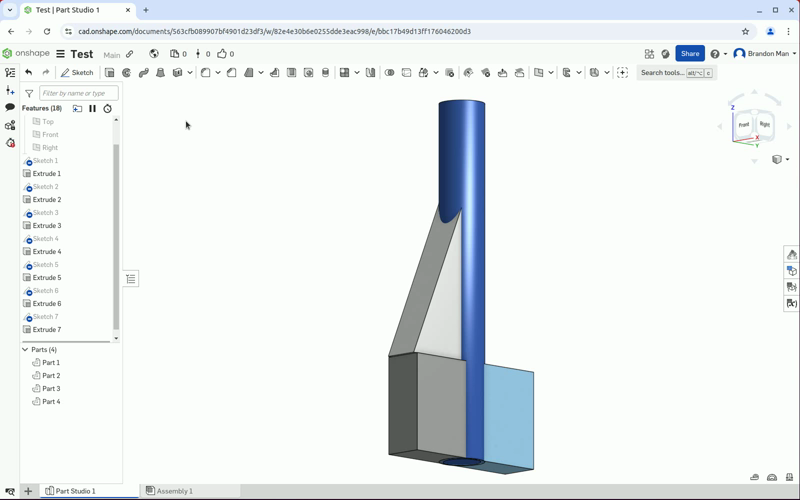
key(down, 3)
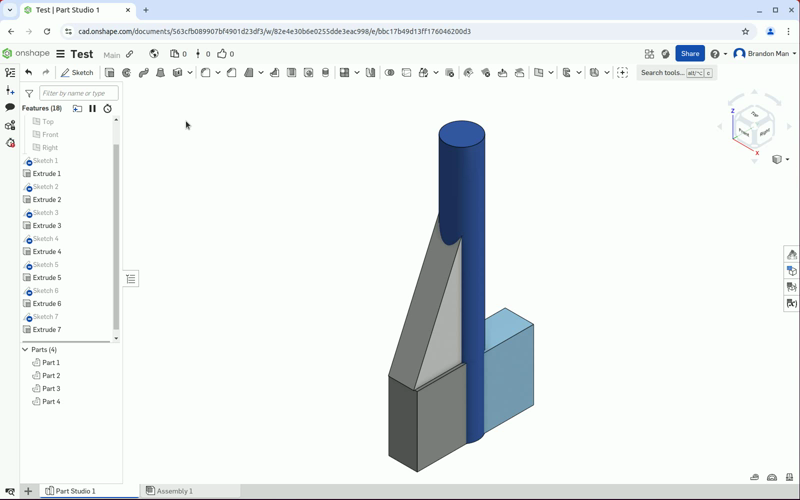
mouse_move(69, 163)
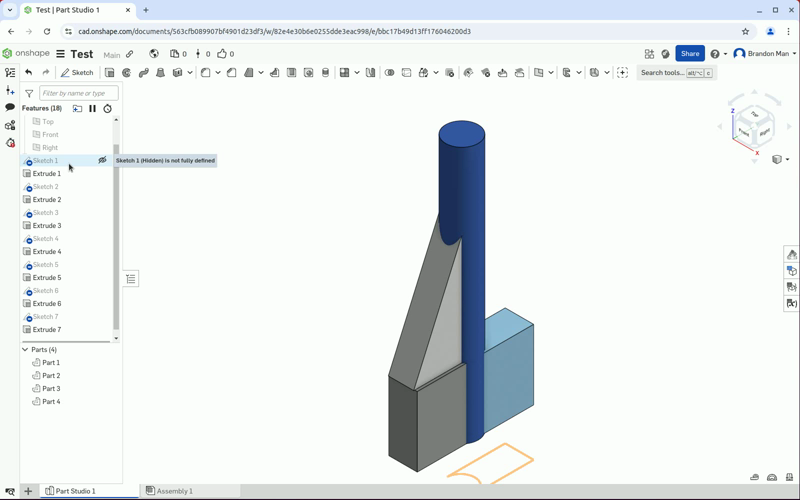
click(69, 163)